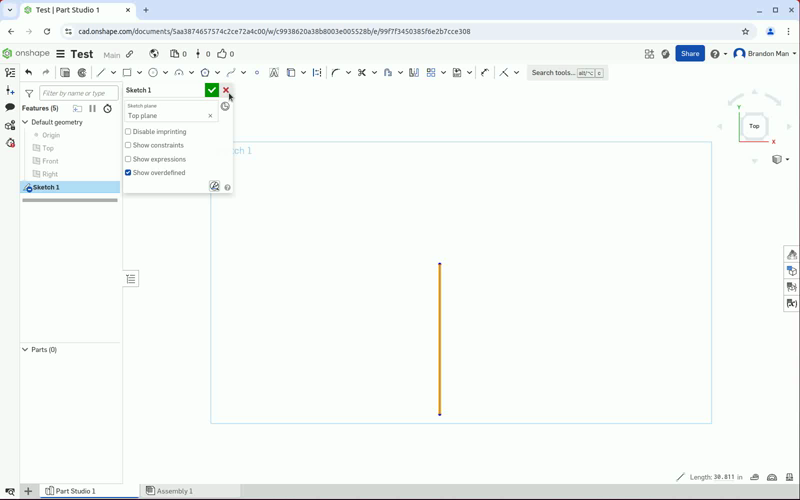
key(shift+h)
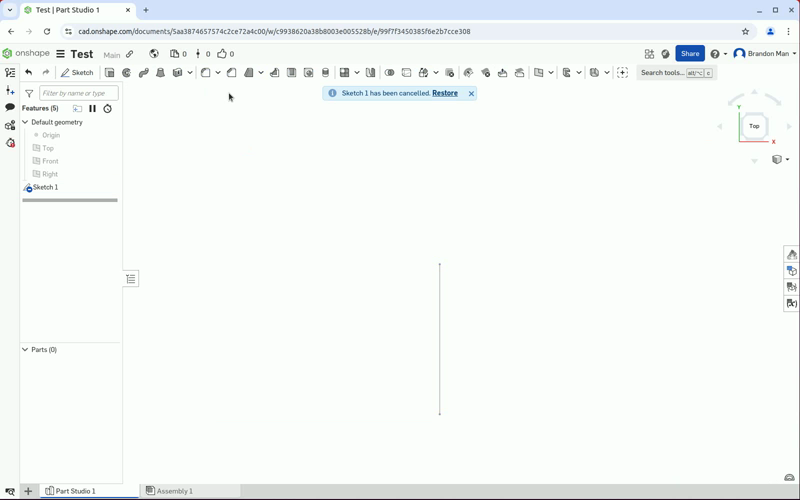
key(shift+s)
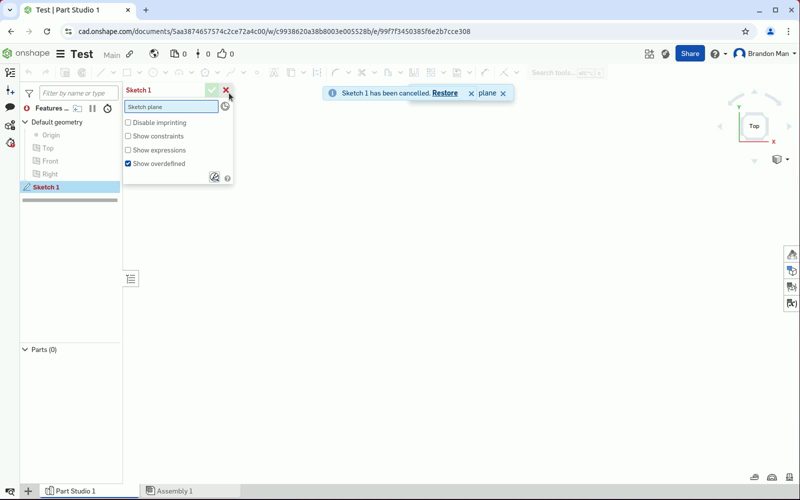
mouse_move(73, 150)
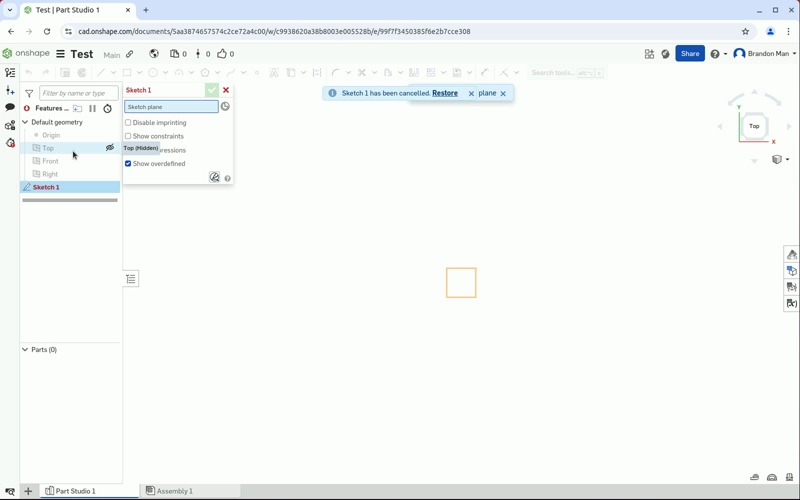
click(73, 150)
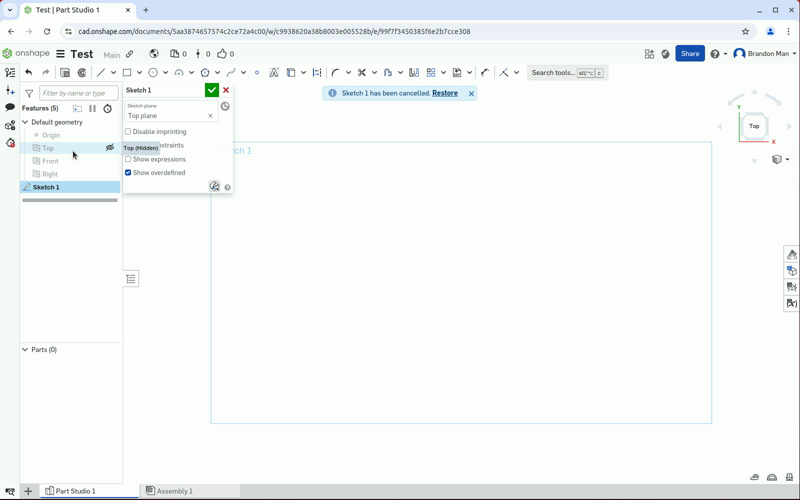
mouse_move(73, 352)
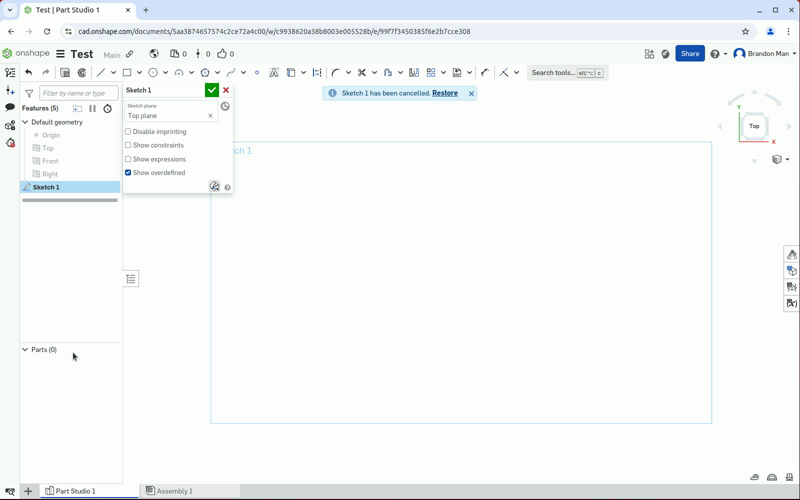
key(y)
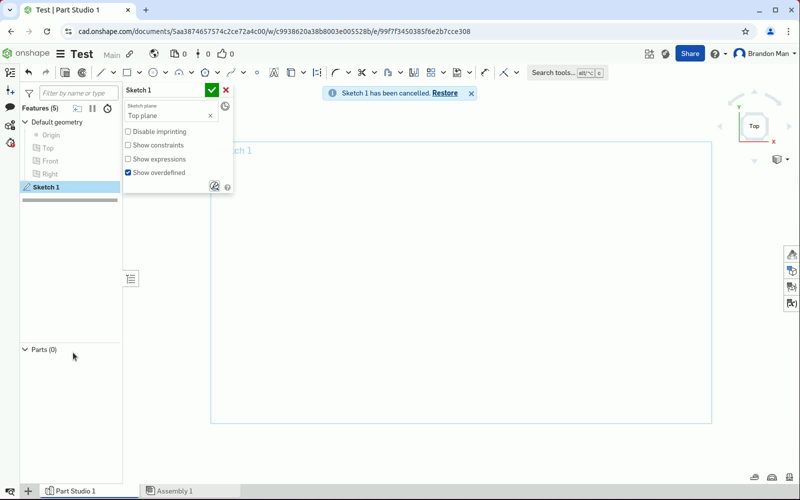
key(a)
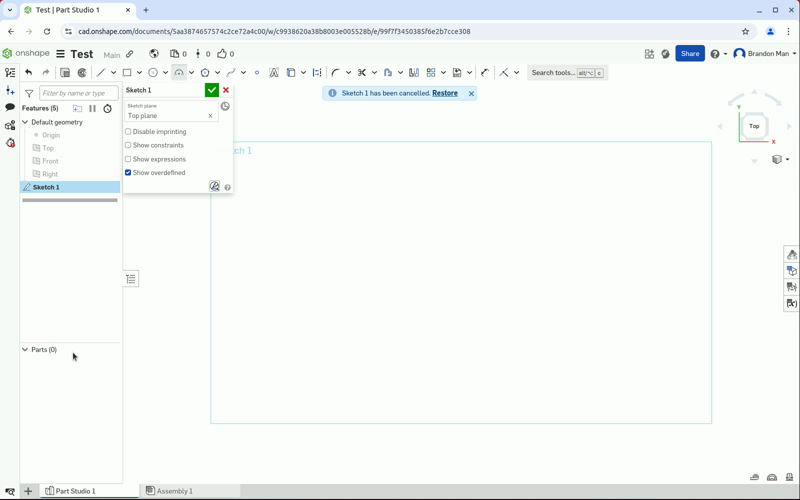
key_down(shift)
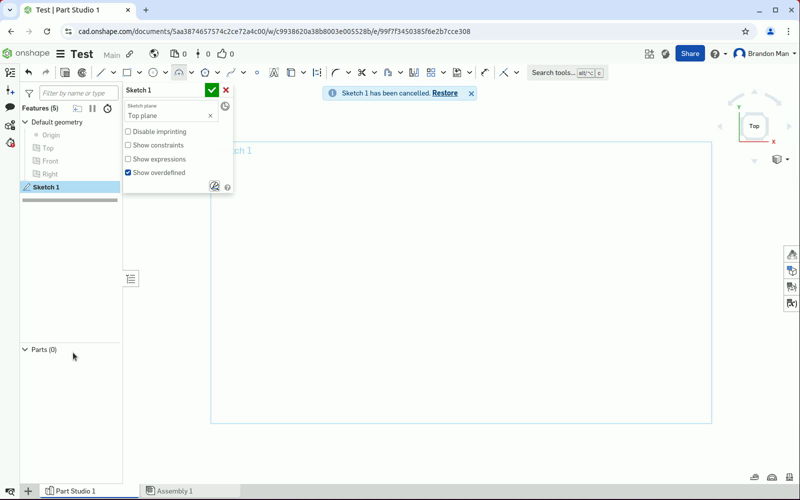
mouse_move(511, 393)
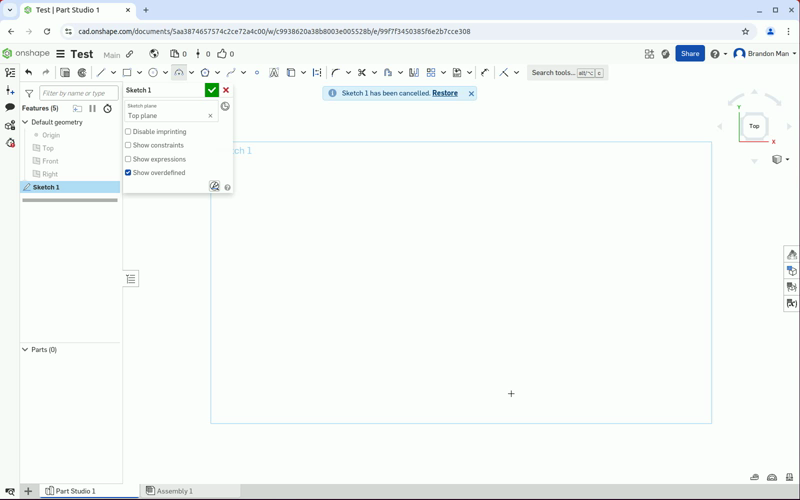
click(511, 393)
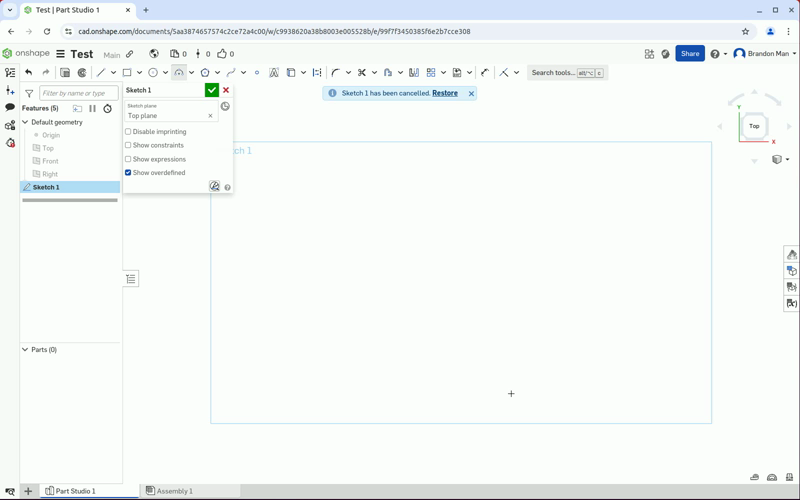
key_up(shift)
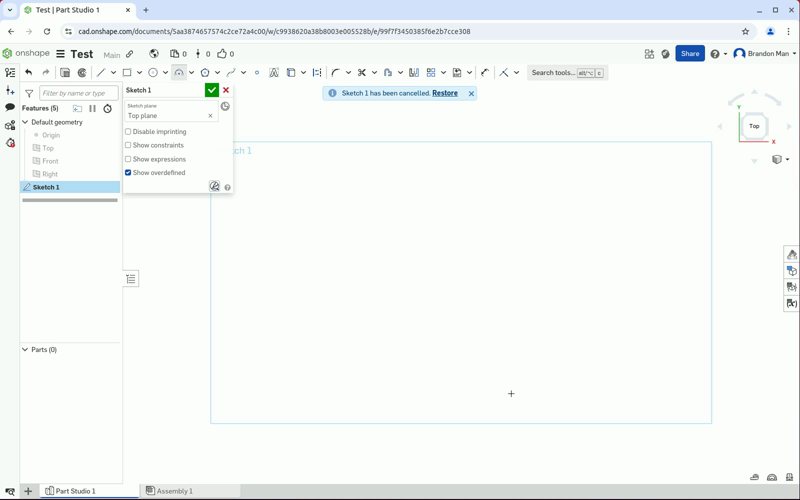
key_down(shift)
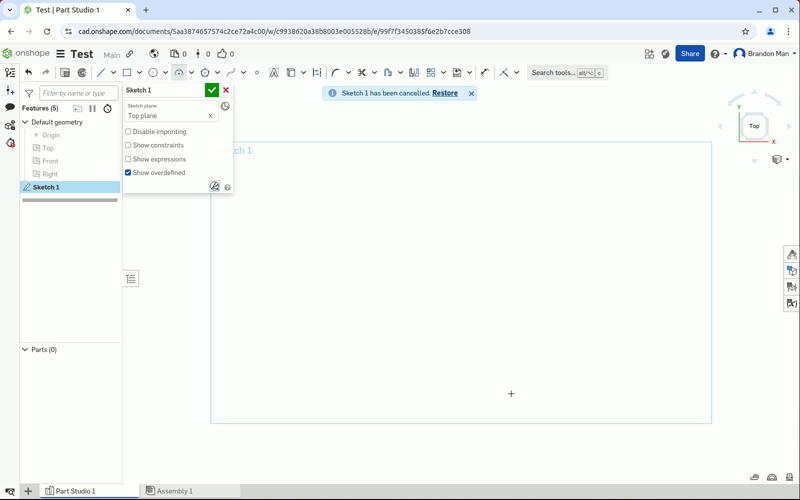
mouse_move(513, 395)
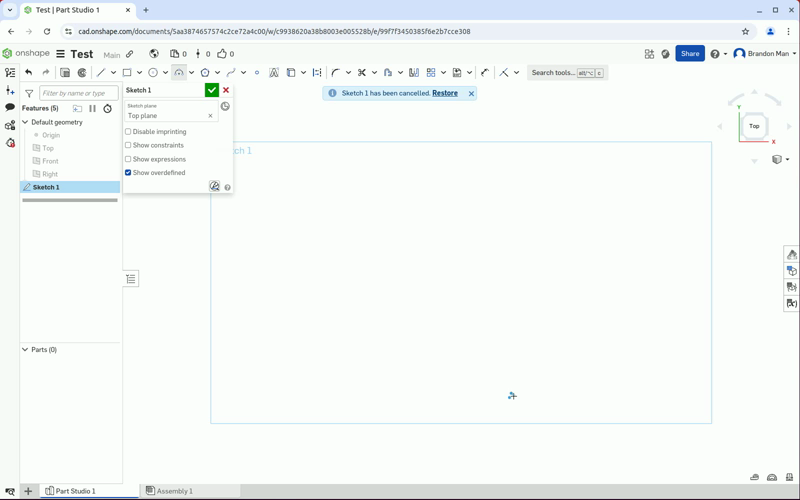
scroll(6)
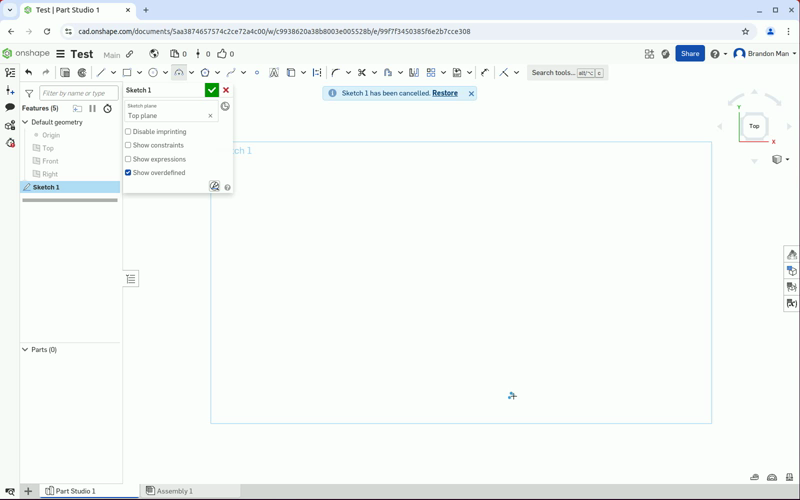
scroll(6)
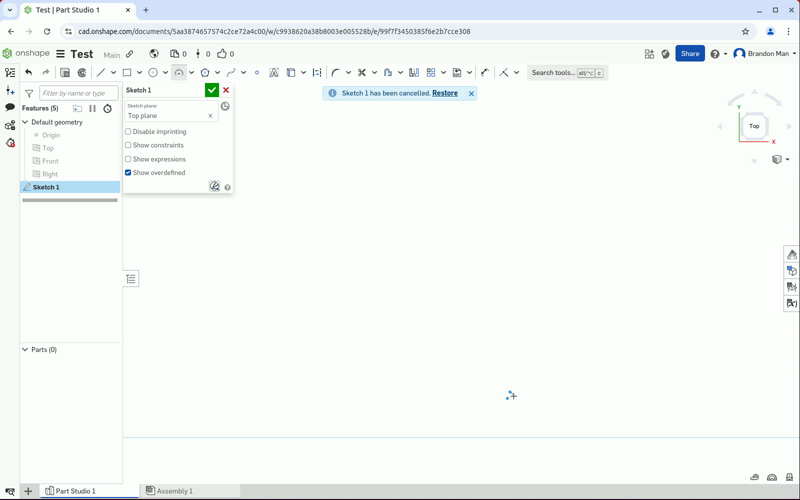
scroll(6)
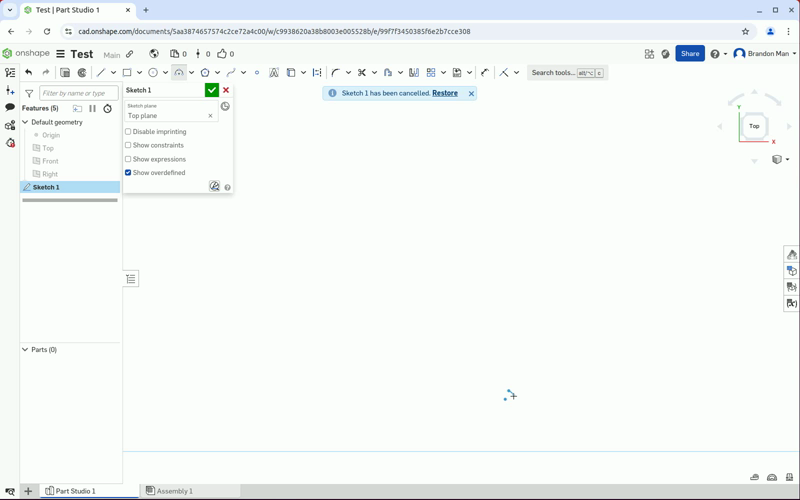
scroll(6)
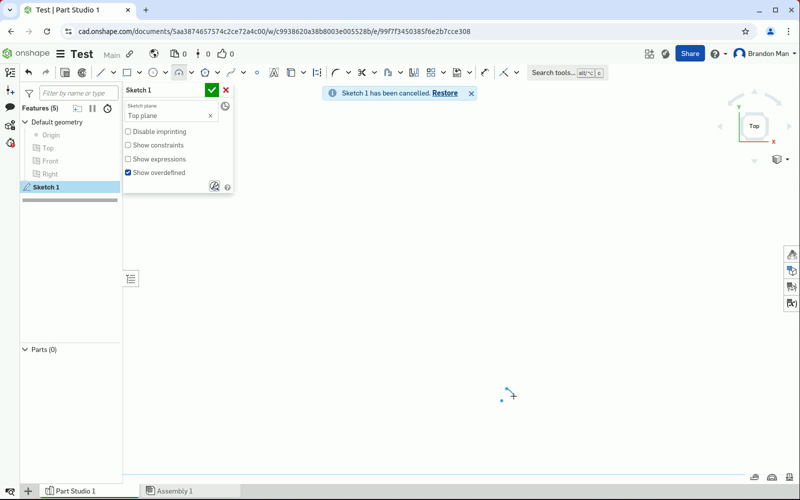
scroll(6)
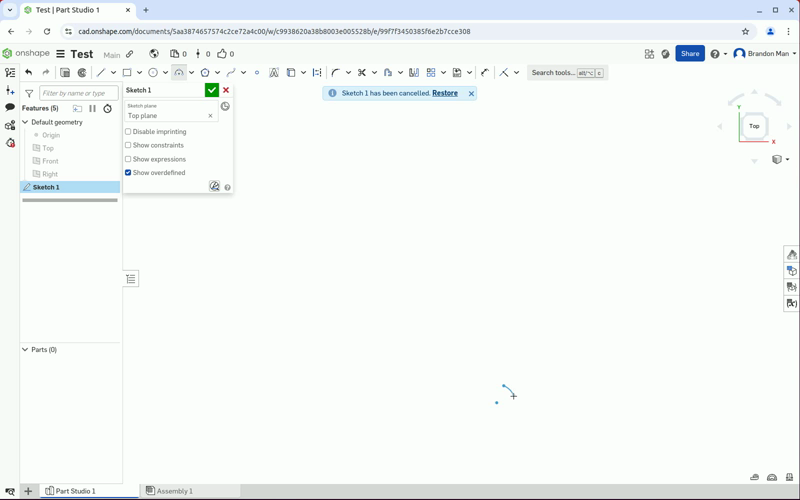
scroll(6)
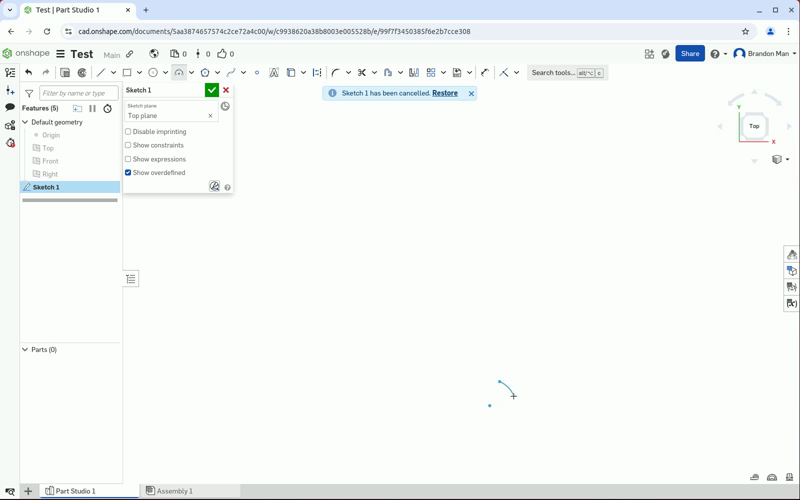
scroll(6)
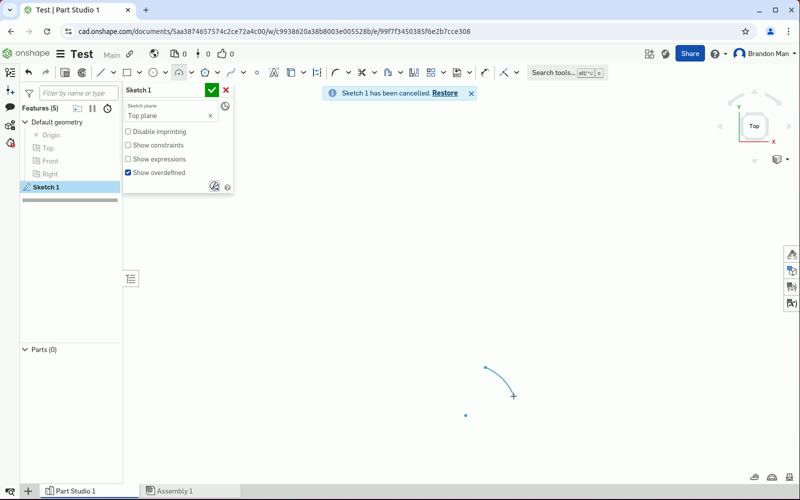
click(513, 395)
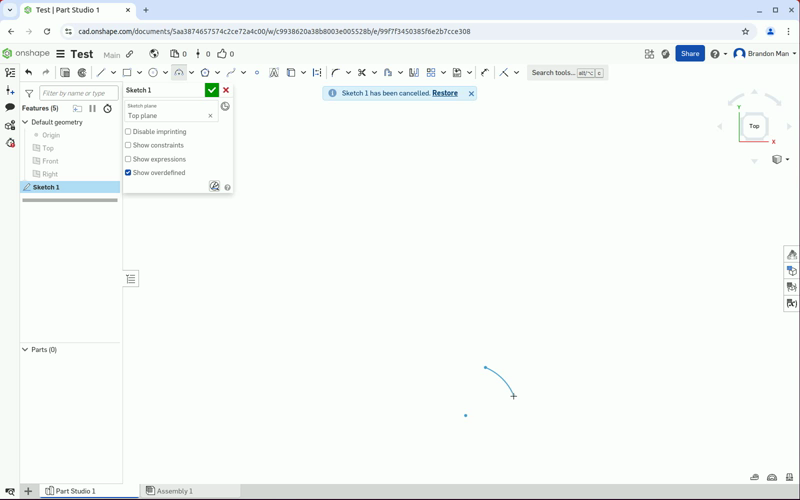
scroll(-6)
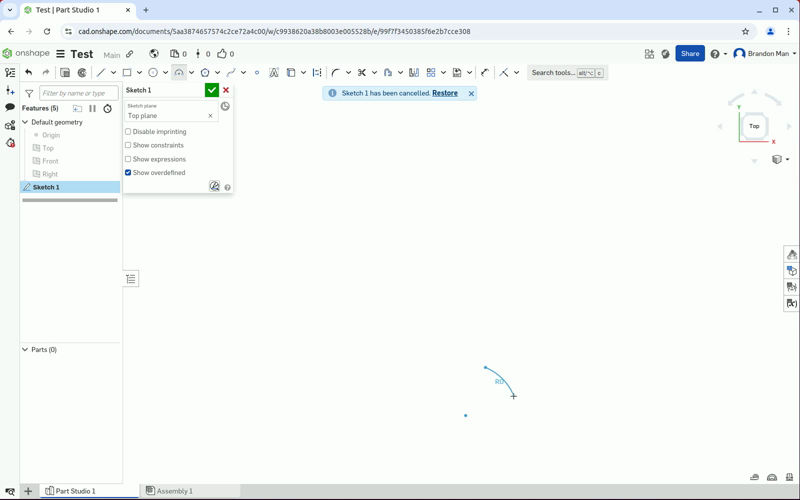
scroll(-6)
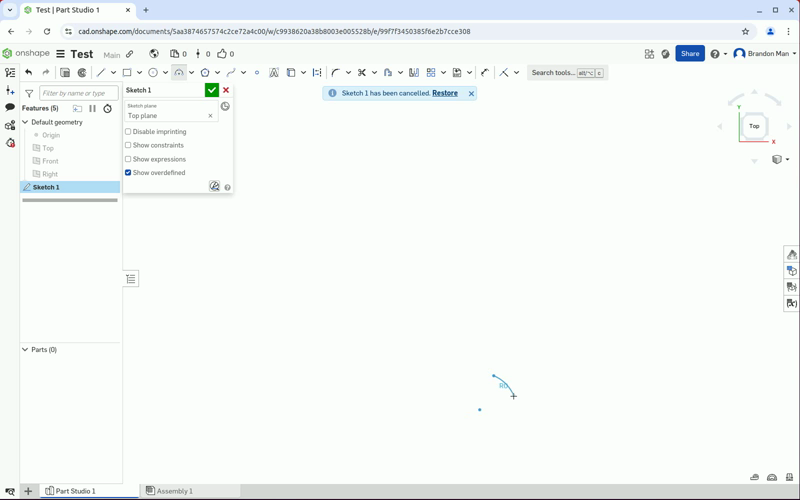
scroll(-6)
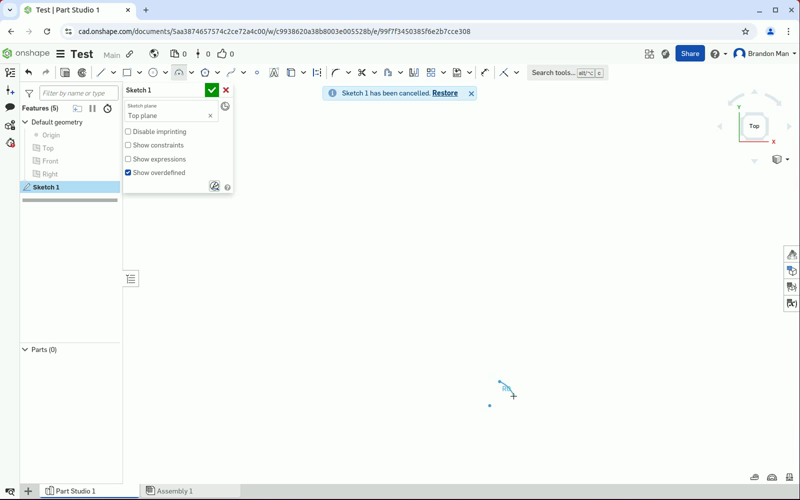
scroll(-6)
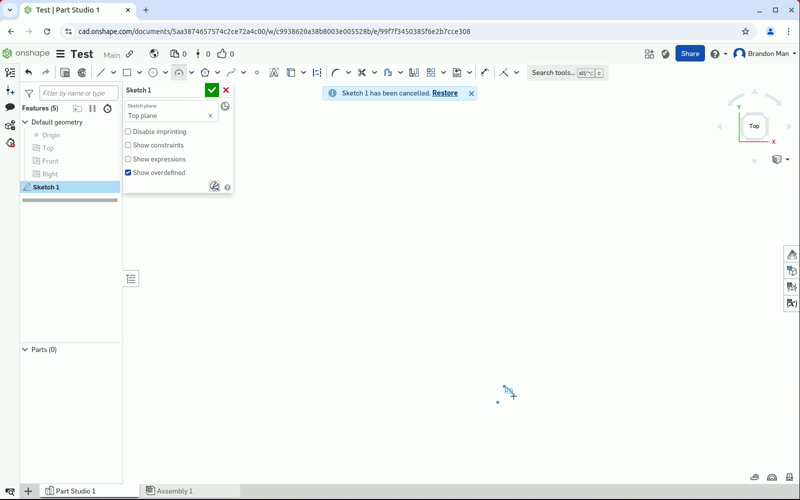
scroll(-6)
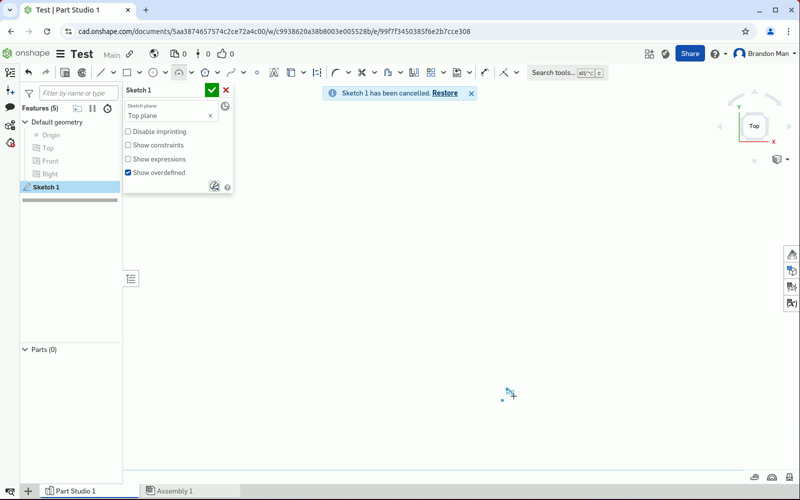
scroll(-6)
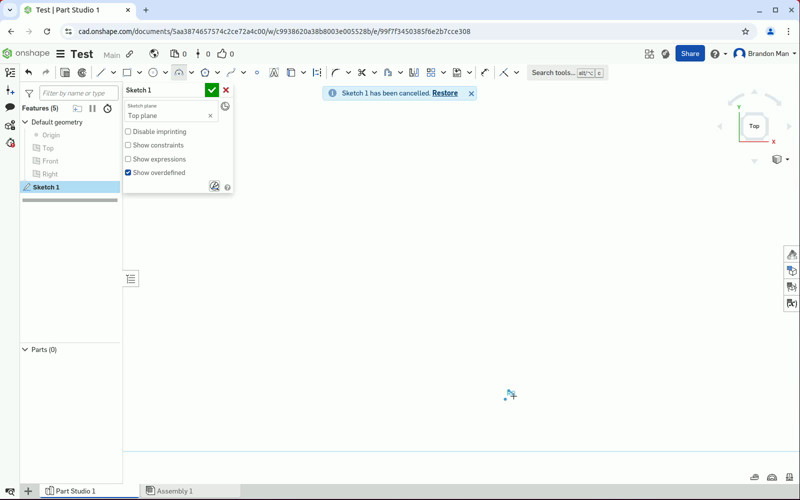
scroll(-6)
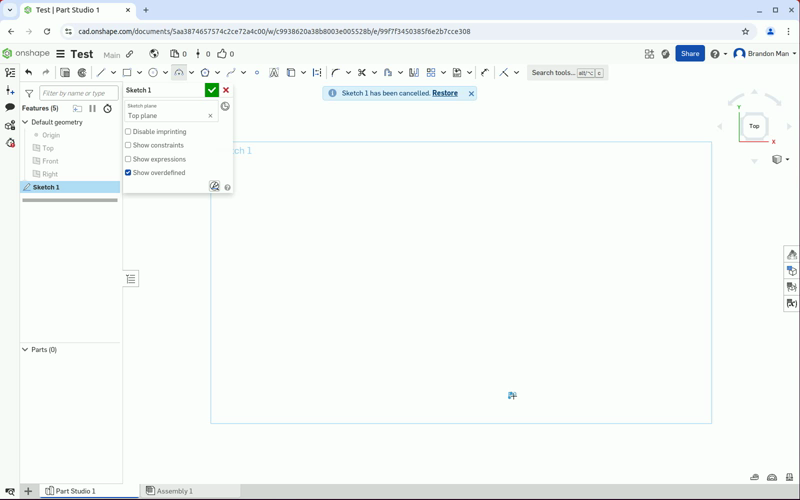
mouse_move(512, 394)
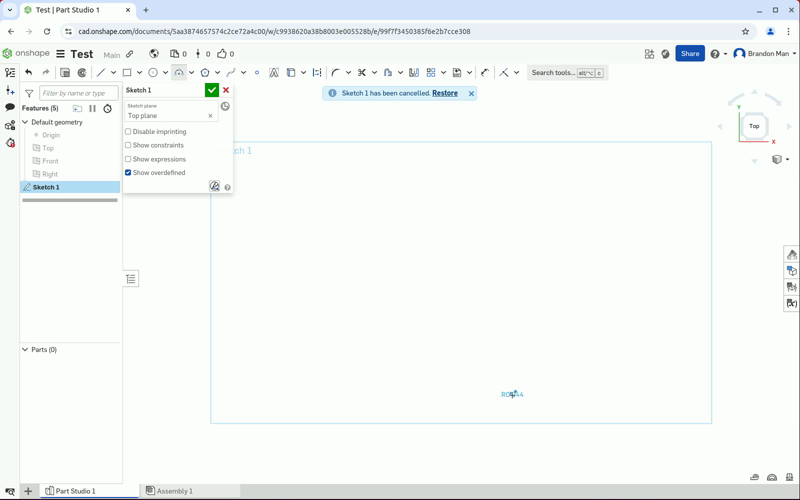
scroll(6)
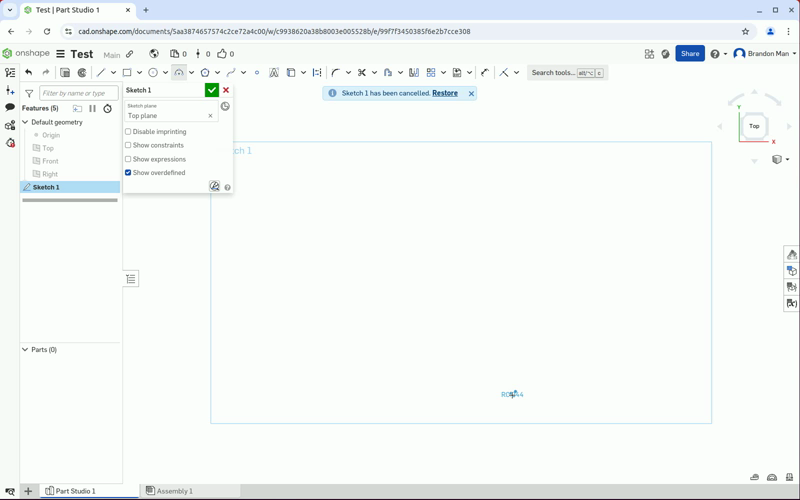
scroll(6)
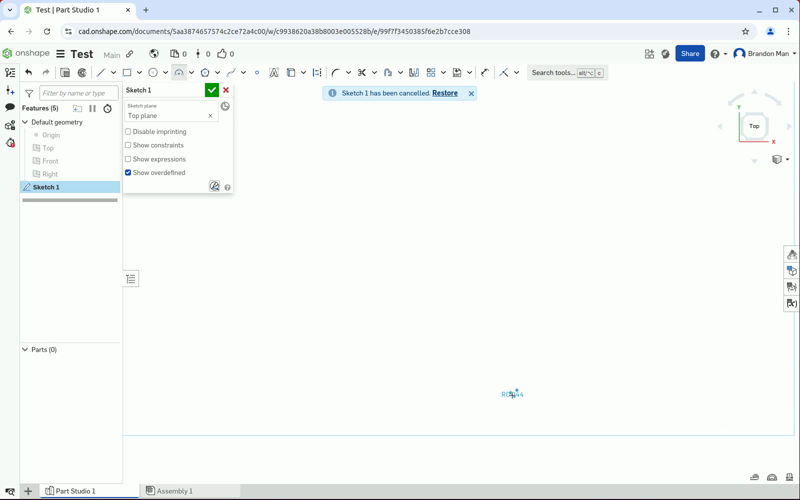
scroll(6)
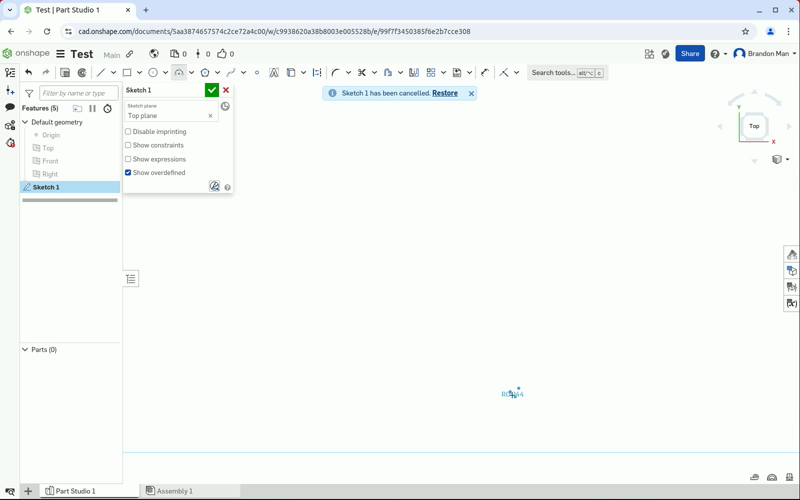
scroll(6)
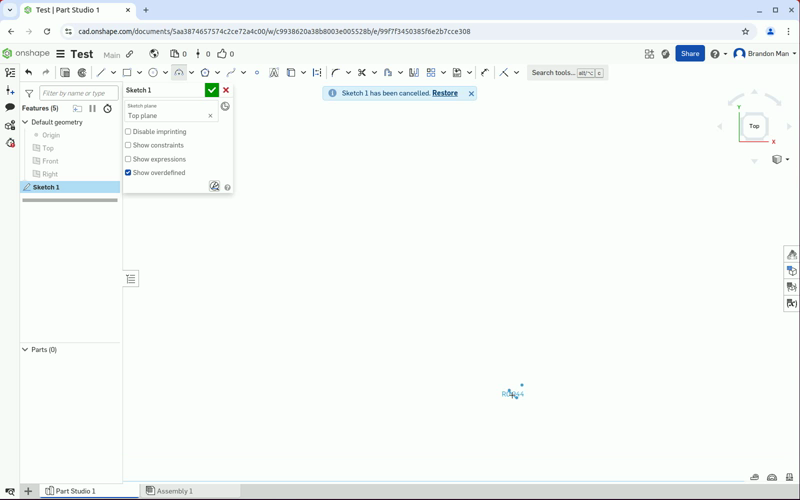
scroll(6)
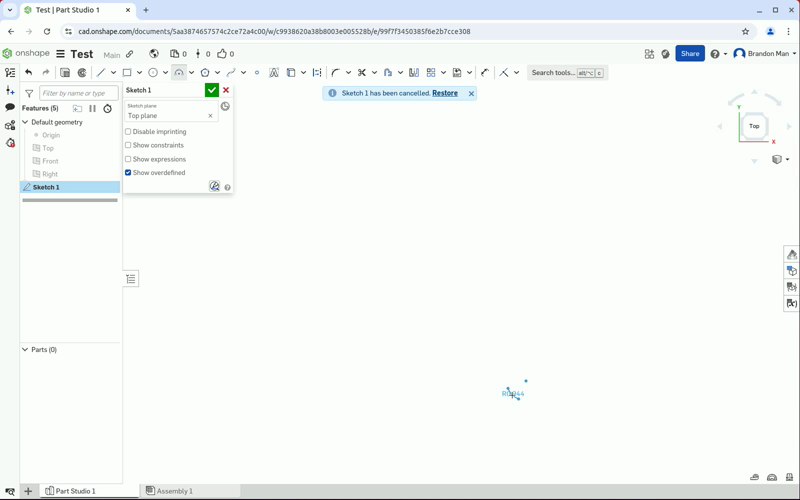
scroll(6)
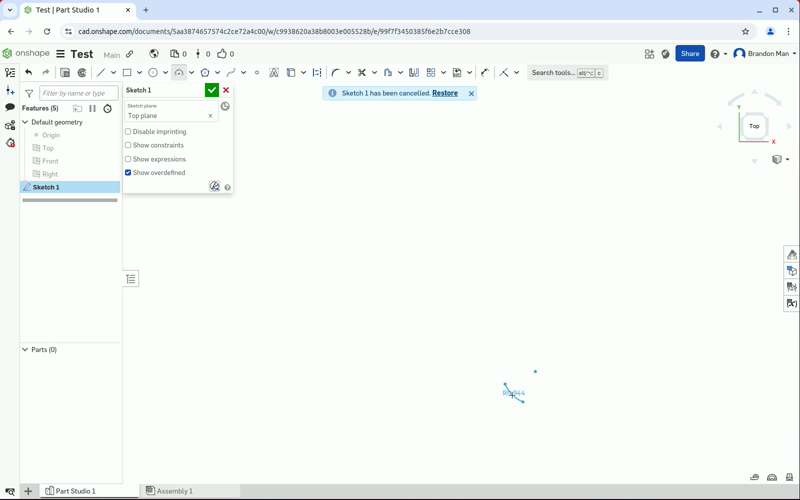
scroll(6)
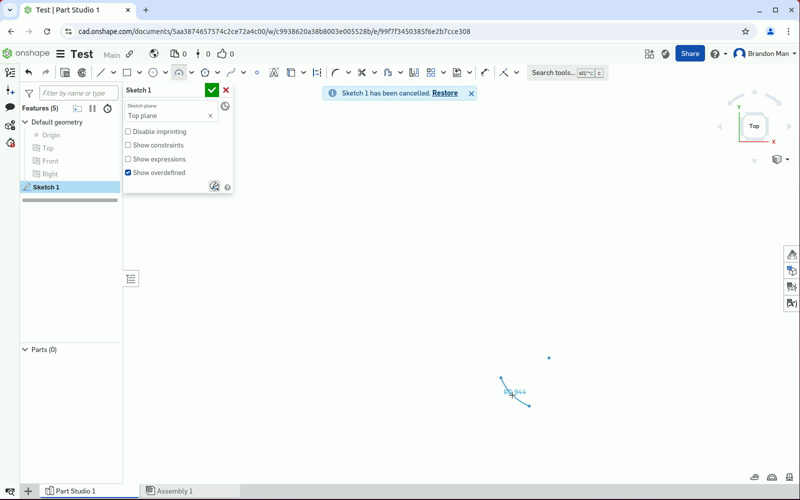
click(512, 394)
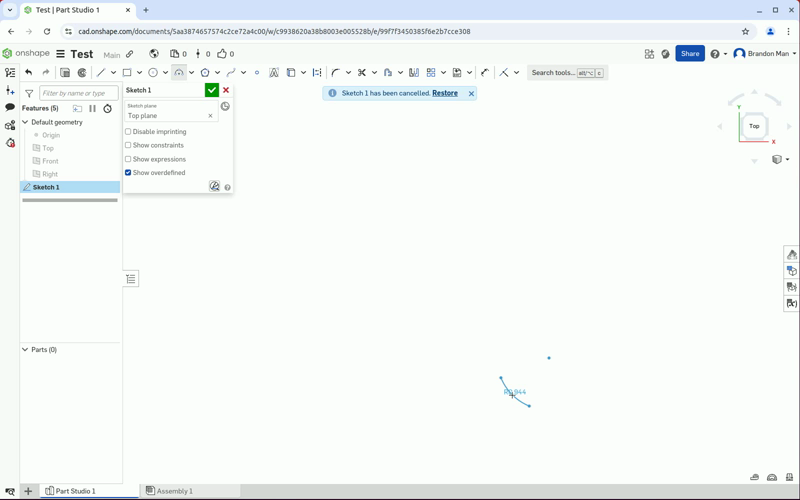
scroll(-6)
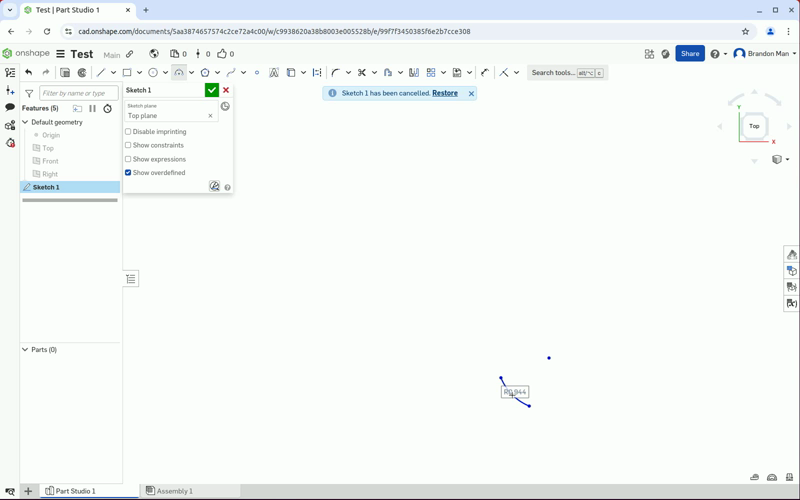
scroll(-6)
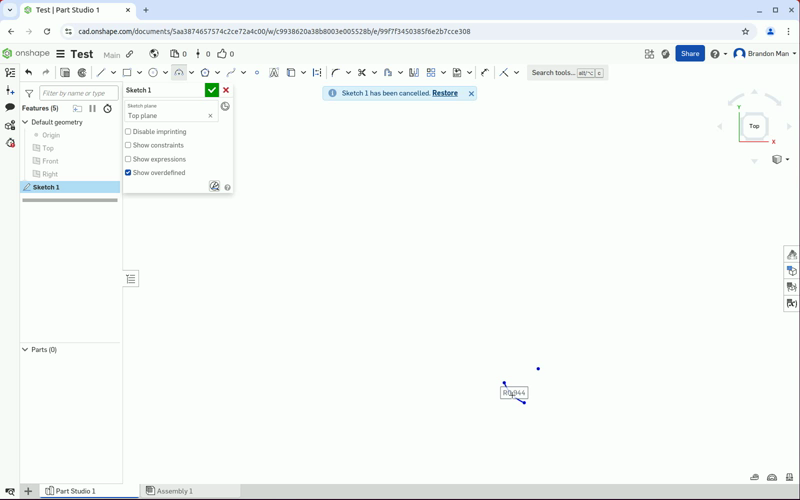
scroll(-6)
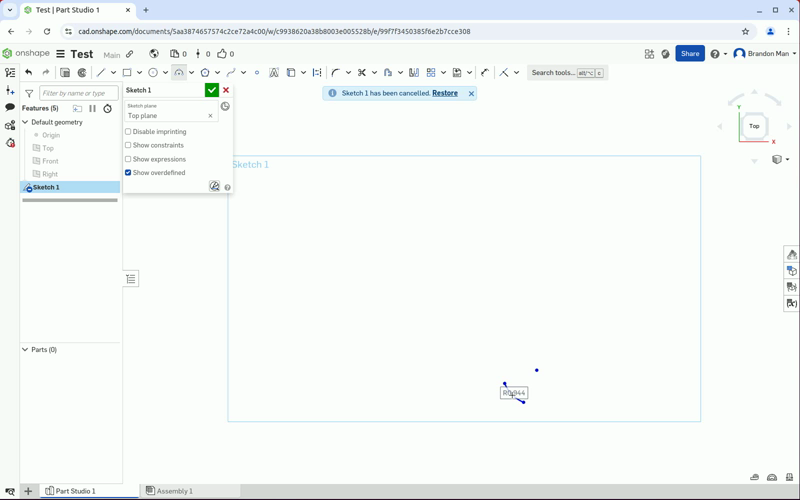
scroll(-6)
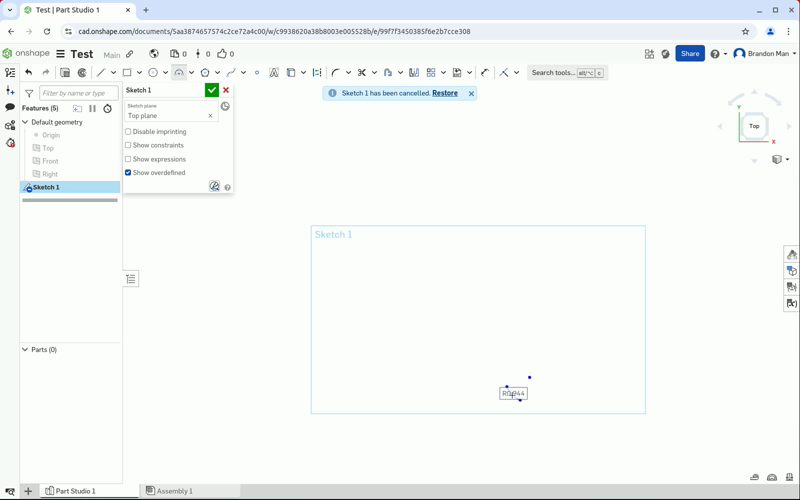
scroll(-6)
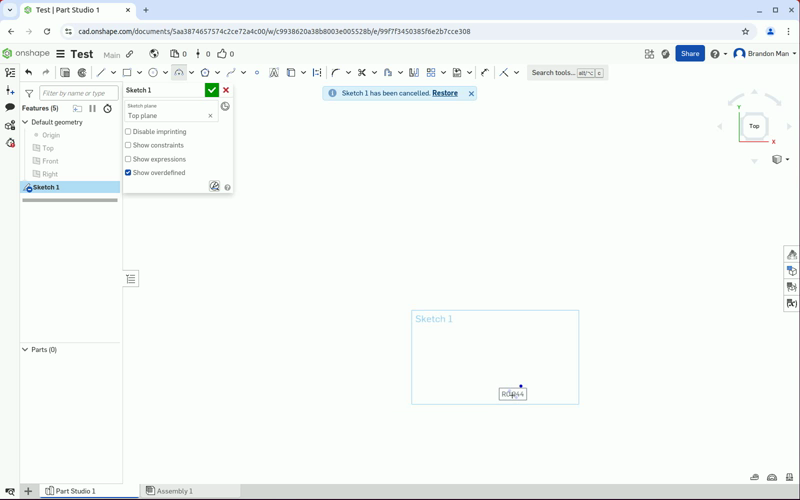
scroll(-6)
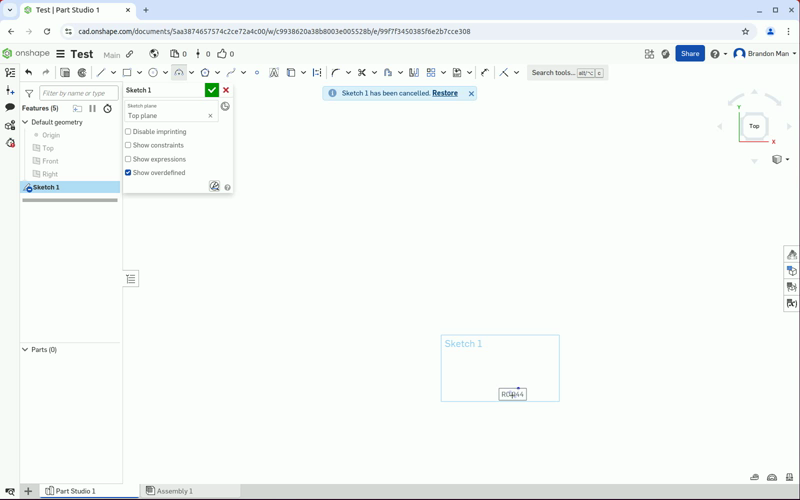
scroll(-6)
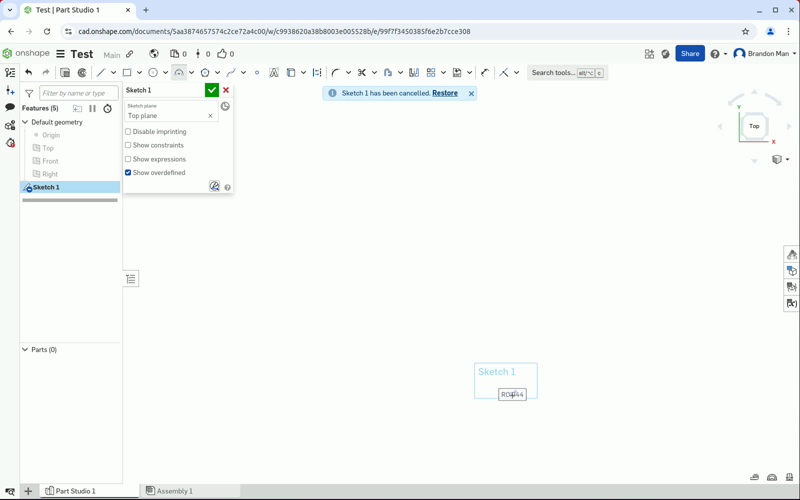
key_up(shift)
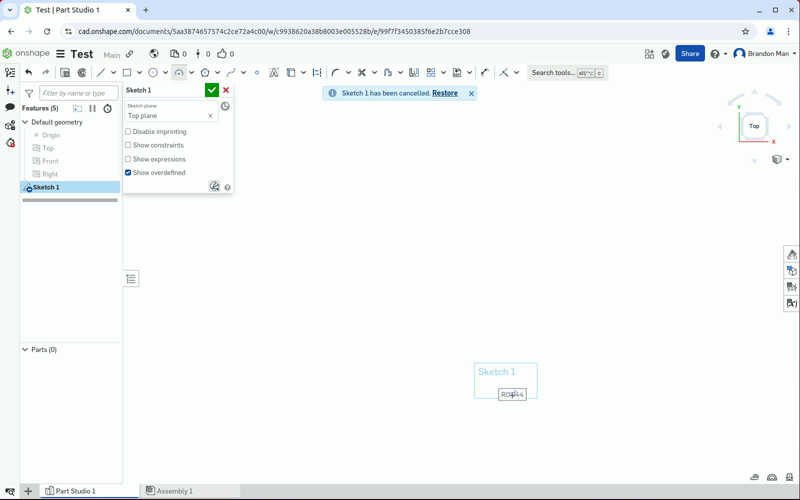
key(esc)
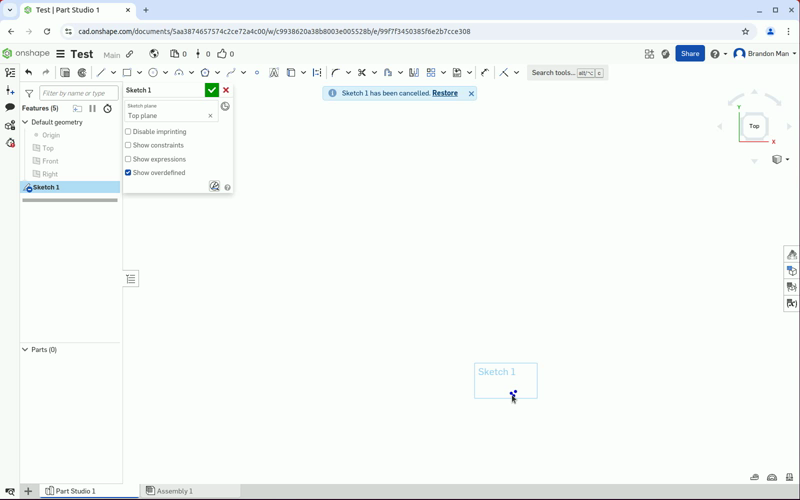
key(l)
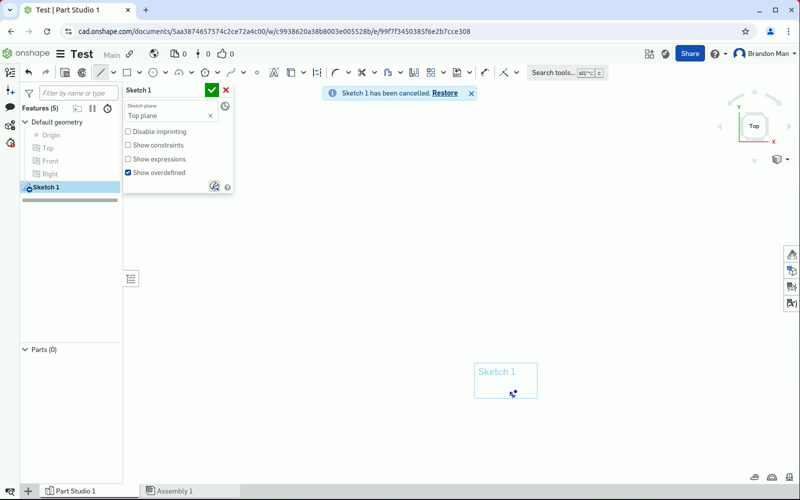
mouse_move(513, 395)
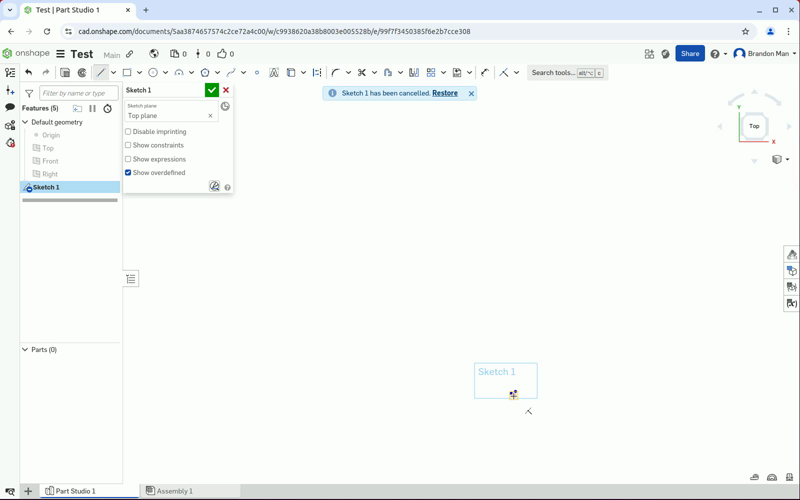
scroll(6)
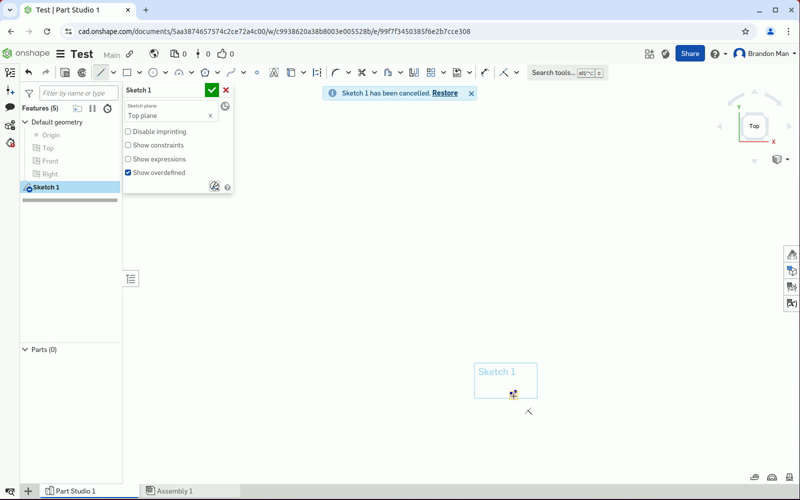
scroll(6)
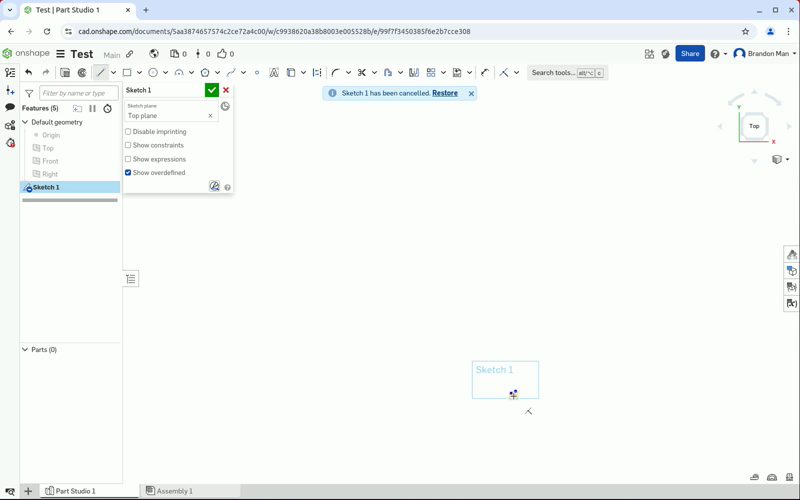
scroll(6)
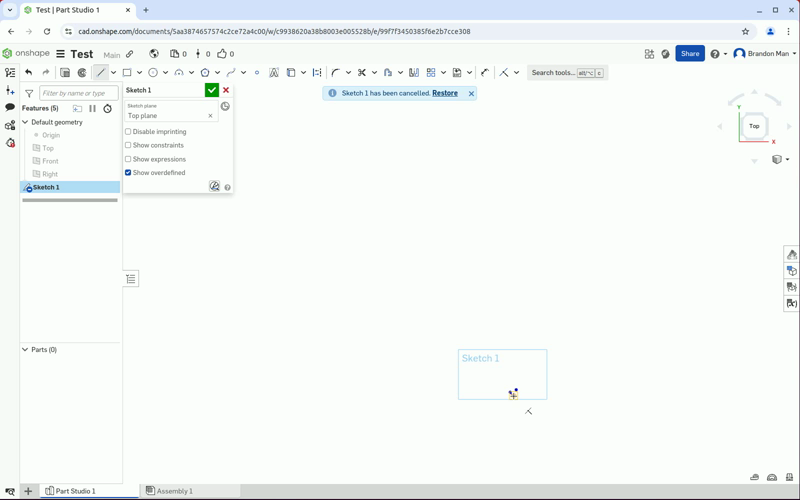
scroll(6)
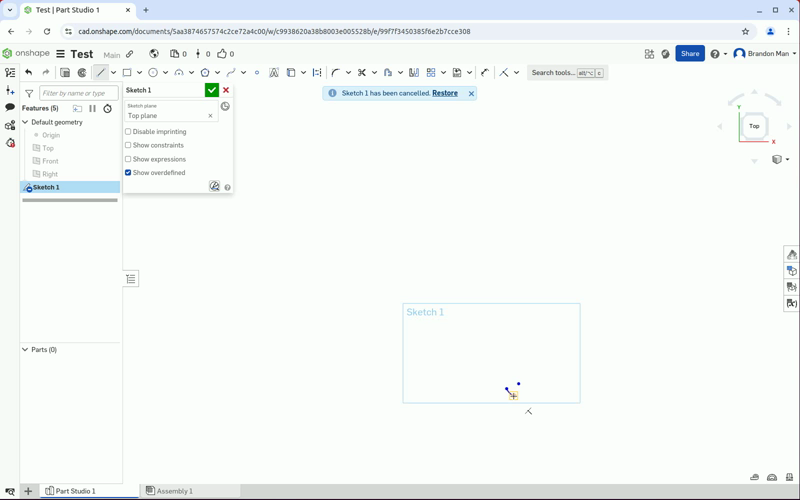
scroll(6)
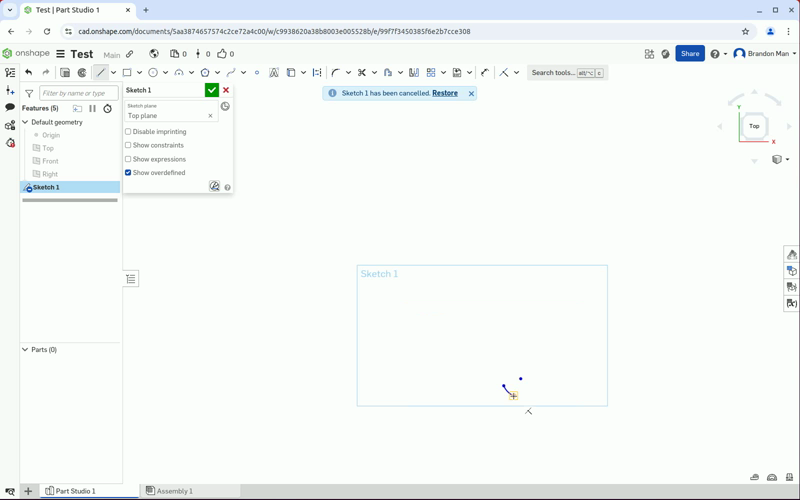
scroll(6)
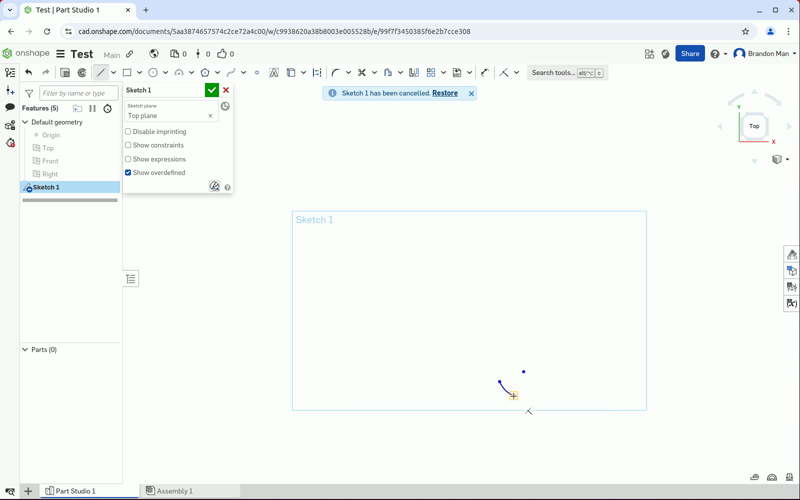
scroll(6)
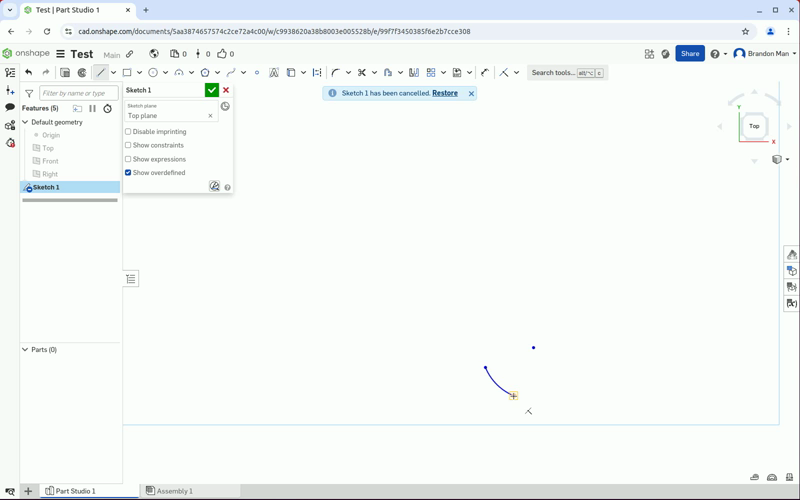
click(513, 395)
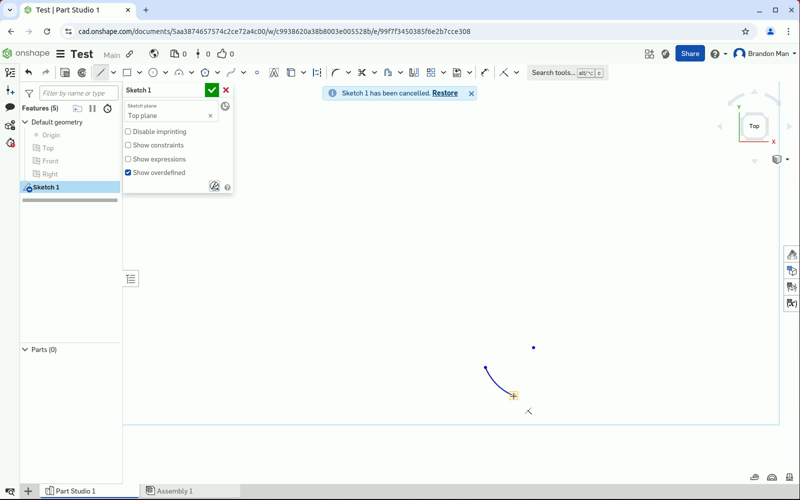
scroll(-6)
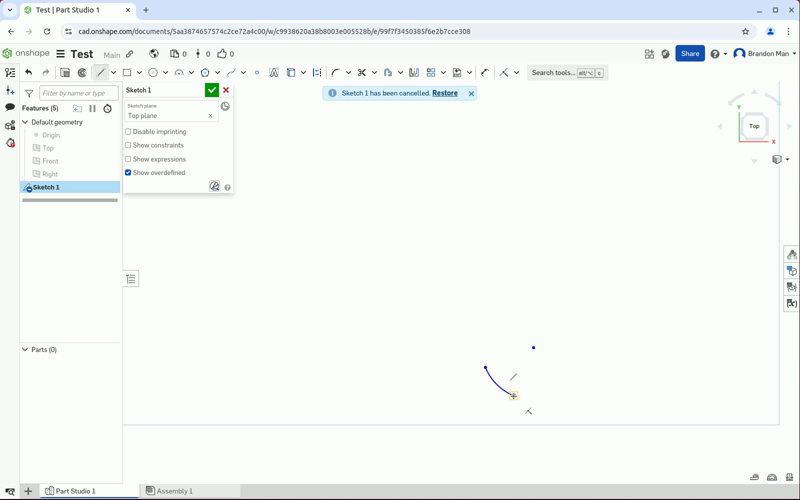
scroll(-6)
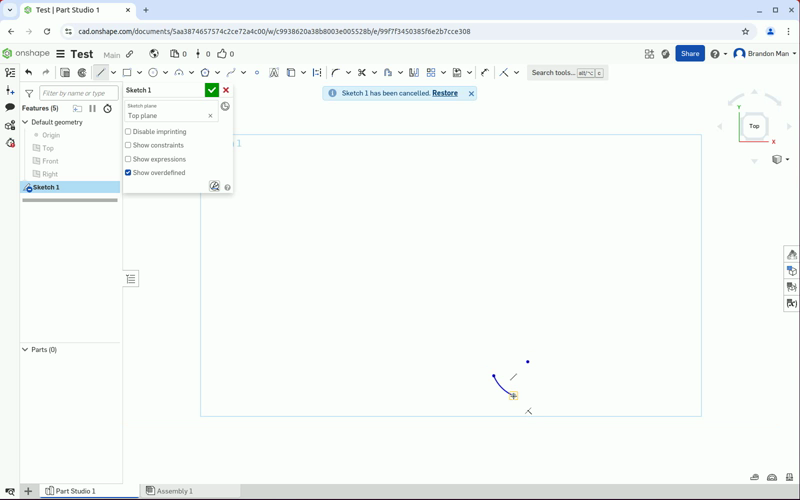
scroll(-6)
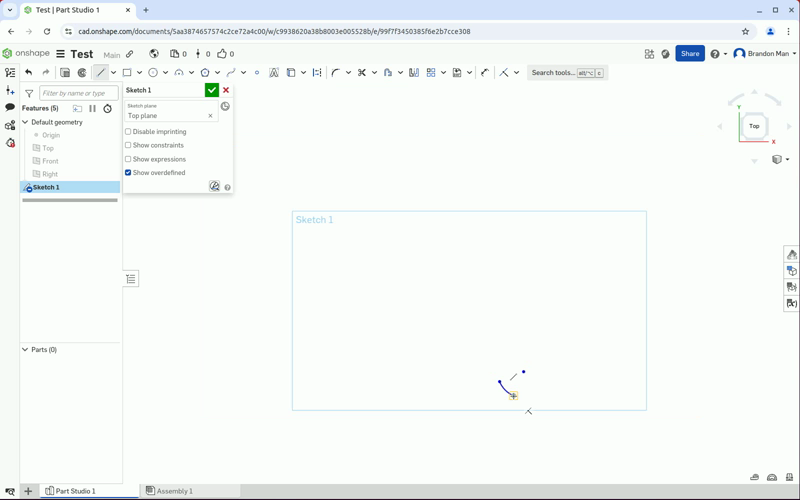
scroll(-6)
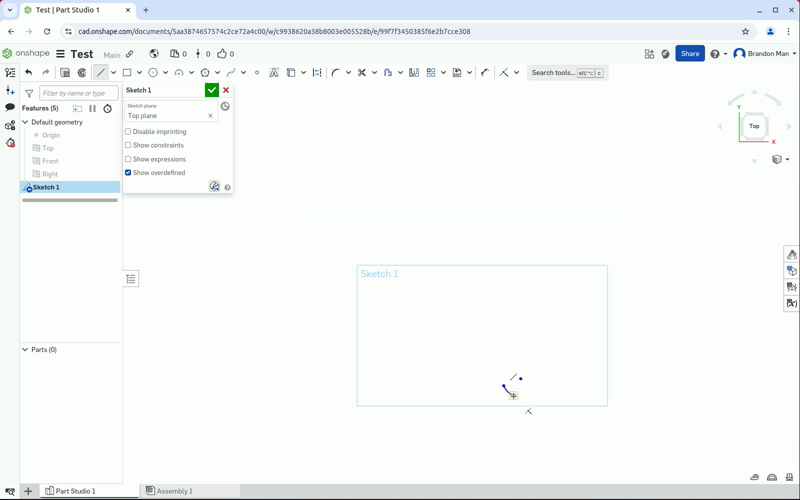
scroll(-6)
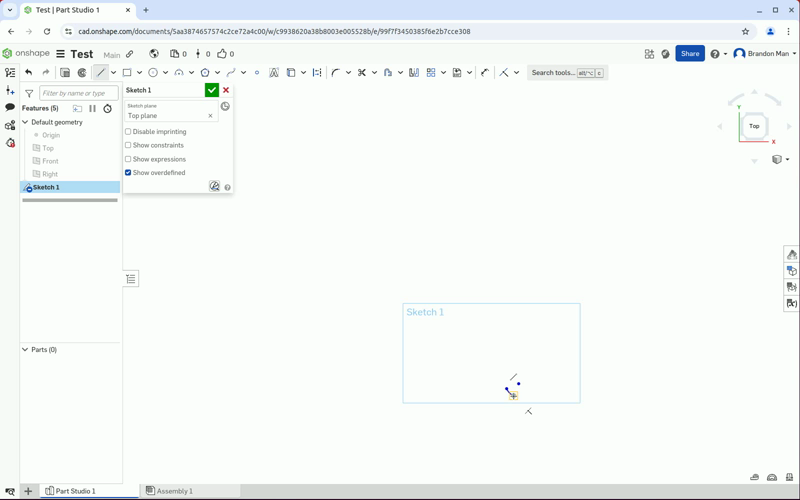
scroll(-6)
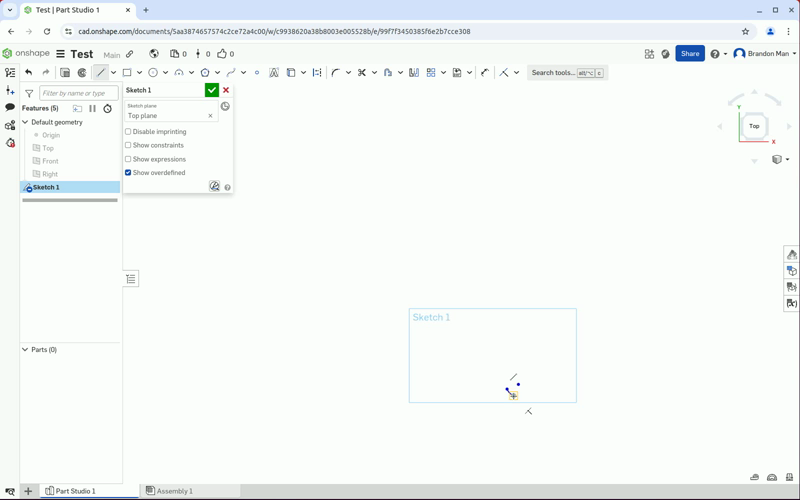
scroll(-6)
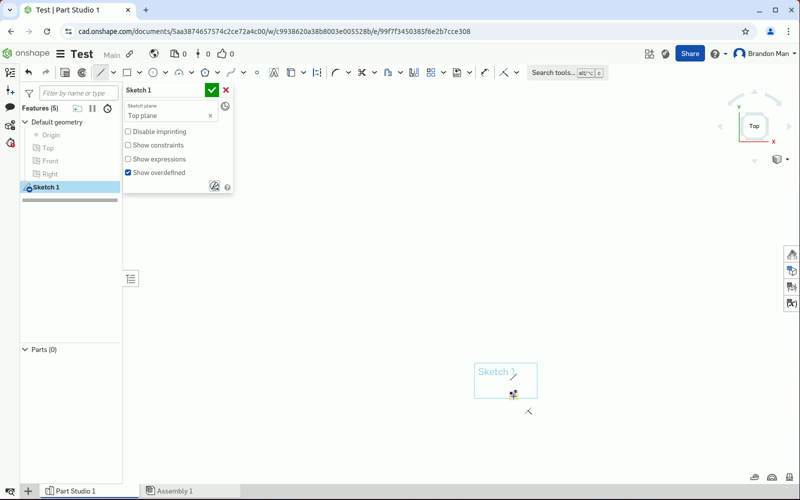
key_down(shift)
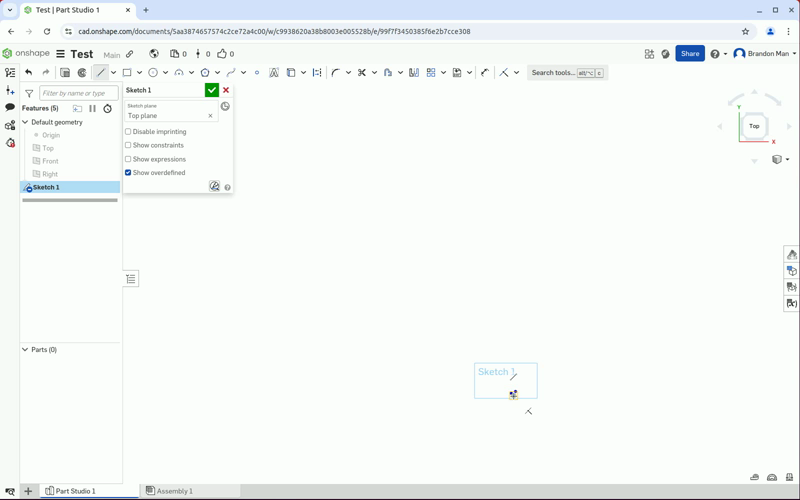
mouse_move(543, 395)
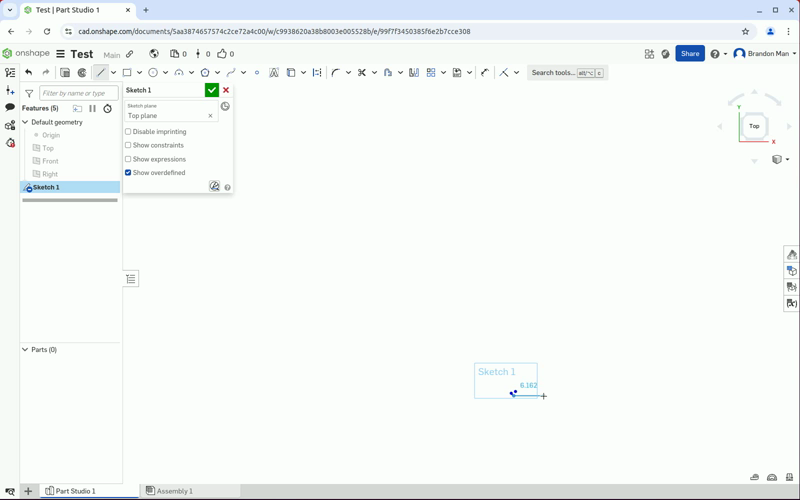
mouse_move(528, 395)
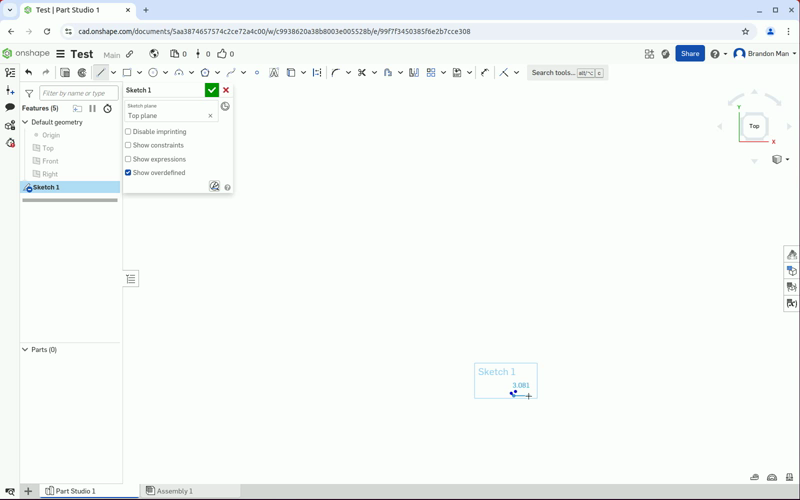
click(528, 395)
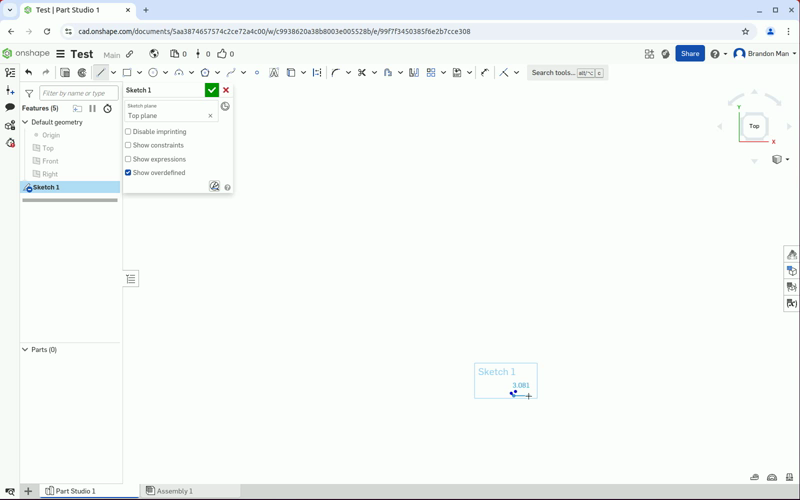
key_up(shift)
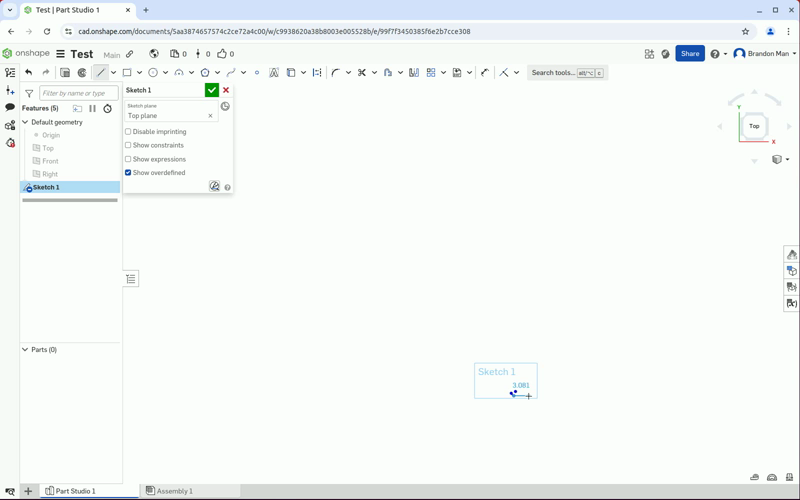
key(esc)
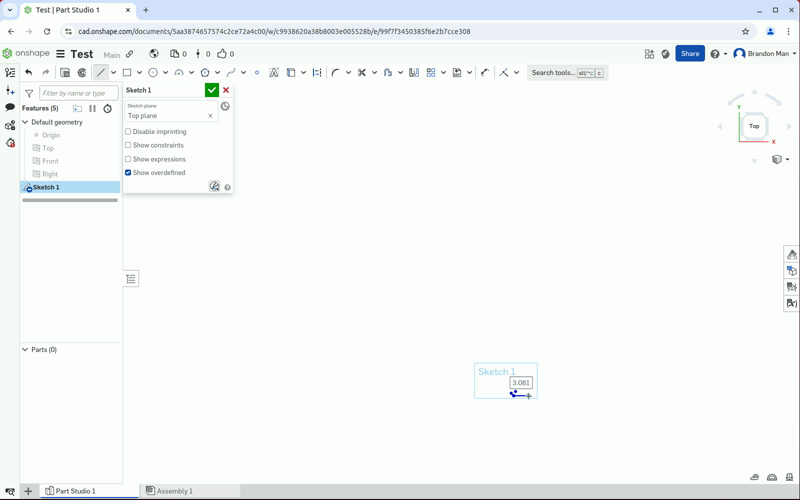
key(a)
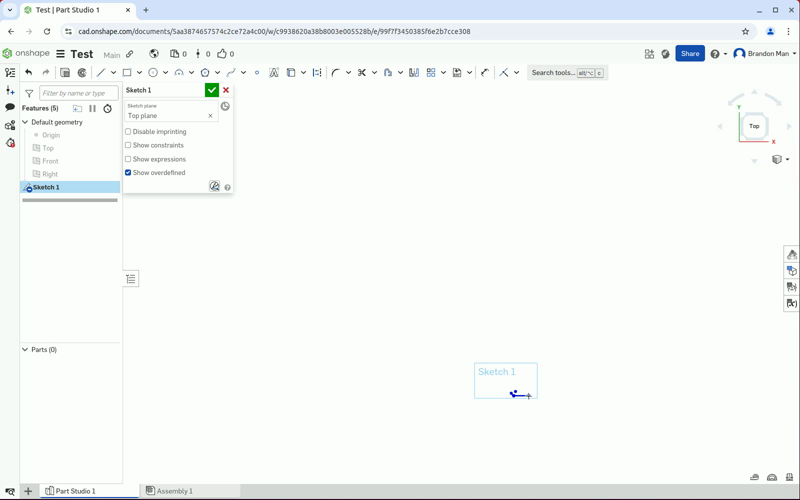
mouse_move(528, 395)
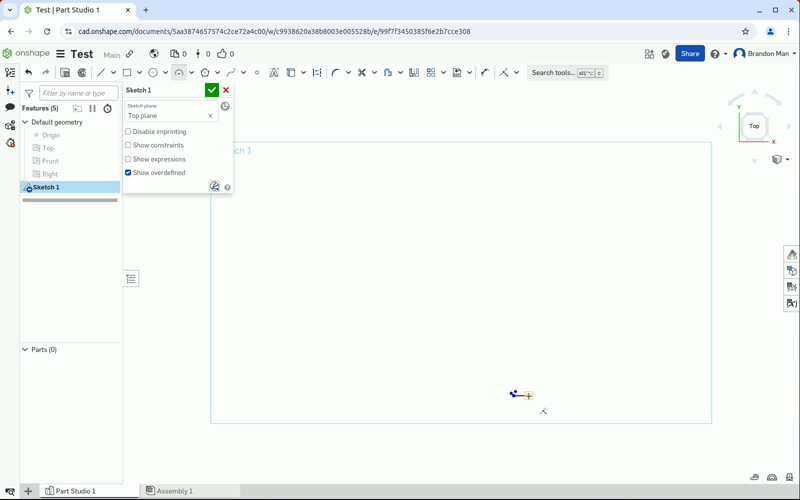
click(528, 395)
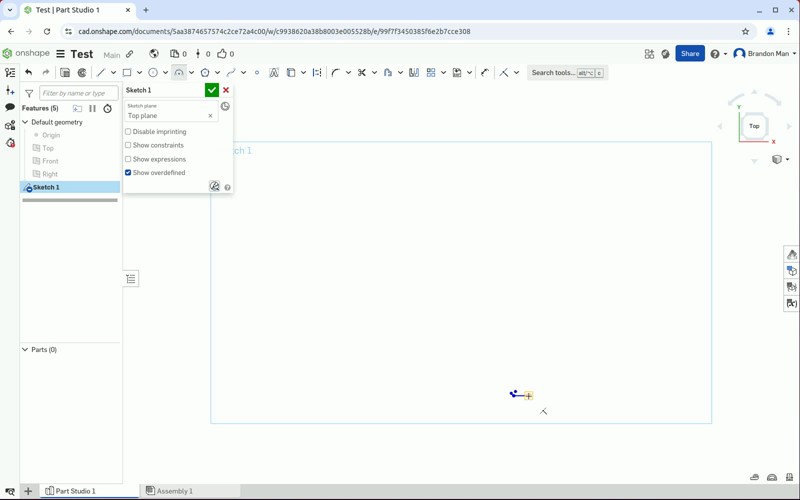
key_down(shift)
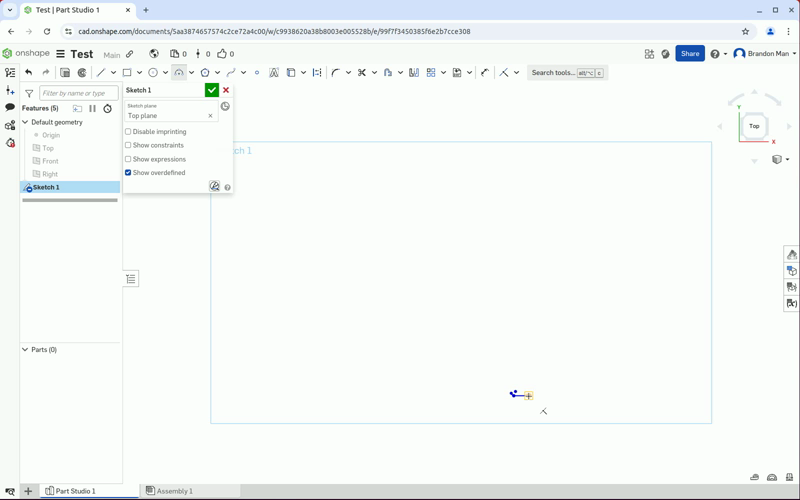
mouse_move(531, 393)
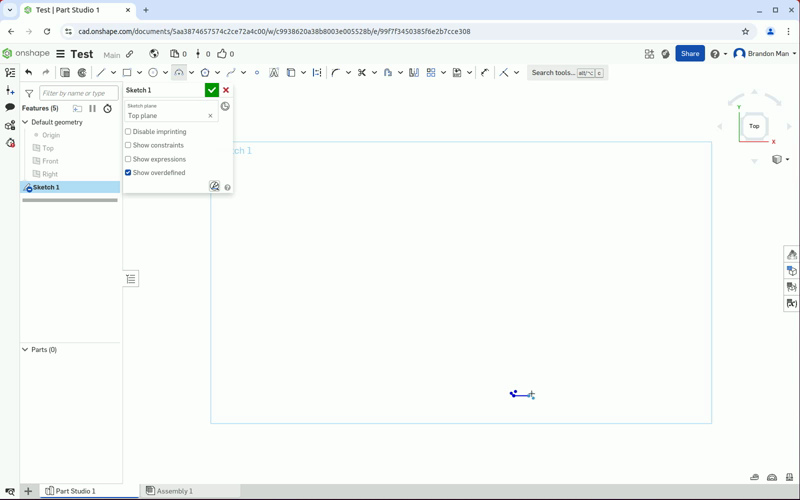
scroll(6)
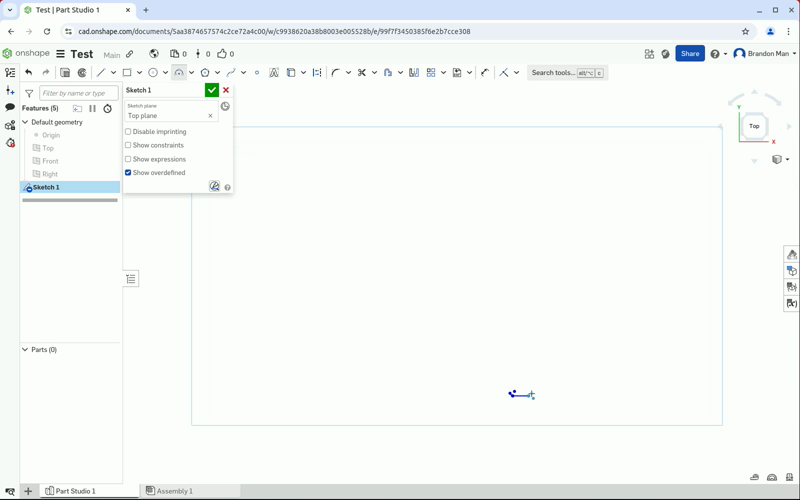
scroll(6)
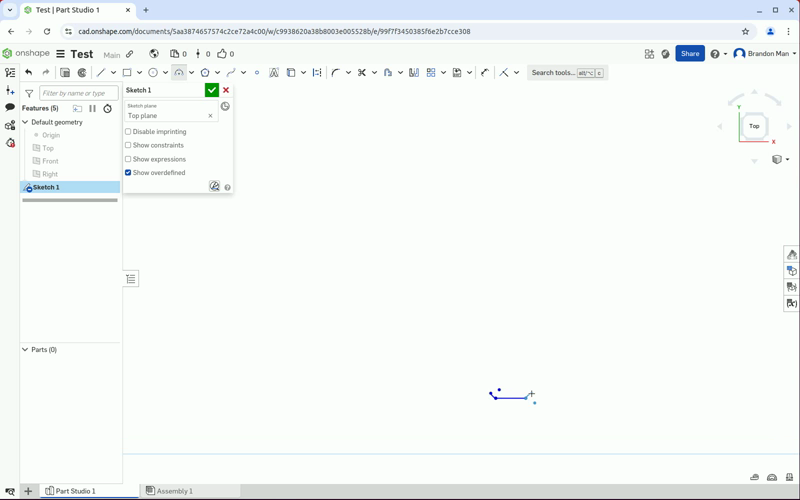
scroll(6)
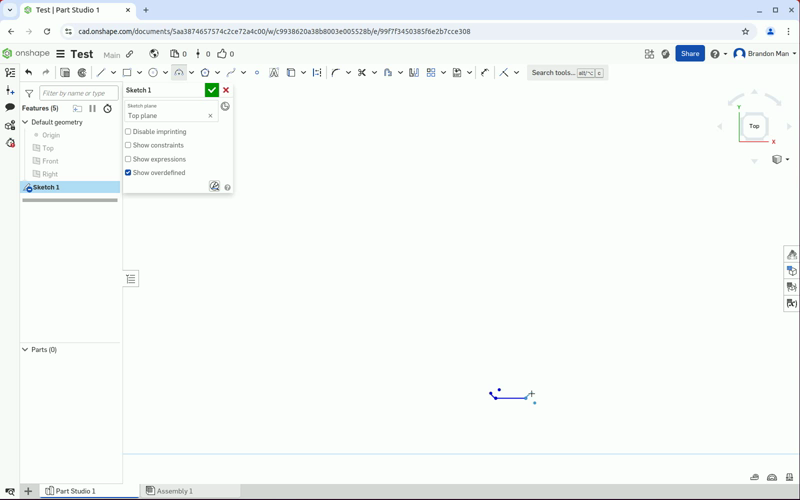
scroll(6)
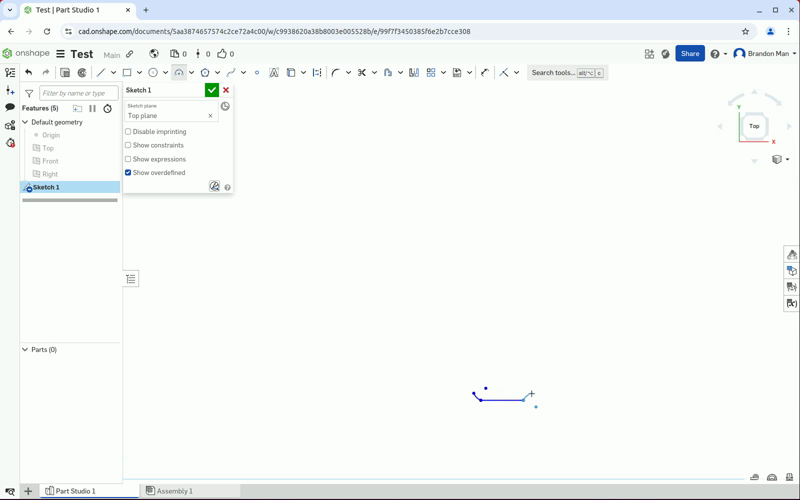
scroll(6)
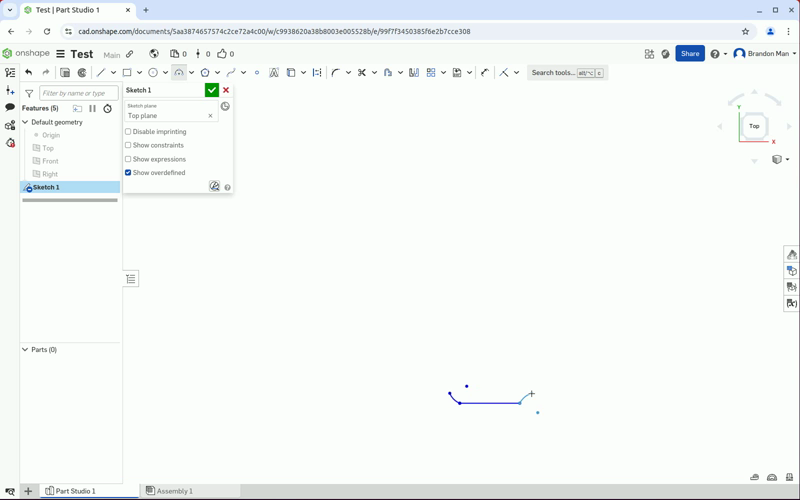
scroll(6)
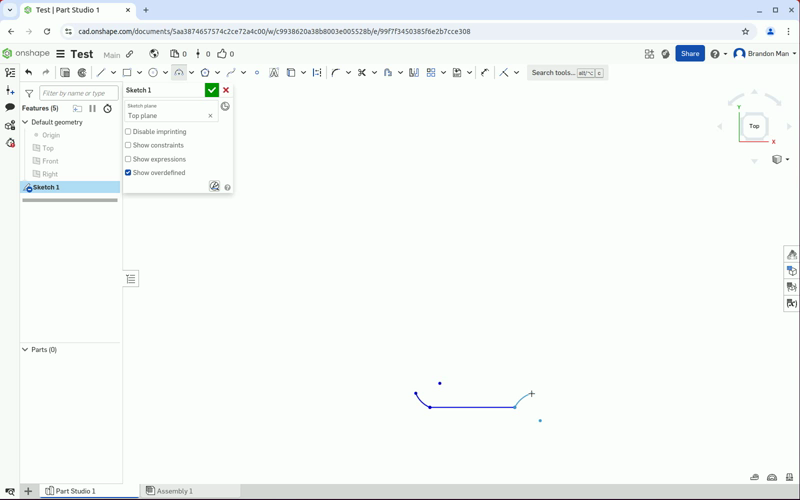
scroll(6)
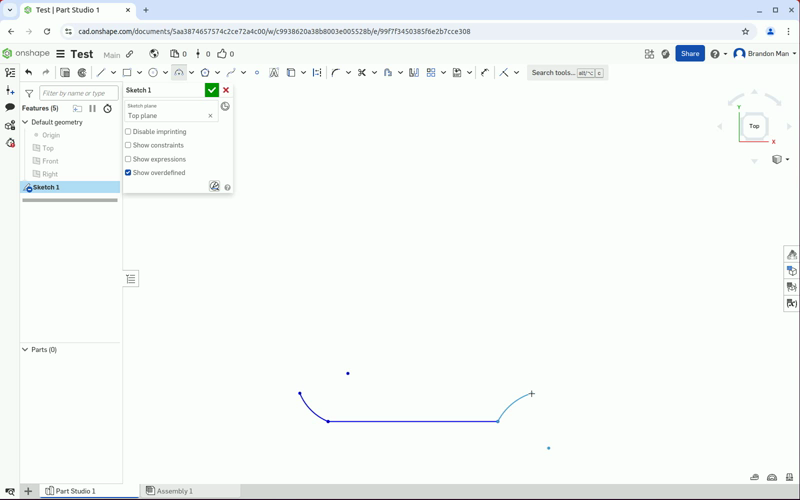
click(531, 393)
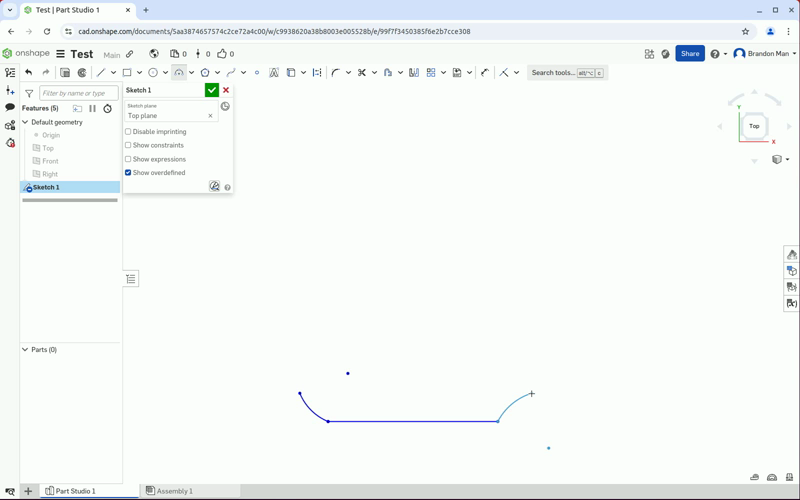
scroll(-6)
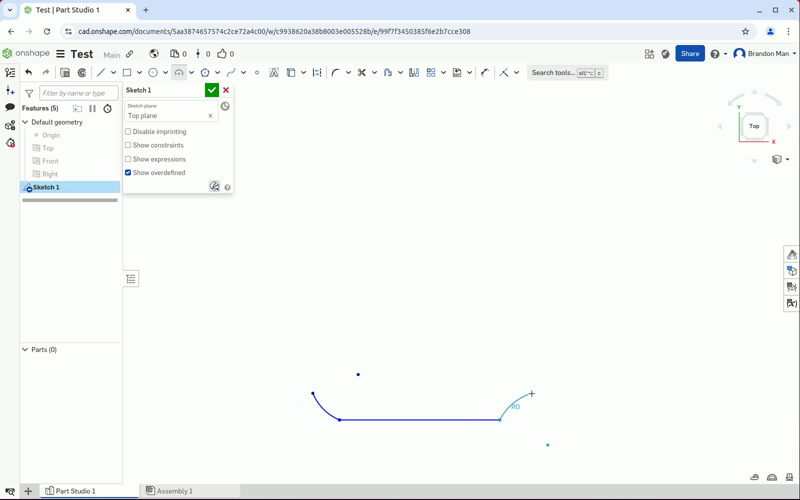
scroll(-6)
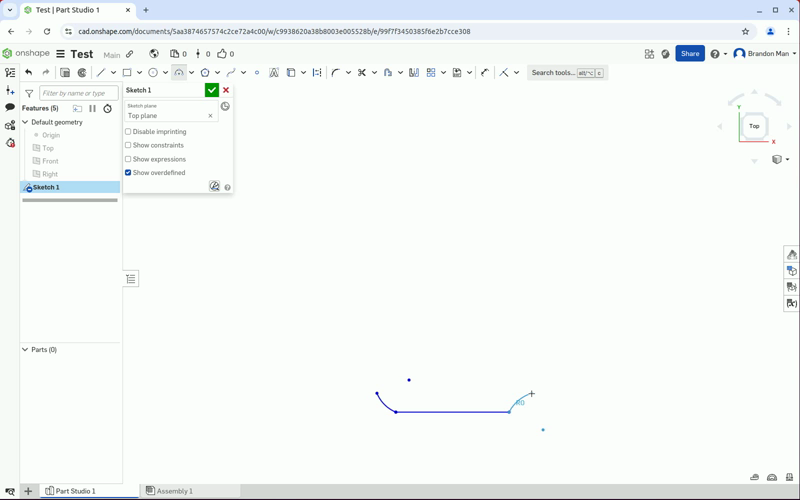
scroll(-6)
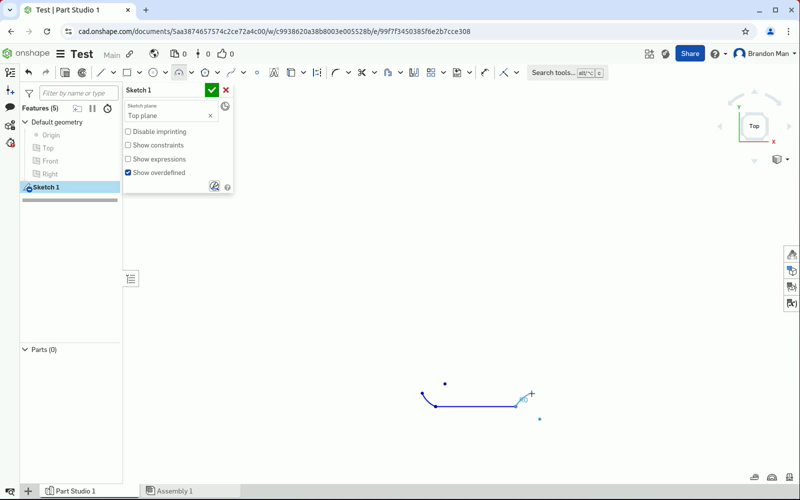
scroll(-6)
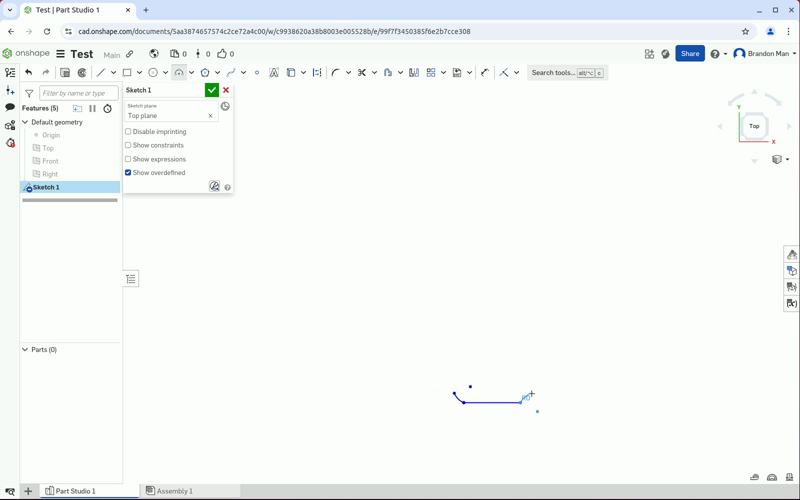
scroll(-6)
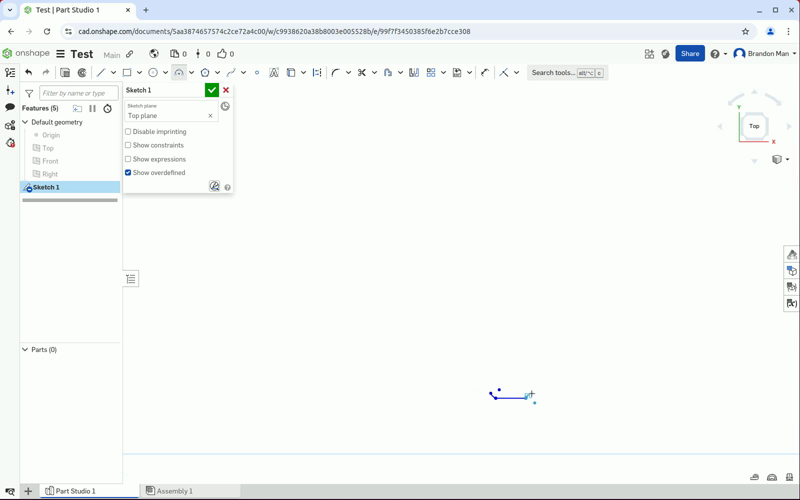
scroll(-6)
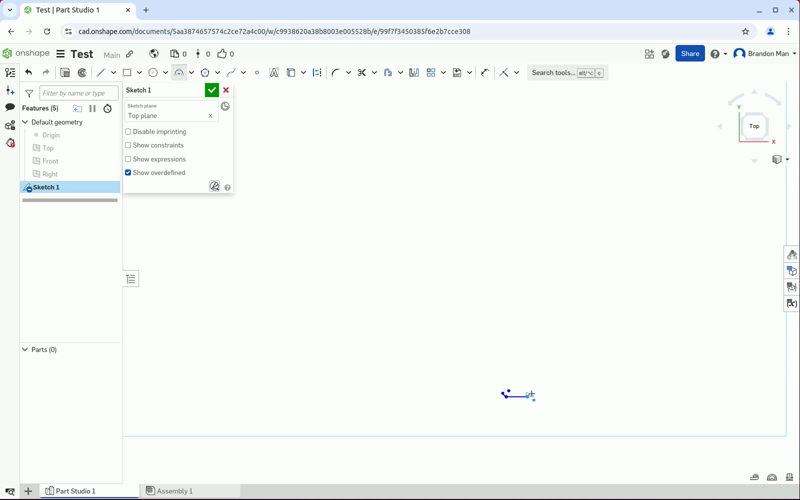
scroll(-6)
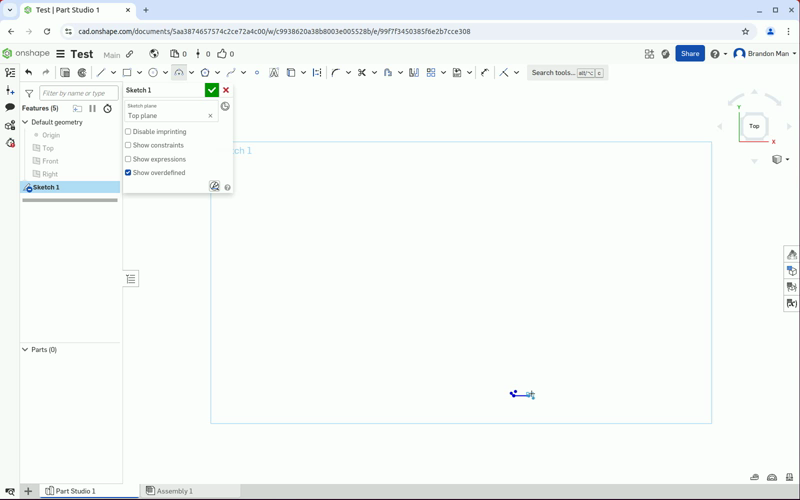
mouse_move(530, 394)
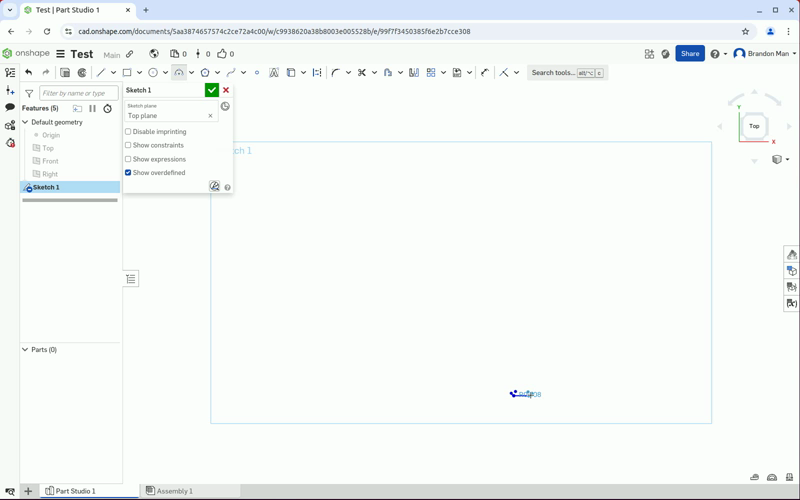
scroll(6)
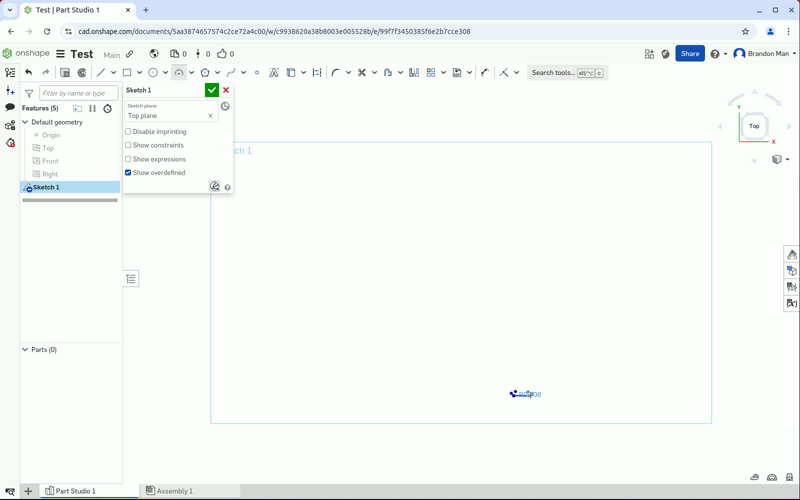
scroll(6)
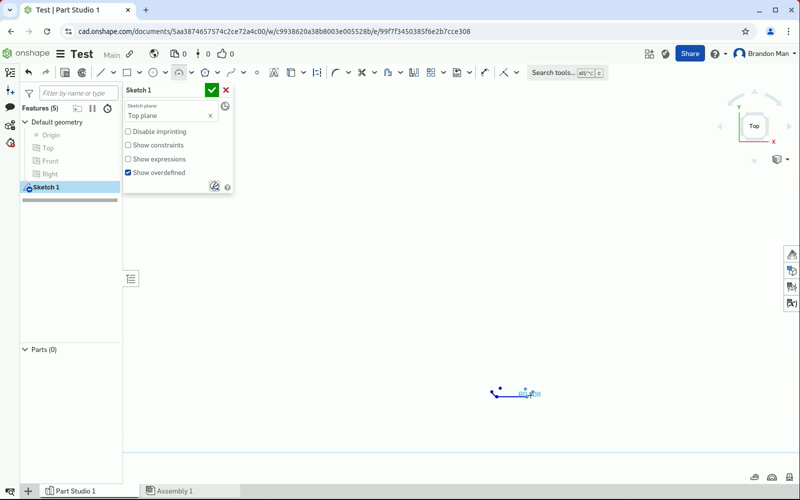
scroll(6)
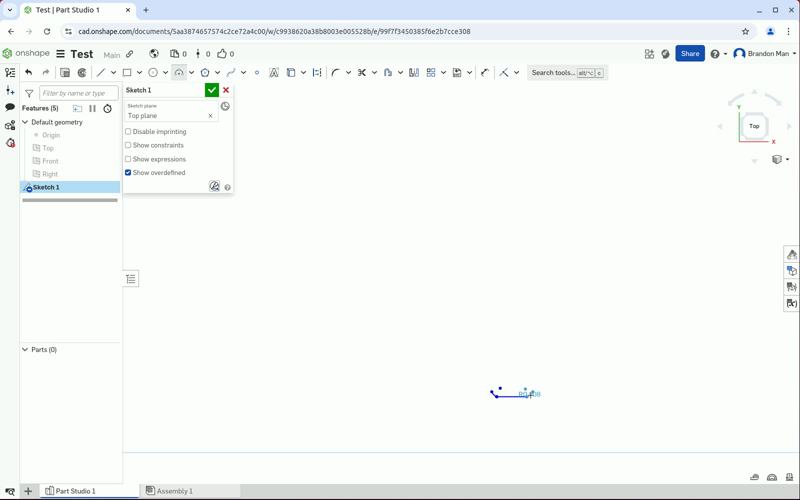
scroll(6)
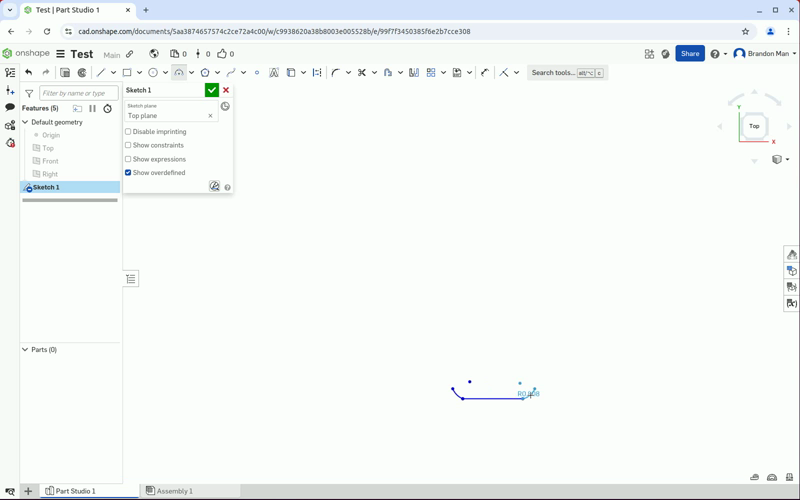
scroll(6)
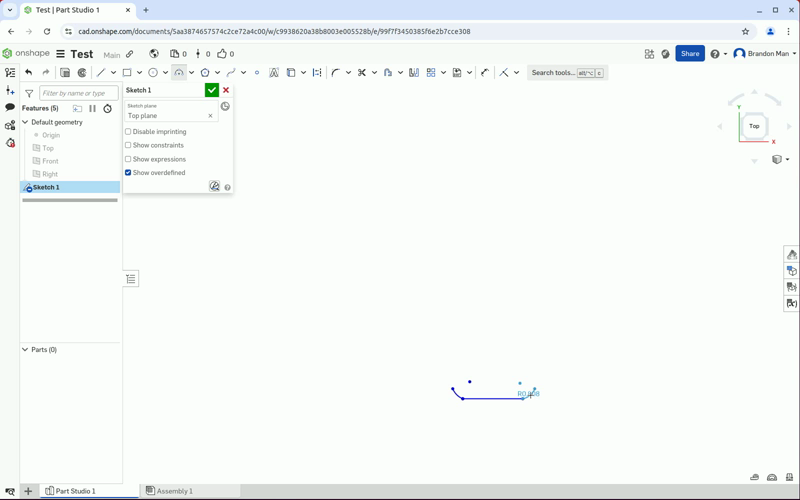
scroll(6)
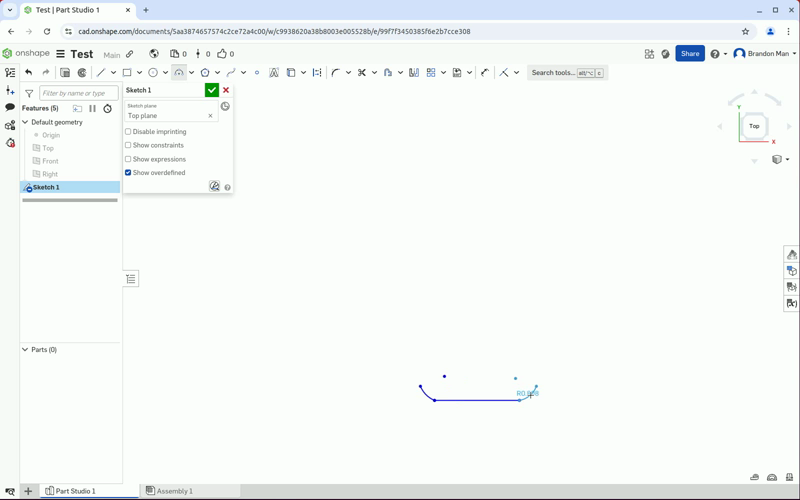
scroll(6)
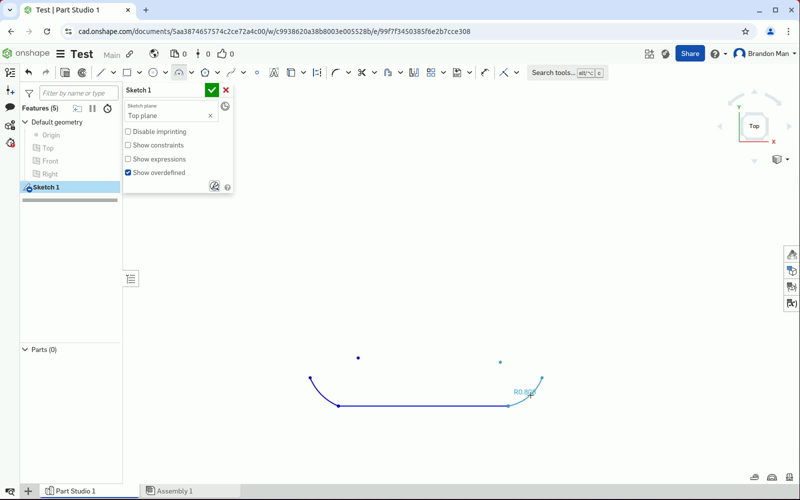
click(530, 394)
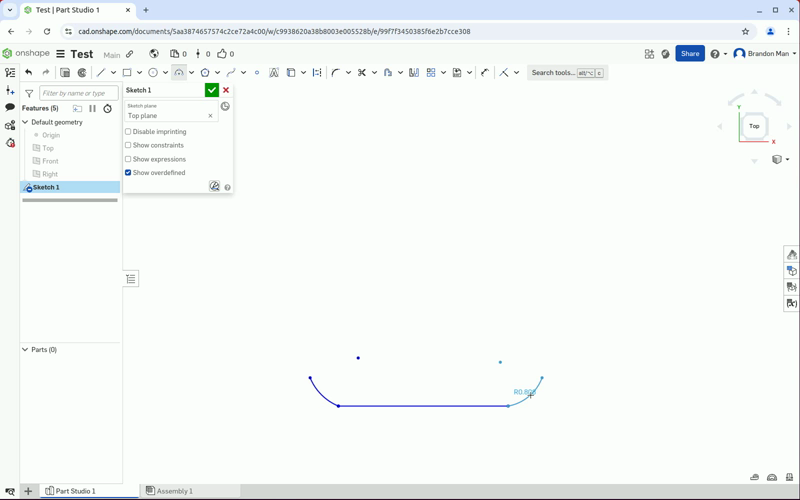
scroll(-6)
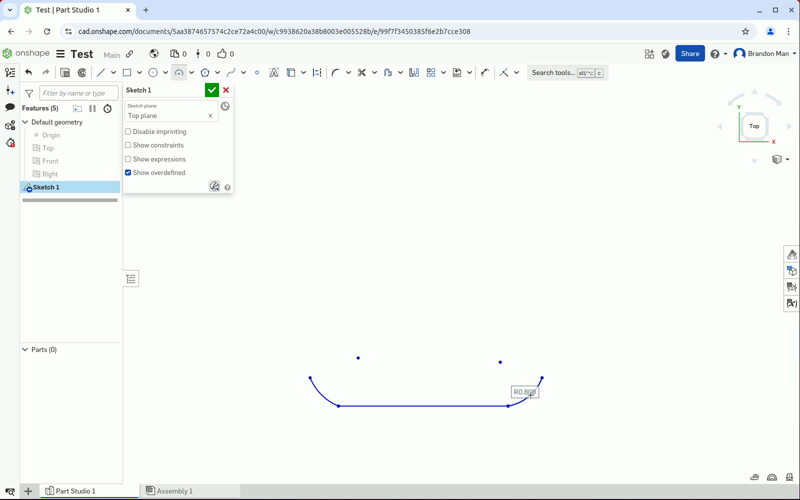
scroll(-6)
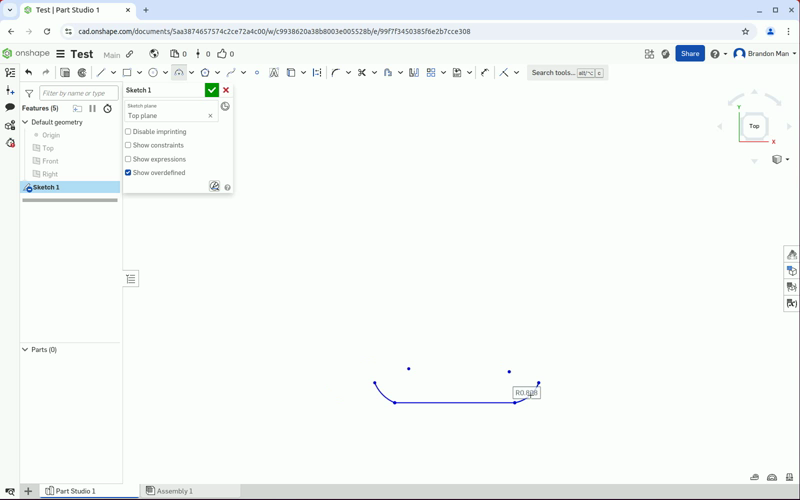
scroll(-6)
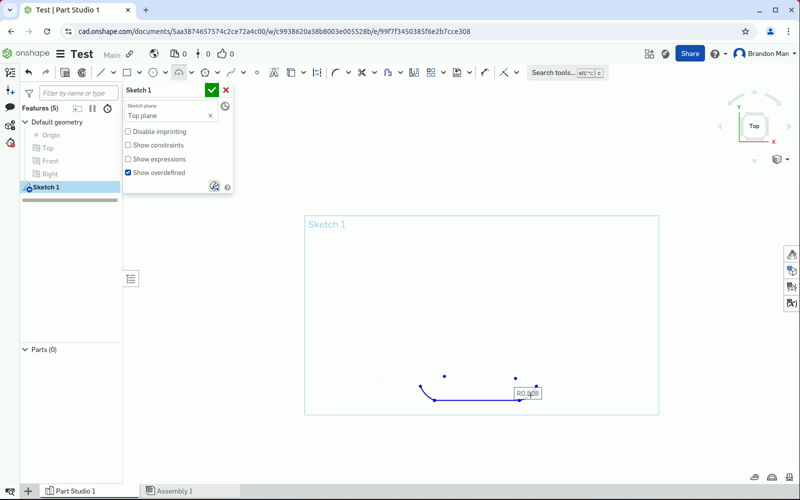
scroll(-6)
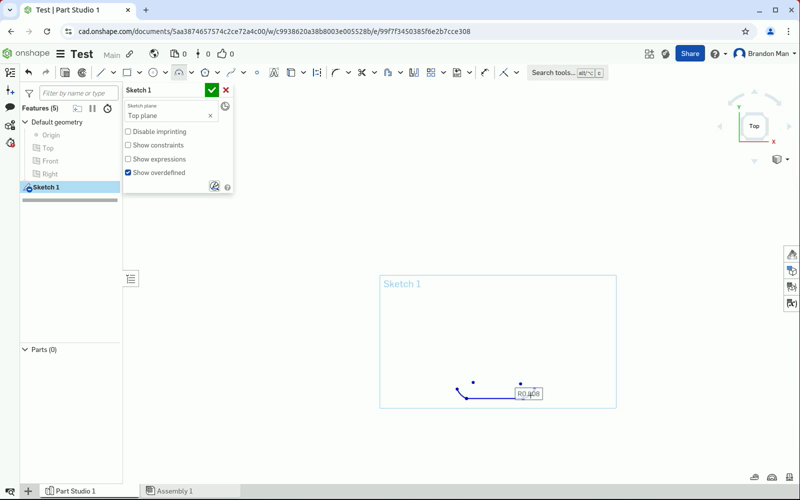
scroll(-6)
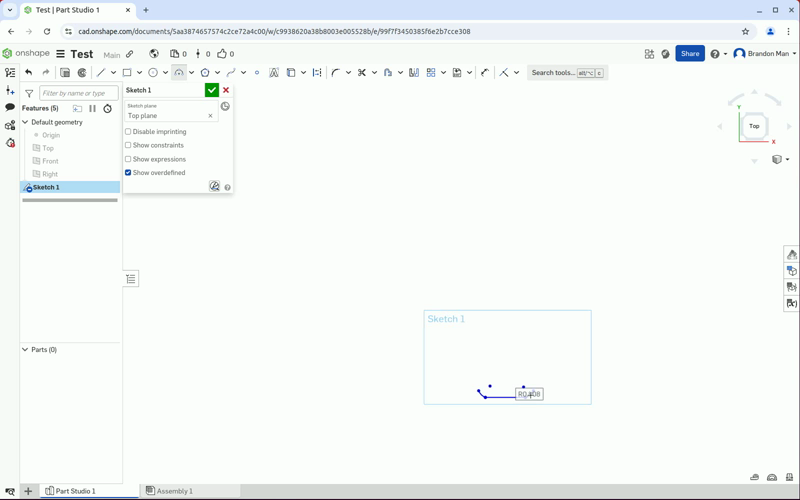
scroll(-6)
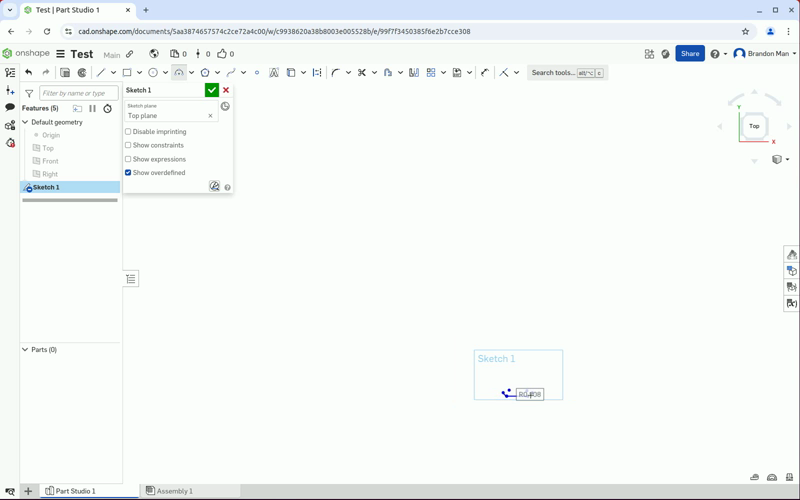
scroll(-6)
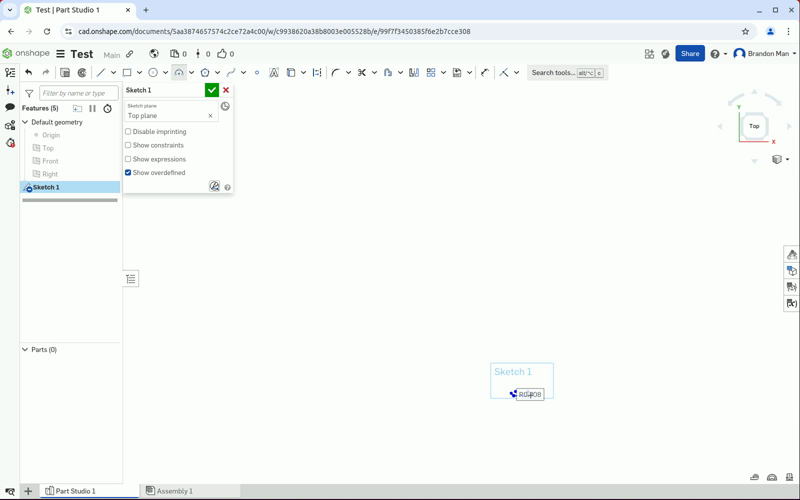
key_up(shift)
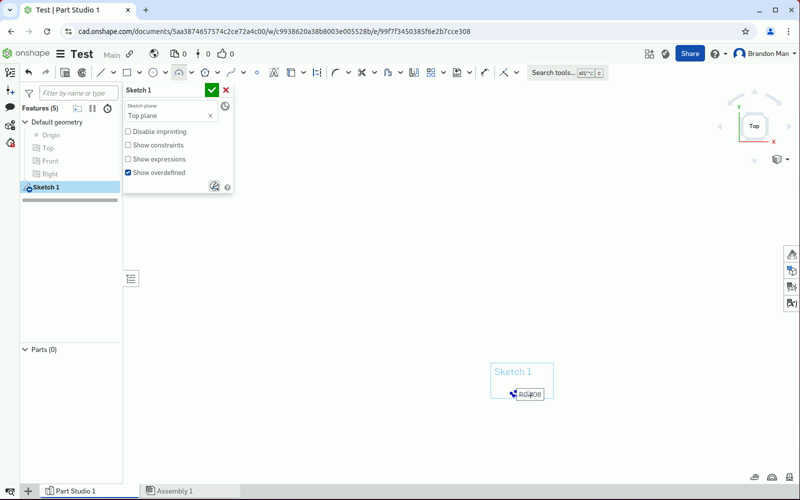
key(esc)
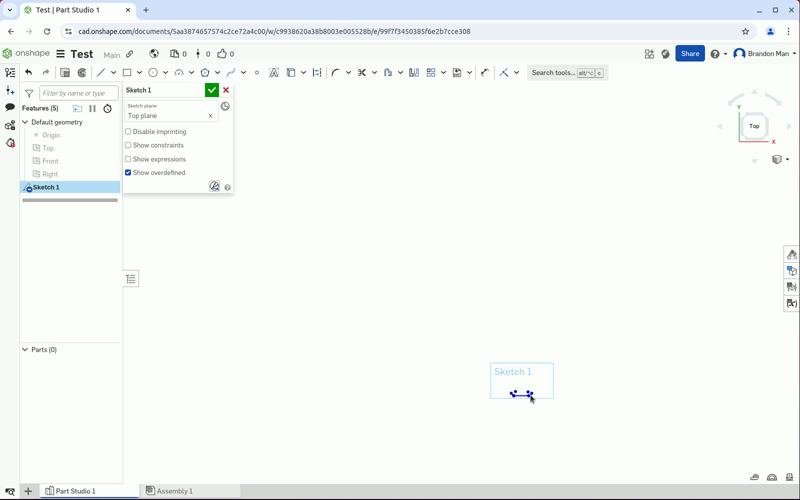
key(l)
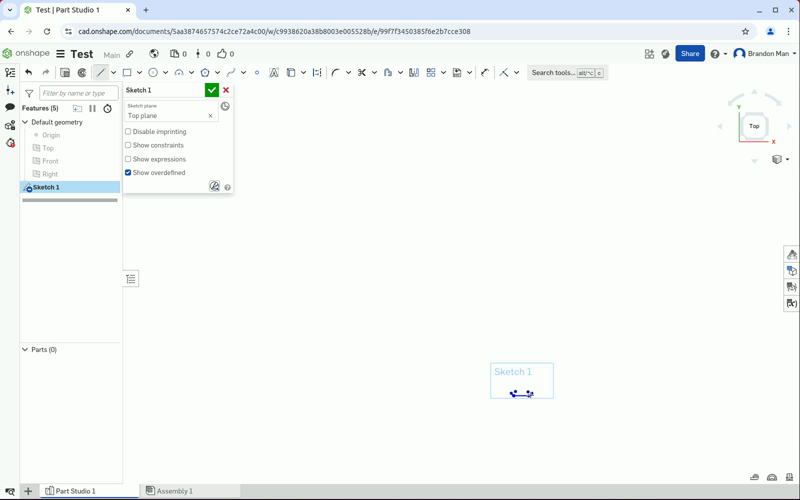
mouse_move(531, 393)
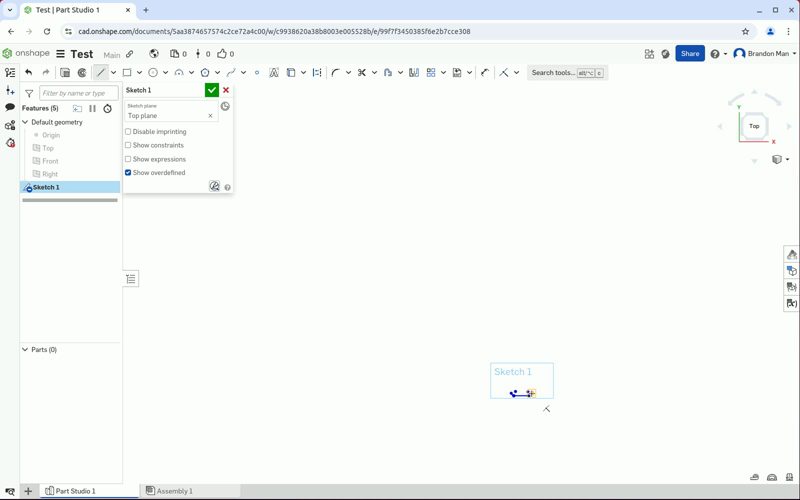
scroll(6)
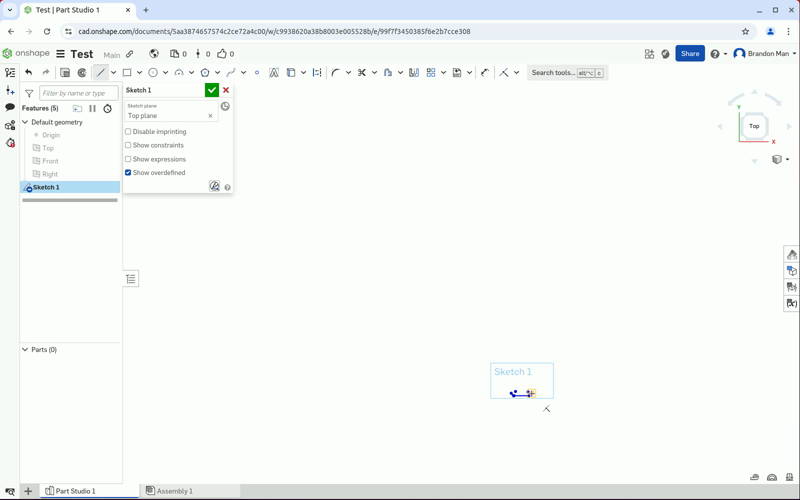
scroll(6)
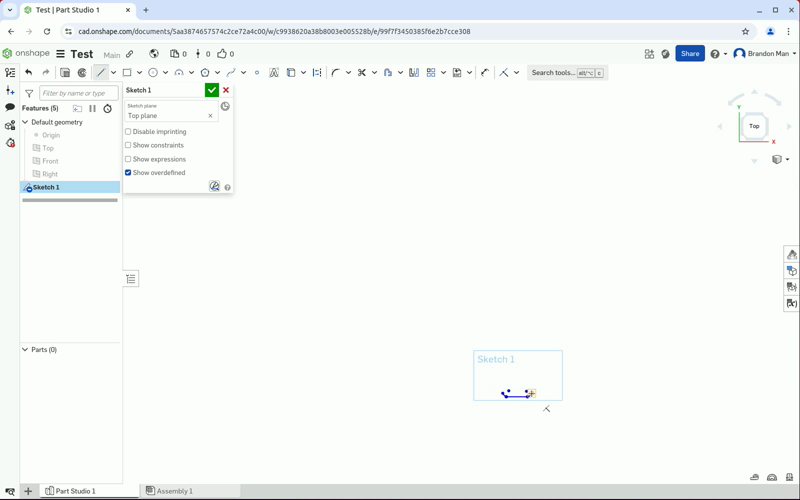
scroll(6)
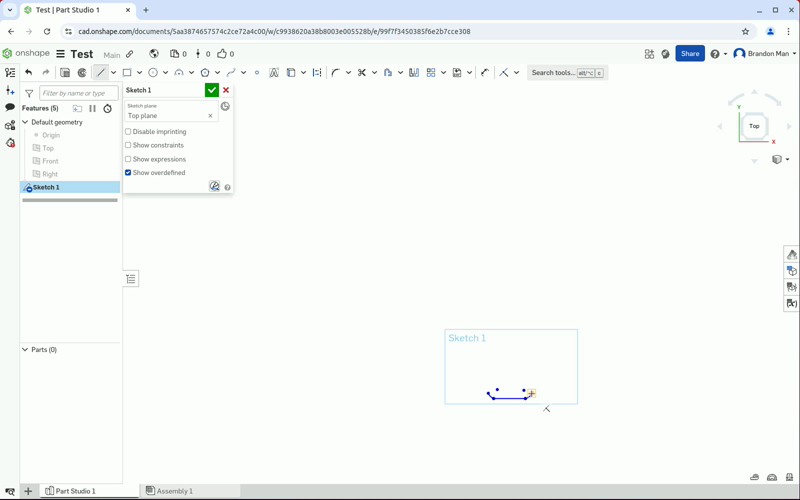
scroll(6)
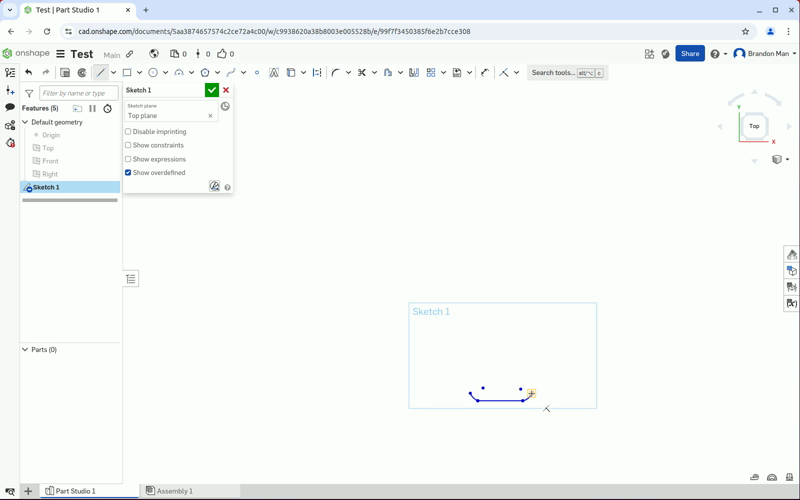
scroll(6)
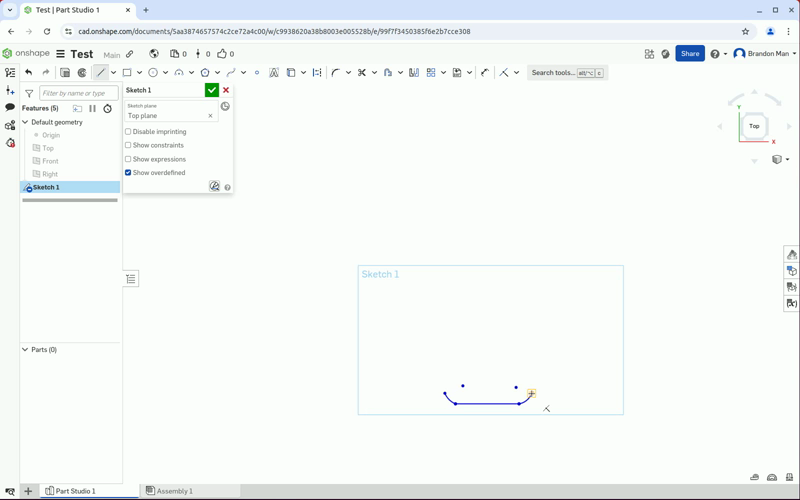
scroll(6)
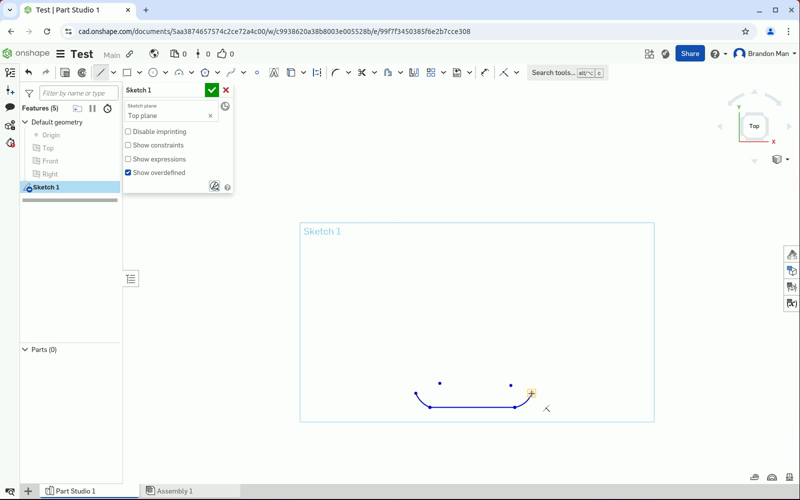
scroll(6)
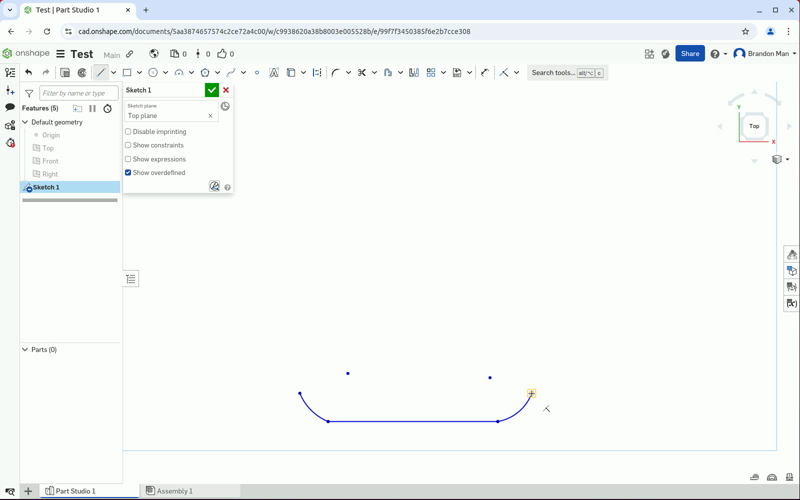
click(531, 393)
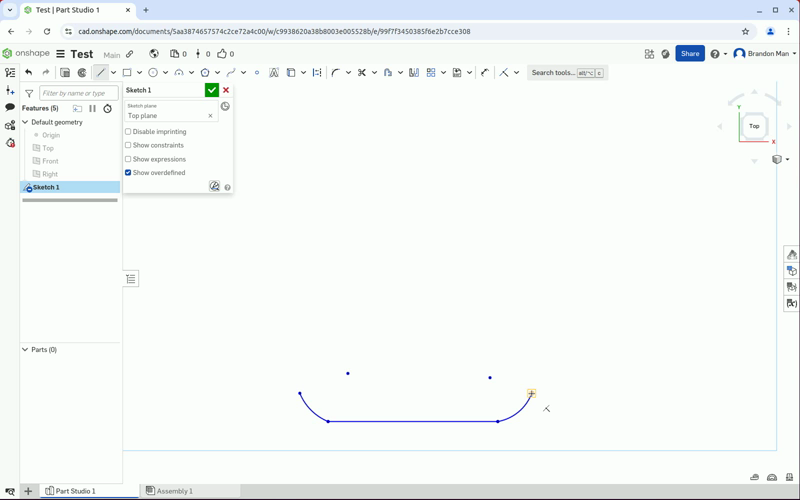
scroll(-6)
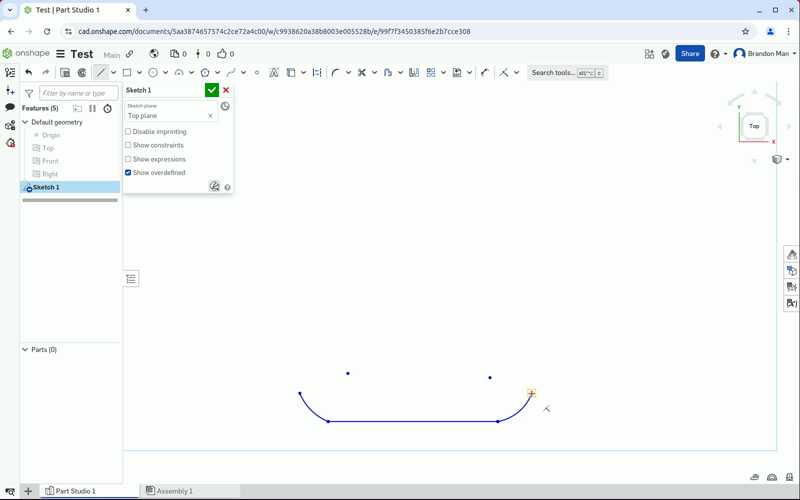
scroll(-6)
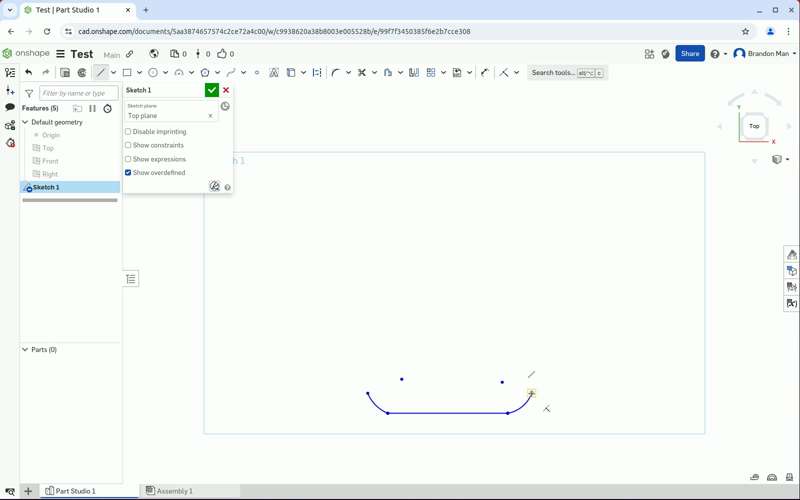
scroll(-6)
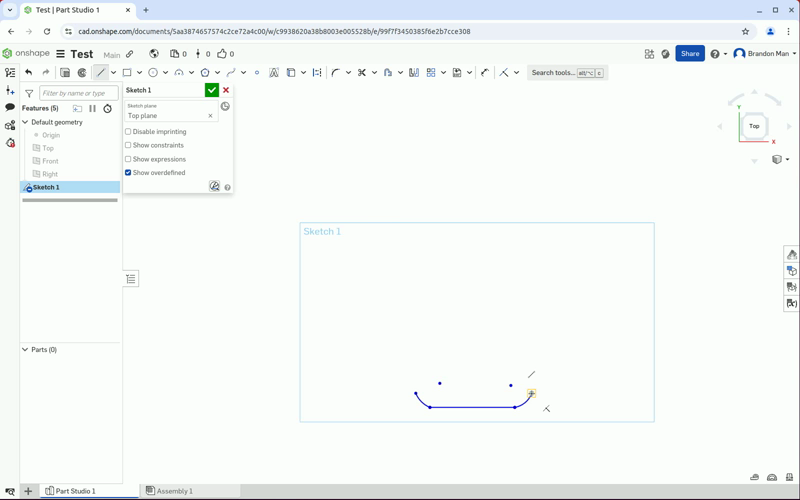
scroll(-6)
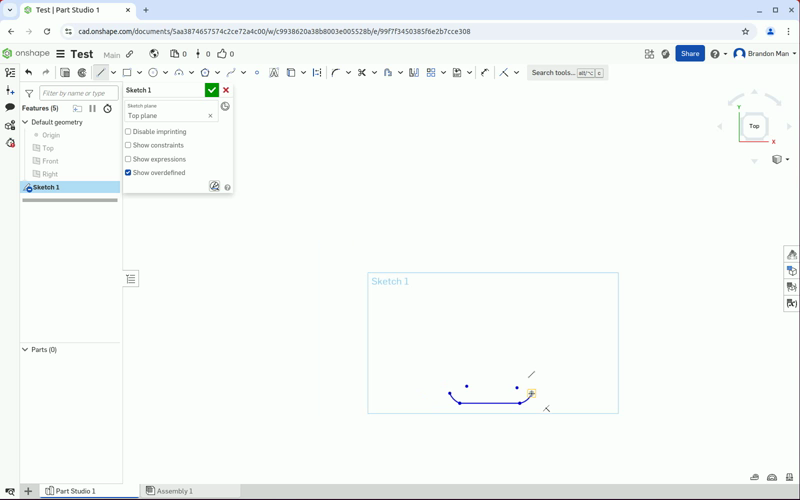
scroll(-6)
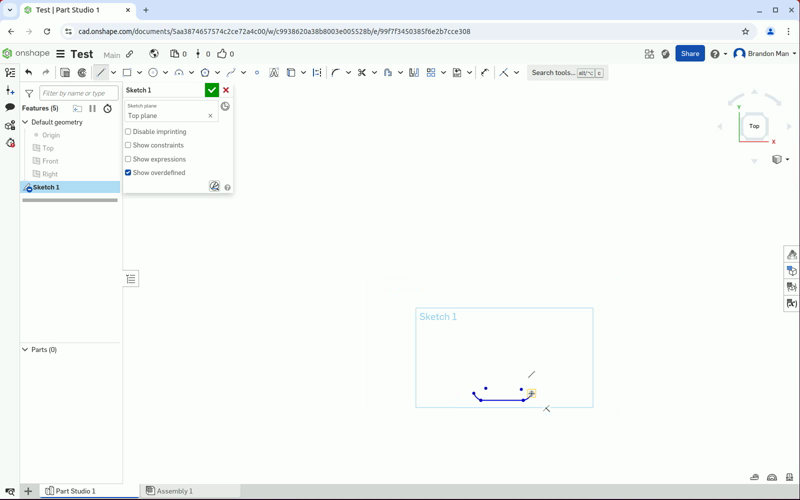
scroll(-6)
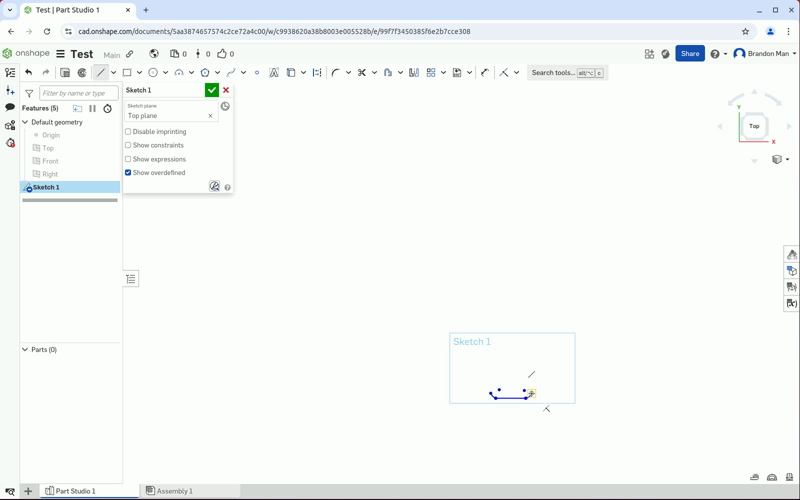
scroll(-6)
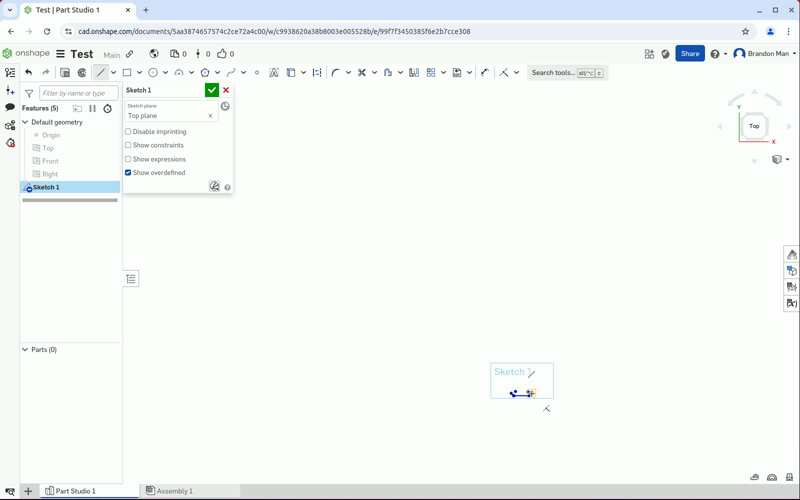
key_down(shift)
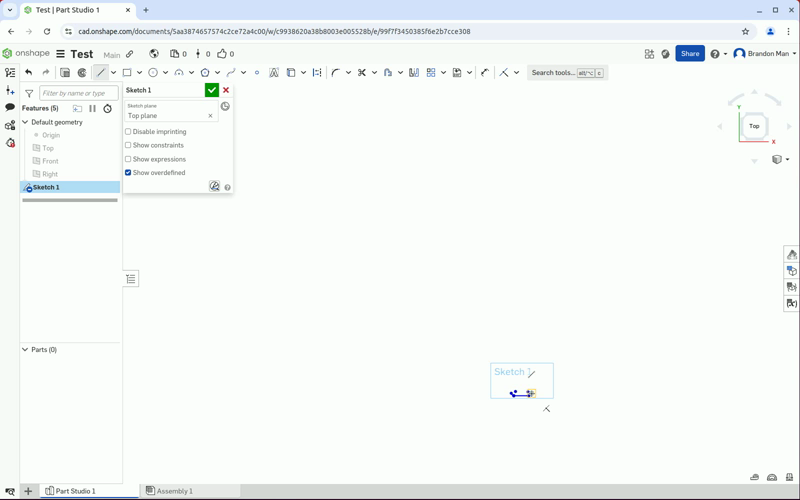
mouse_move(561, 393)
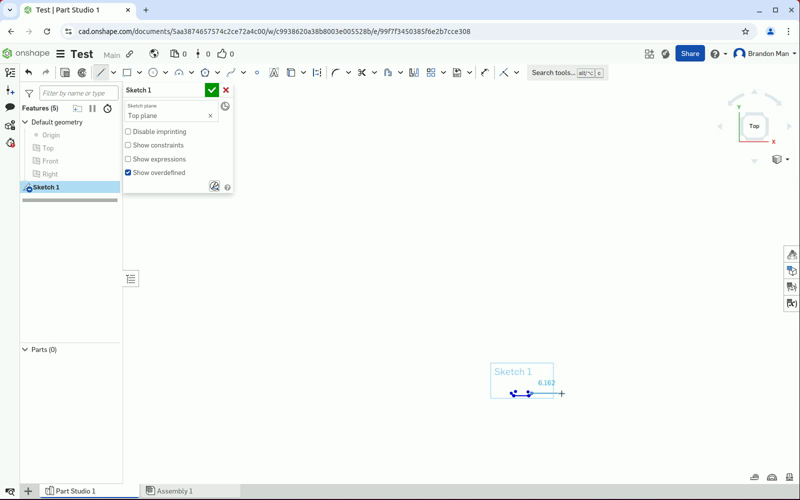
mouse_move(531, 352)
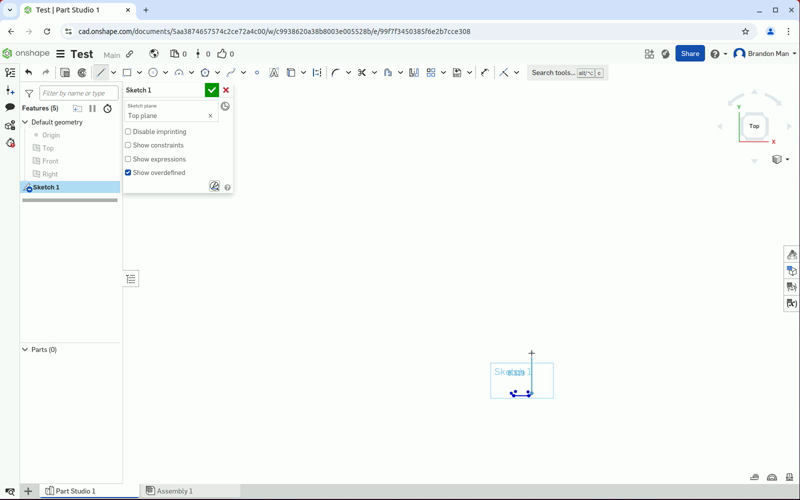
click(531, 352)
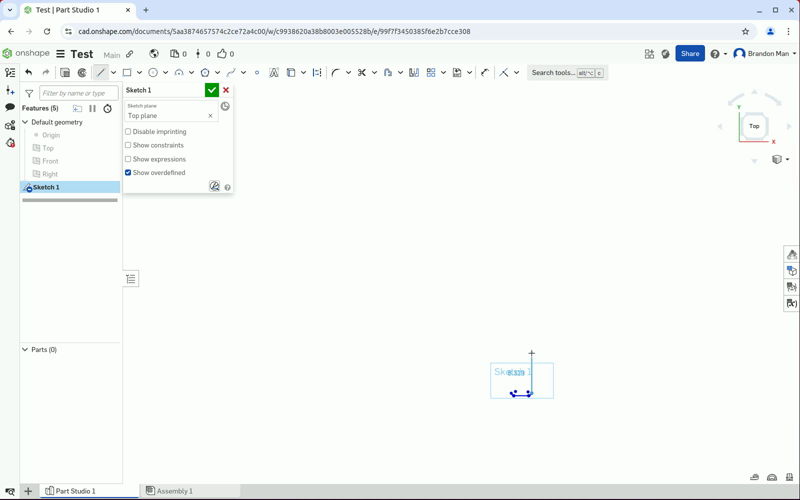
key_up(shift)
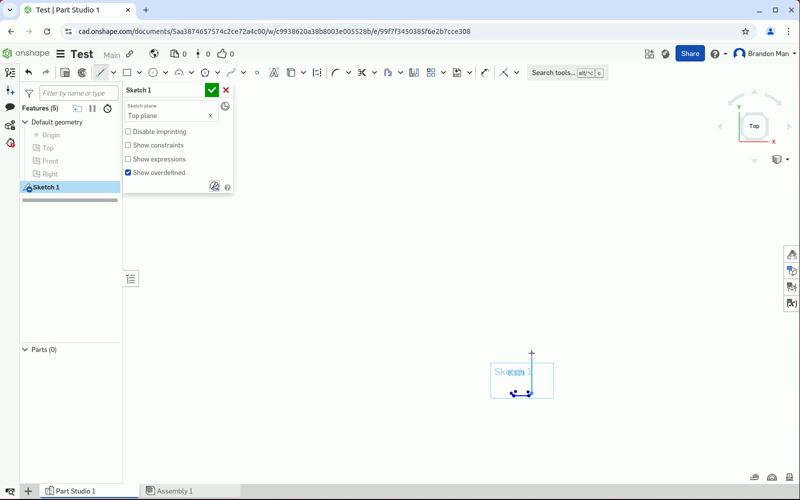
key(esc)
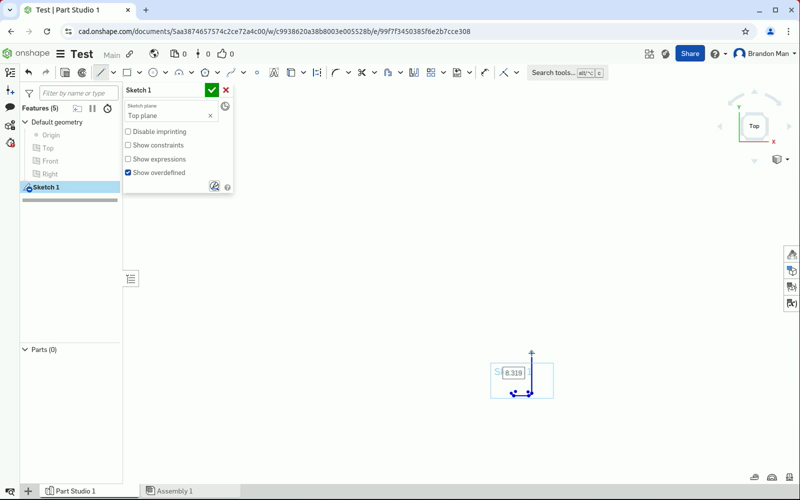
key(a)
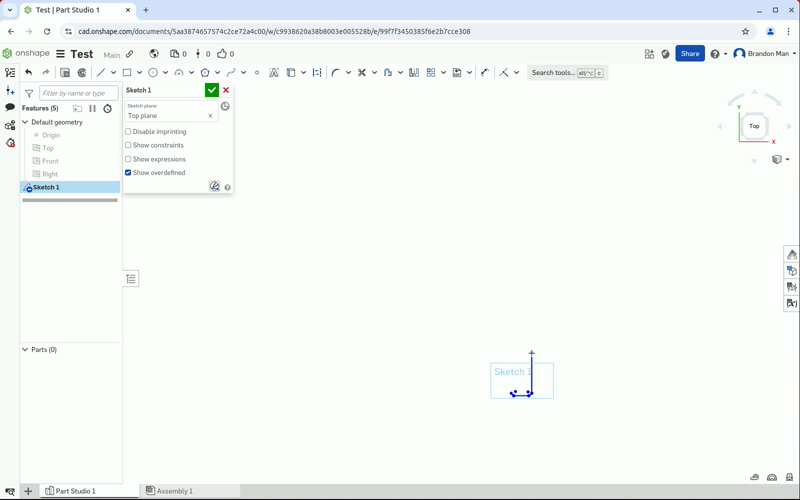
mouse_move(531, 352)
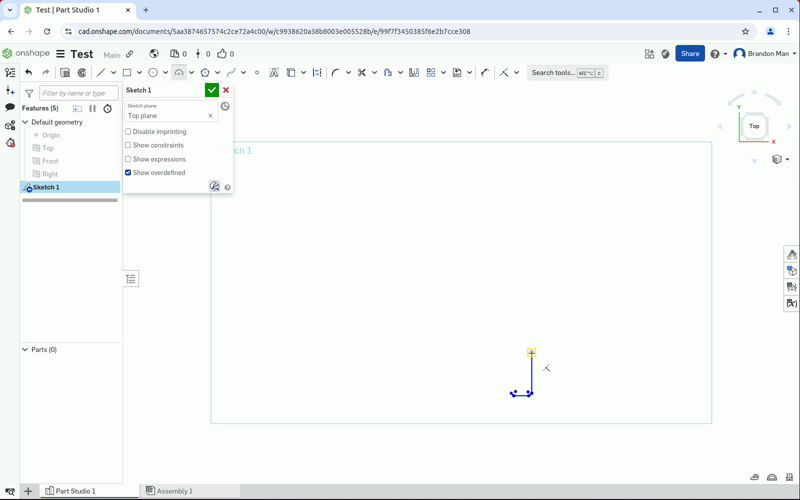
click(531, 352)
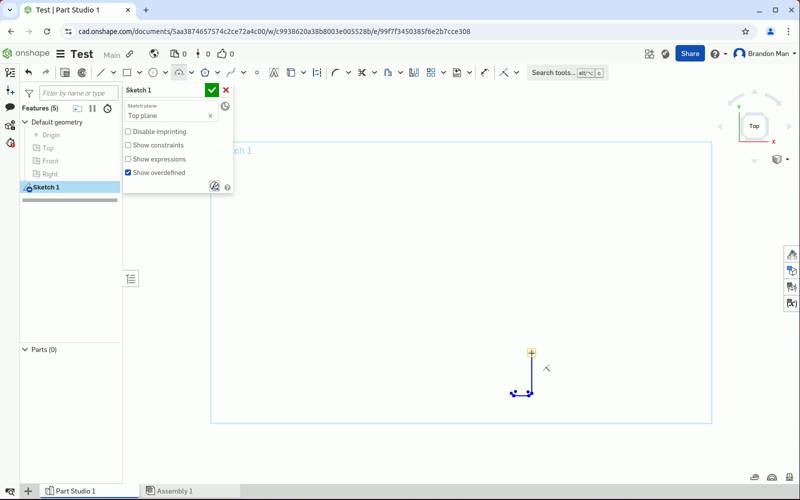
key_down(shift)
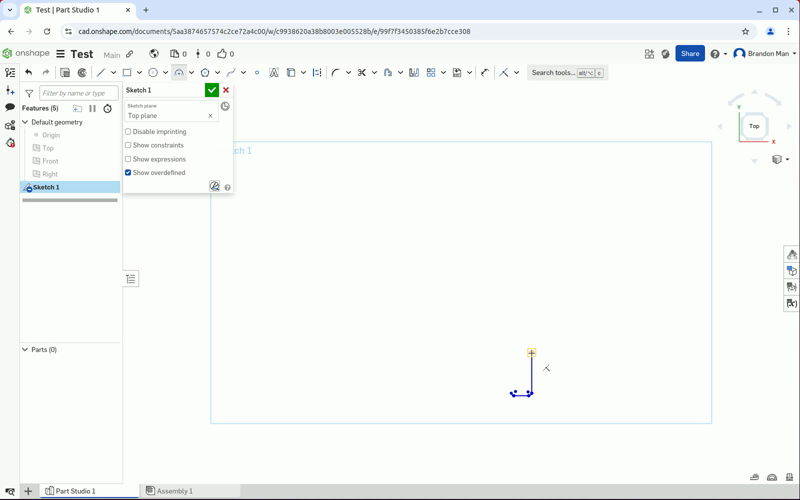
mouse_move(528, 350)
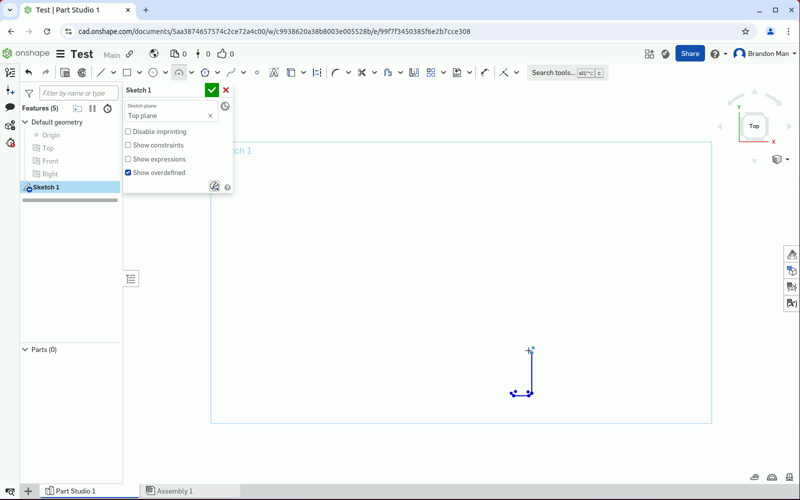
scroll(6)
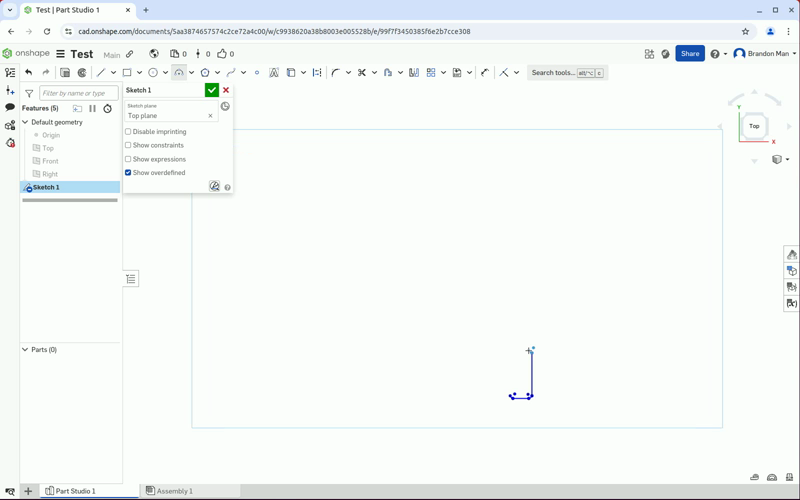
scroll(6)
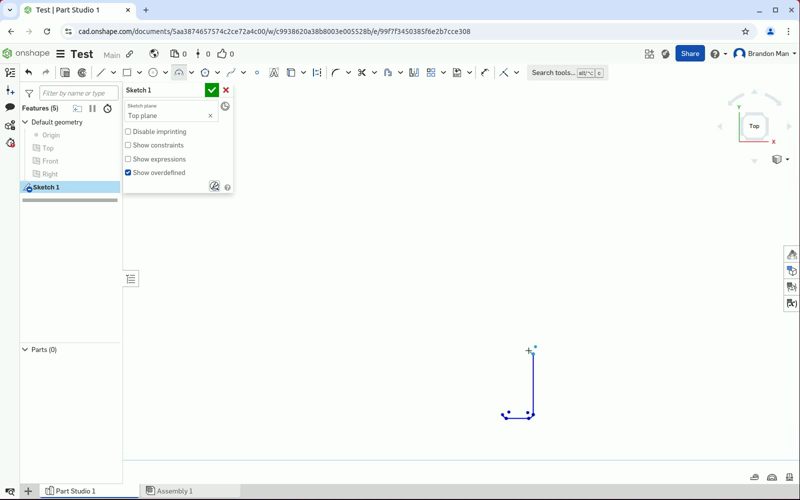
scroll(6)
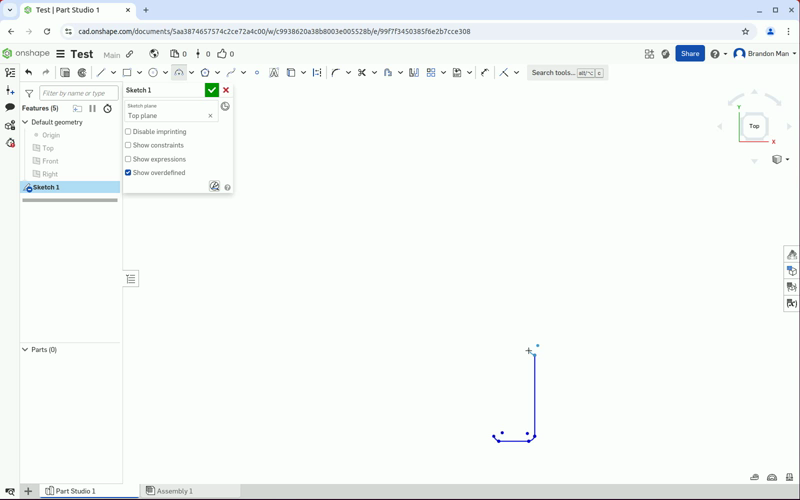
scroll(6)
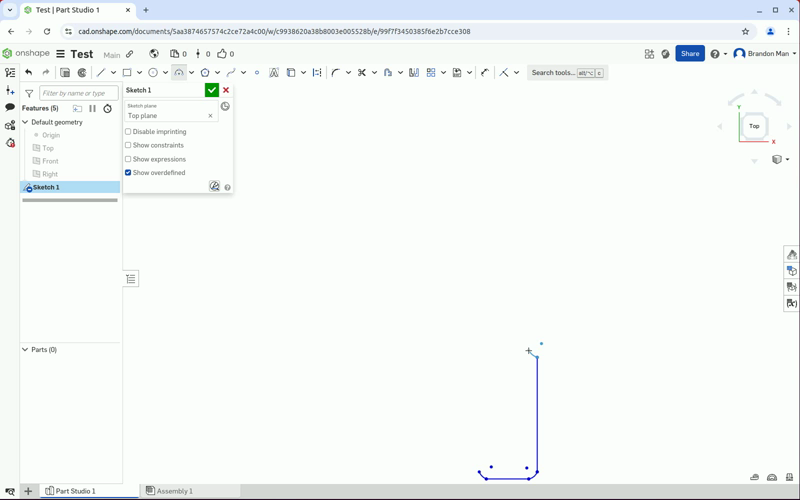
scroll(6)
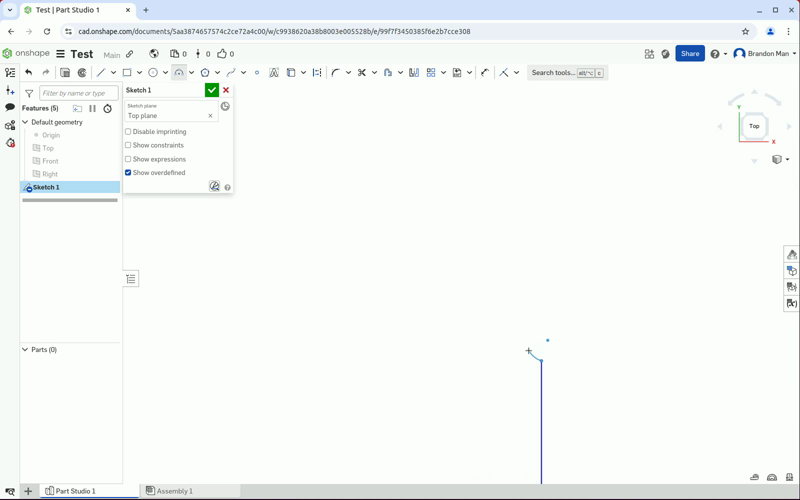
scroll(6)
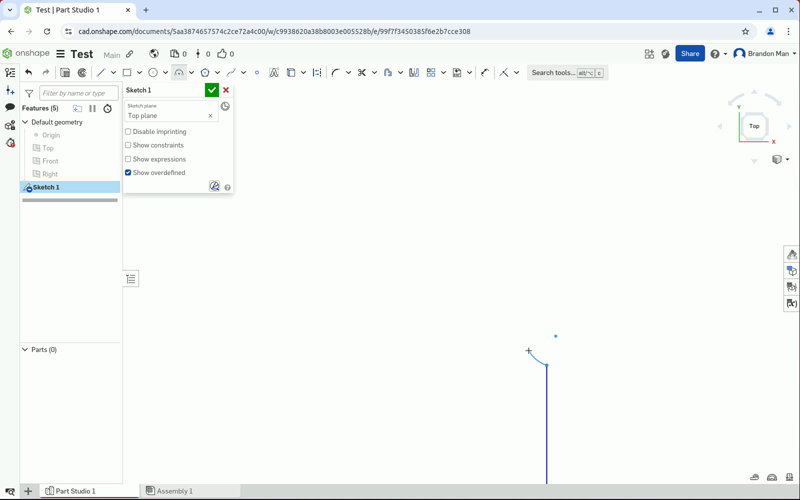
scroll(6)
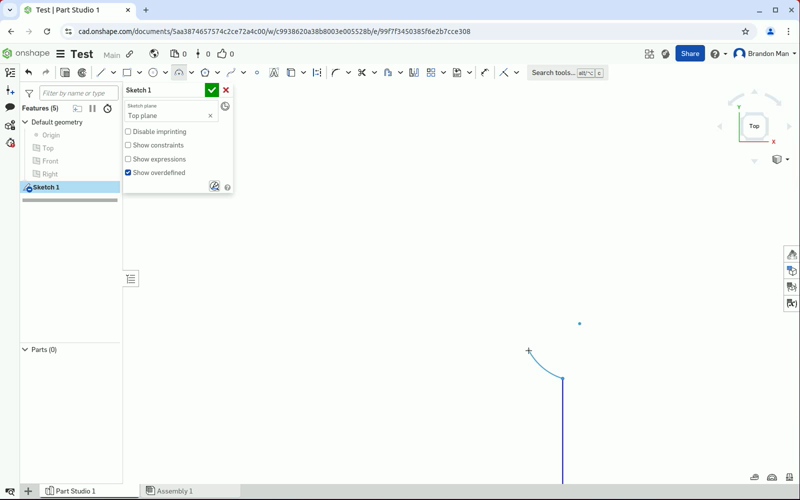
click(528, 350)
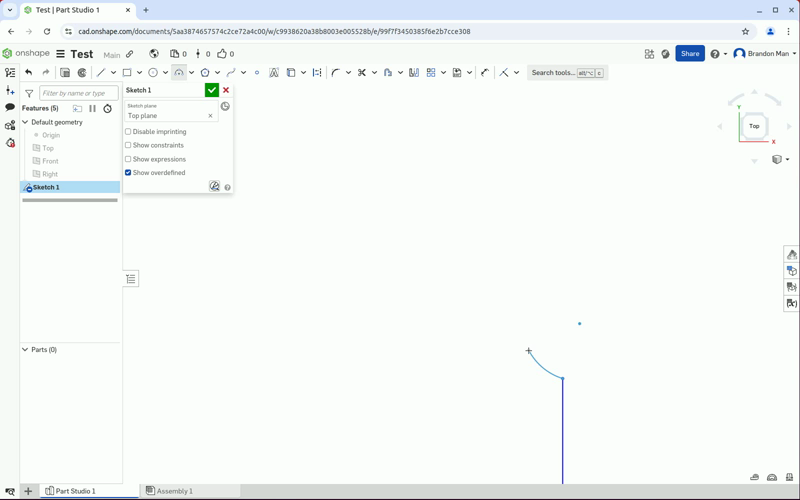
scroll(-6)
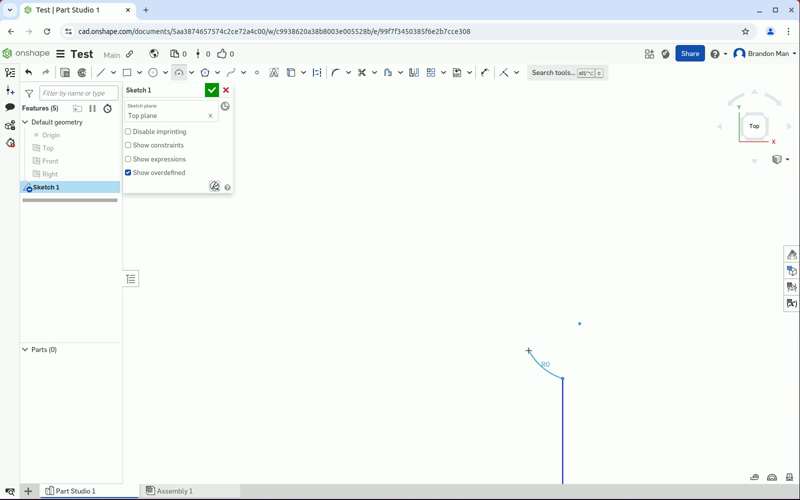
scroll(-6)
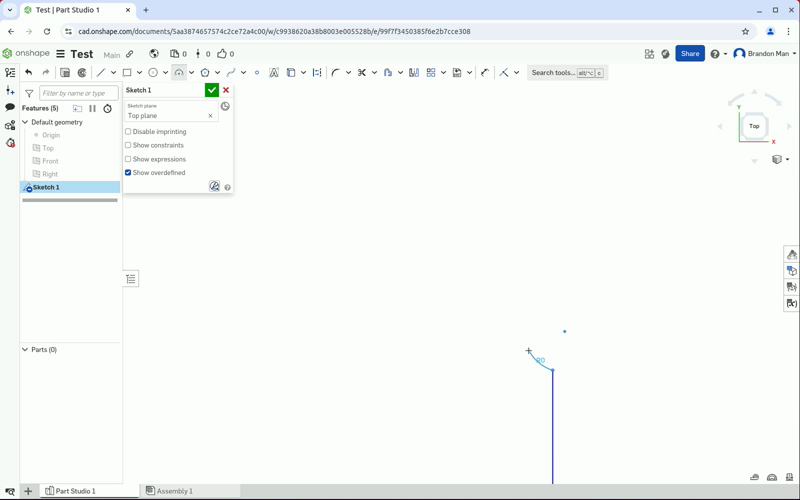
scroll(-6)
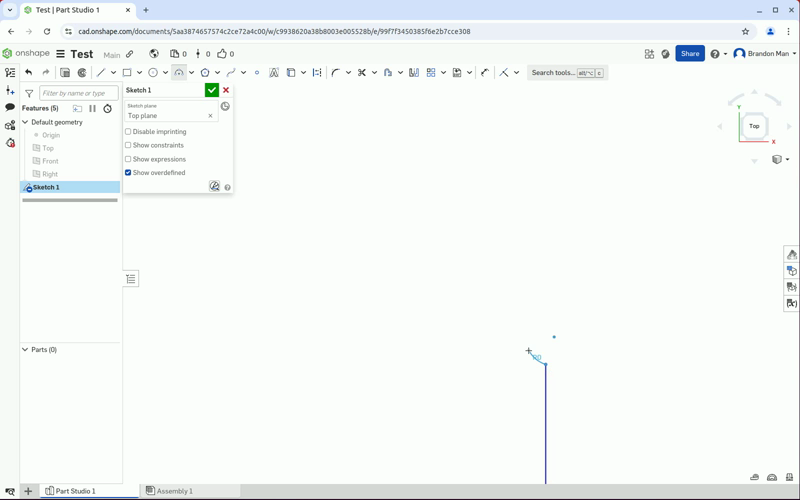
scroll(-6)
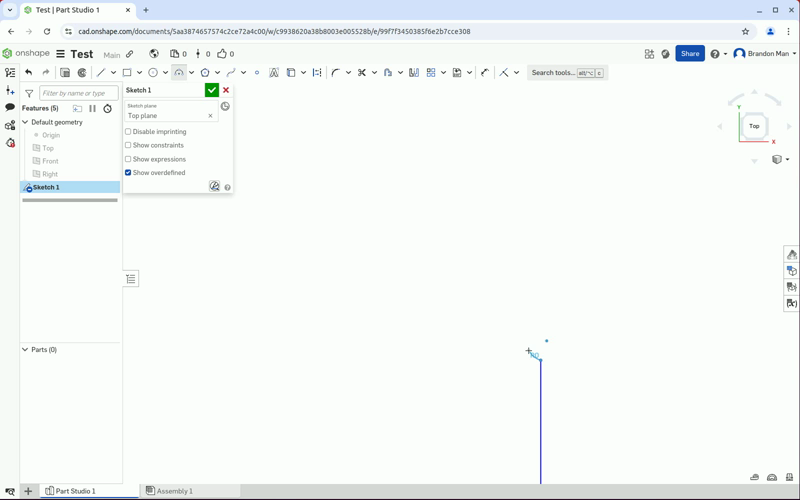
scroll(-6)
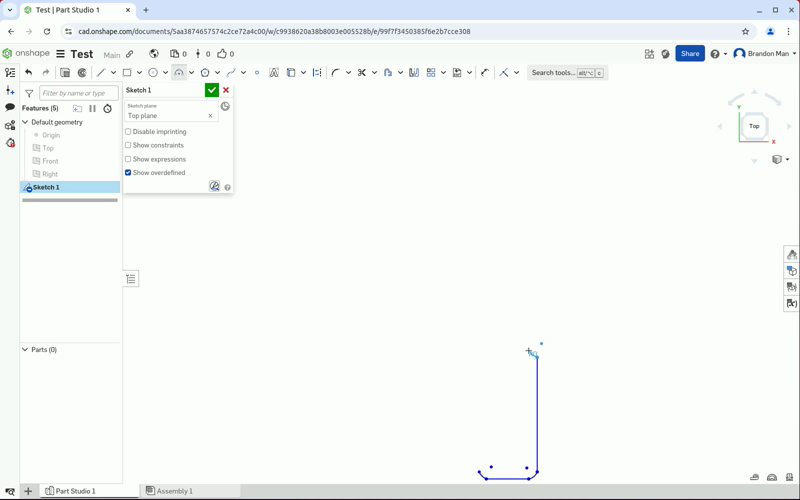
scroll(-6)
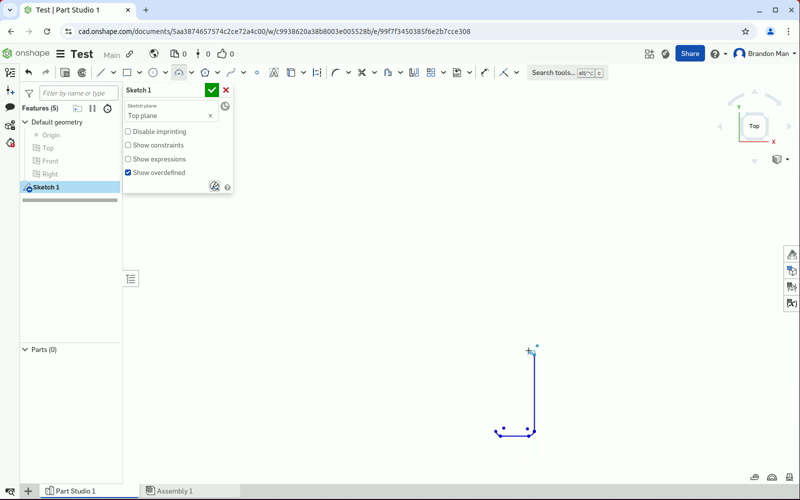
scroll(-6)
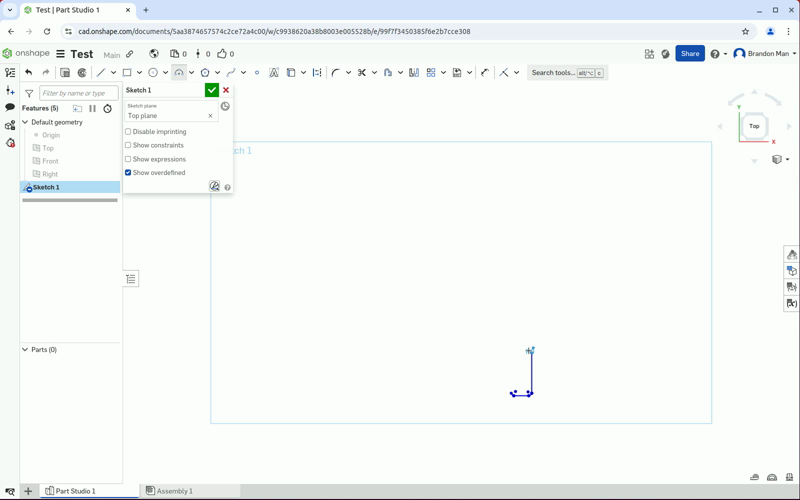
mouse_move(530, 351)
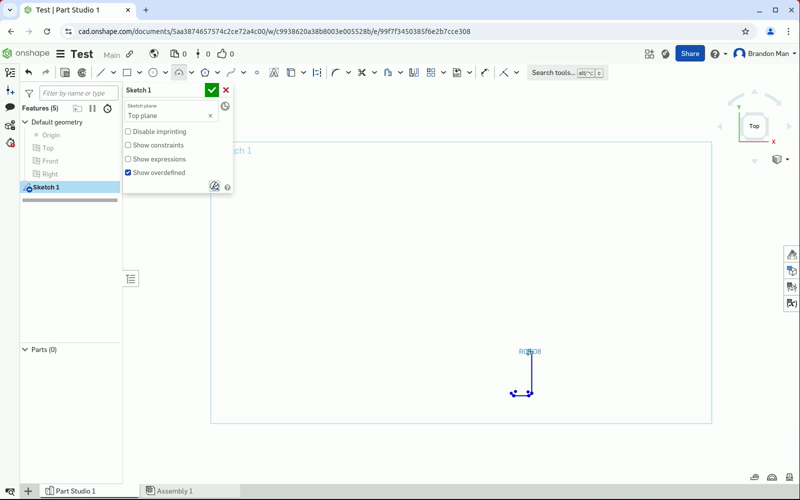
scroll(6)
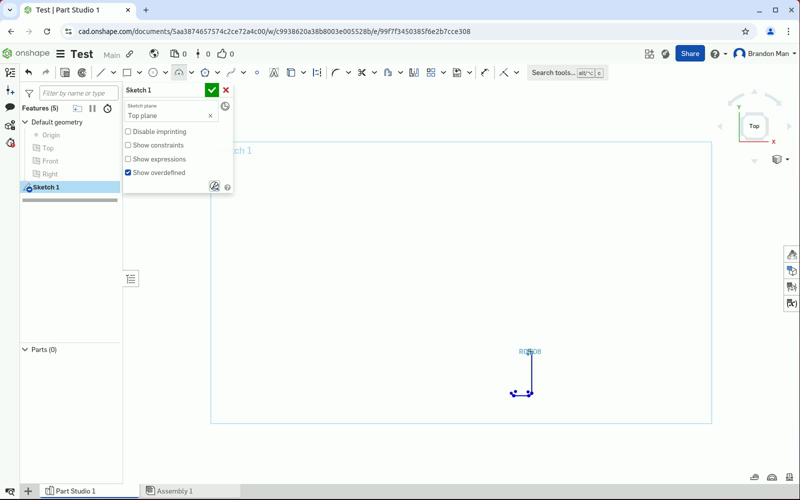
scroll(6)
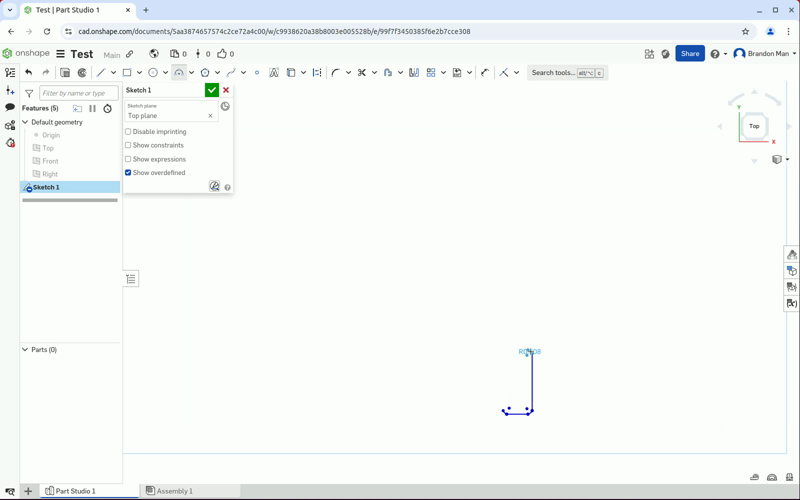
scroll(6)
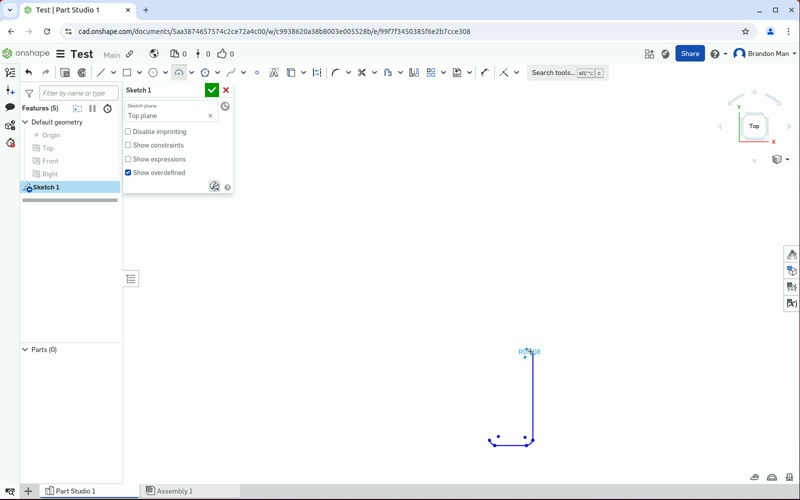
scroll(6)
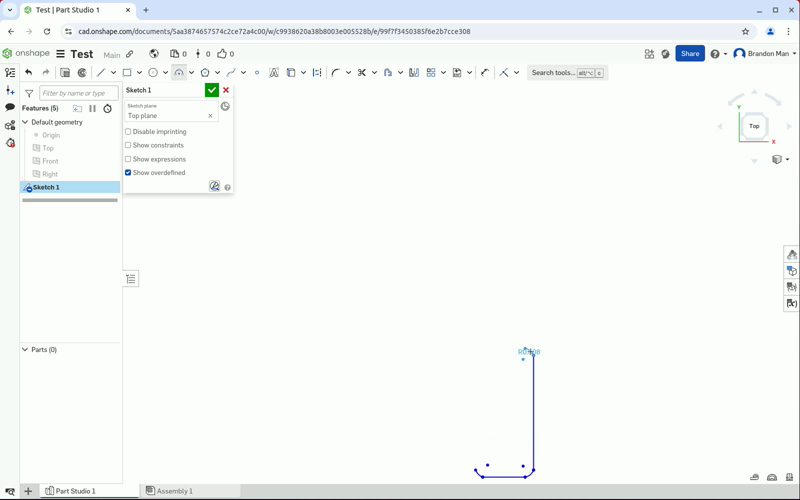
scroll(6)
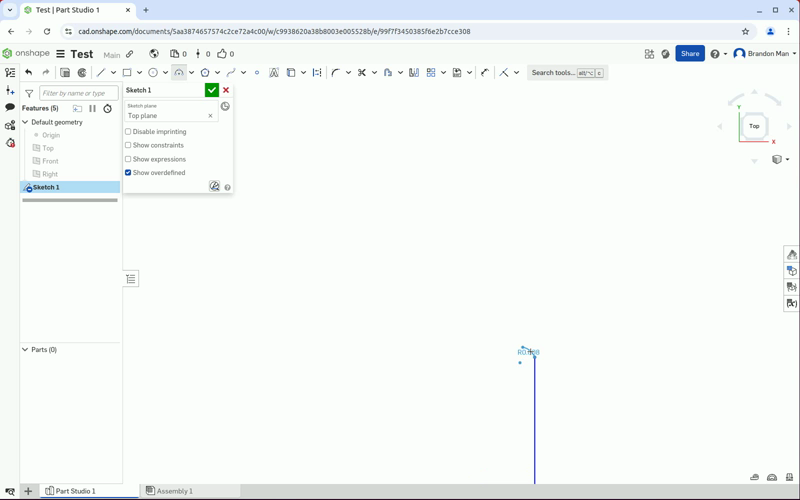
scroll(6)
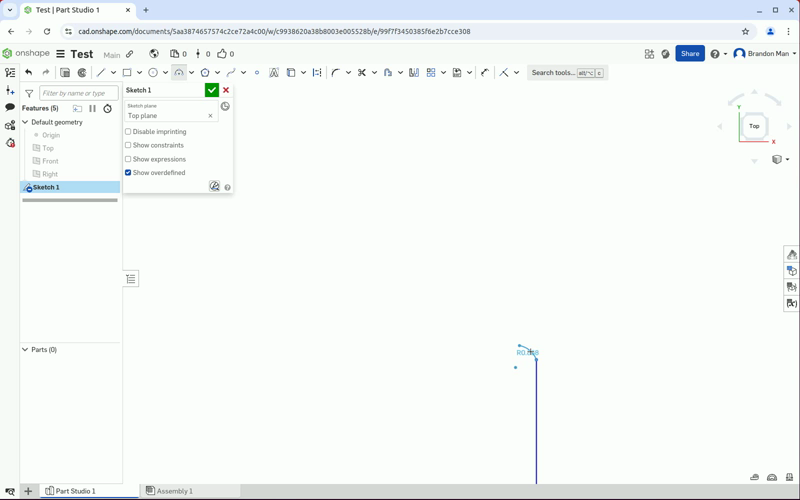
scroll(6)
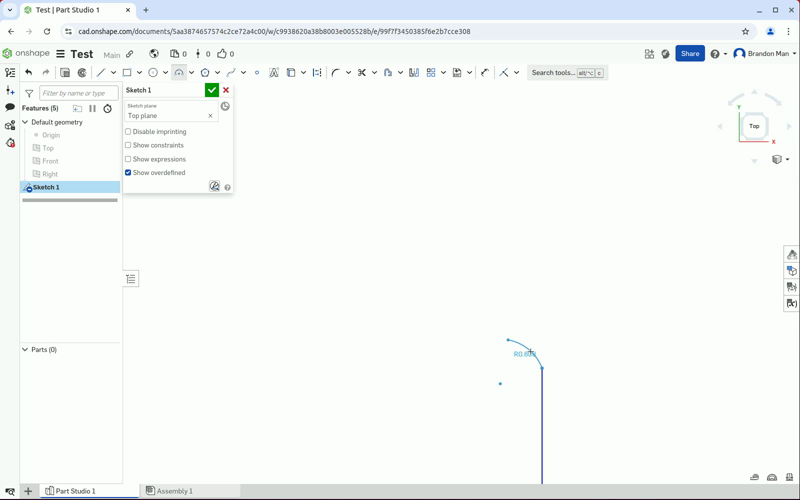
click(530, 351)
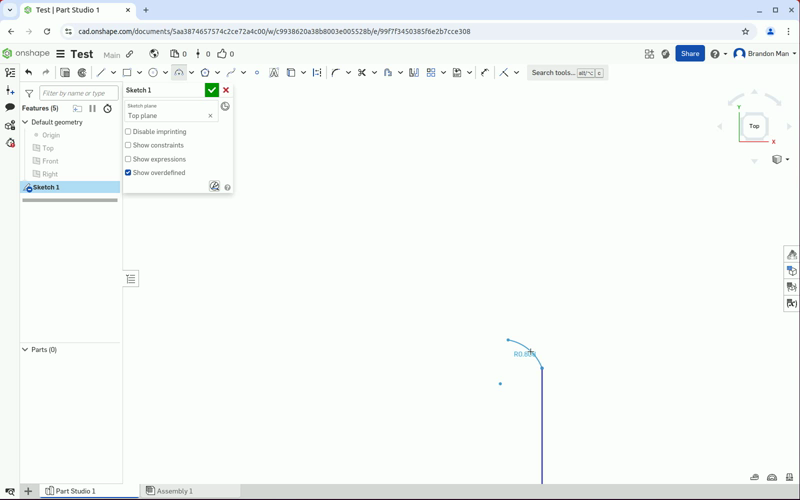
scroll(-6)
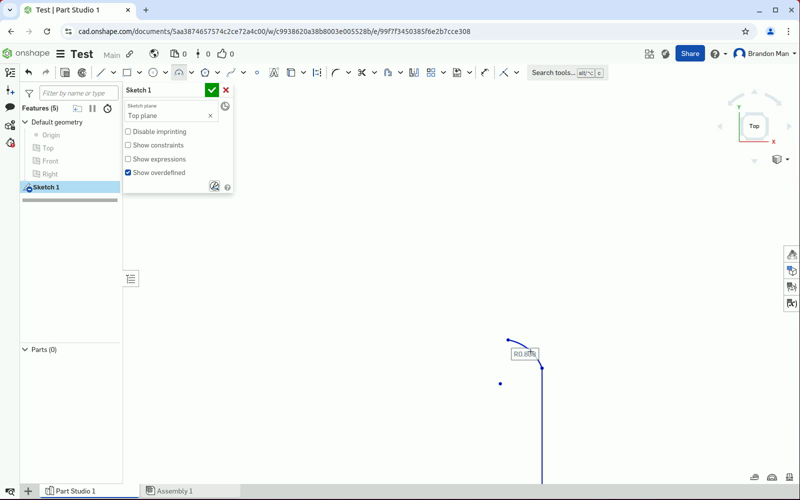
scroll(-6)
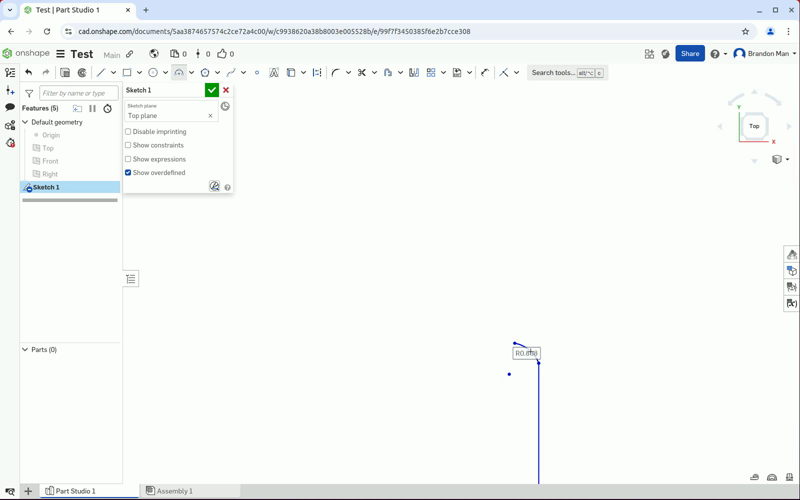
scroll(-6)
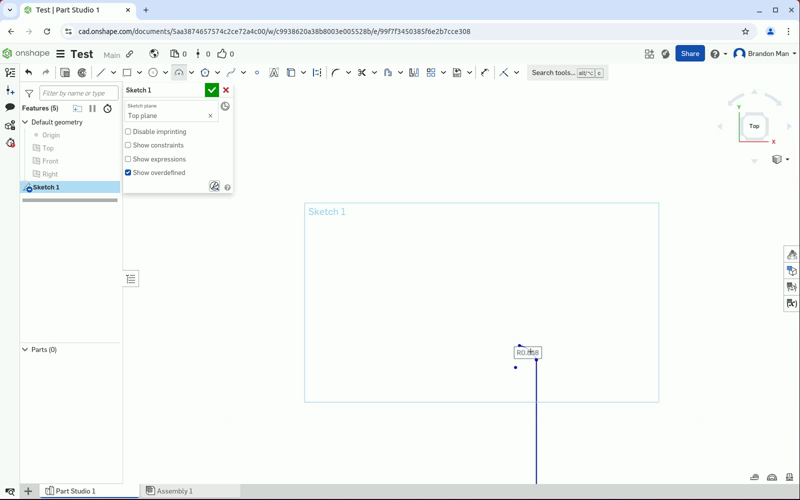
scroll(-6)
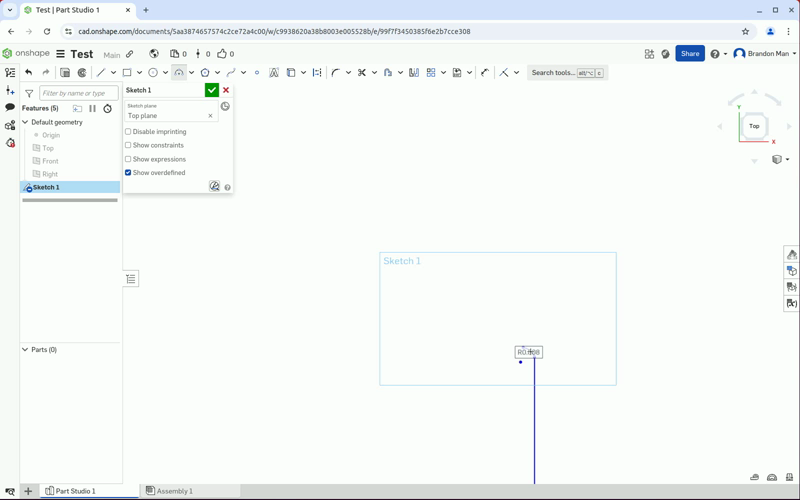
scroll(-6)
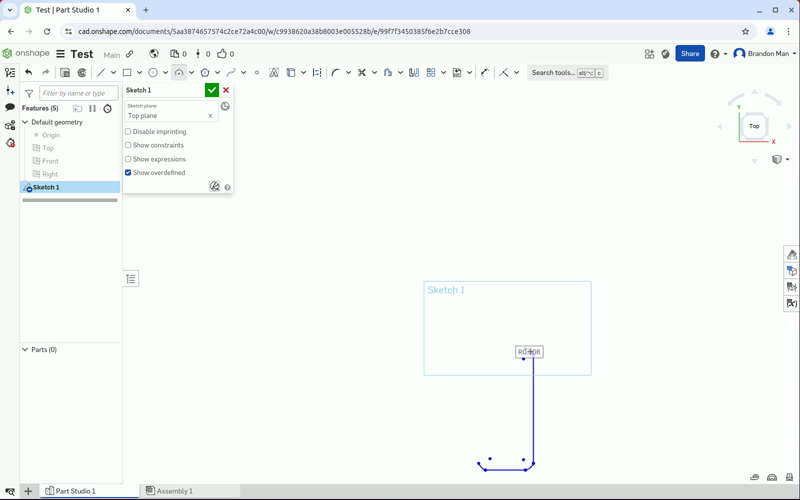
scroll(-6)
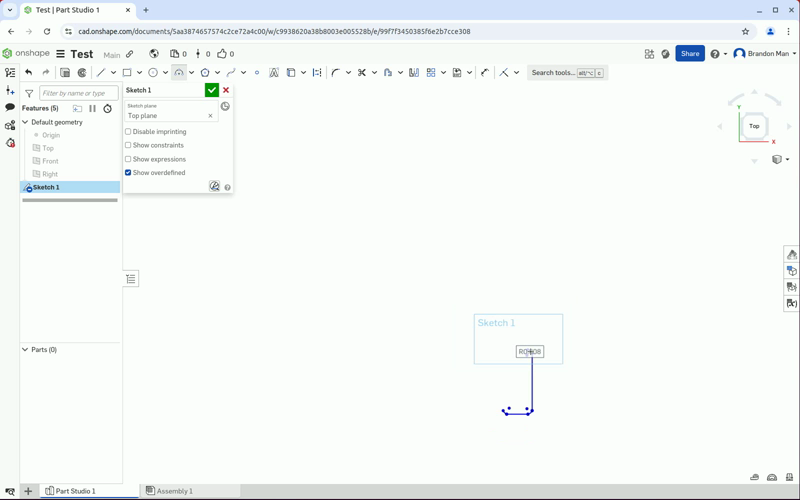
scroll(-6)
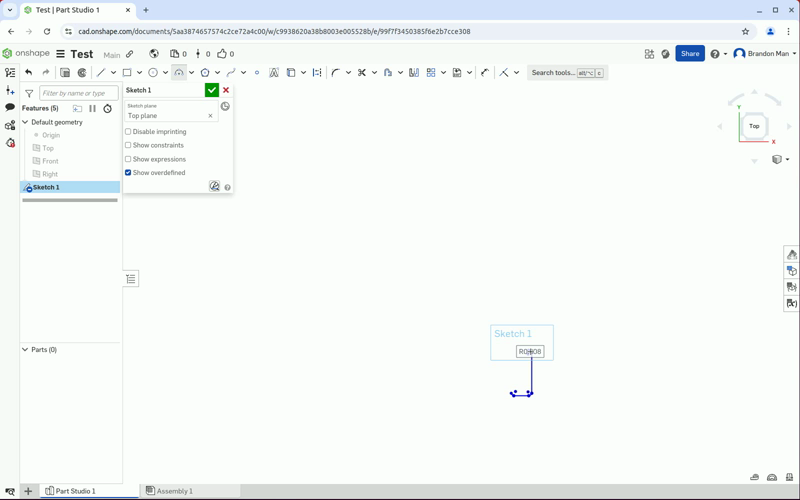
key_up(shift)
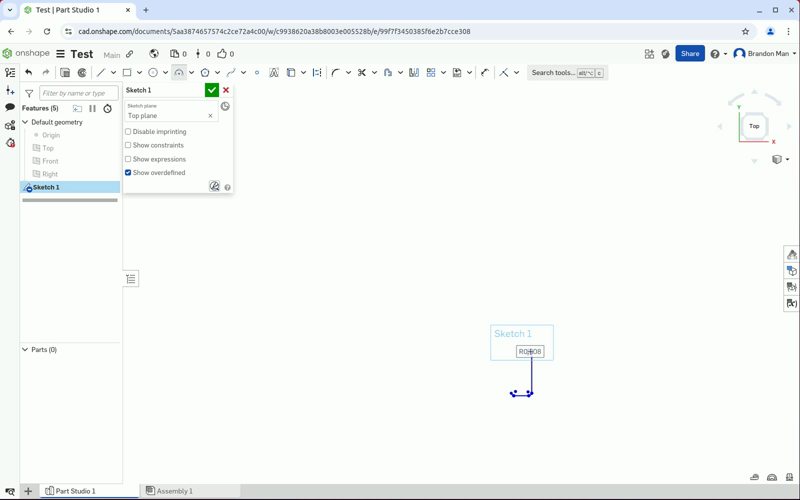
key(esc)
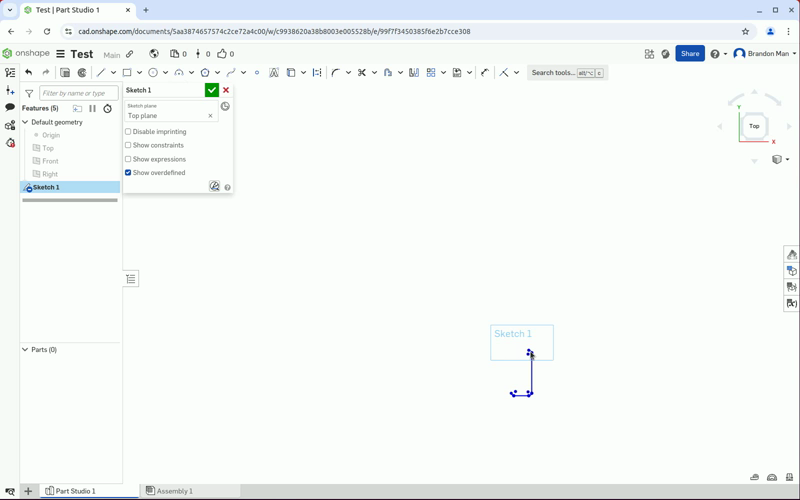
key(l)
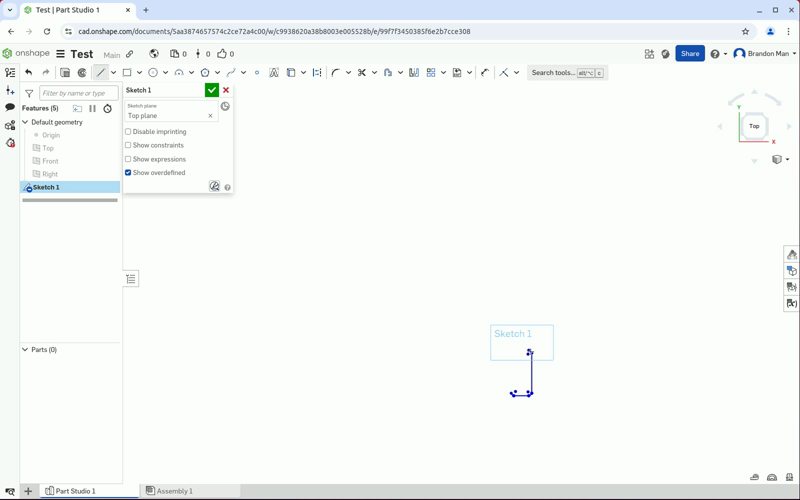
mouse_move(528, 350)
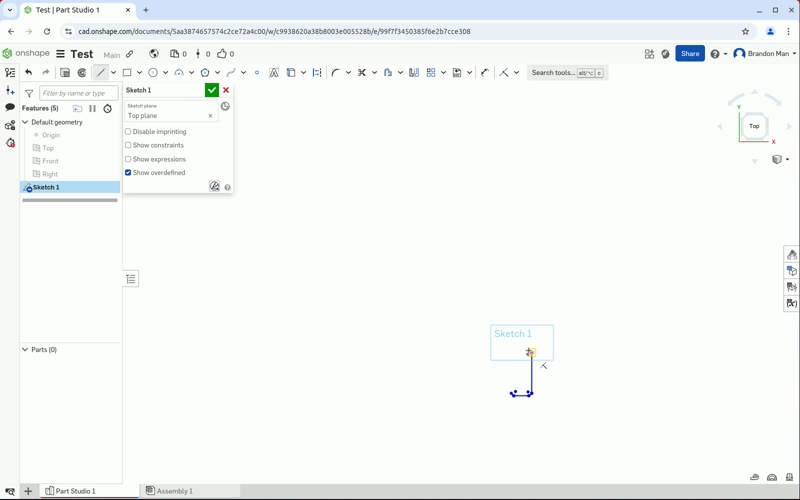
scroll(6)
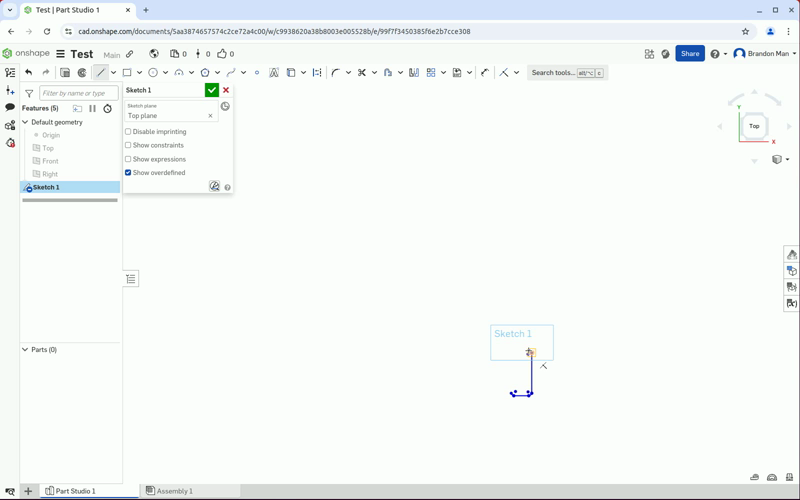
scroll(6)
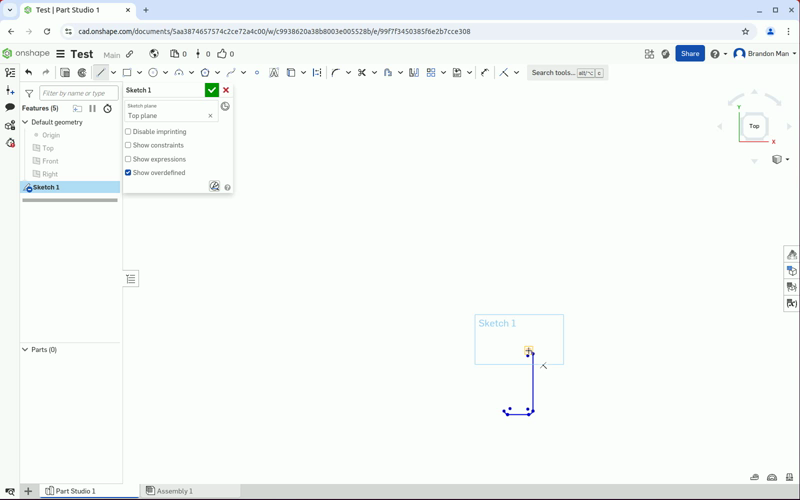
scroll(6)
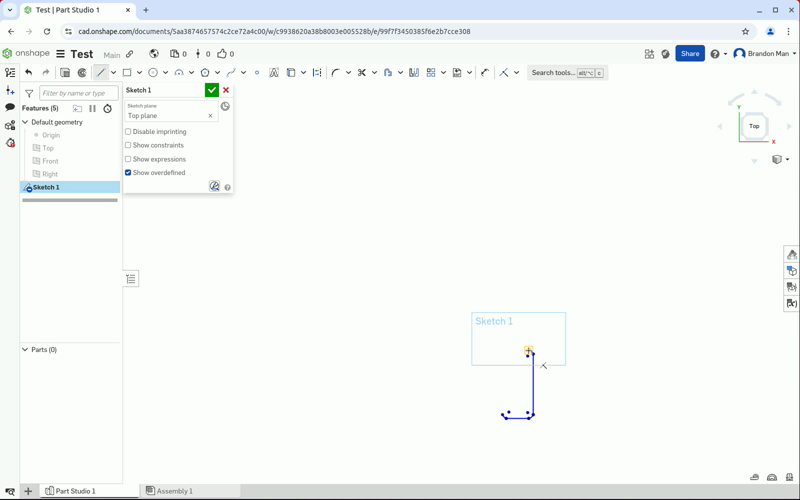
scroll(6)
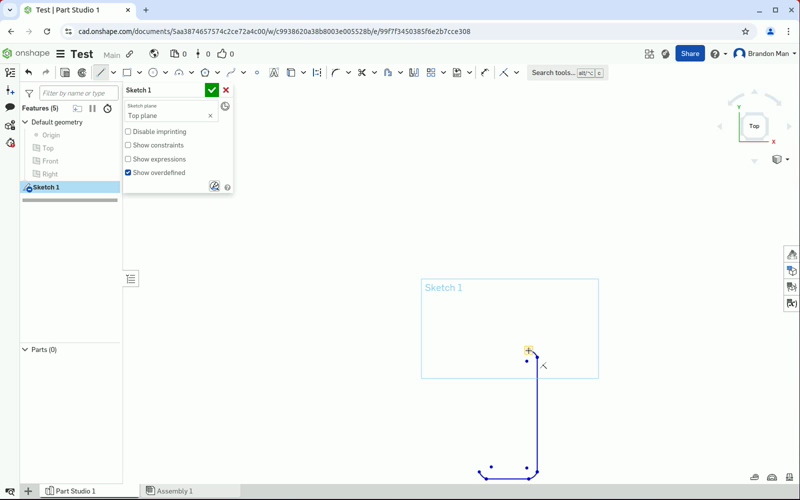
scroll(6)
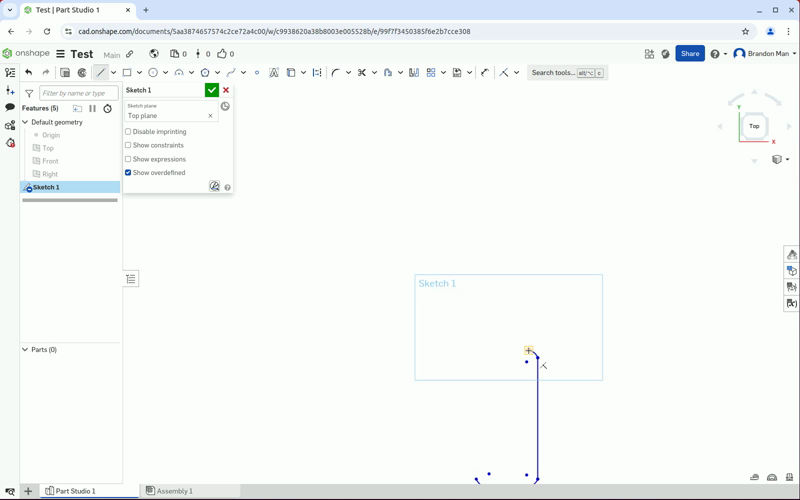
scroll(6)
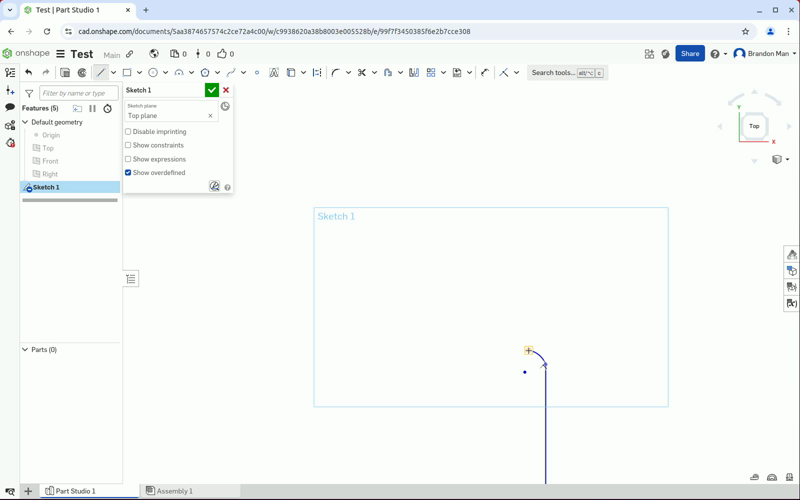
scroll(6)
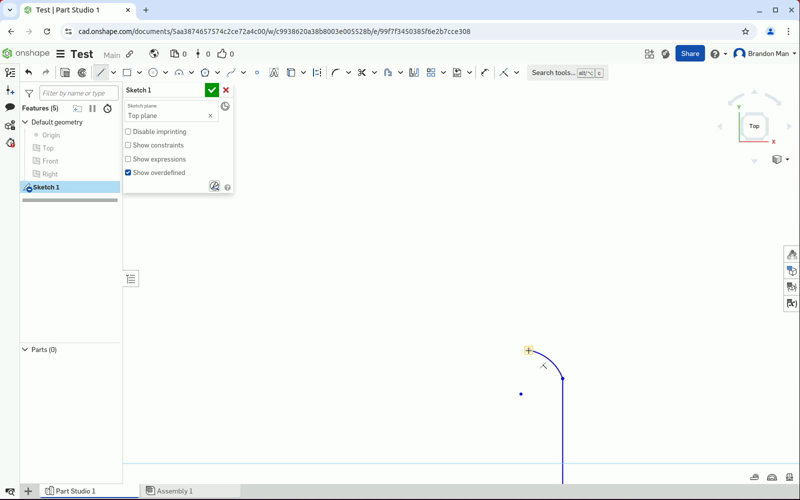
click(528, 350)
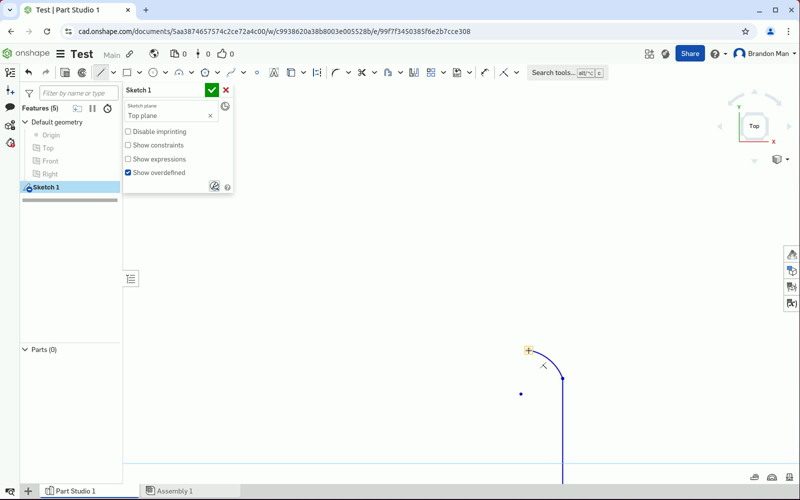
scroll(-6)
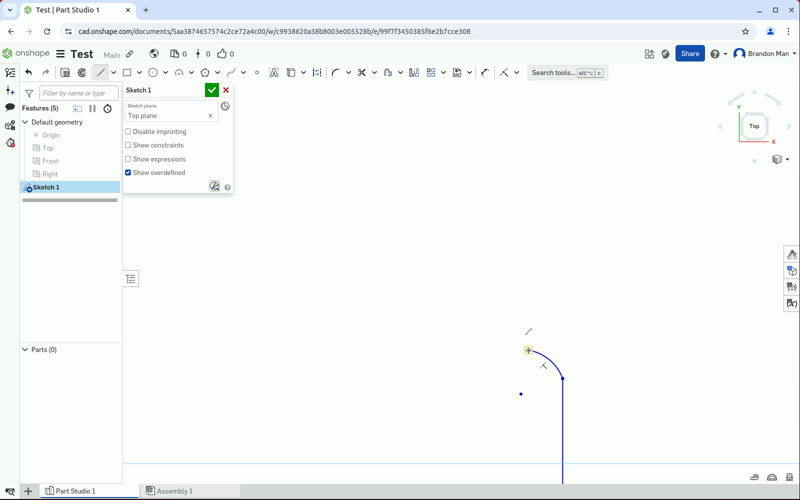
scroll(-6)
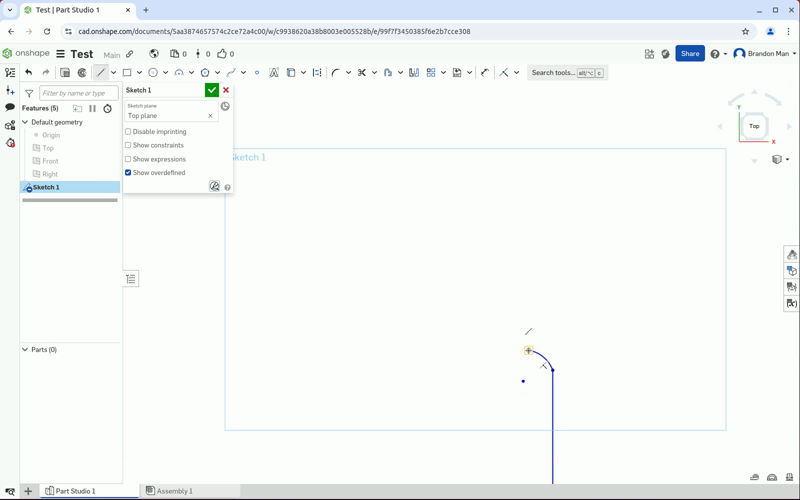
scroll(-6)
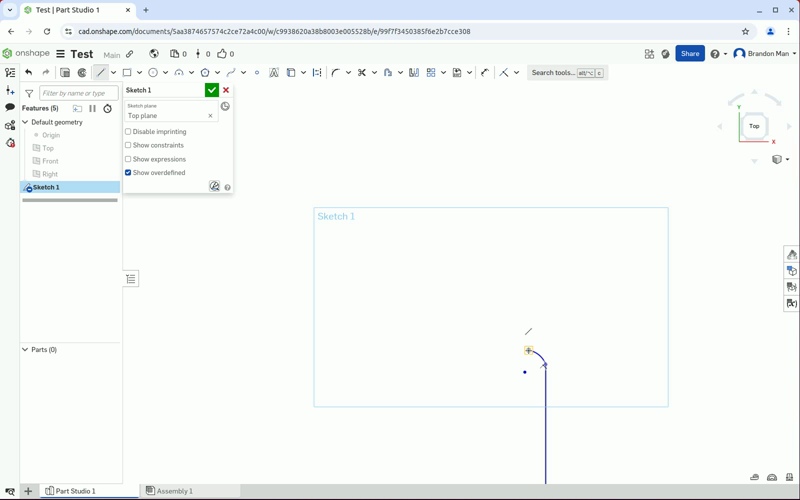
scroll(-6)
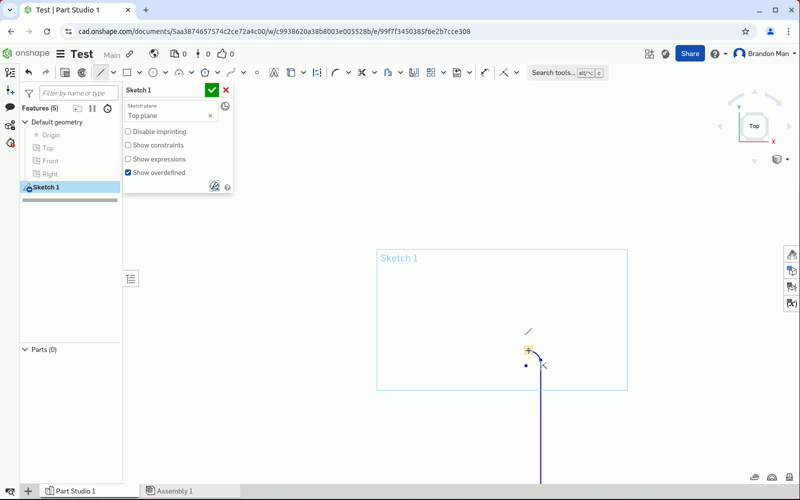
scroll(-6)
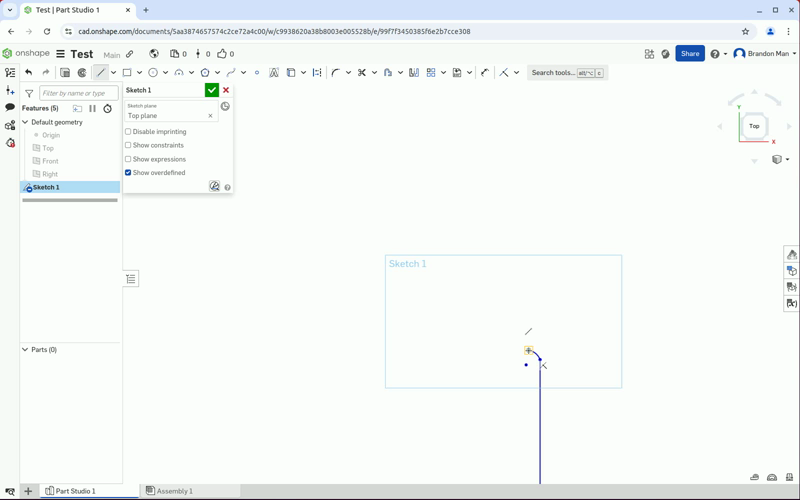
scroll(-6)
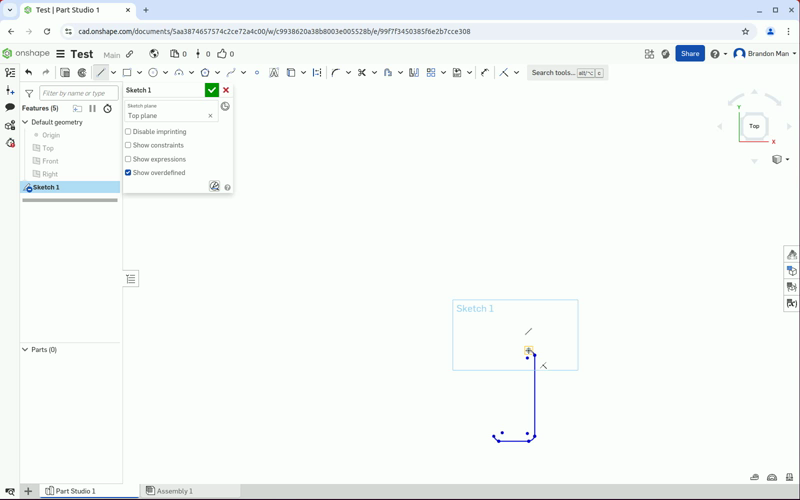
scroll(-6)
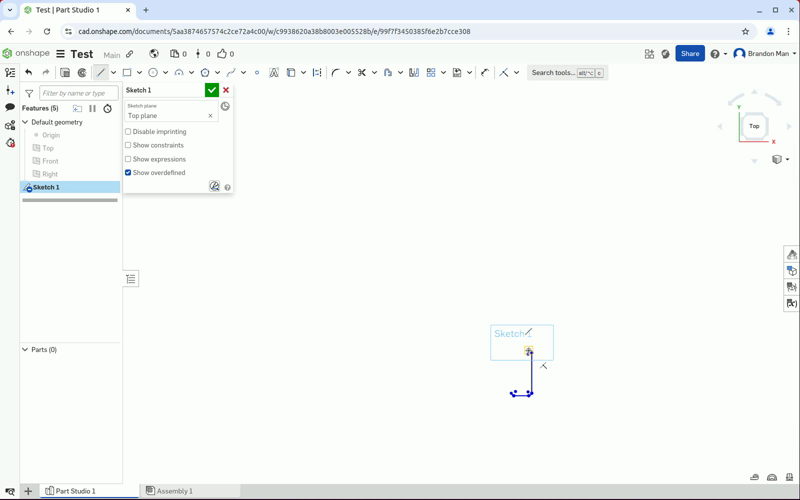
key_down(shift)
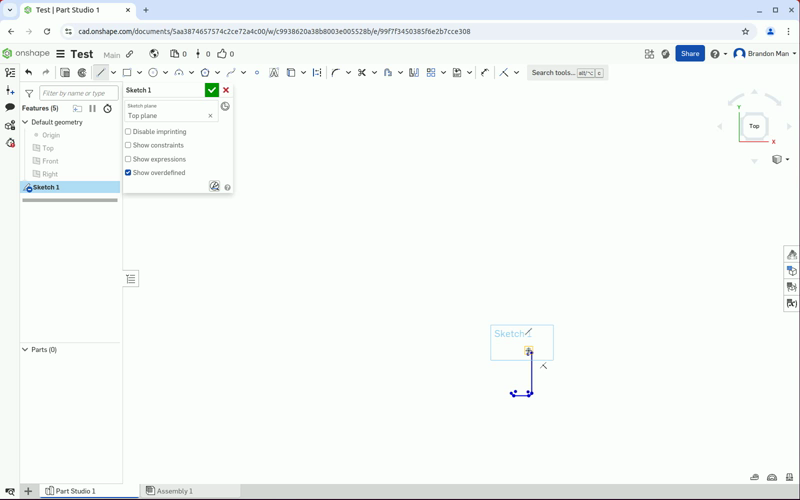
mouse_move(558, 350)
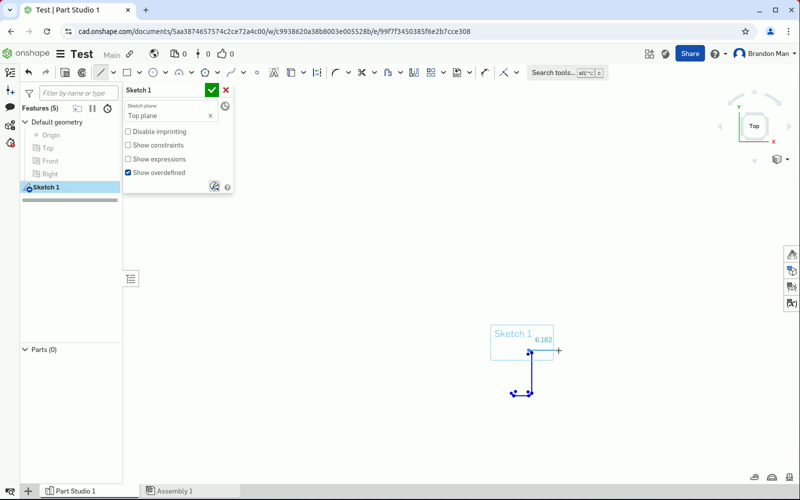
mouse_move(513, 350)
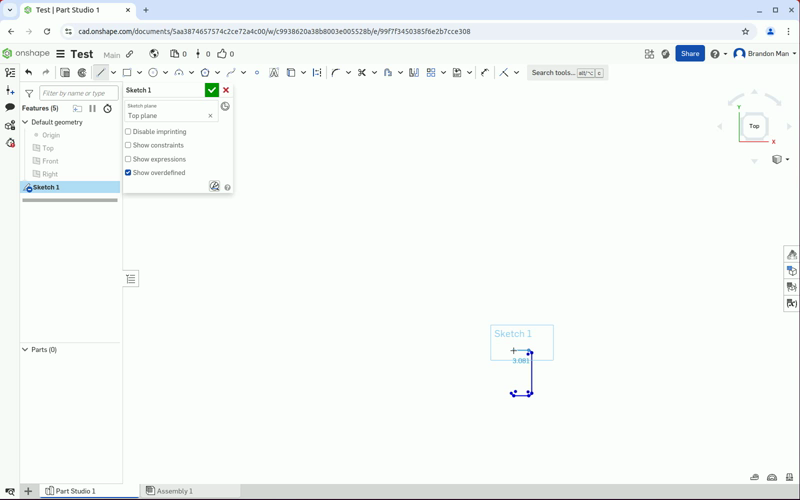
click(513, 350)
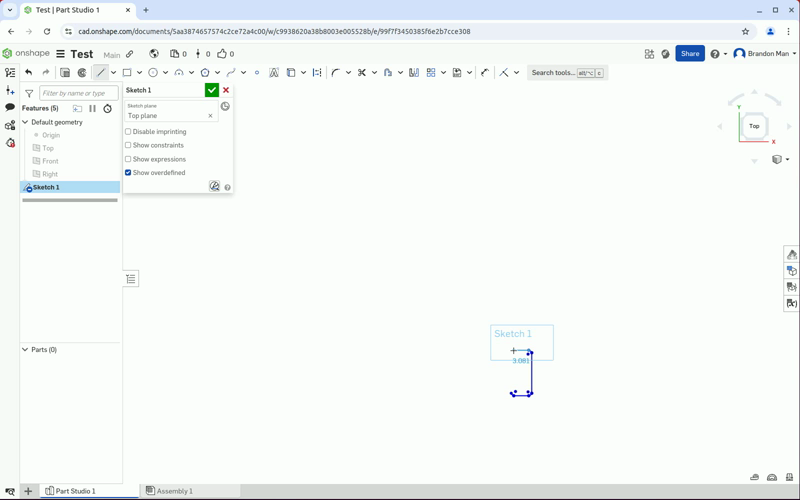
key_up(shift)
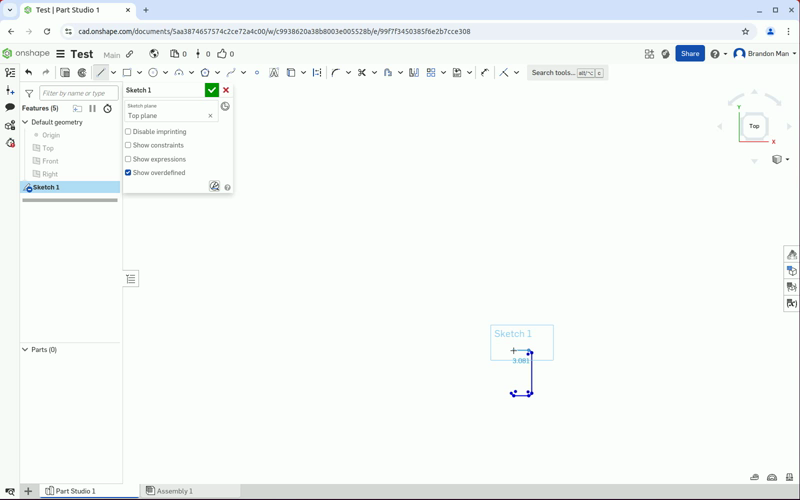
key(esc)
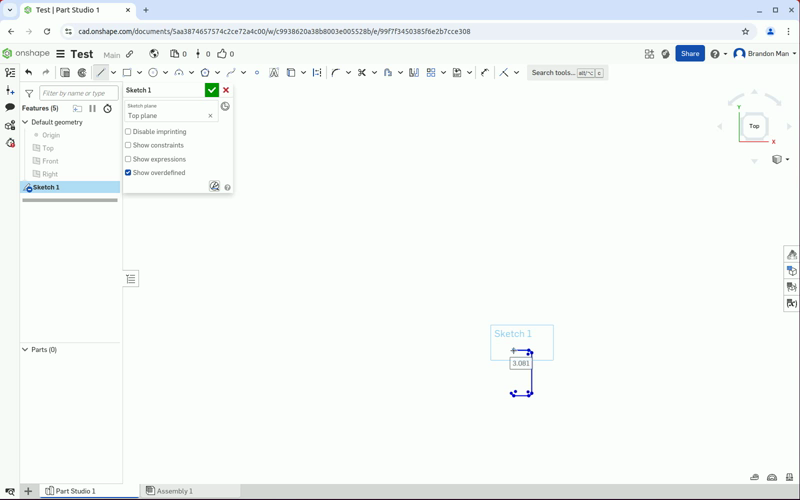
key(a)
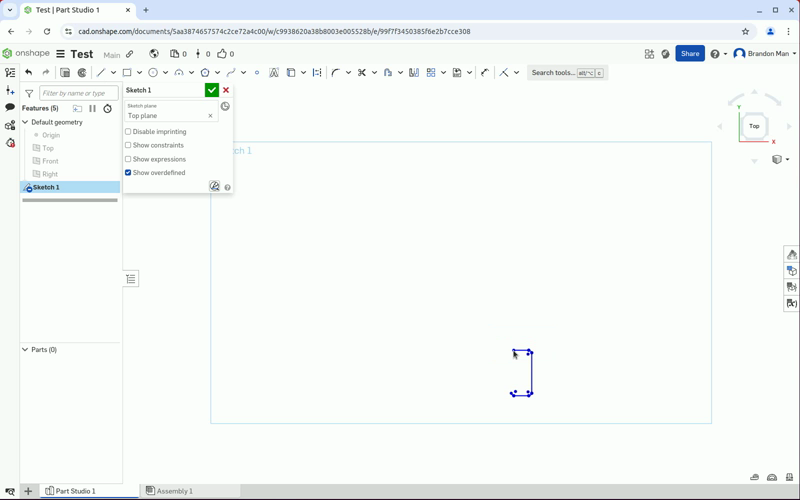
mouse_move(513, 350)
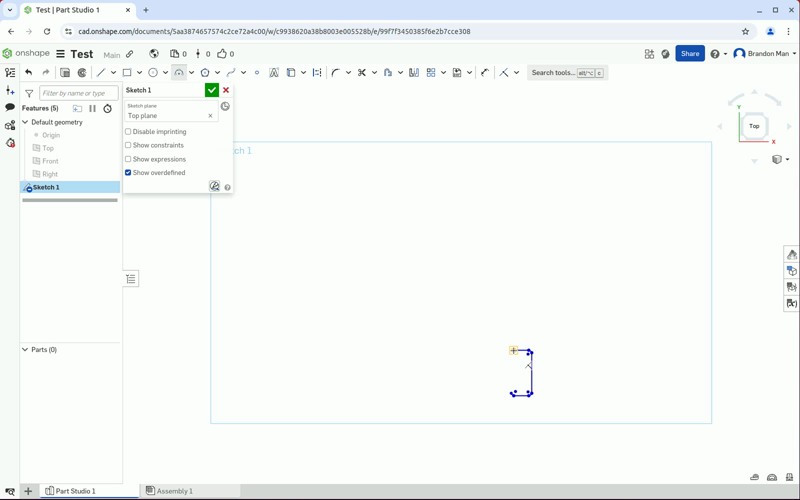
click(513, 350)
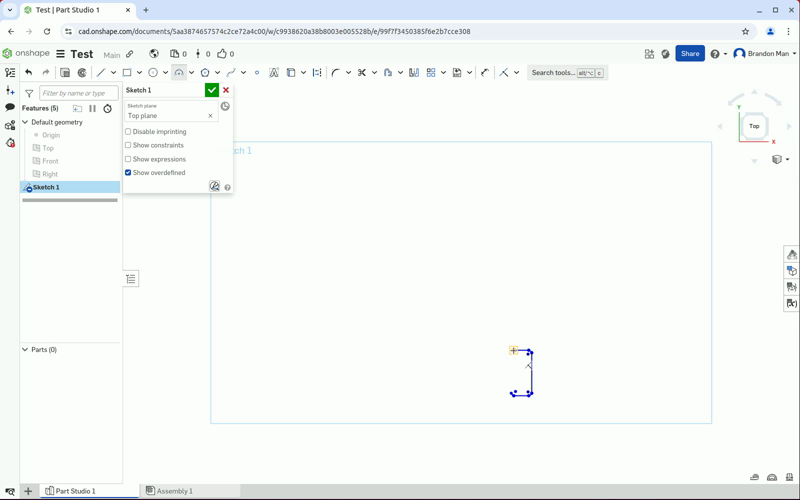
key_down(shift)
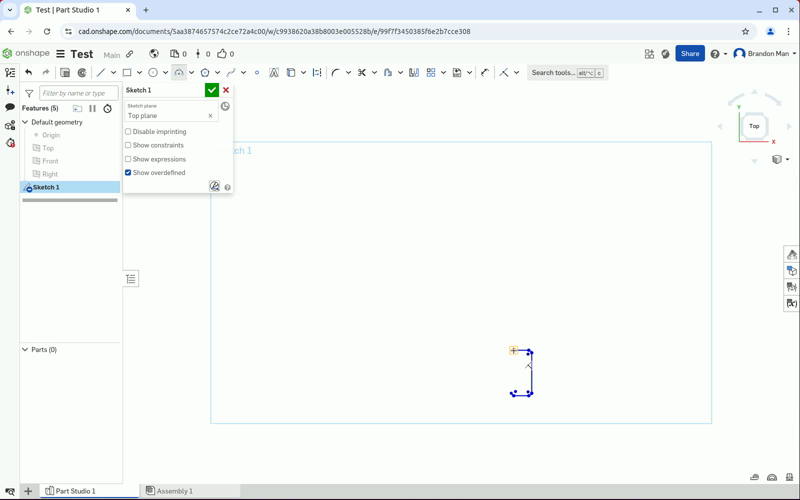
mouse_move(511, 352)
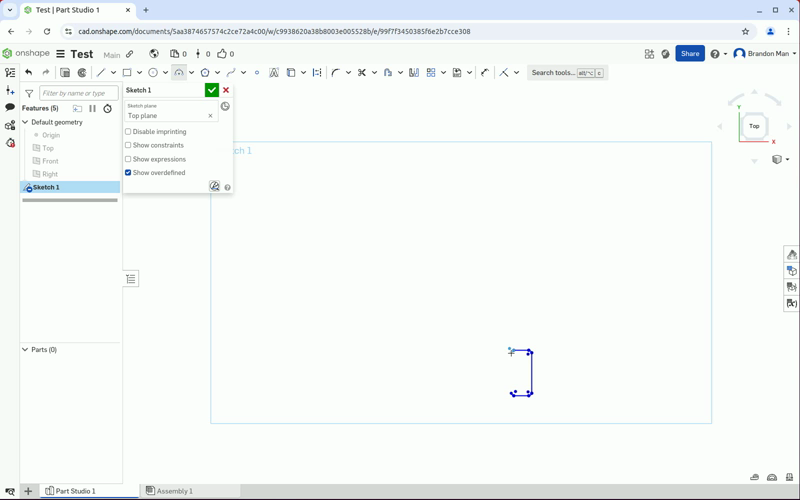
scroll(6)
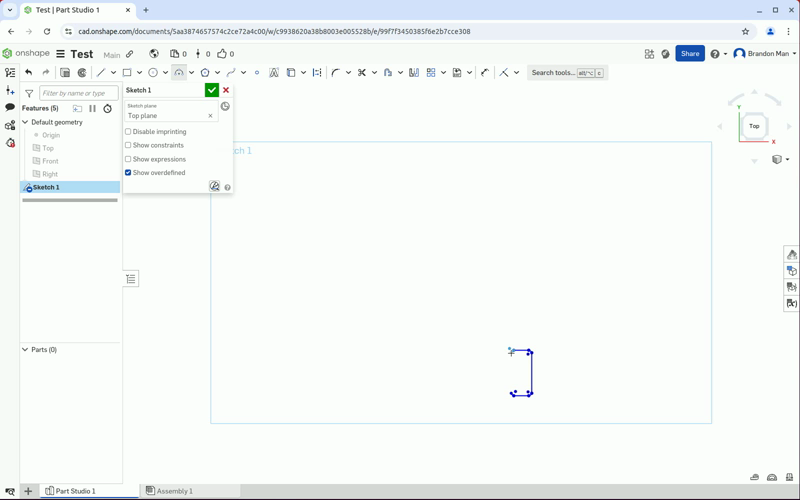
scroll(6)
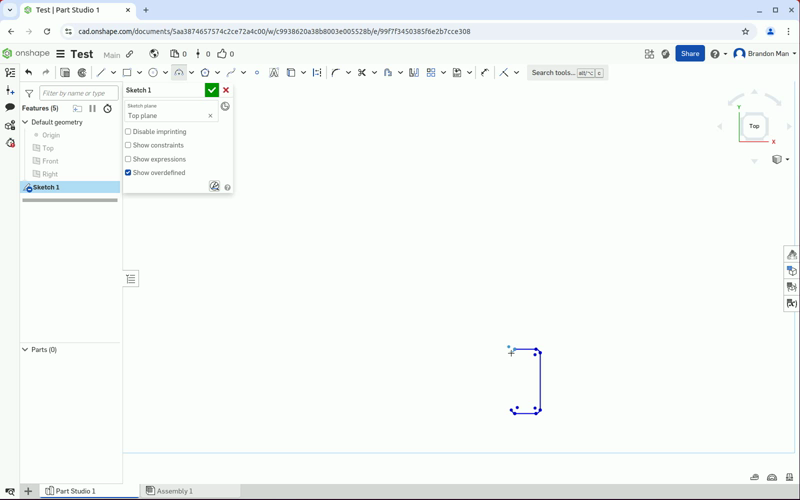
scroll(6)
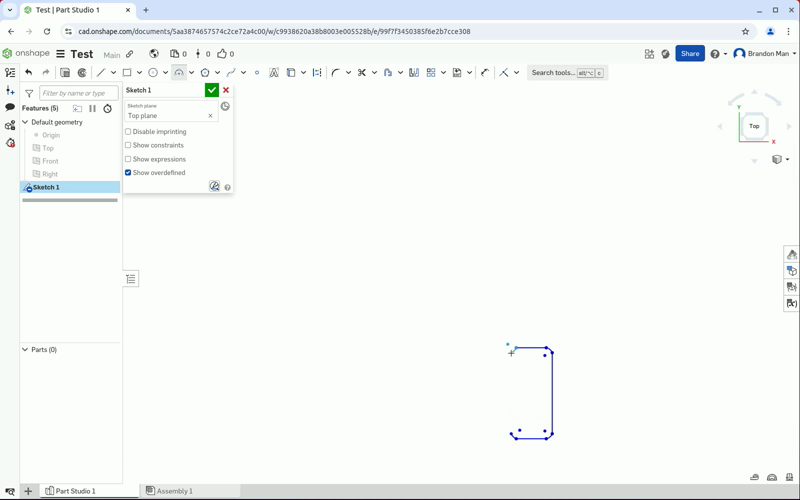
scroll(6)
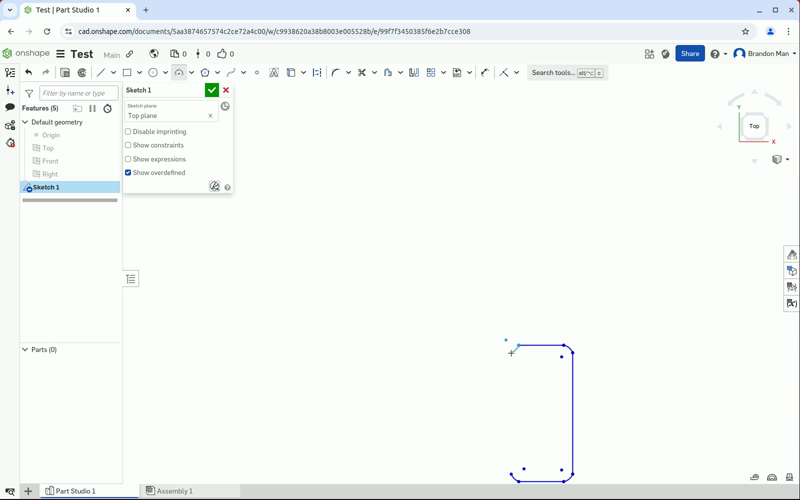
scroll(6)
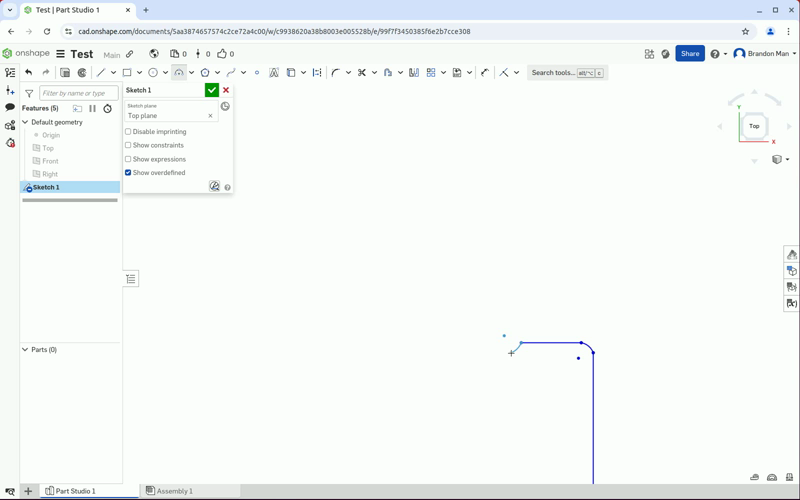
scroll(6)
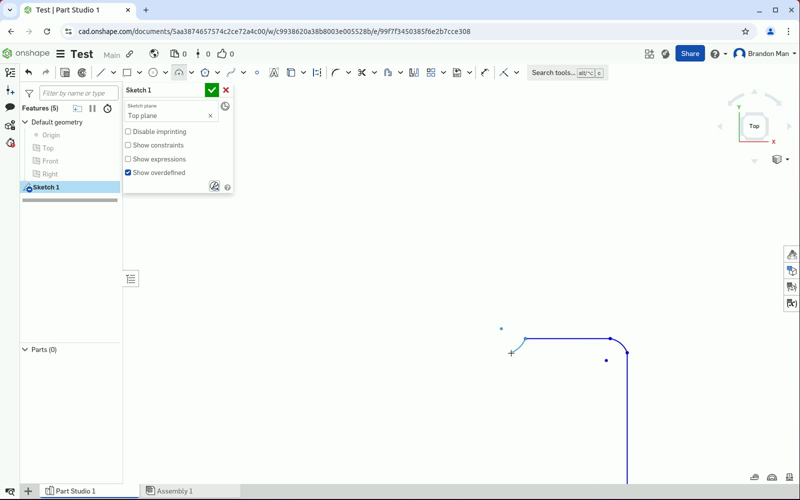
scroll(6)
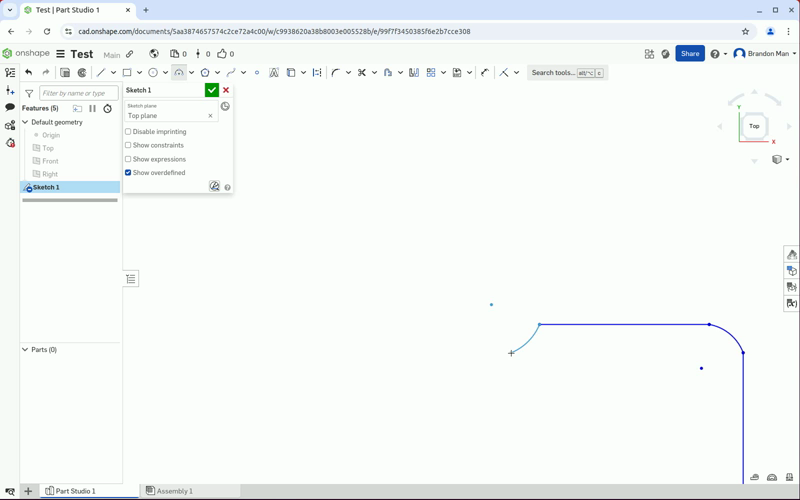
click(511, 352)
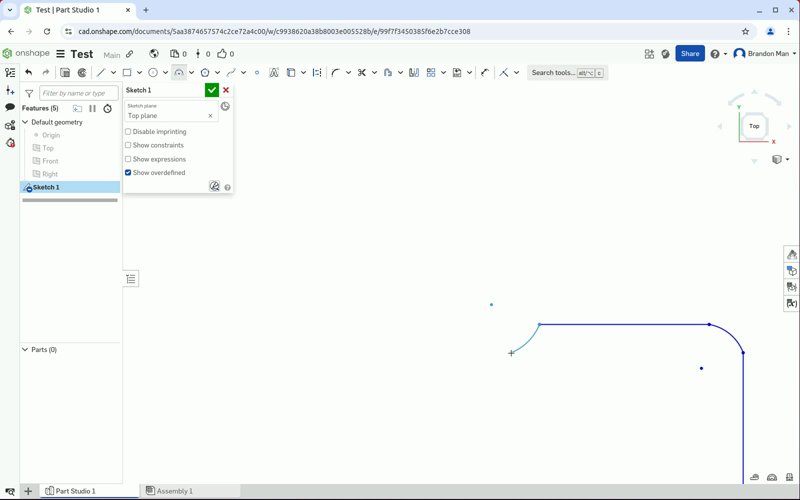
scroll(-6)
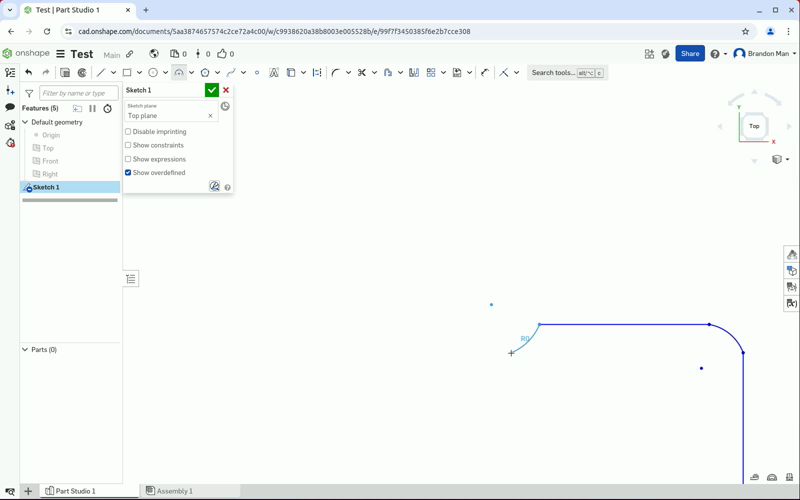
scroll(-6)
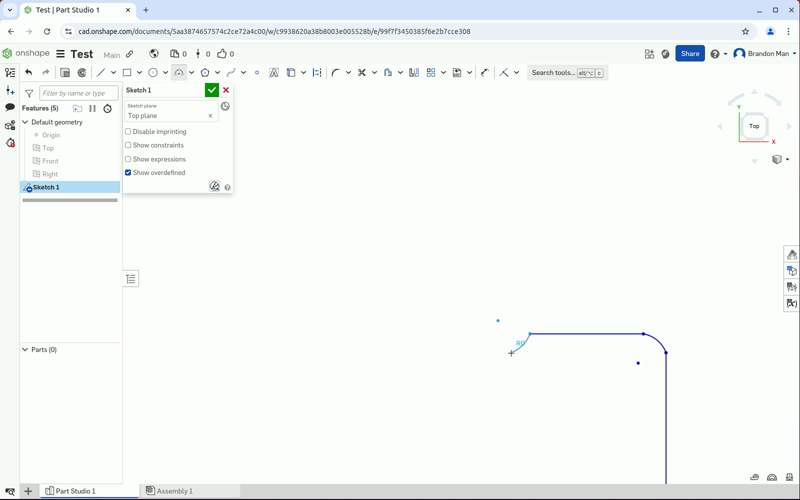
scroll(-6)
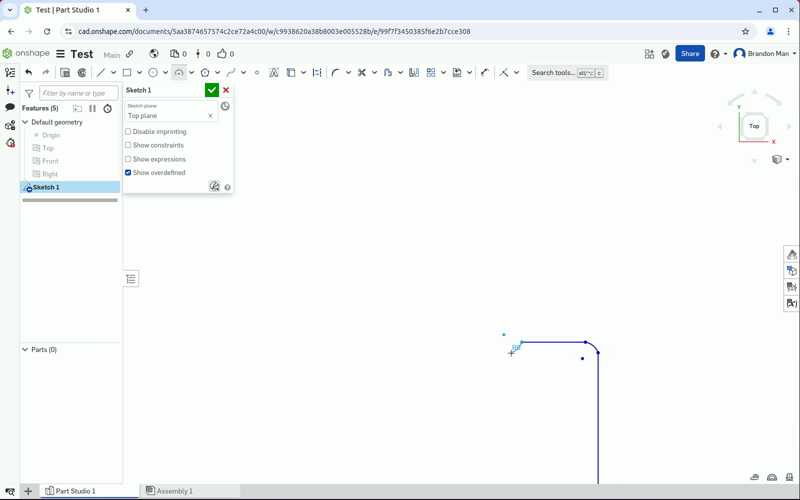
scroll(-6)
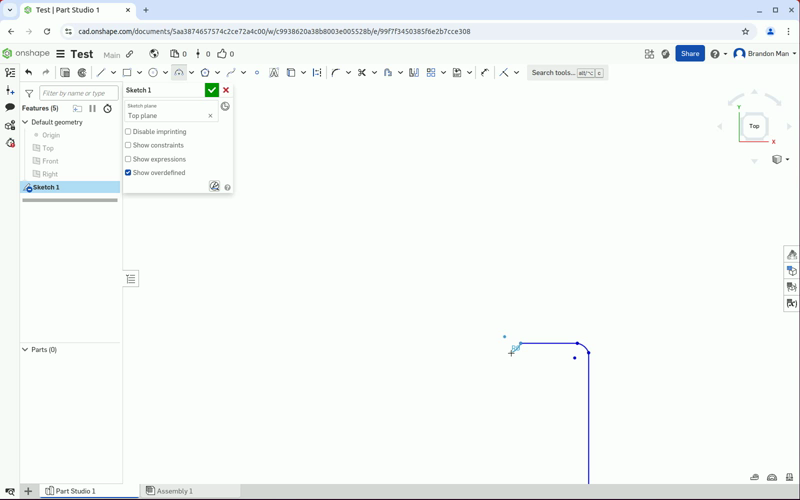
scroll(-6)
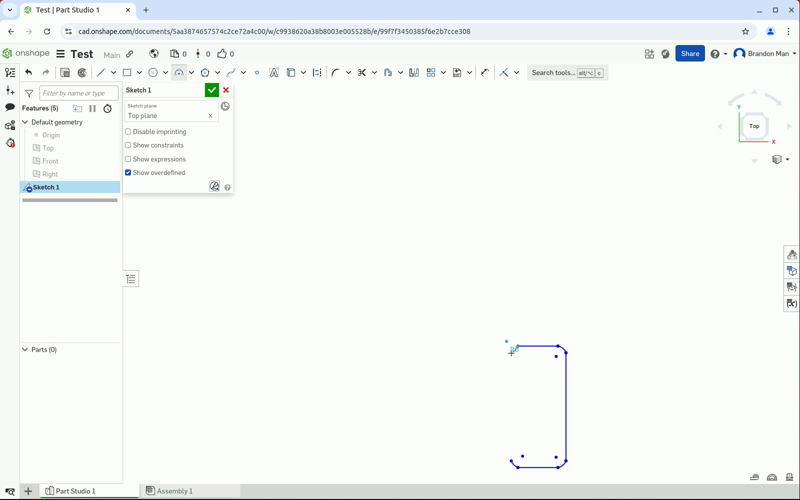
scroll(-6)
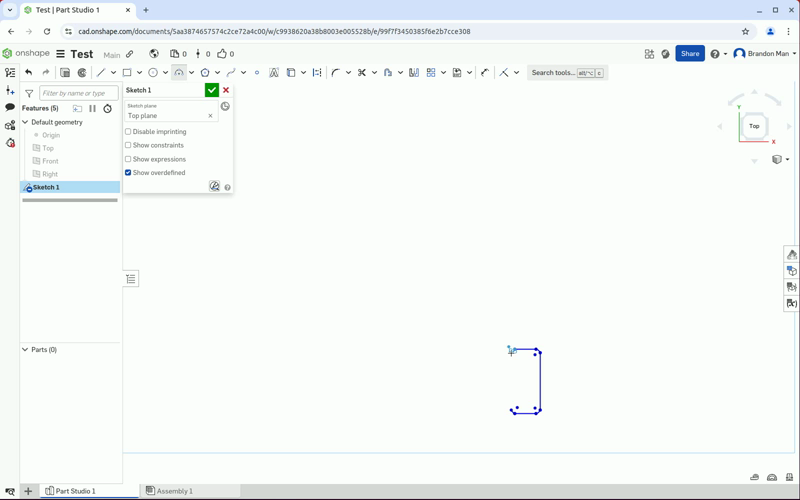
scroll(-6)
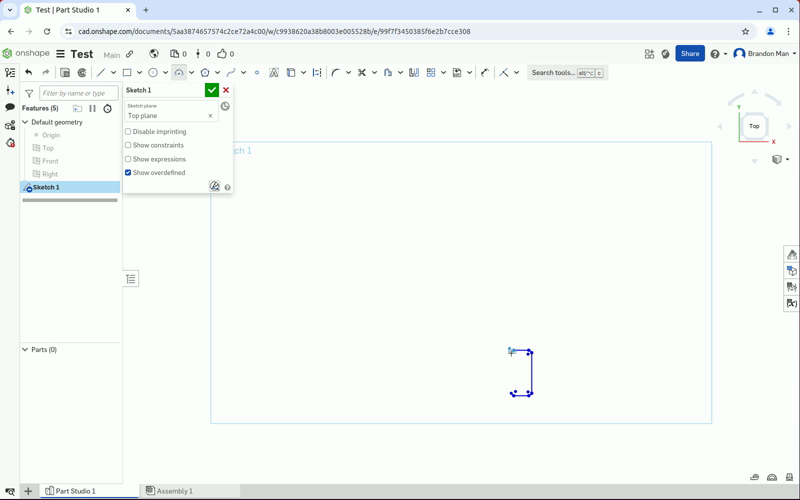
mouse_move(512, 351)
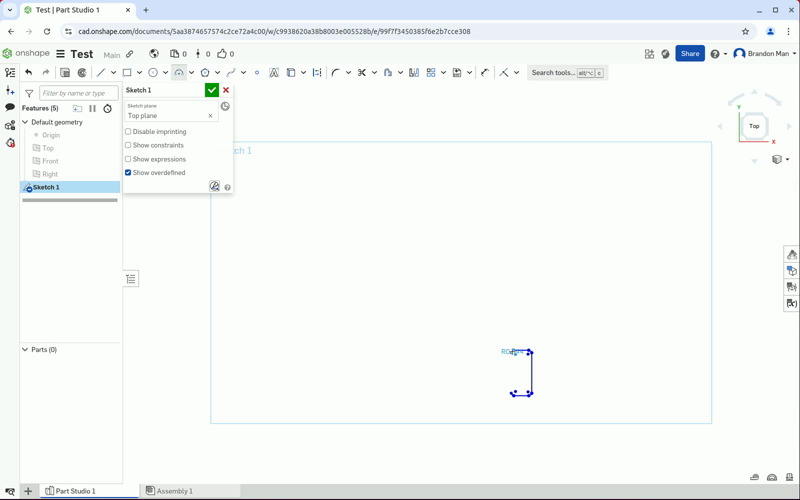
scroll(6)
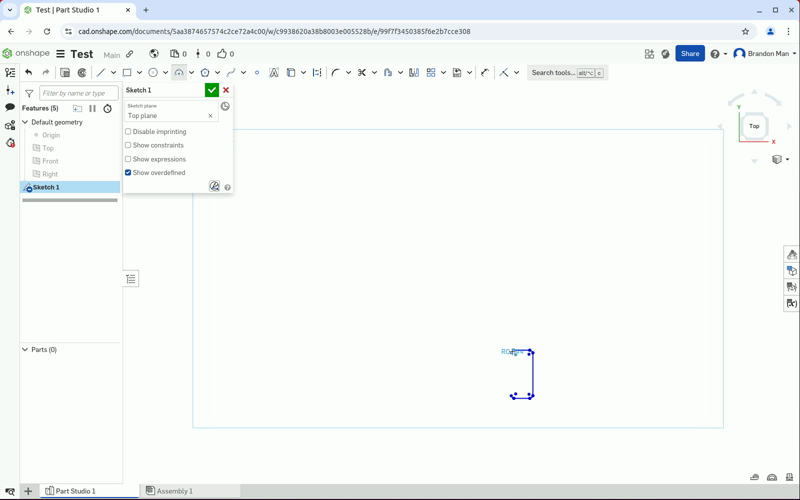
scroll(6)
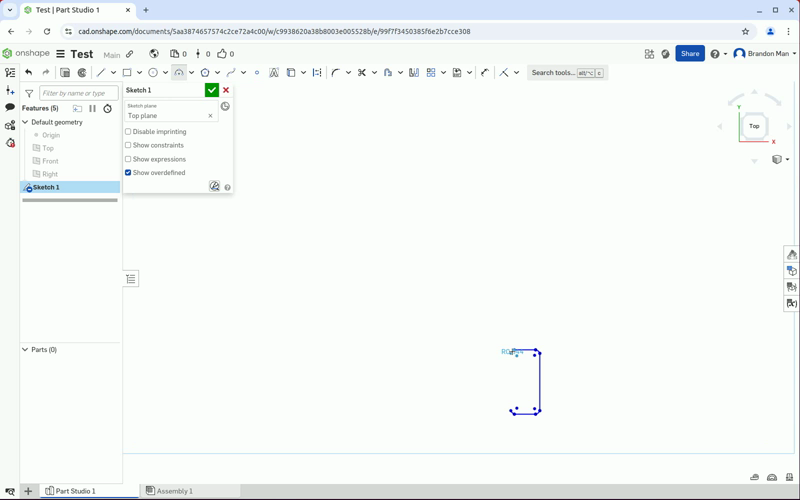
scroll(6)
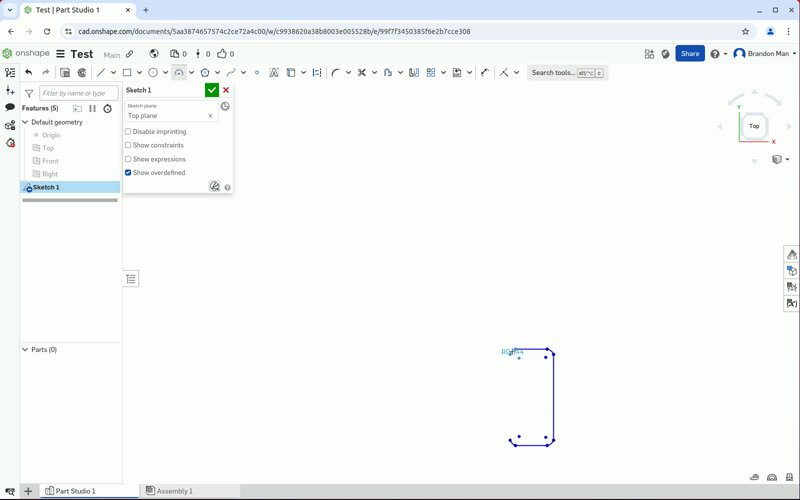
scroll(6)
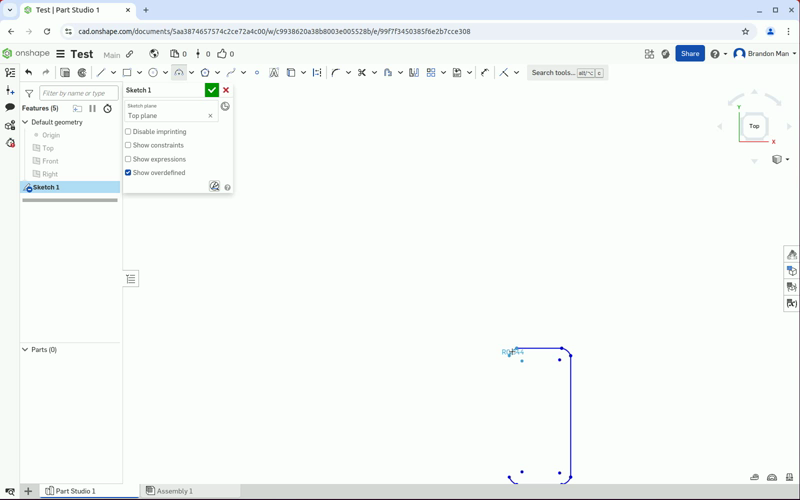
scroll(6)
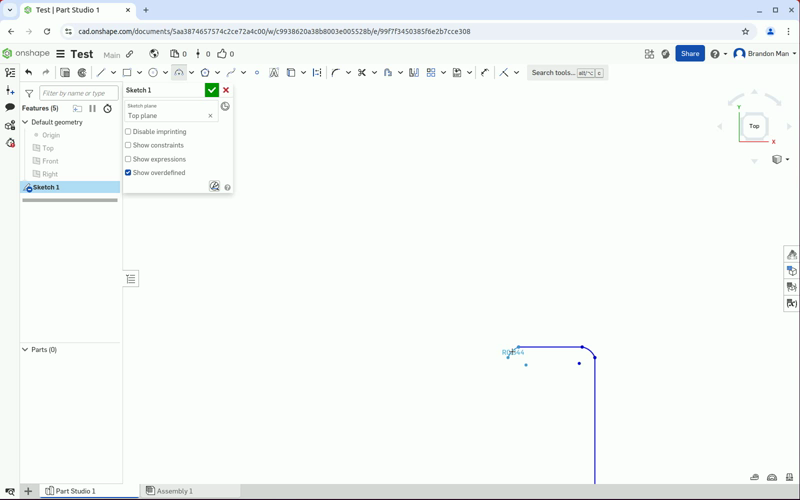
scroll(6)
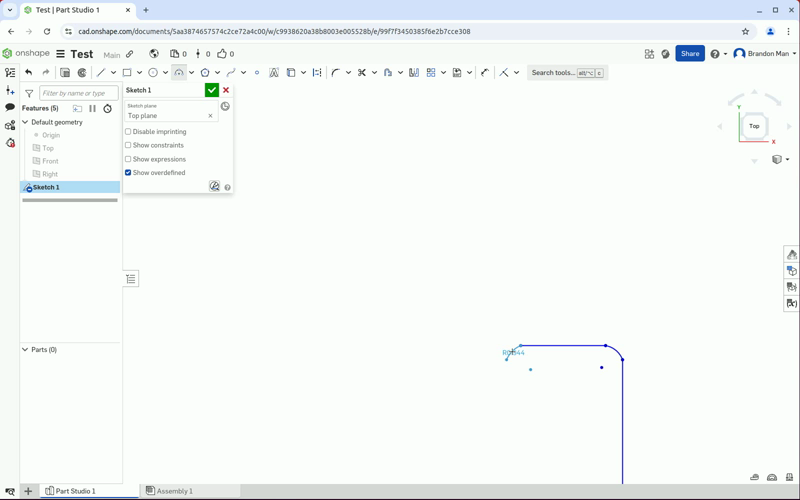
scroll(6)
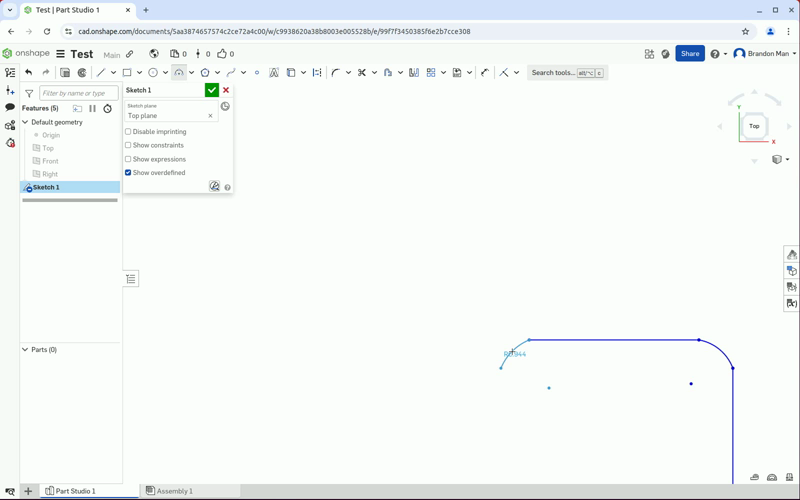
click(512, 351)
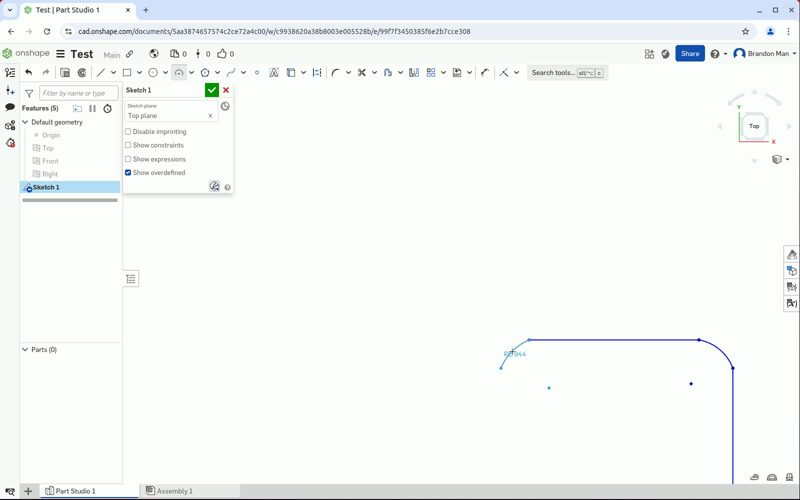
scroll(-6)
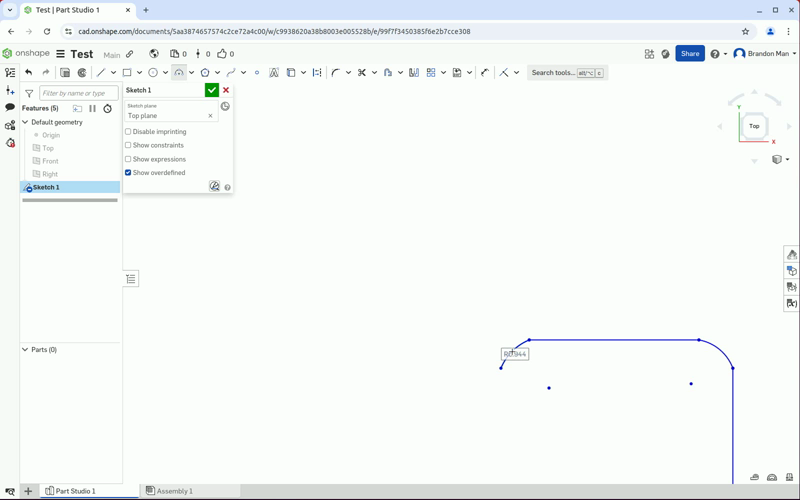
scroll(-6)
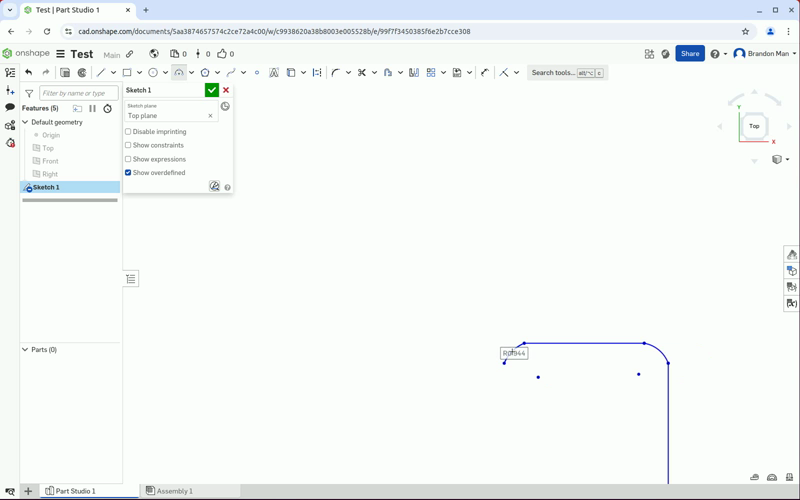
scroll(-6)
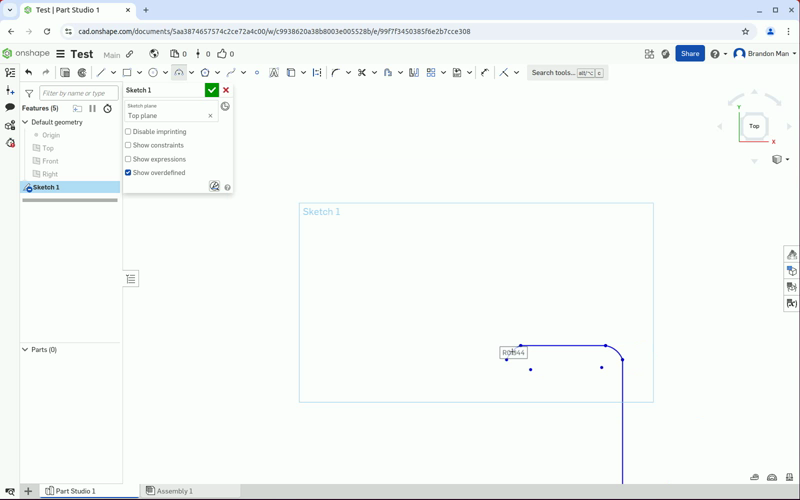
scroll(-6)
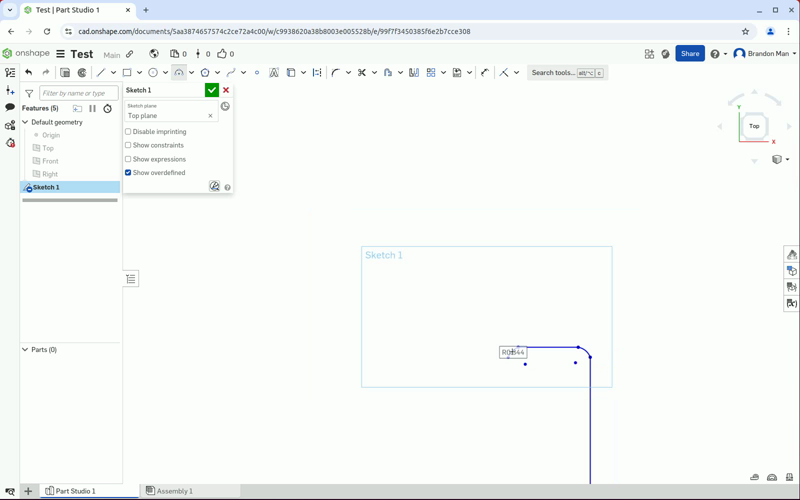
scroll(-6)
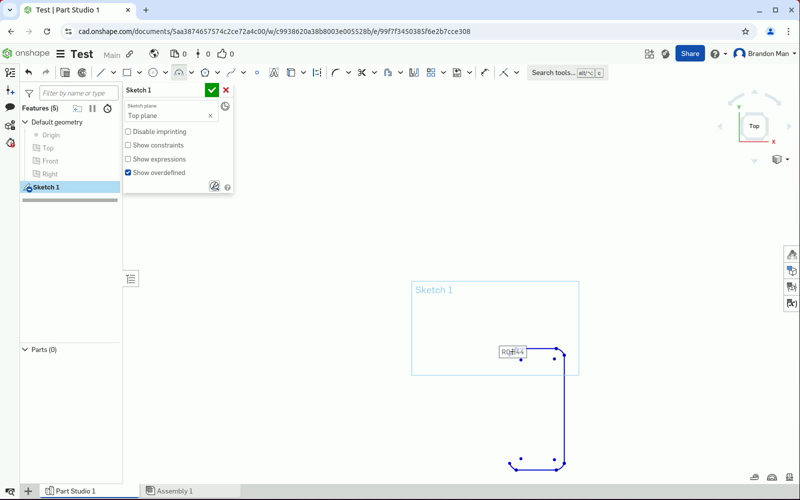
scroll(-6)
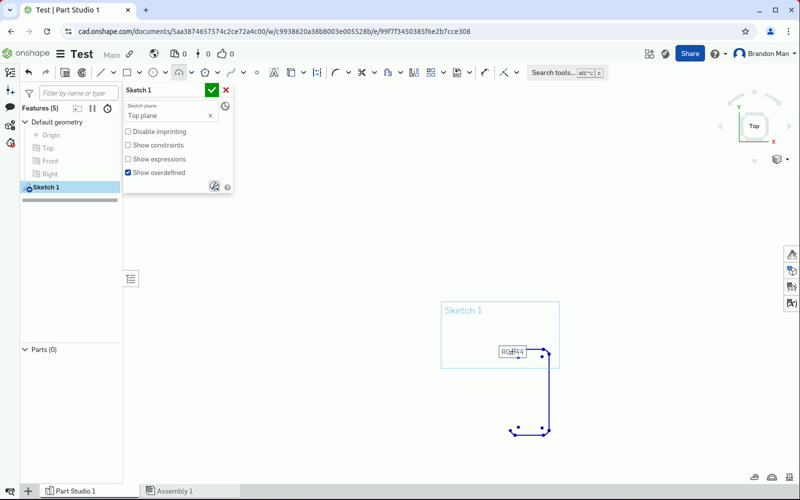
scroll(-6)
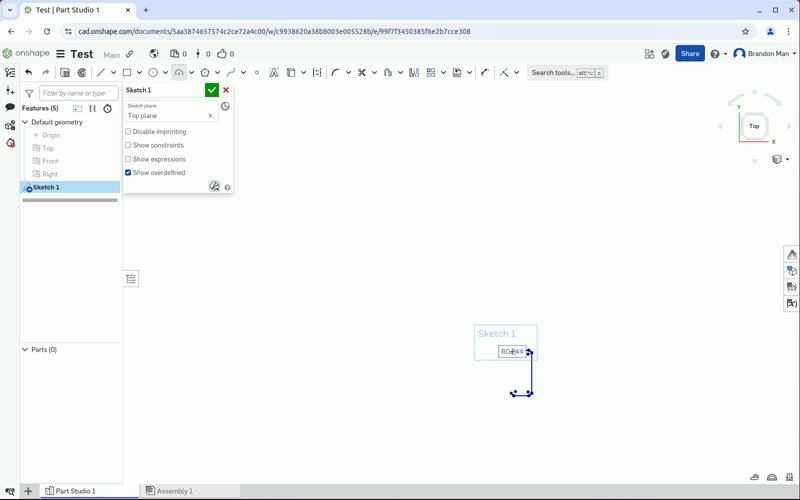
key_up(shift)
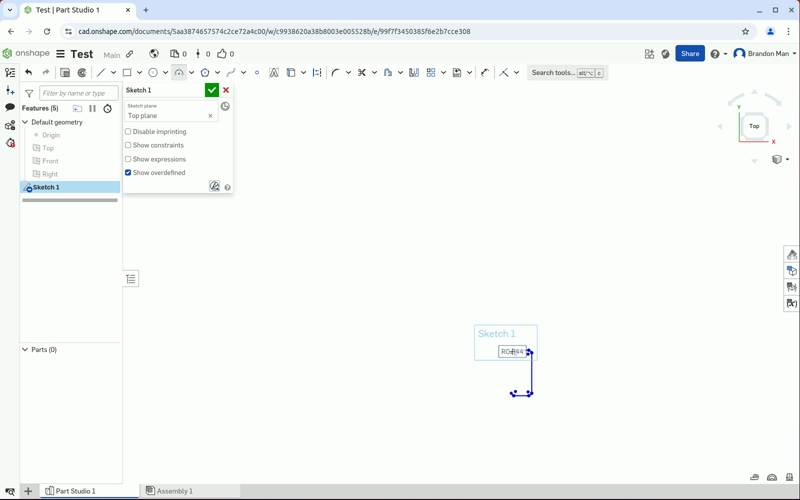
key(esc)
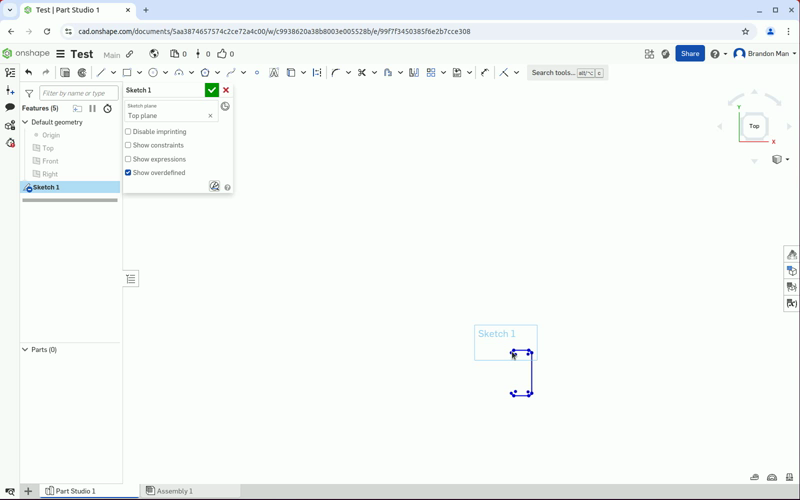
key(l)
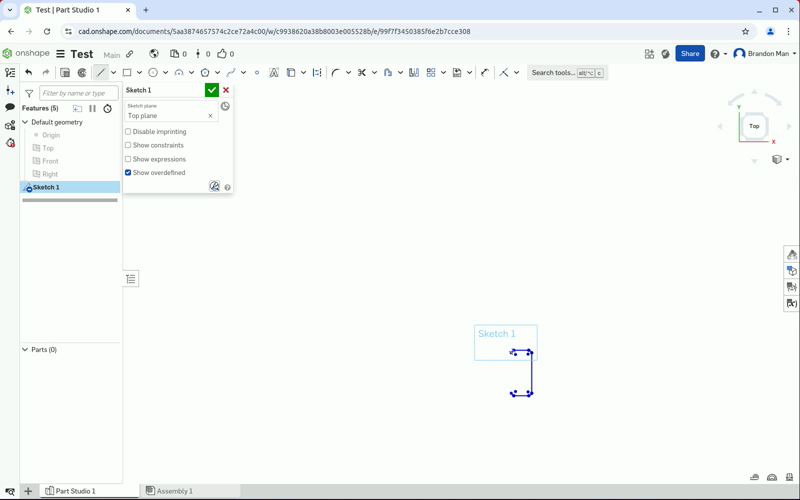
mouse_move(511, 352)
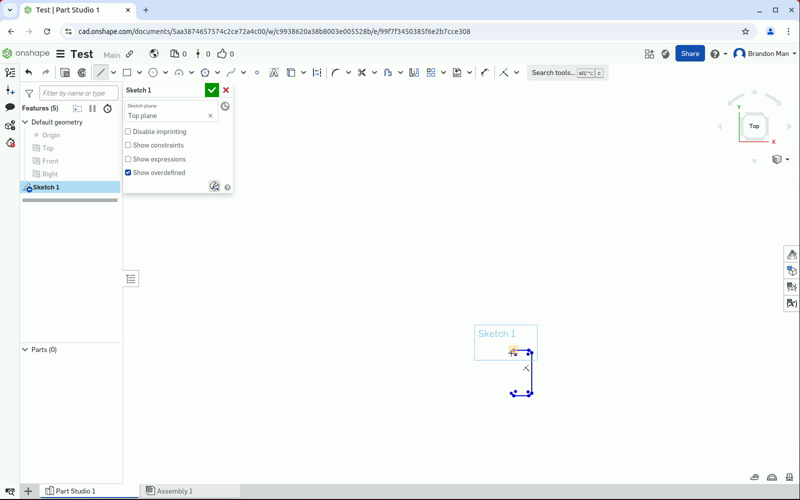
scroll(6)
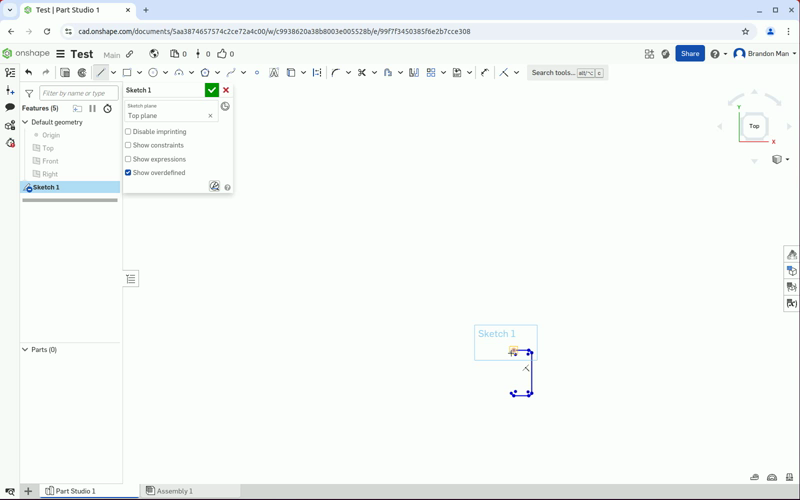
scroll(6)
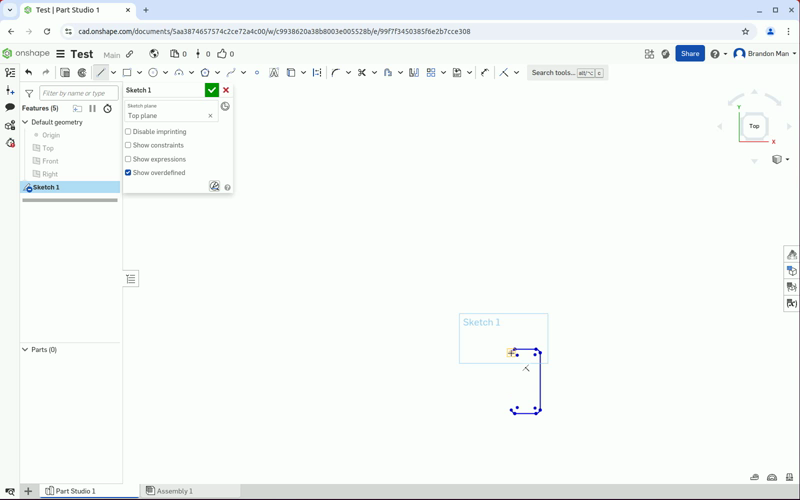
scroll(6)
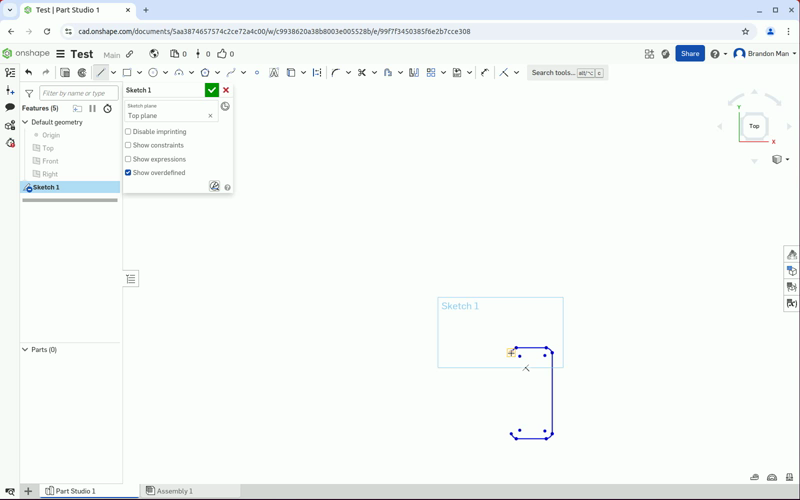
scroll(6)
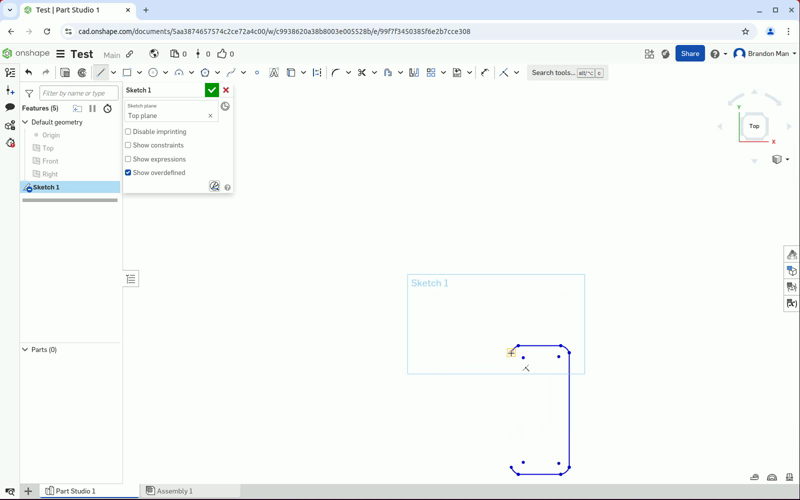
scroll(6)
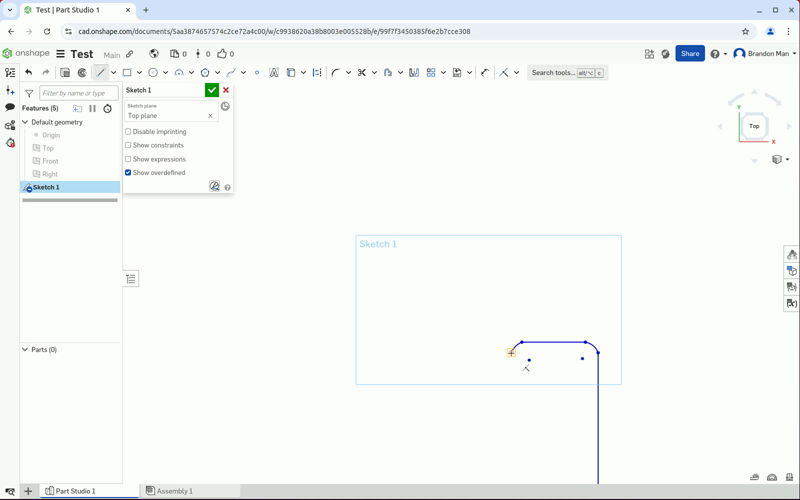
scroll(6)
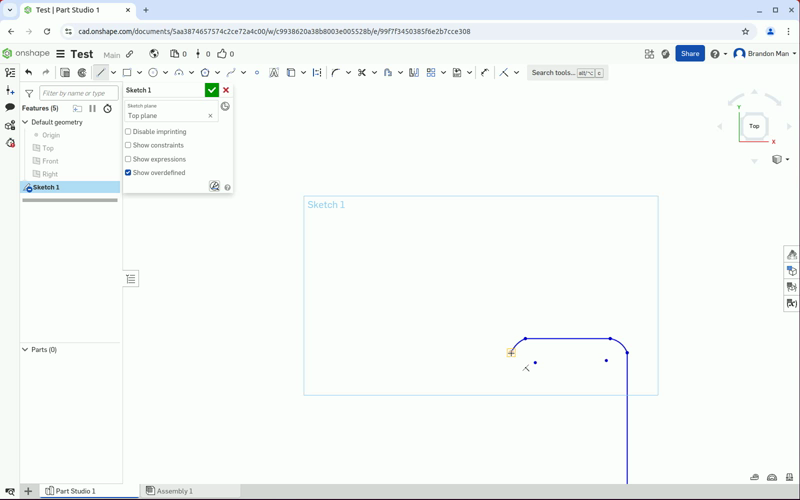
scroll(6)
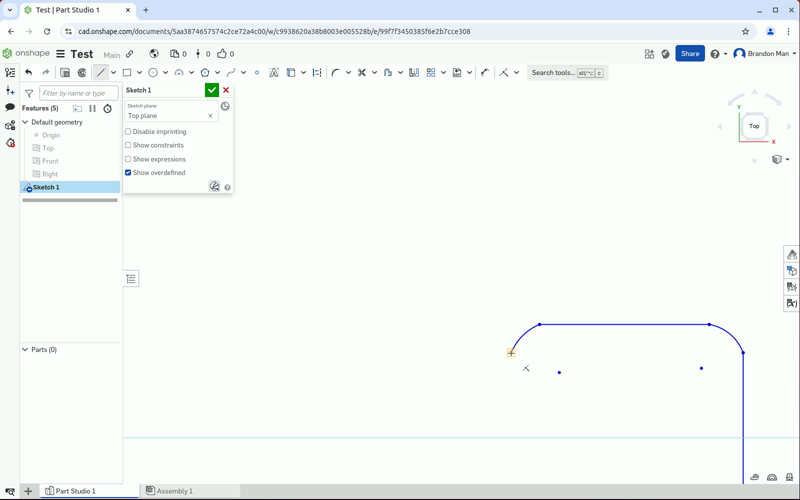
click(511, 352)
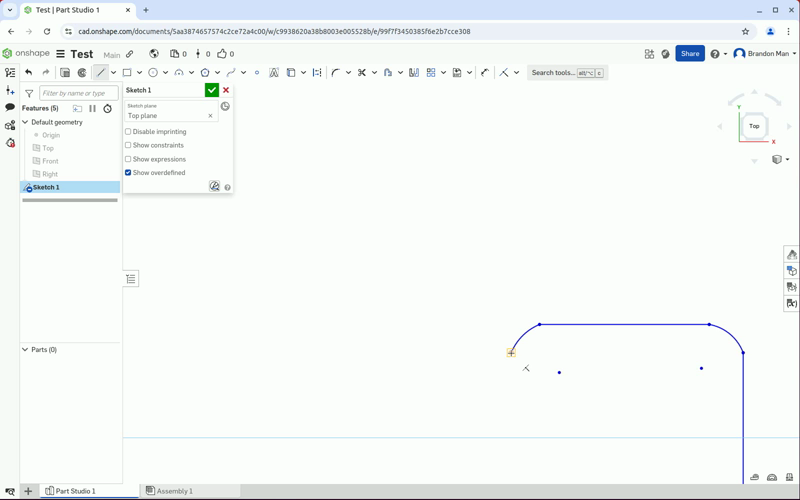
scroll(-6)
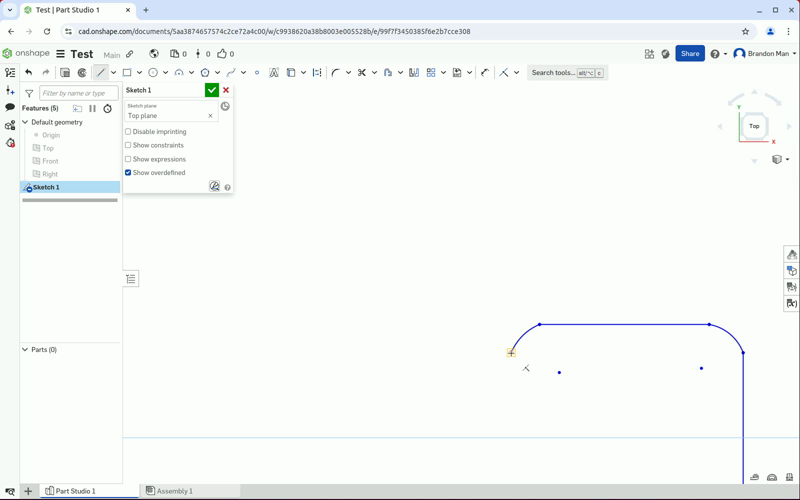
scroll(-6)
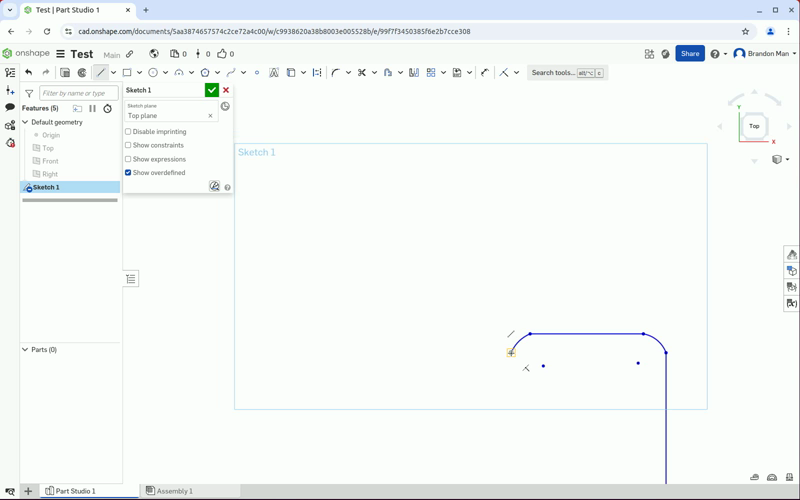
scroll(-6)
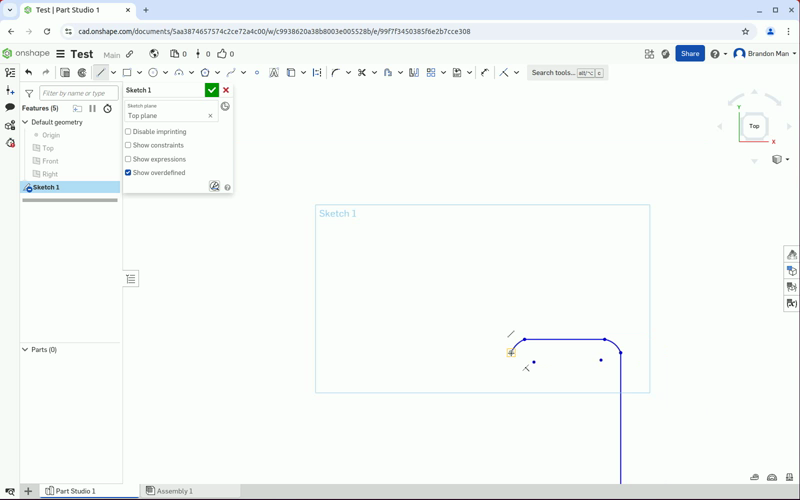
scroll(-6)
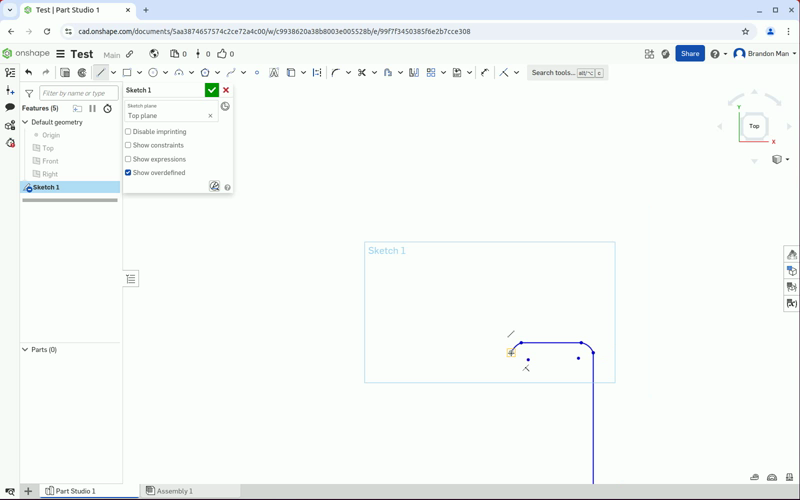
scroll(-6)
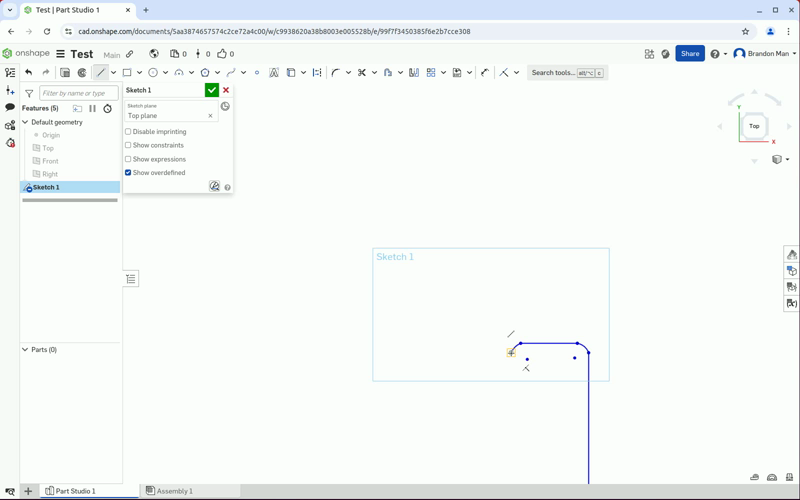
scroll(-6)
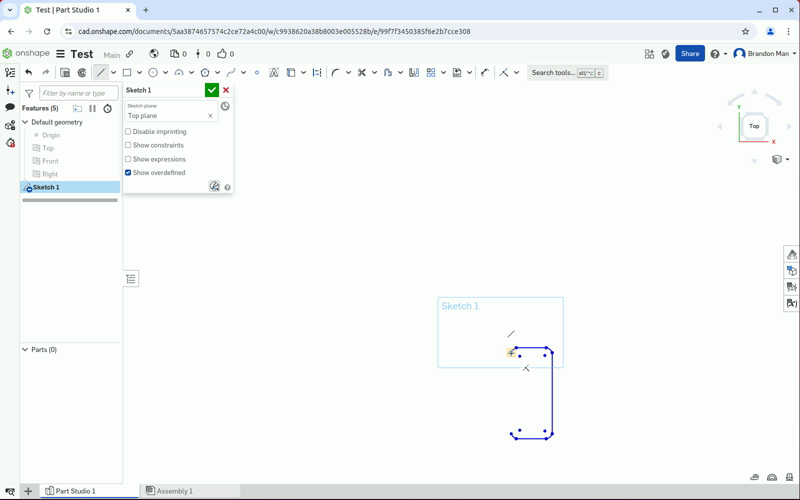
scroll(-6)
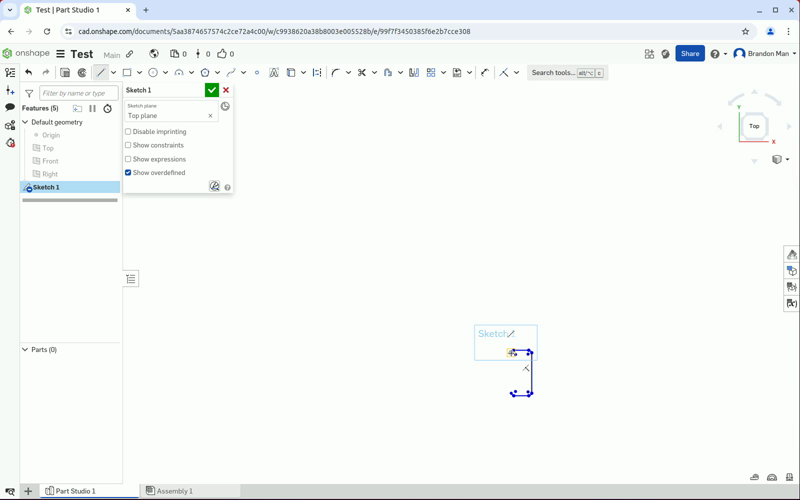
mouse_move(541, 352)
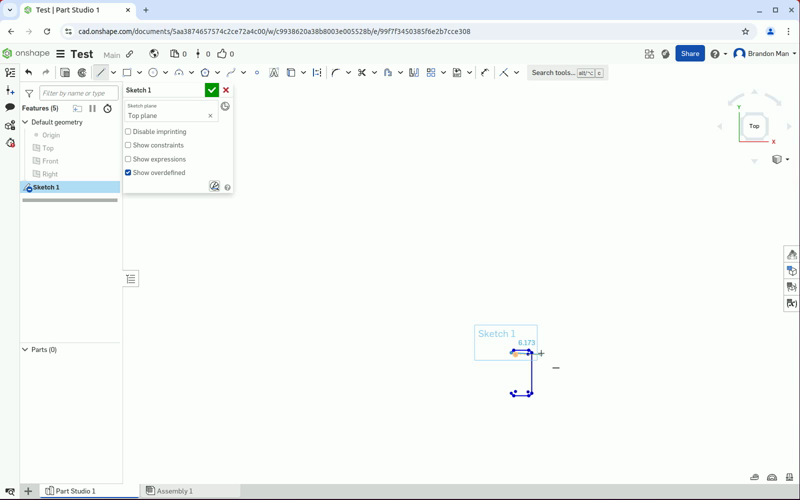
key_down(shift)
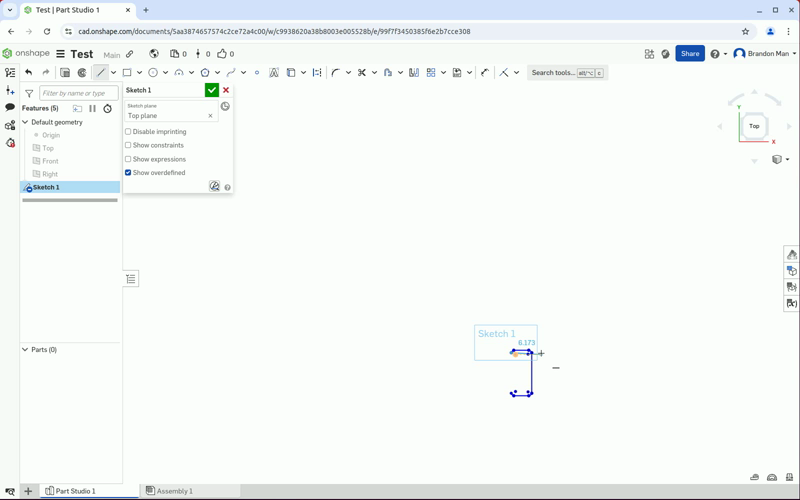
mouse_move(511, 393)
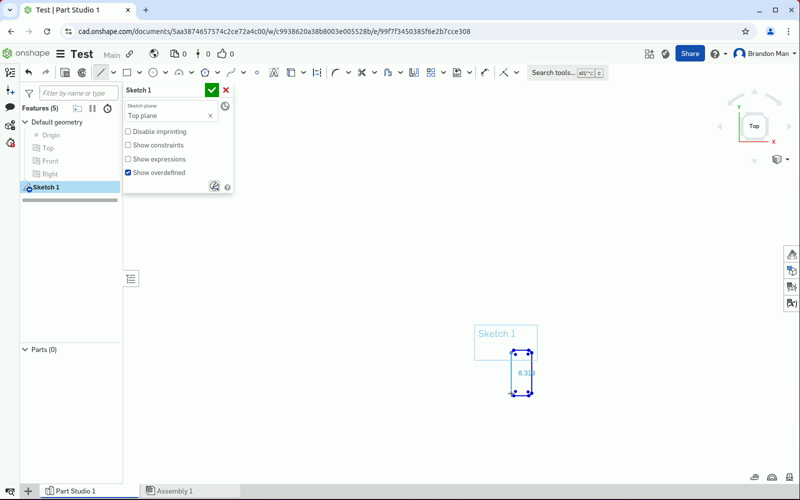
scroll(6)
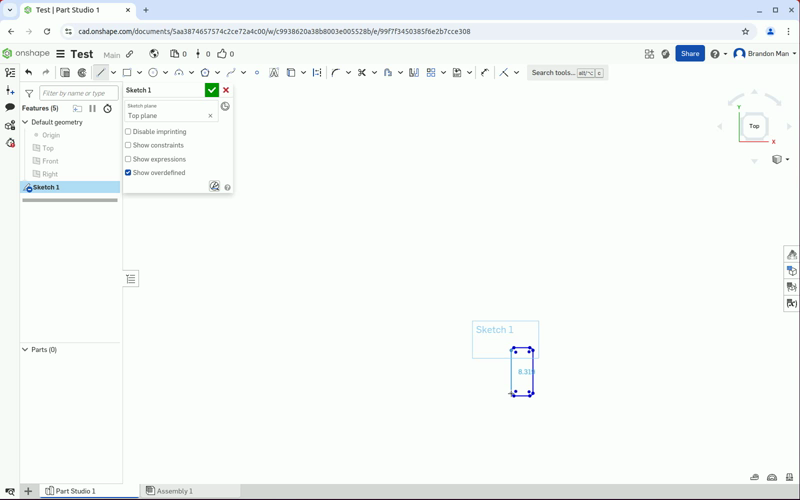
scroll(6)
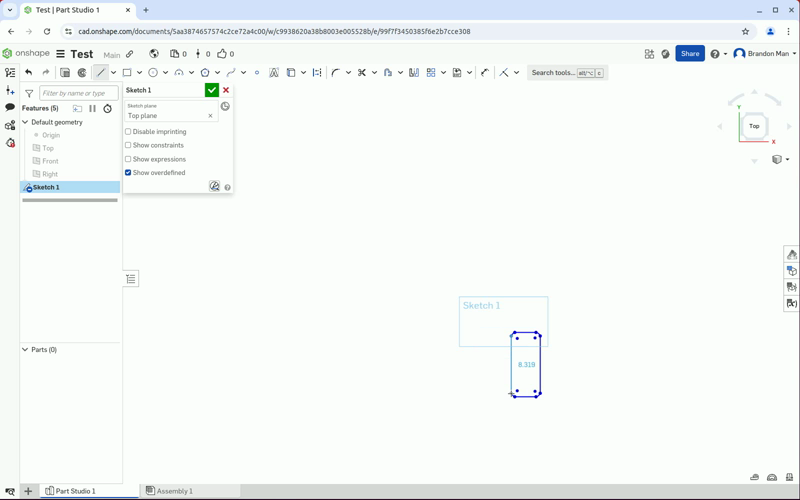
scroll(6)
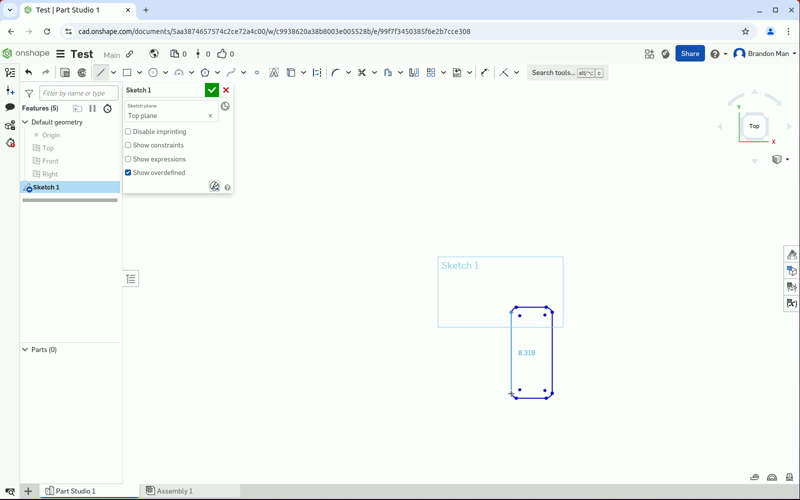
scroll(6)
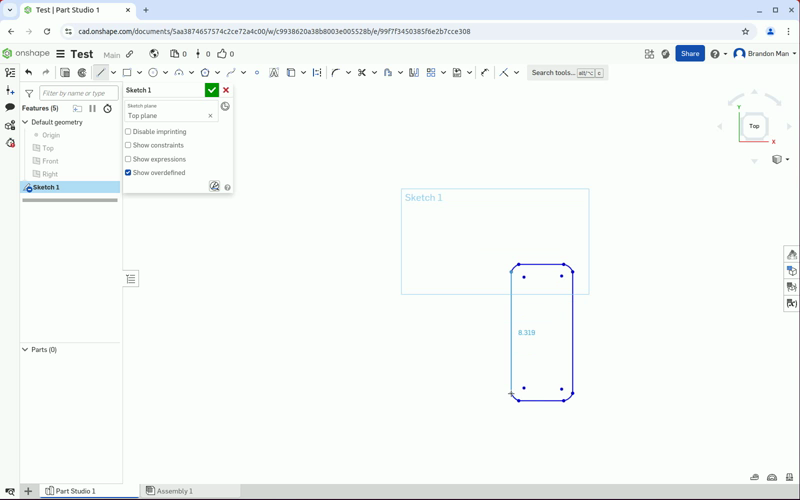
scroll(6)
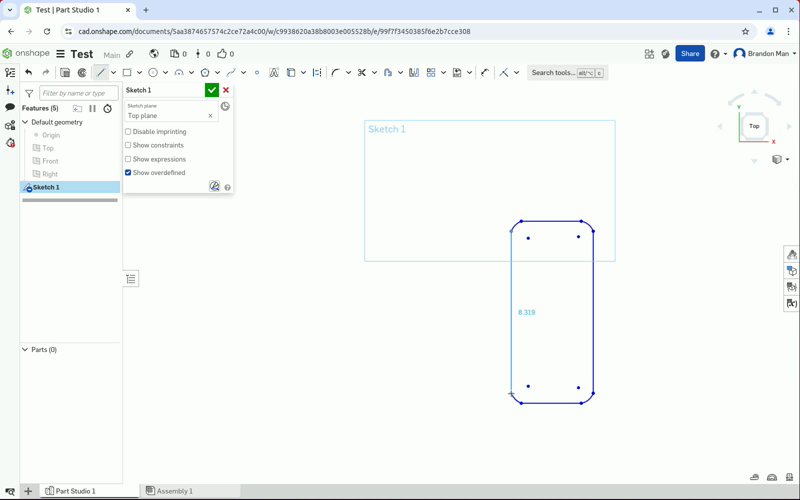
scroll(6)
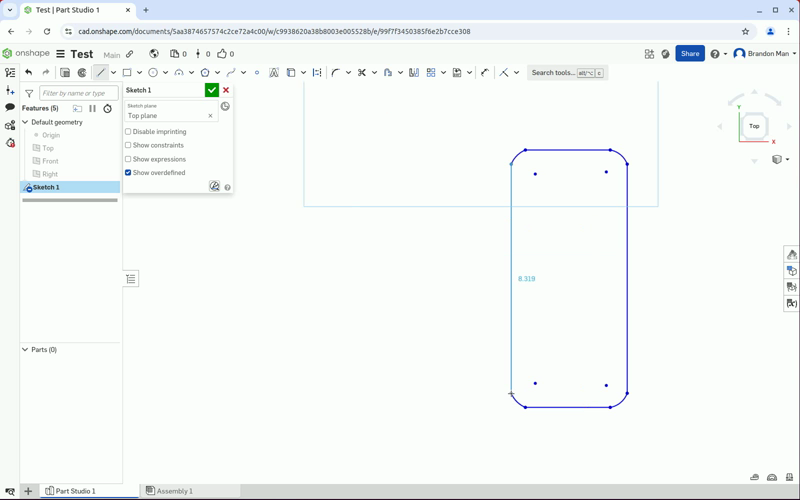
scroll(6)
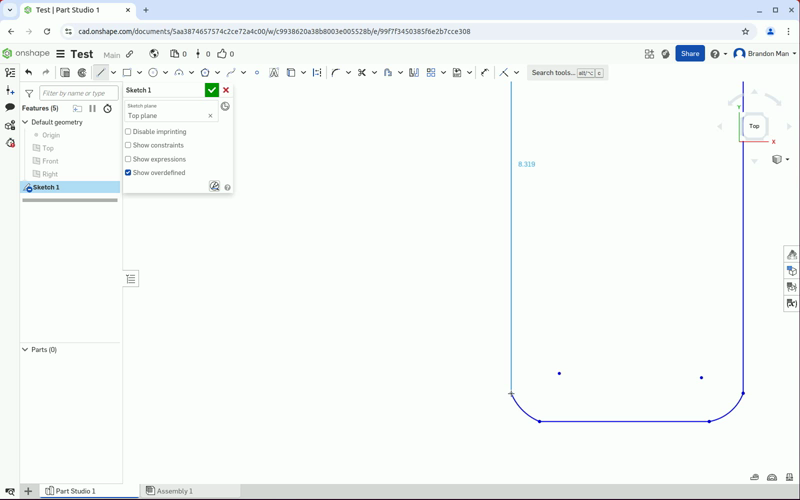
key_up(shift)
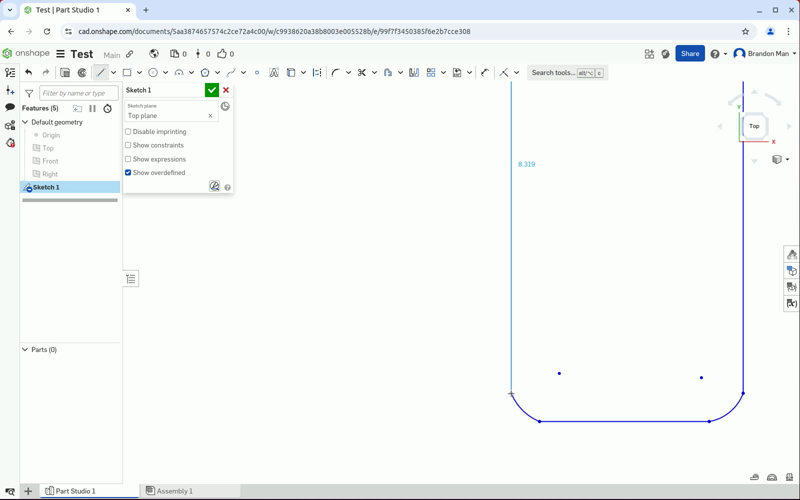
click(511, 393)
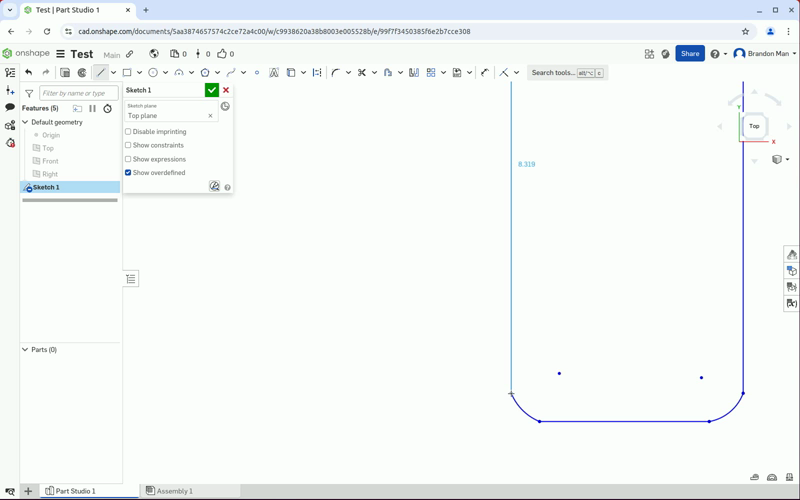
scroll(-6)
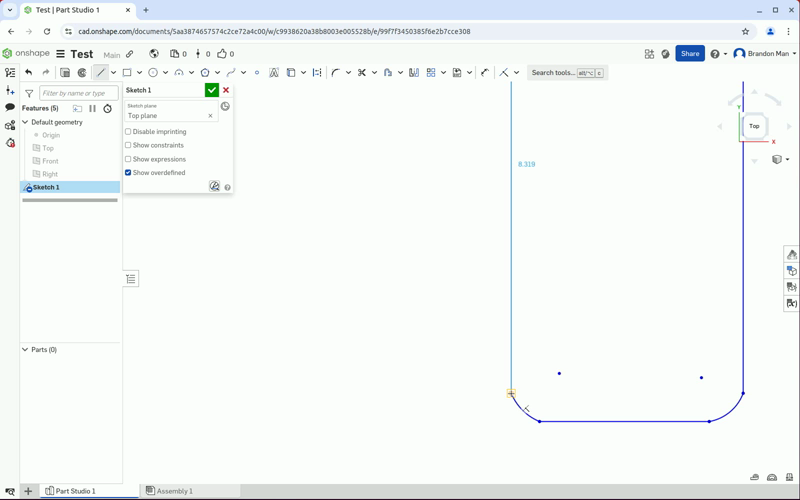
scroll(-6)
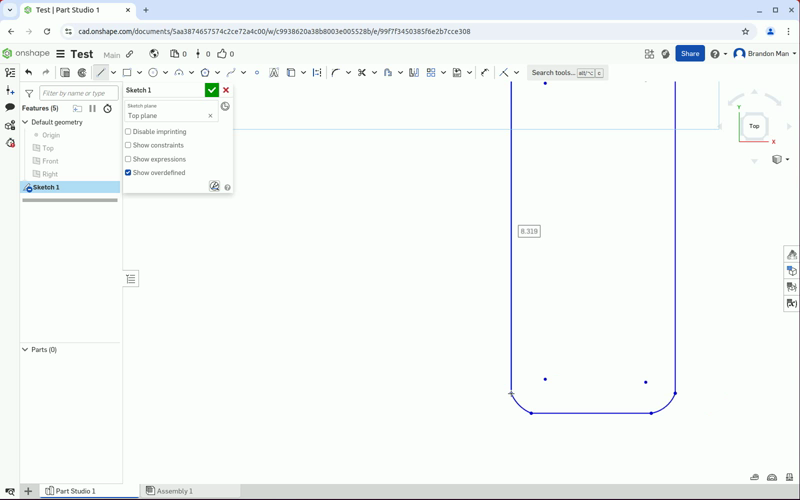
scroll(-6)
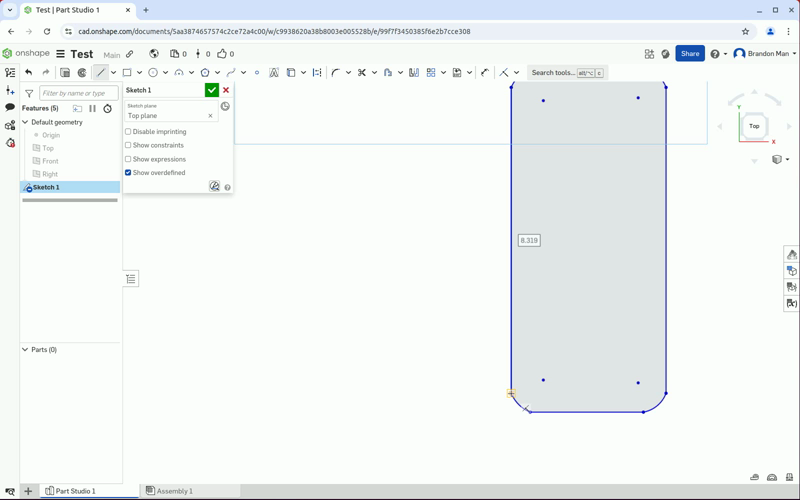
scroll(-6)
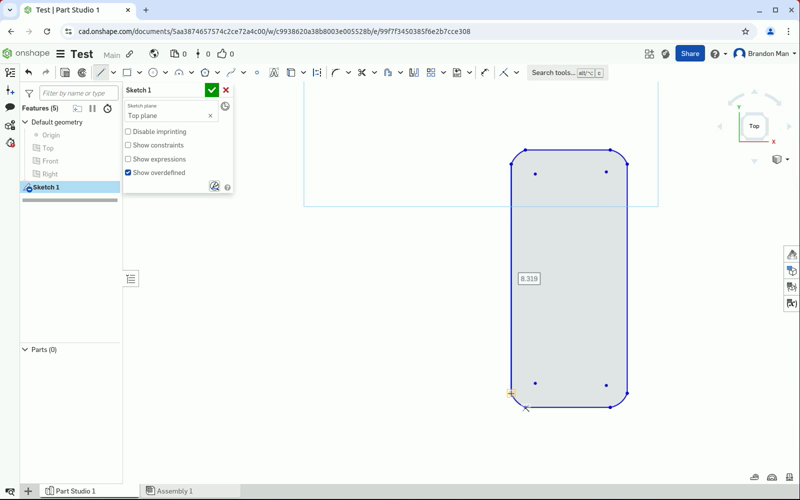
scroll(-6)
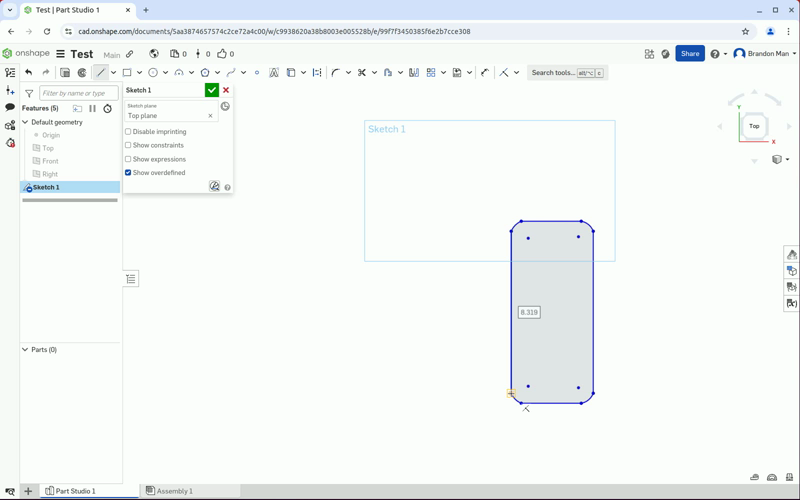
scroll(-6)
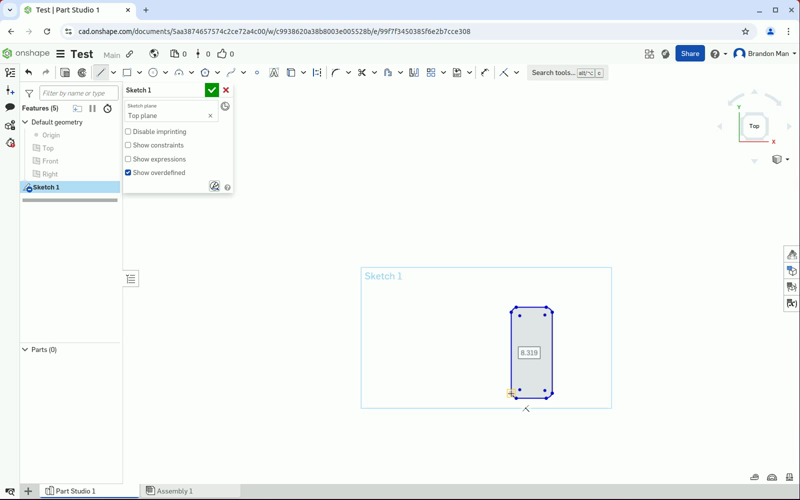
scroll(-6)
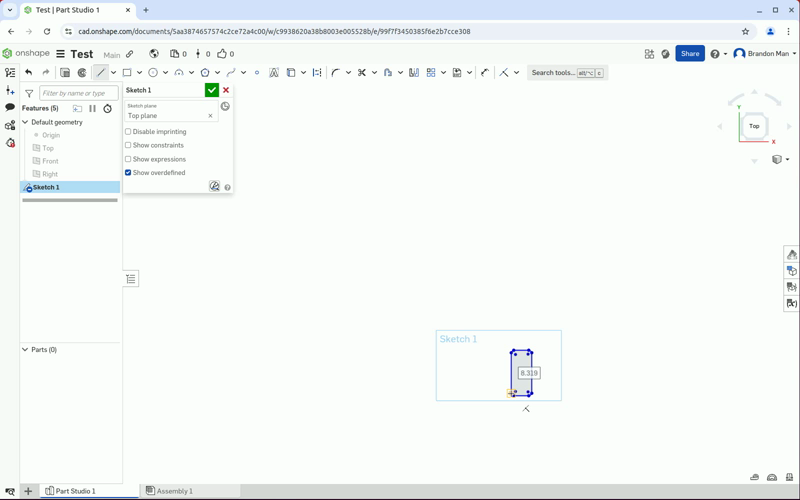
key(esc)
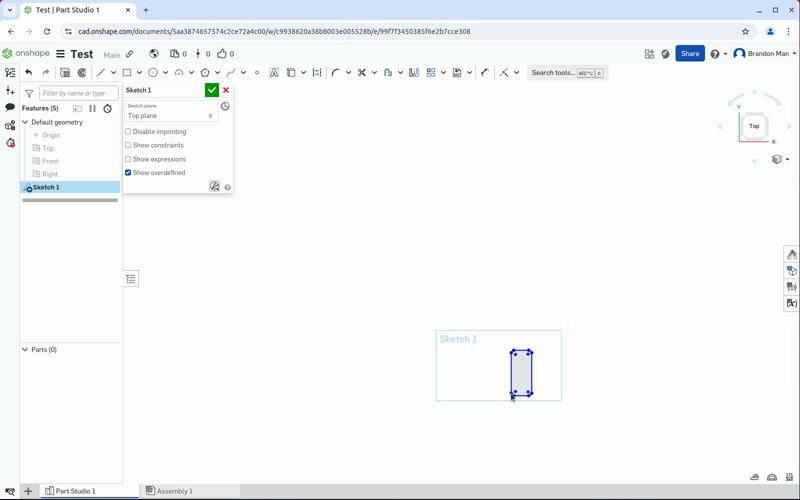
mouse_move(527, 378)
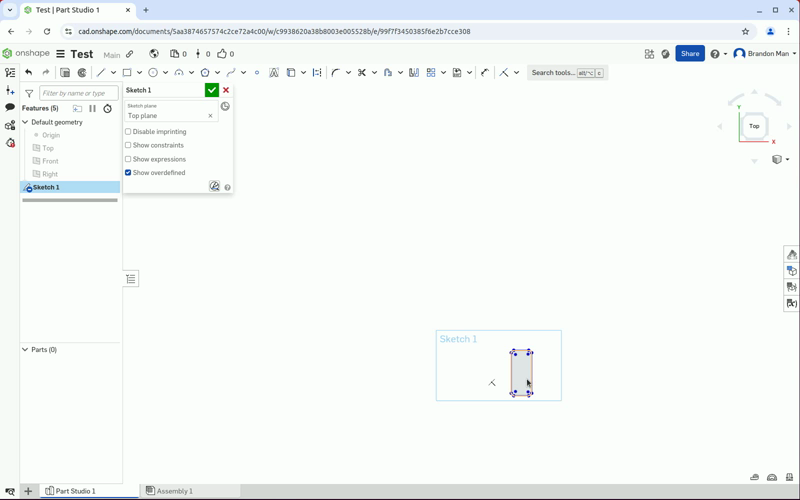
scroll(6)
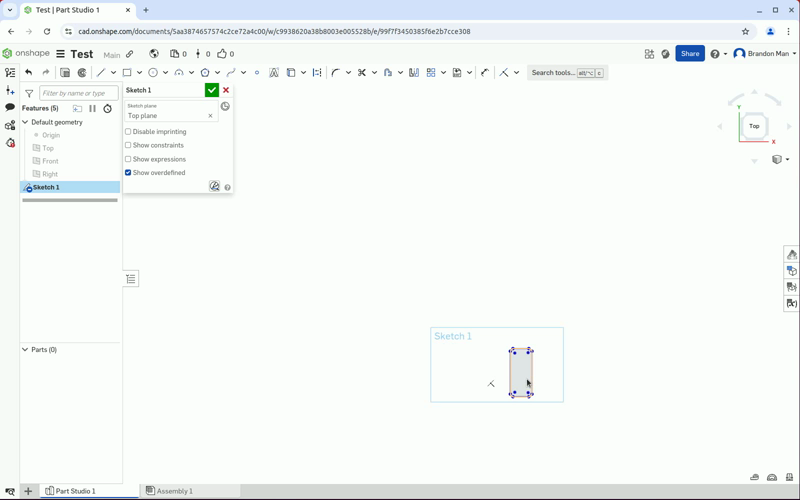
scroll(6)
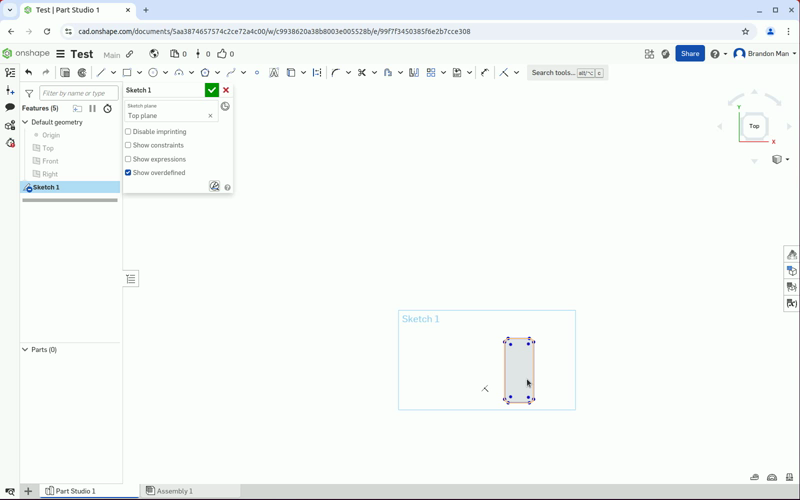
scroll(6)
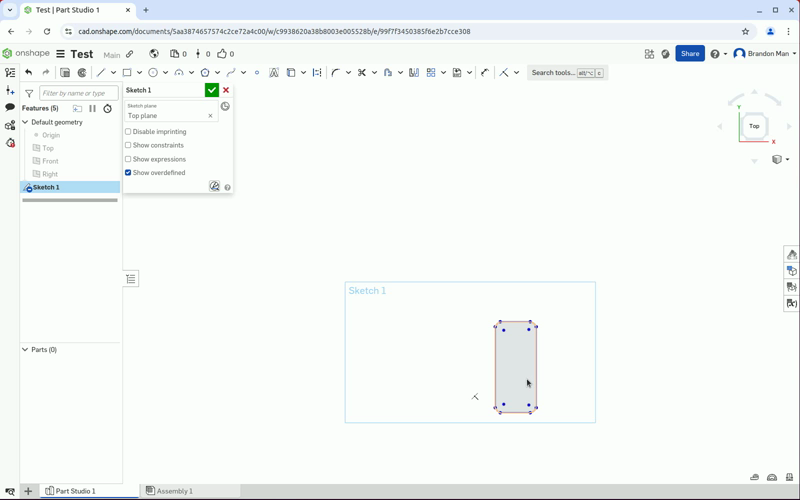
scroll(6)
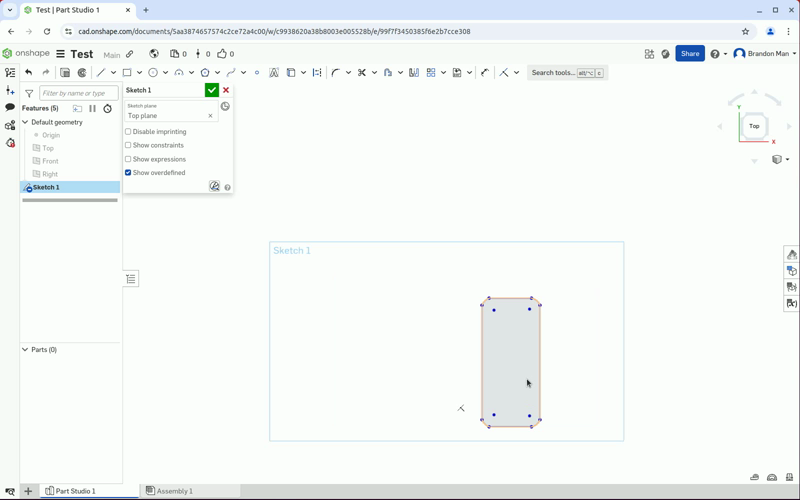
scroll(6)
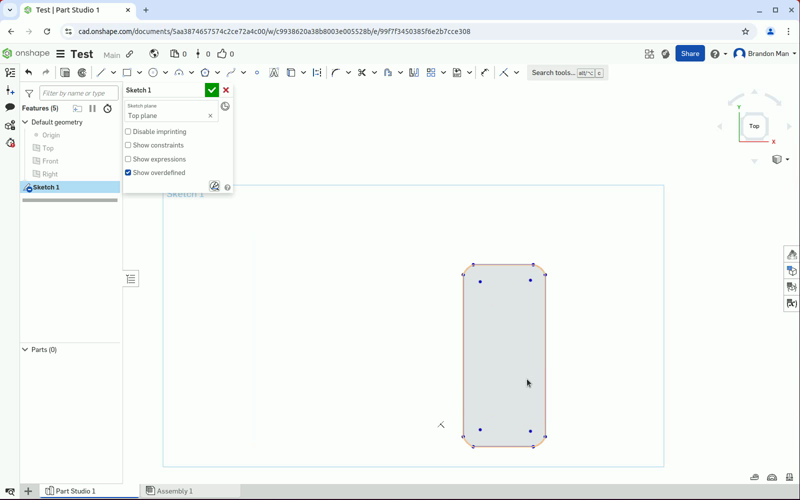
scroll(6)
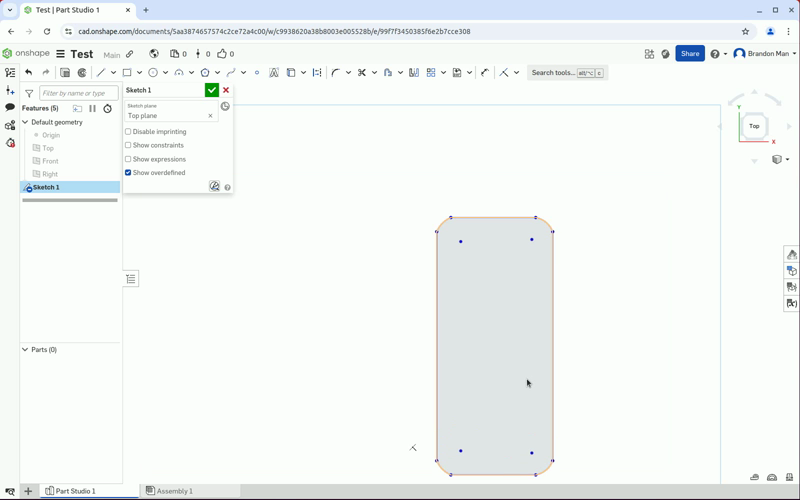
scroll(6)
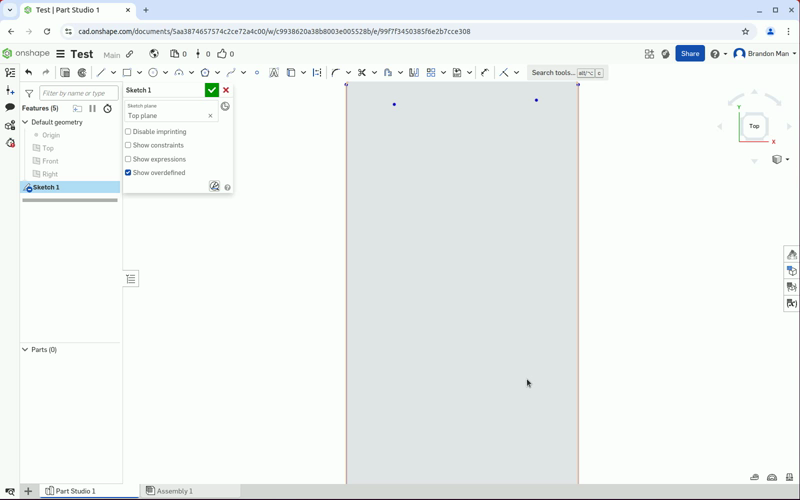
click(527, 378)
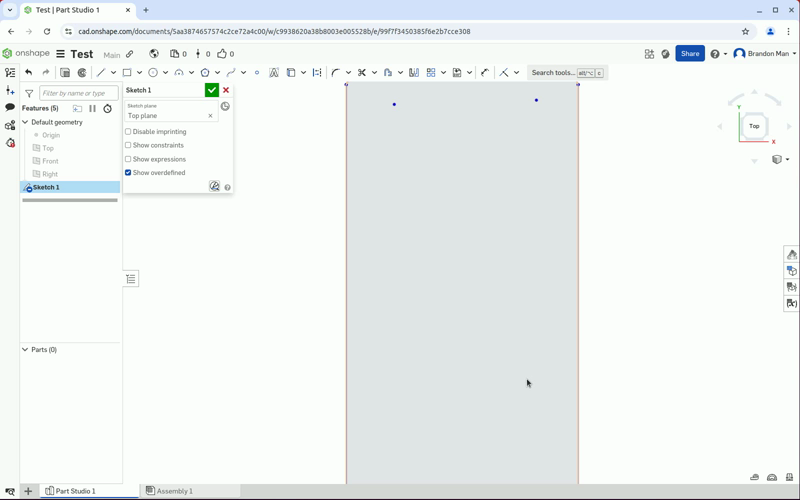
scroll(-6)
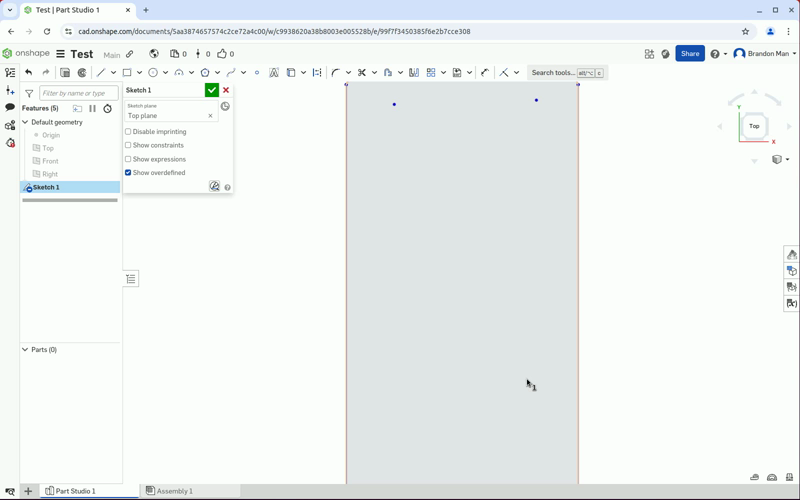
scroll(-6)
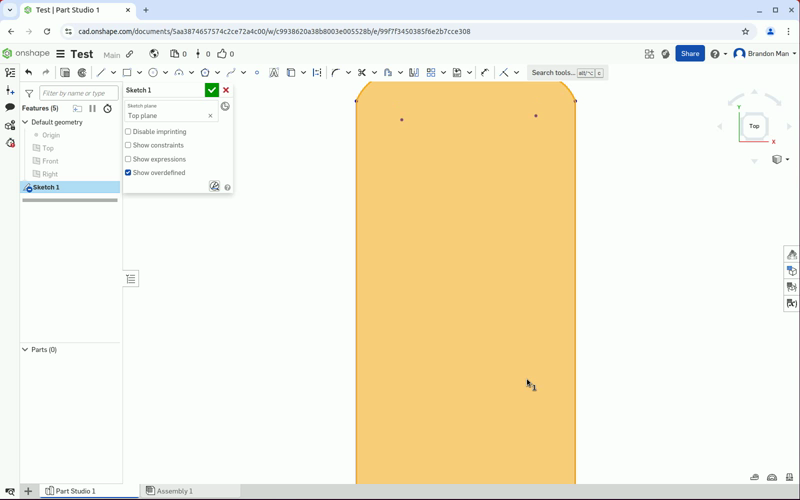
scroll(-6)
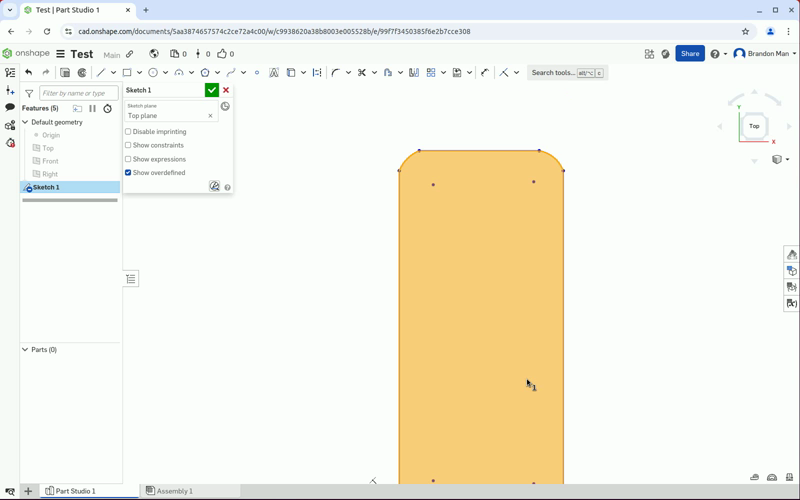
scroll(-6)
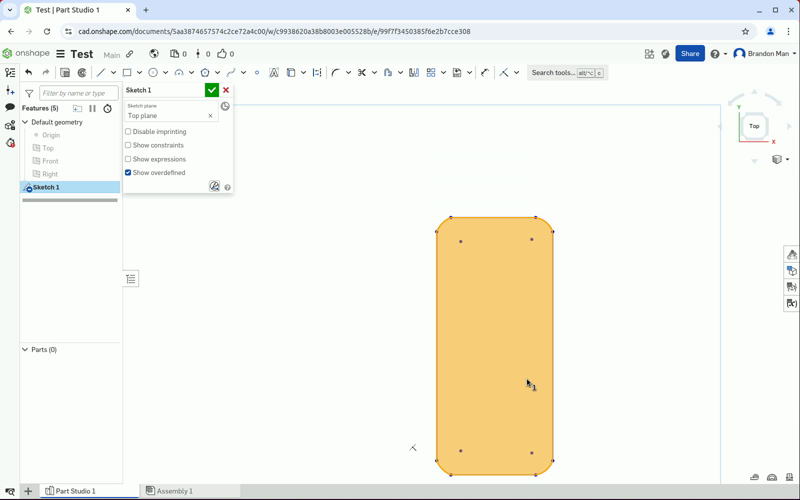
scroll(-6)
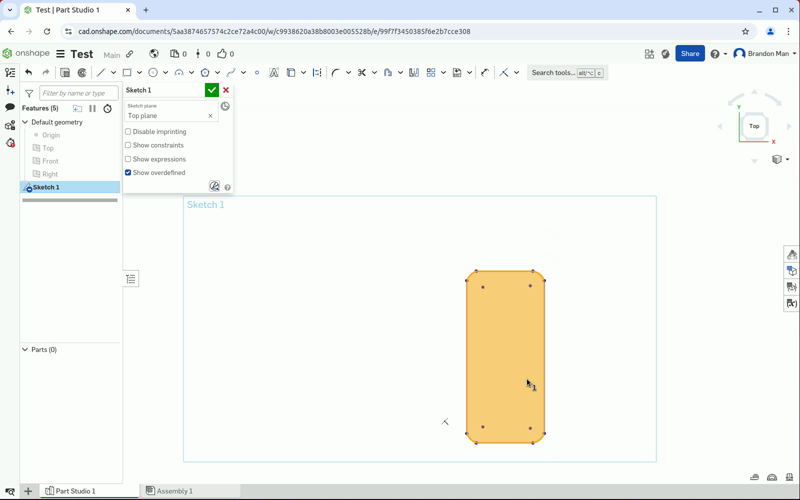
scroll(-6)
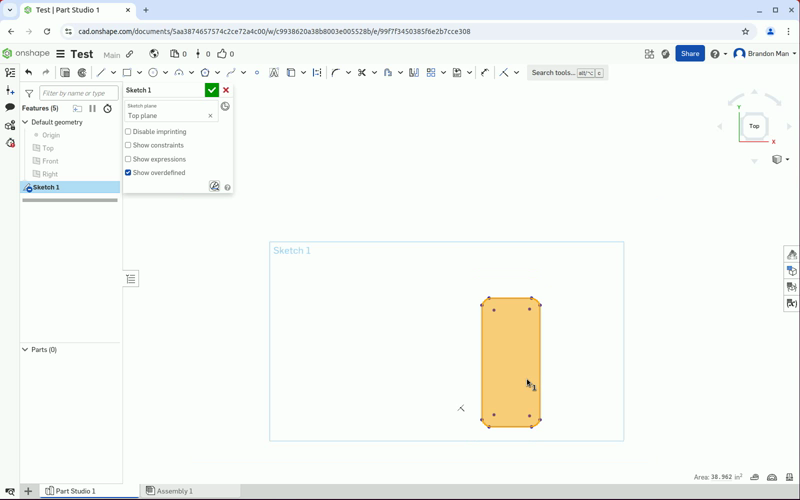
scroll(-6)
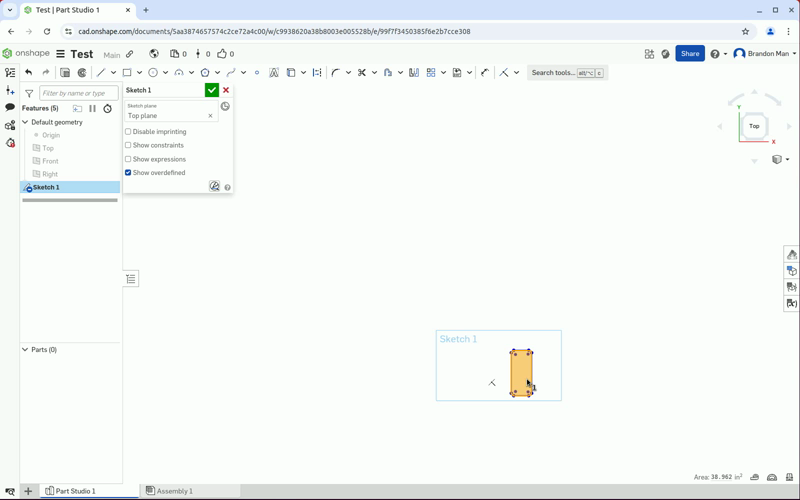
mouse_move(73, 352)
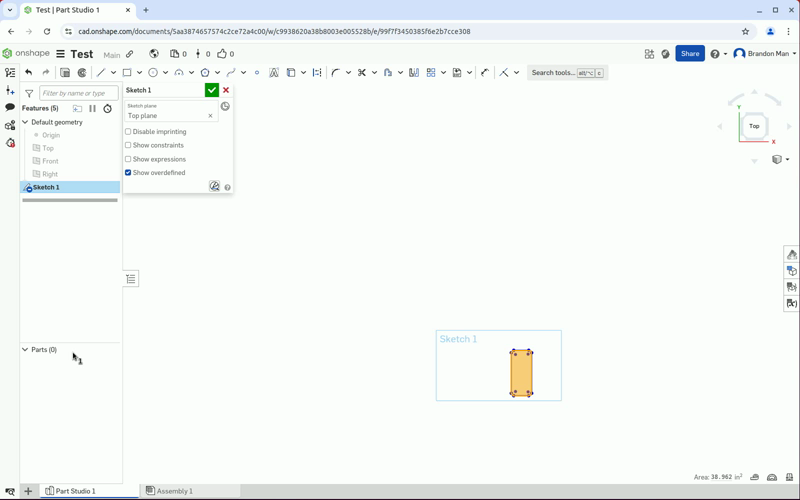
key(shift+y)
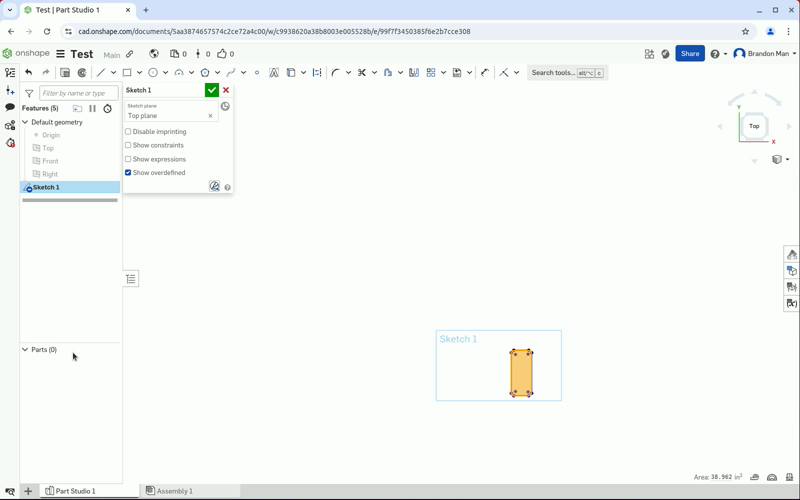
key(shift+e)
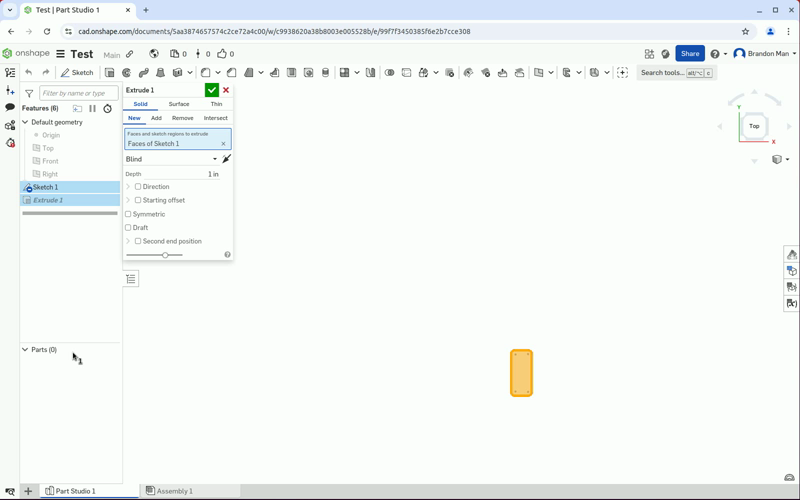
mouse_move(143, 106)
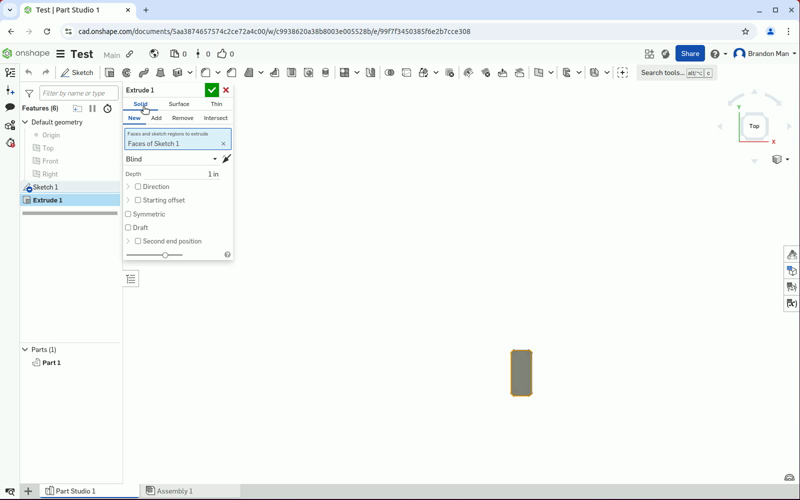
click(143, 106)
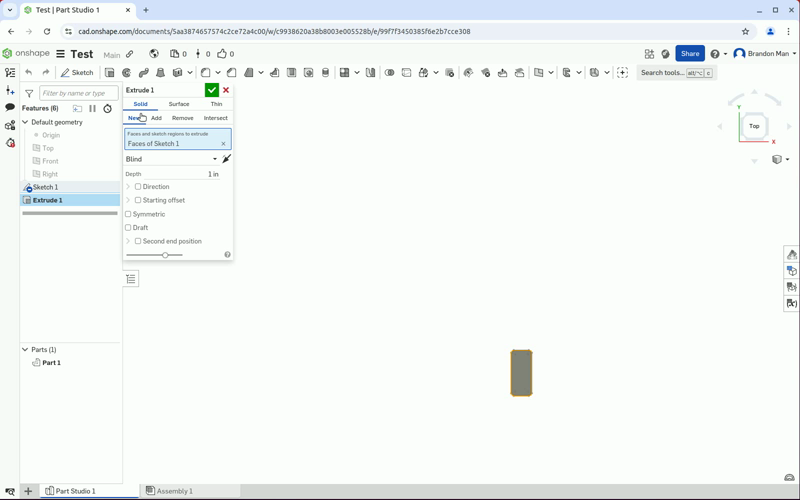
mouse_move(137, 120)
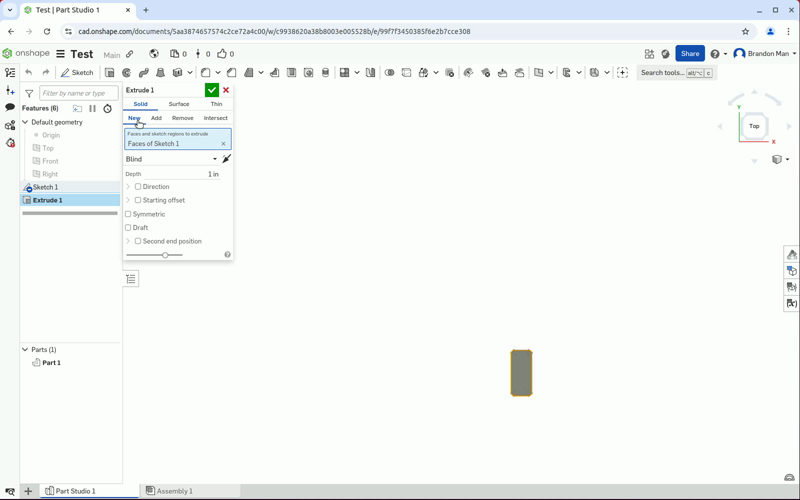
click(137, 120)
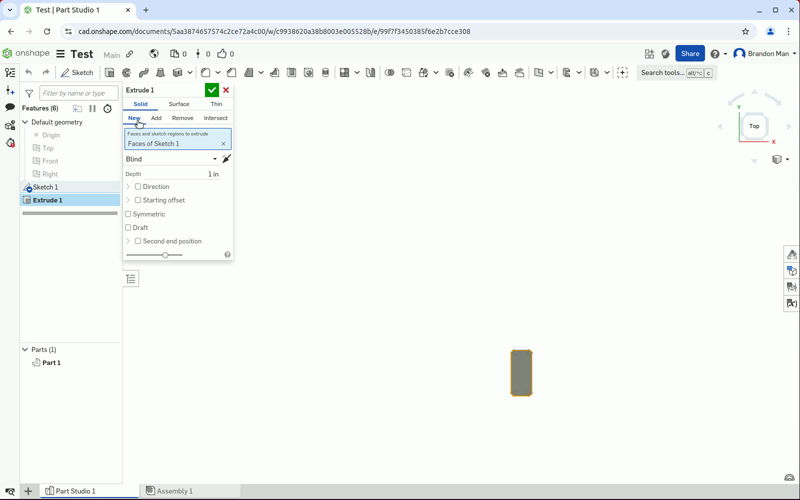
key(tab, 4)
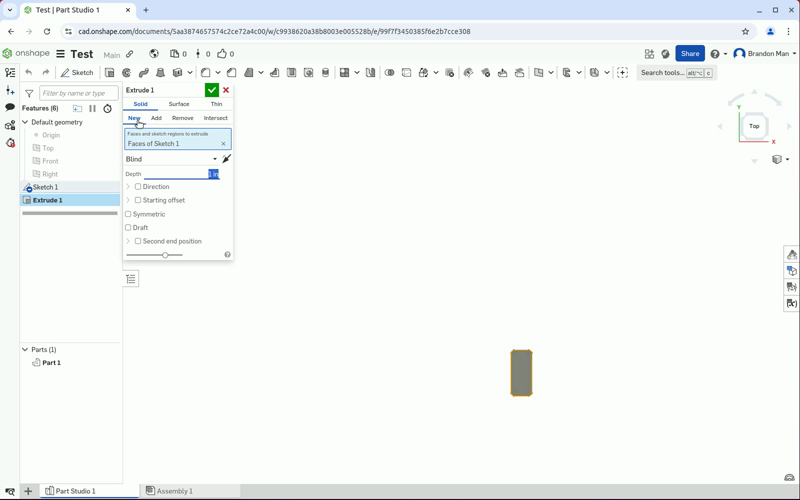
text(3.129)
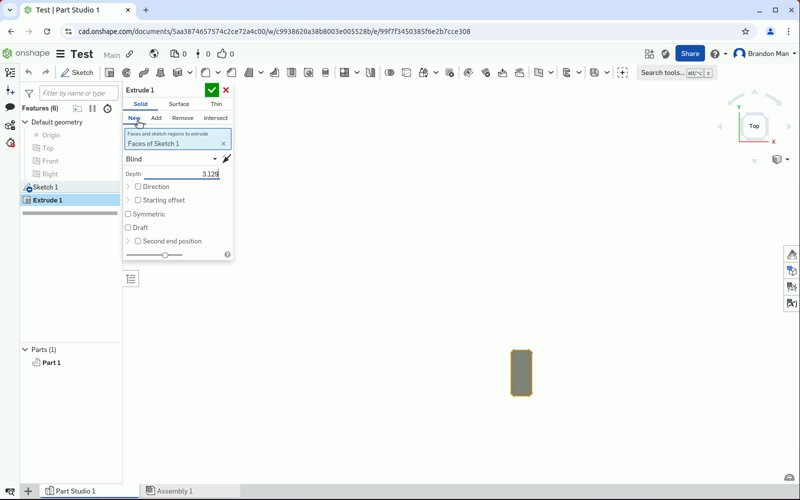
key(enter)
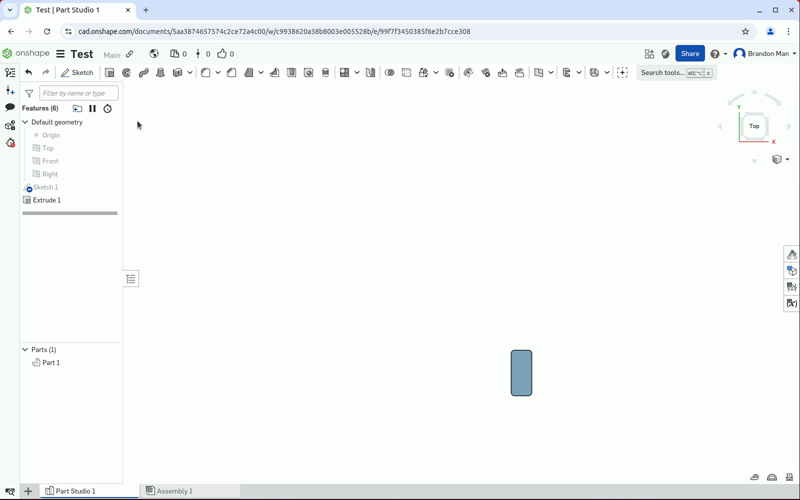
key(shift+h)
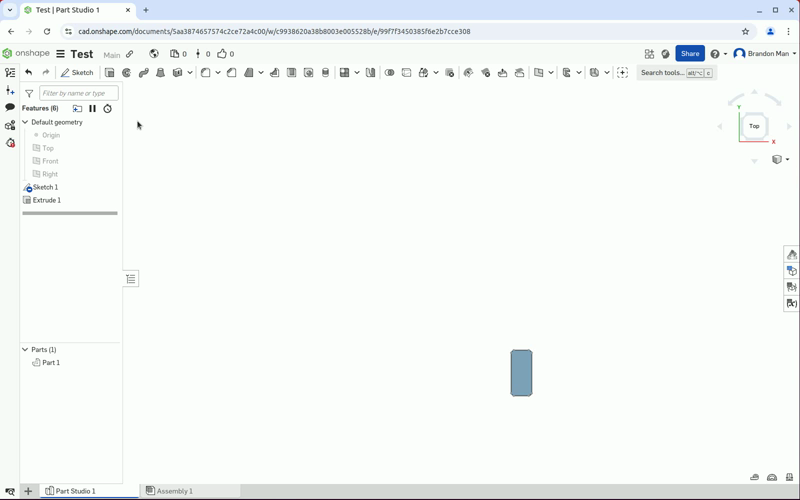
key(shift+h)
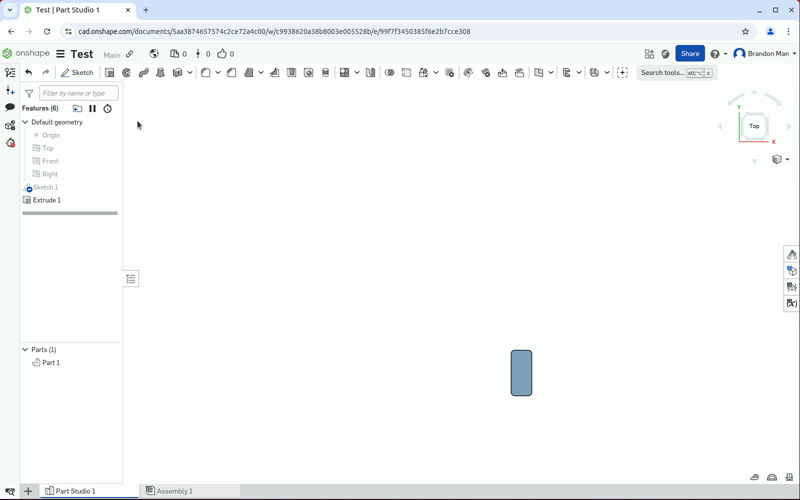
mouse_move(73, 189)
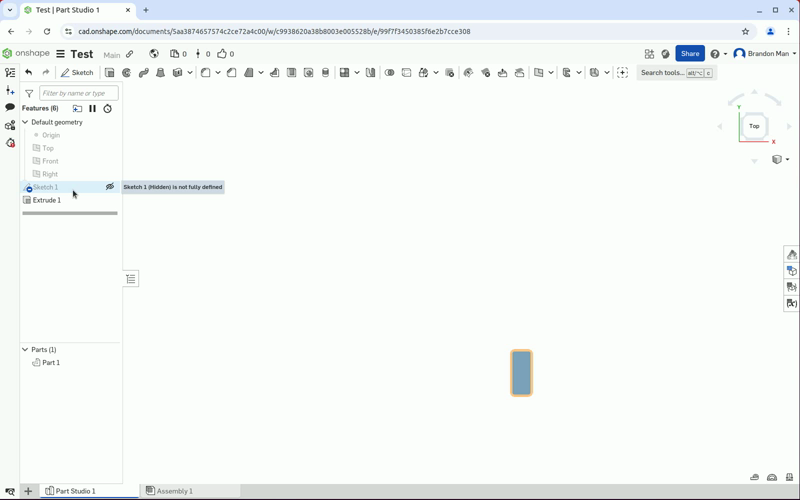
click(73, 189)
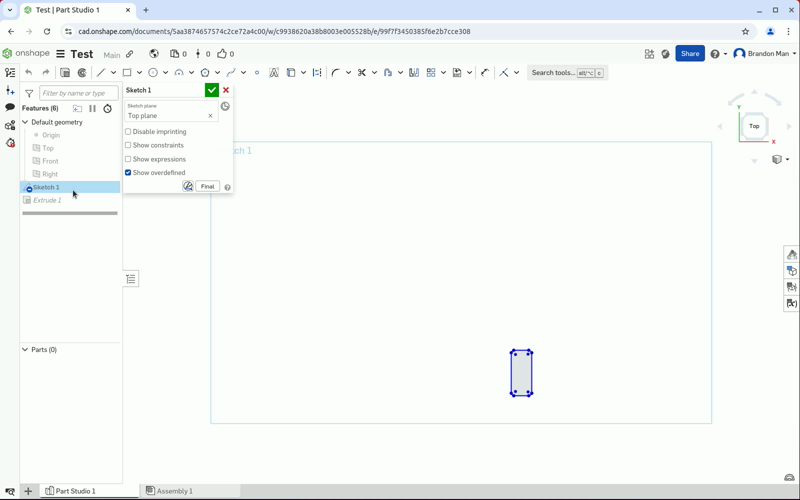
mouse_move(229, 92)
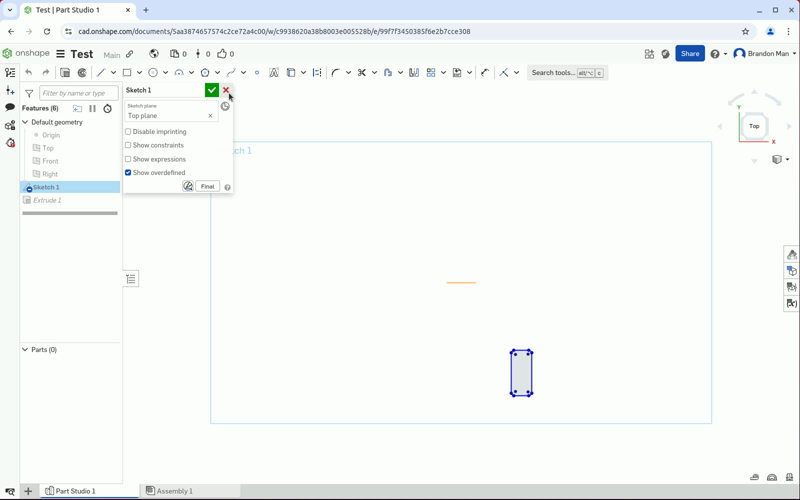
click(229, 92)
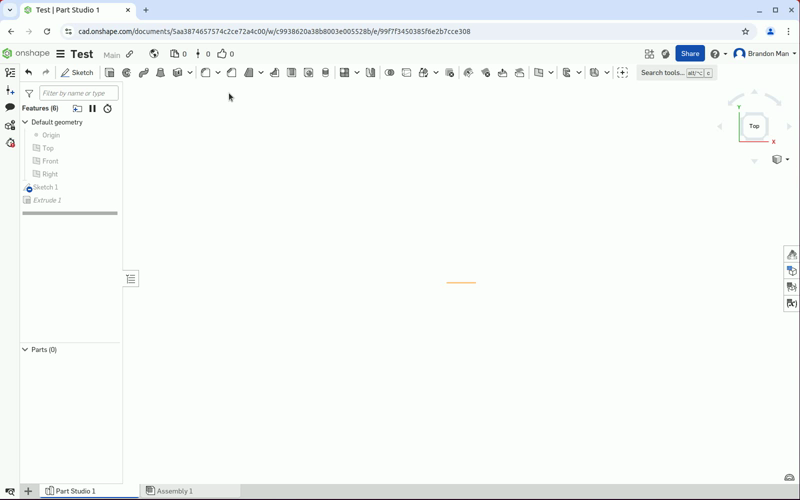
mouse_move(73, 352)
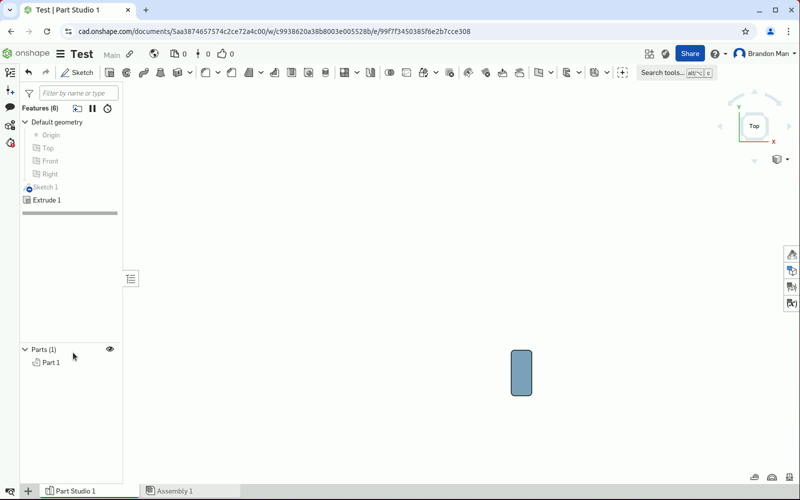
key(y)
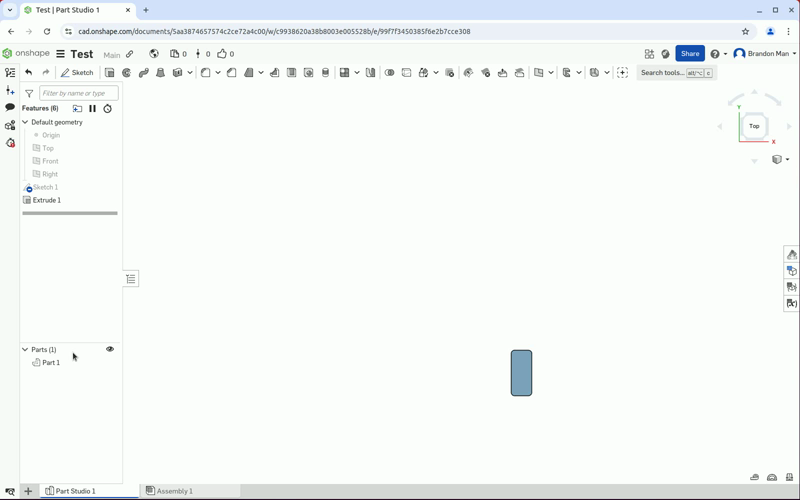
key(shift+p)
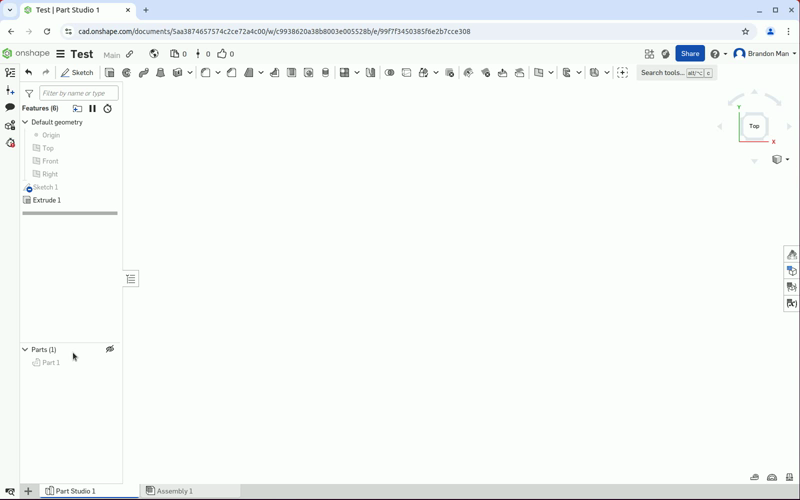
key(space)
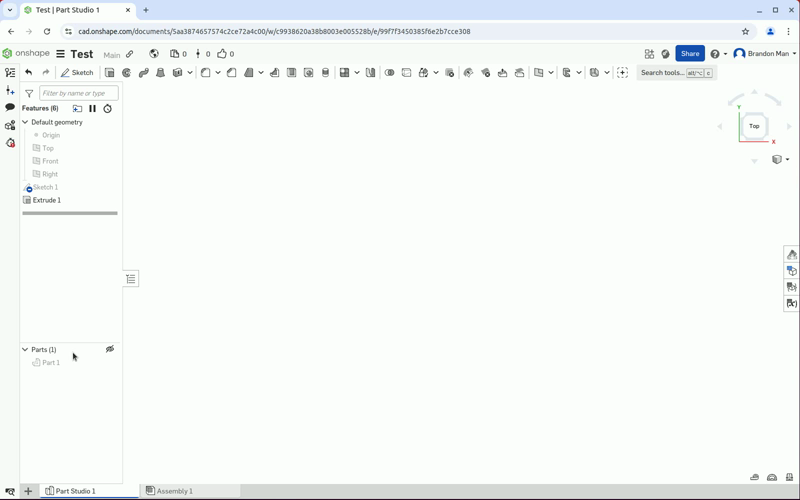
key_down(shift)
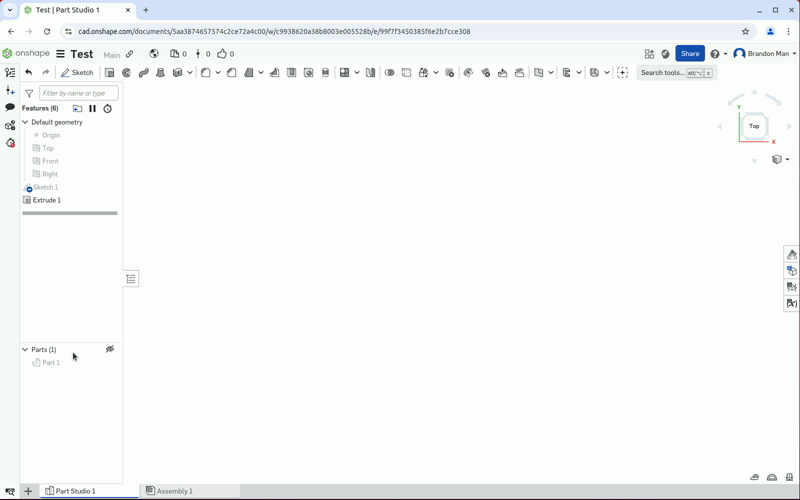
key(up)
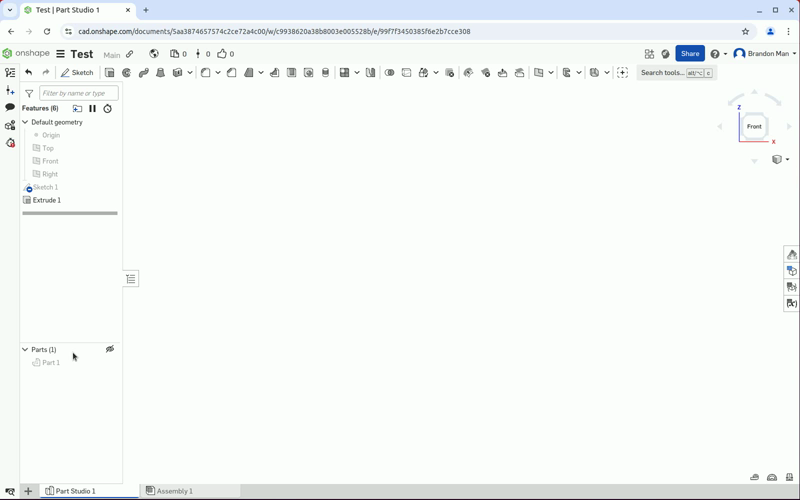
key_up(shift)
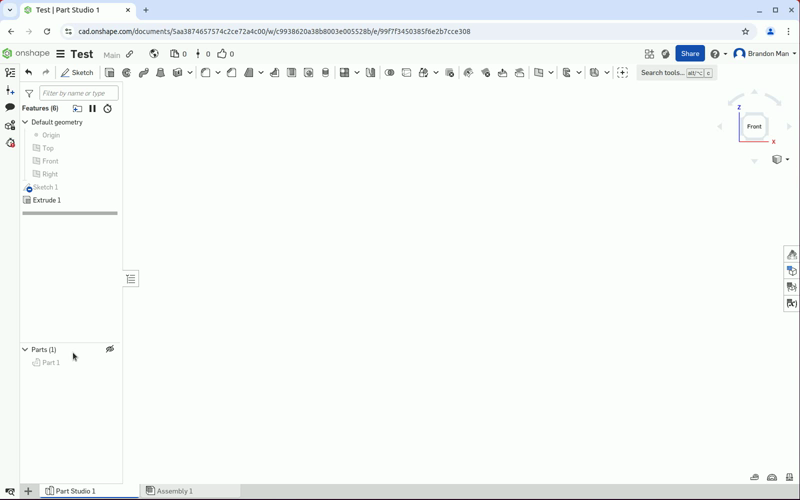
mouse_move(73, 352)
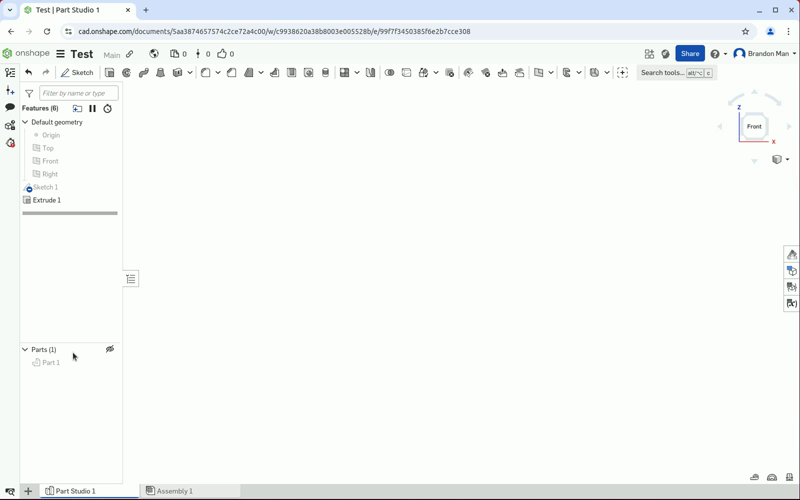
key(shift+y)
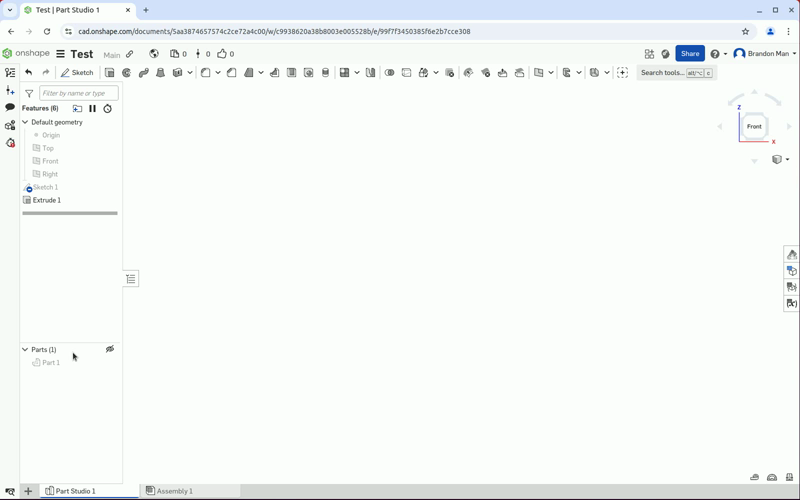
key(shift+s)
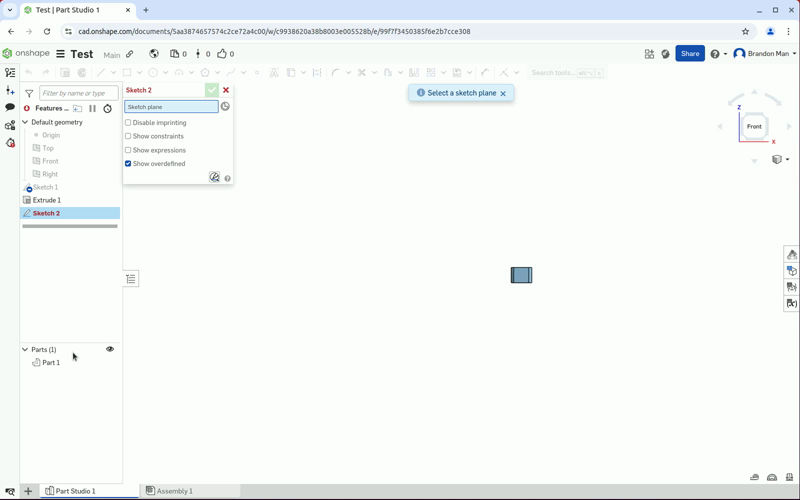
mouse_move(73, 163)
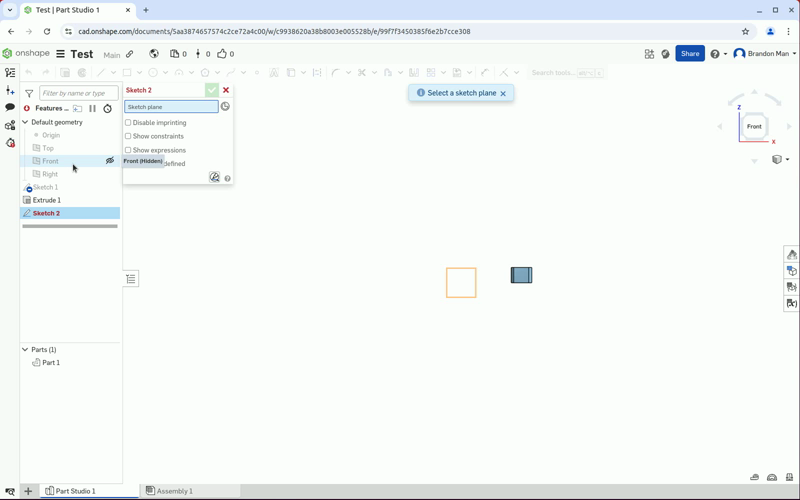
click(73, 163)
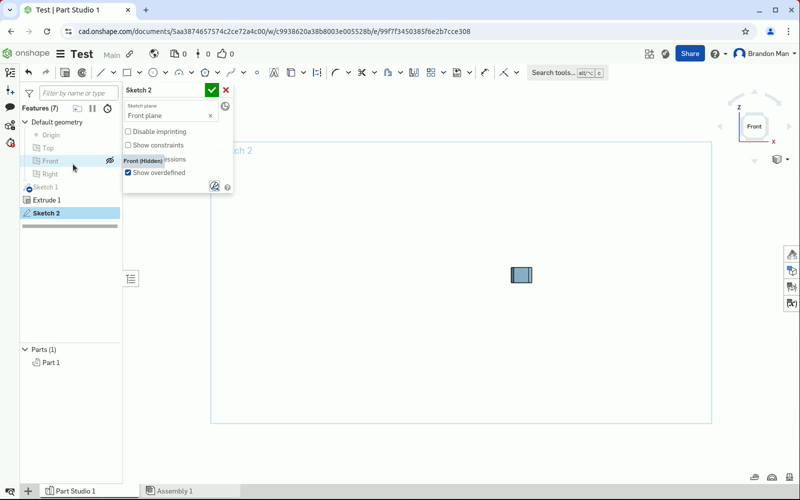
mouse_move(73, 352)
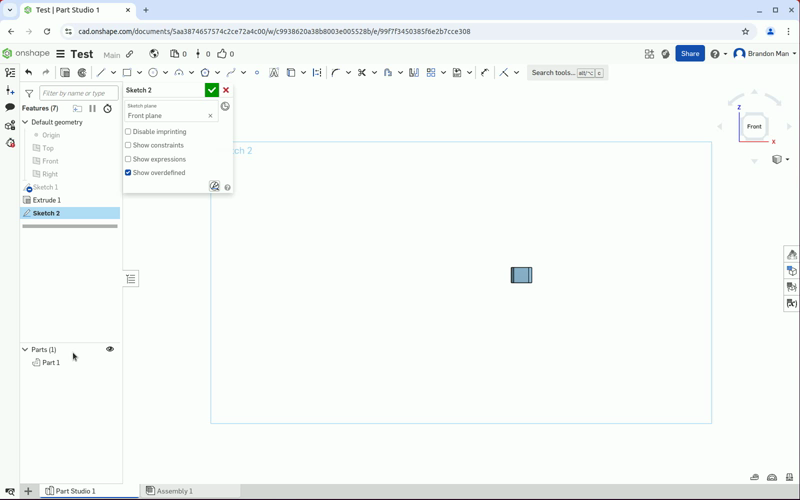
key(y)
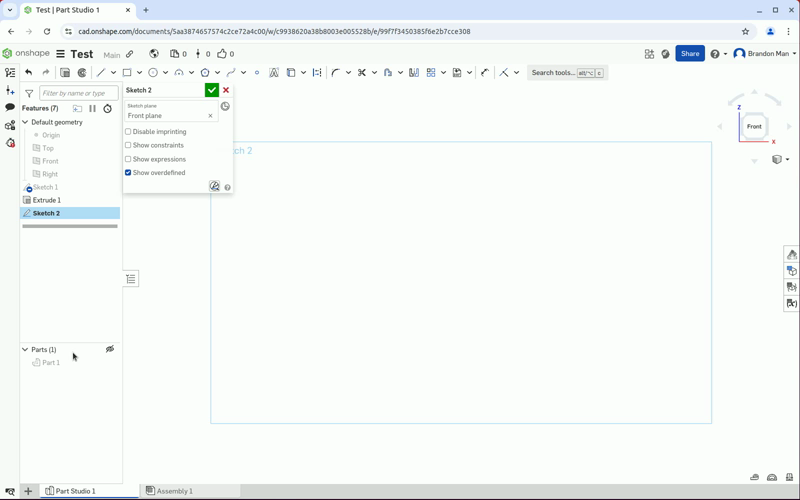
key(c)
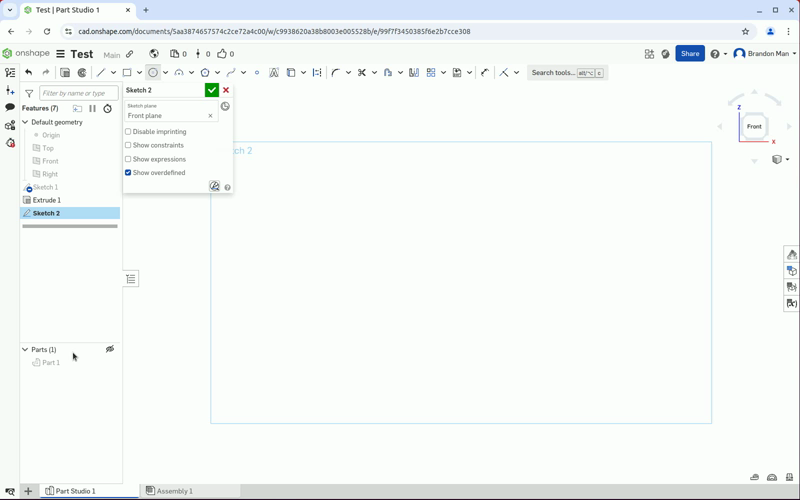
key_down(shift)
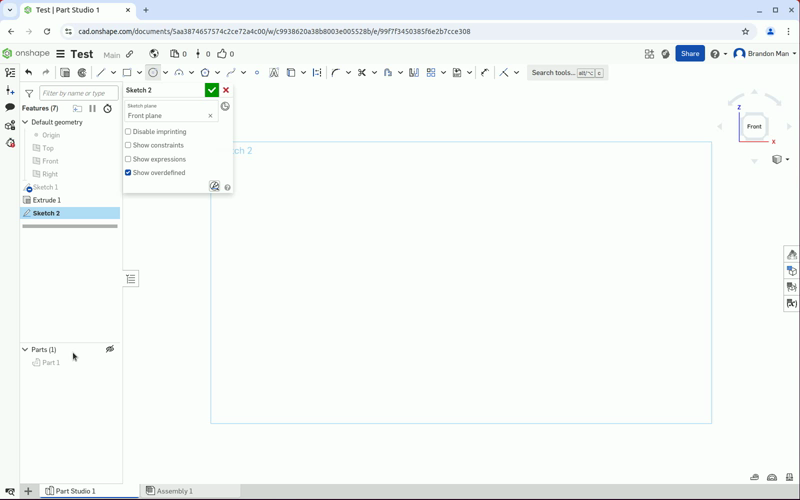
mouse_move(460, 282)
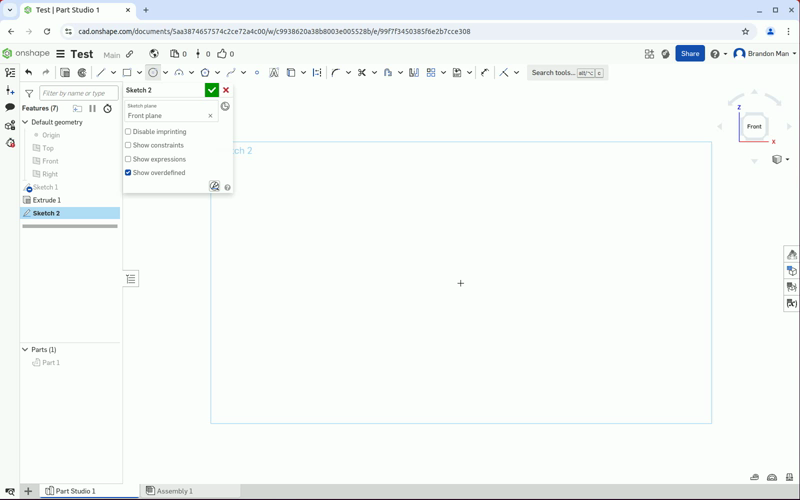
click(460, 282)
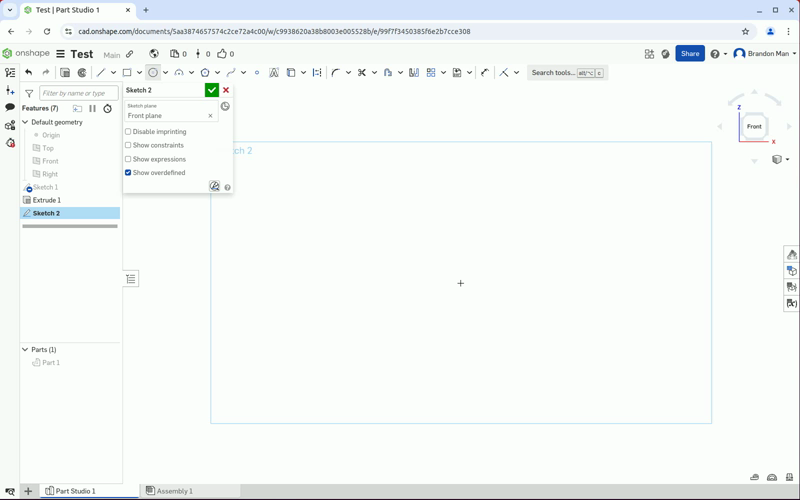
key_up(shift)
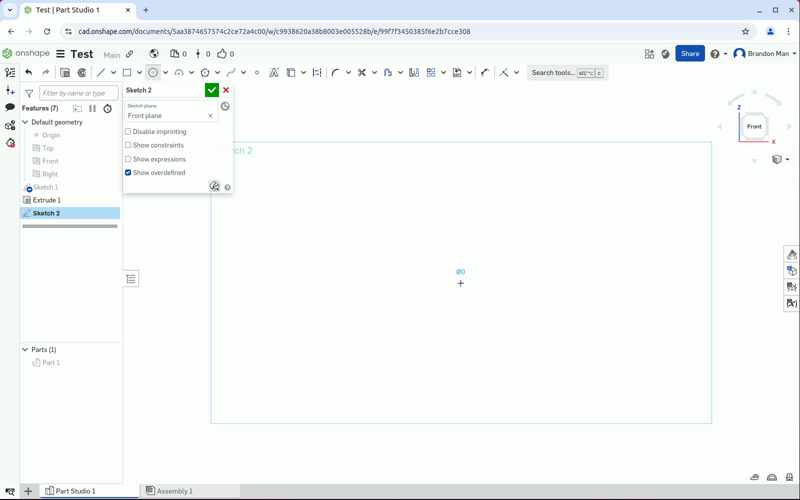
mouse_move(494, 282)
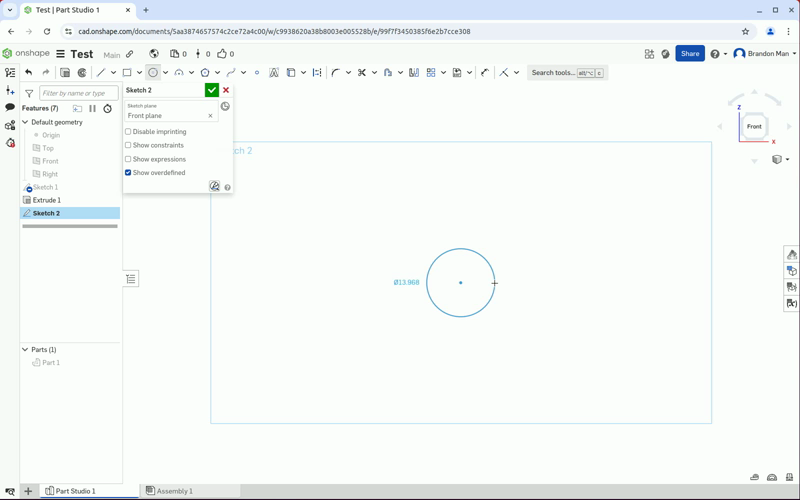
click(494, 282)
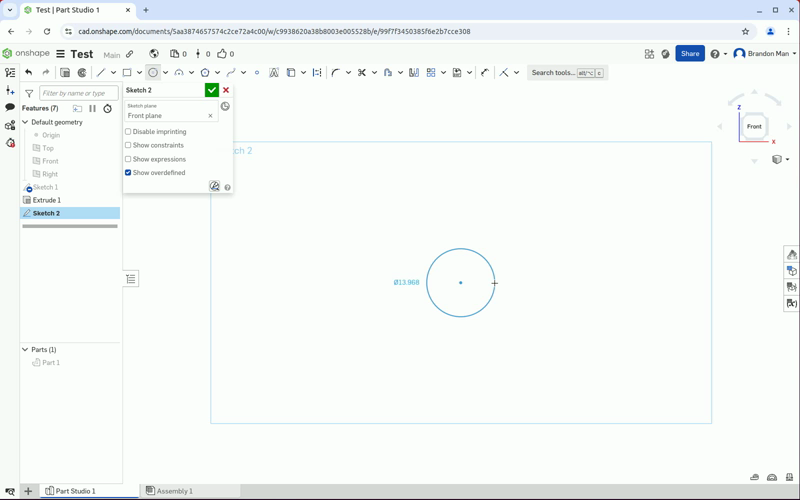
key(esc)
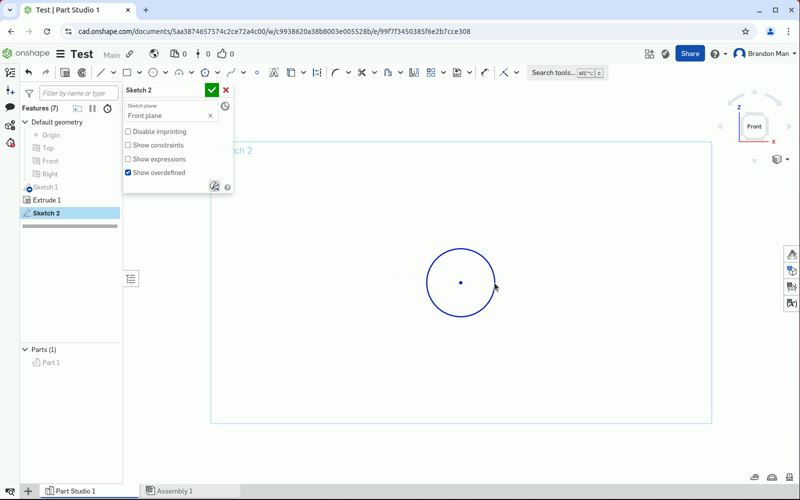
key(l)
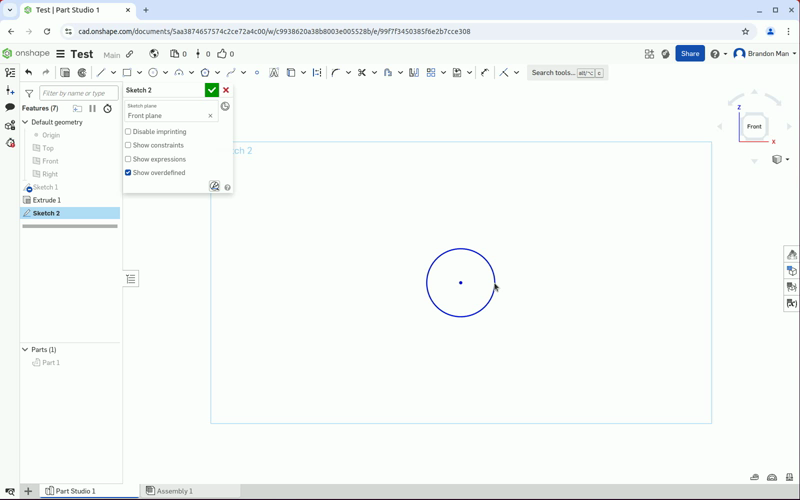
key_down(shift)
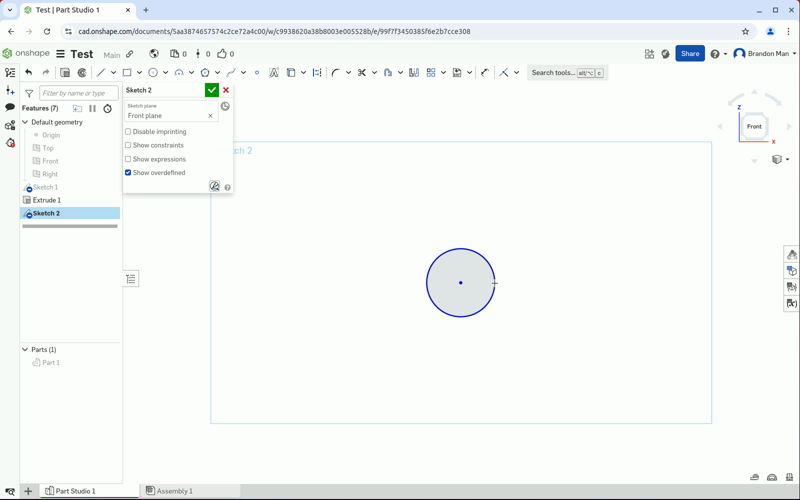
mouse_move(450, 289)
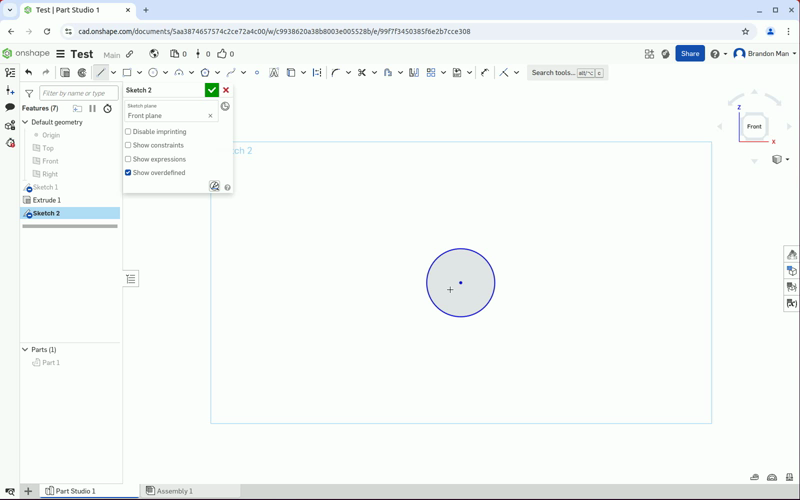
click(450, 289)
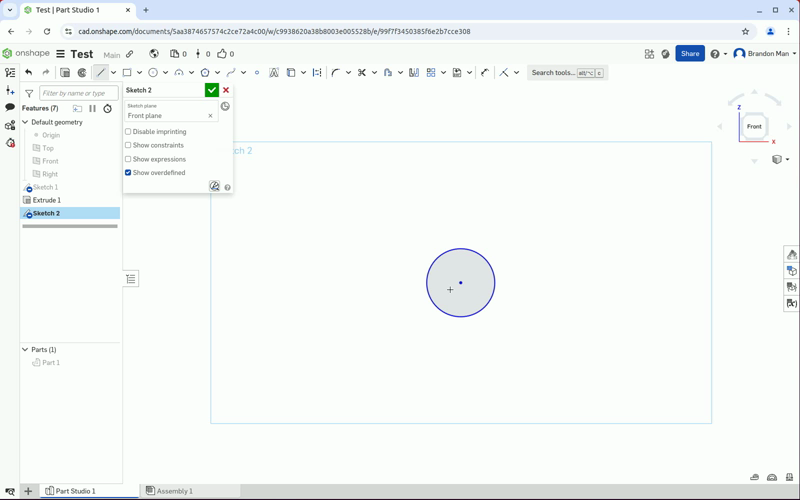
key_up(shift)
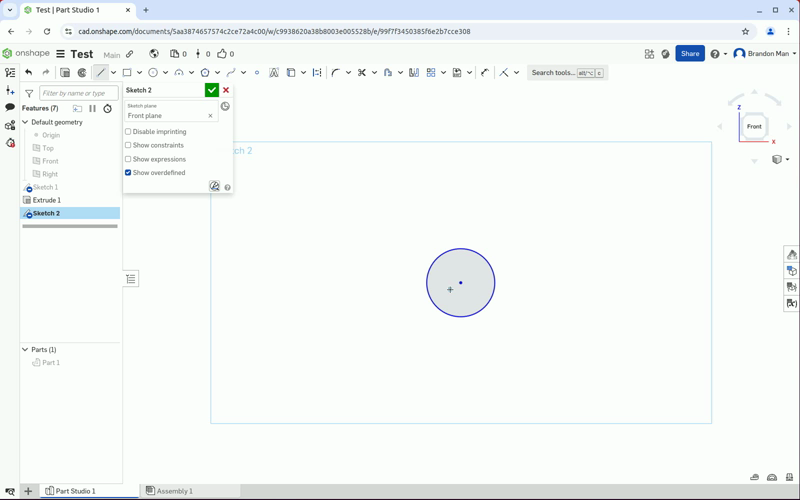
key_down(shift)
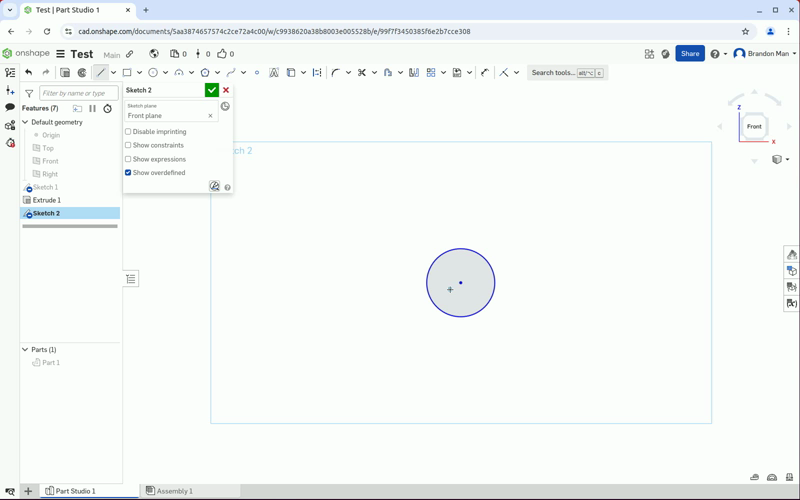
mouse_move(480, 289)
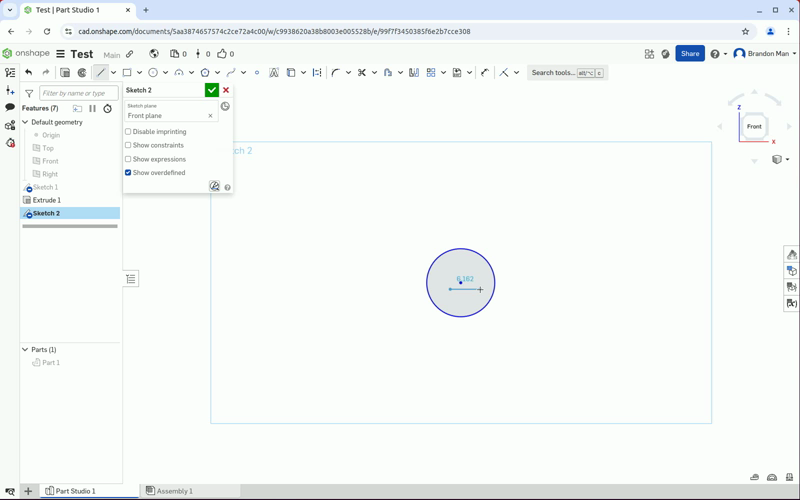
mouse_move(470, 289)
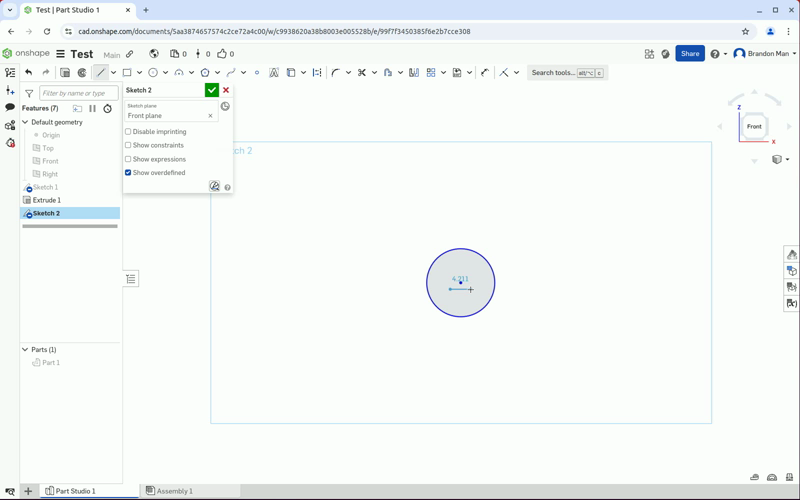
click(470, 289)
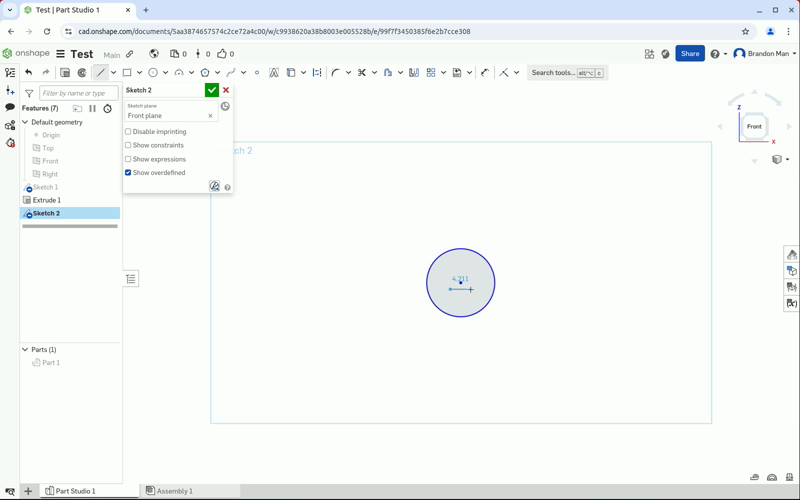
key_up(shift)
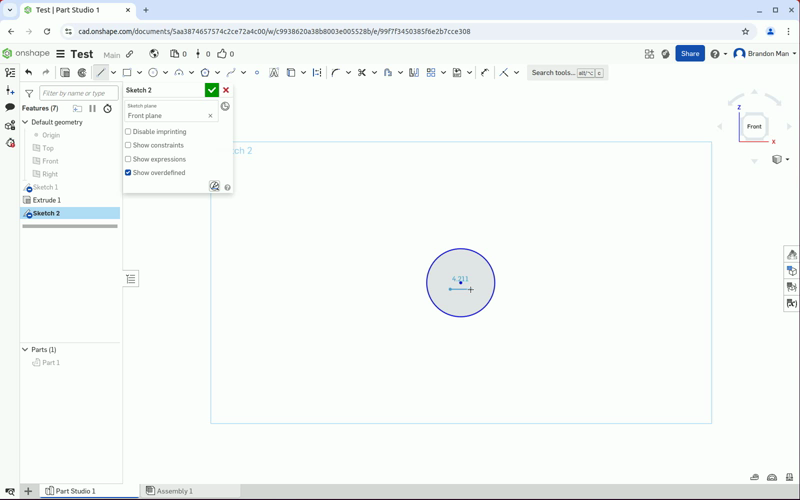
key_down(shift)
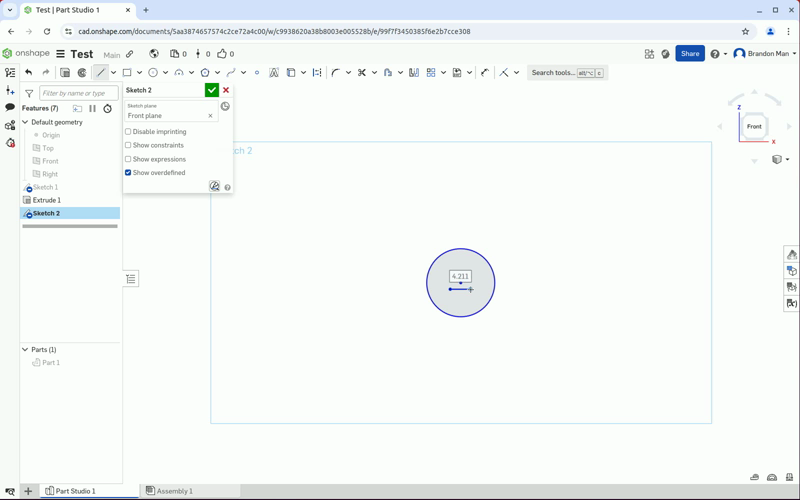
mouse_move(500, 289)
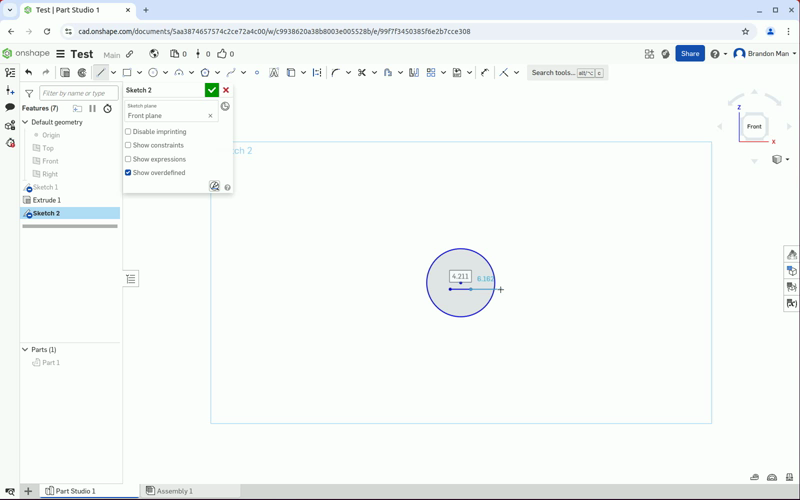
mouse_move(470, 276)
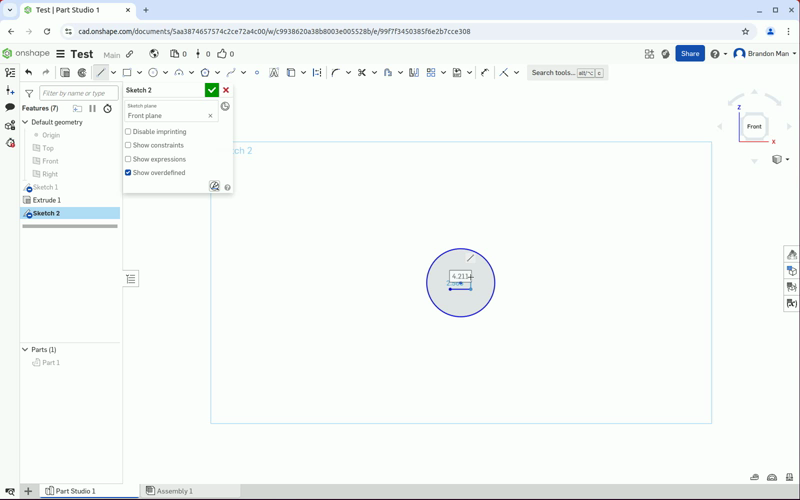
click(470, 276)
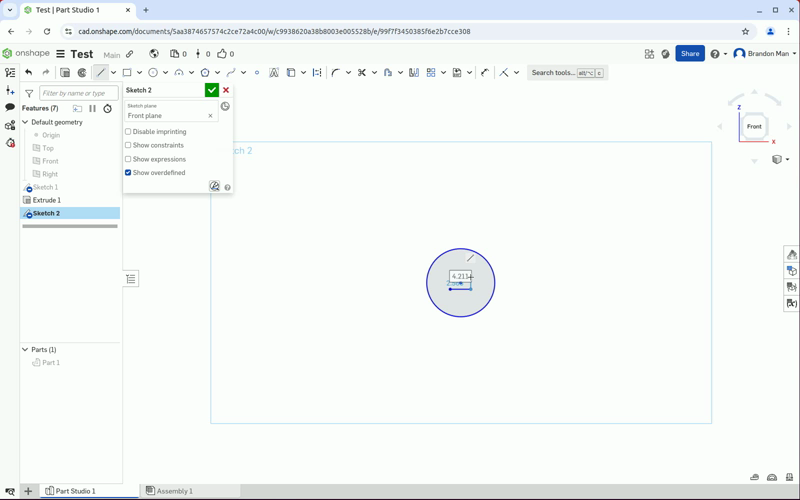
key_up(shift)
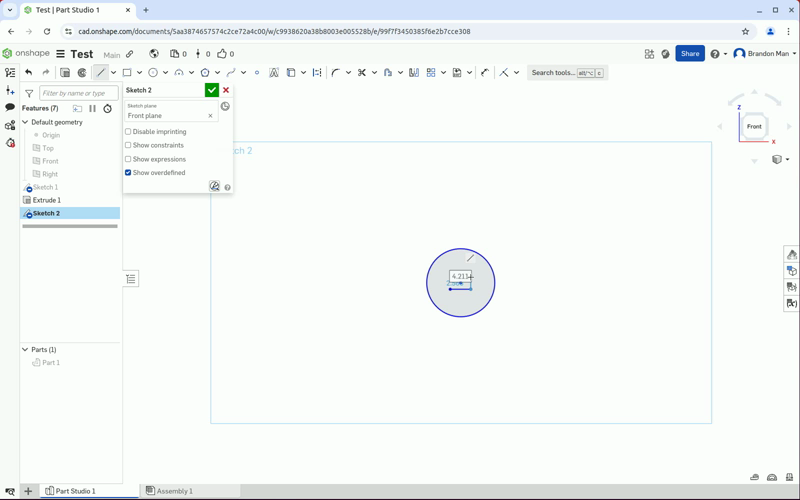
key_down(shift)
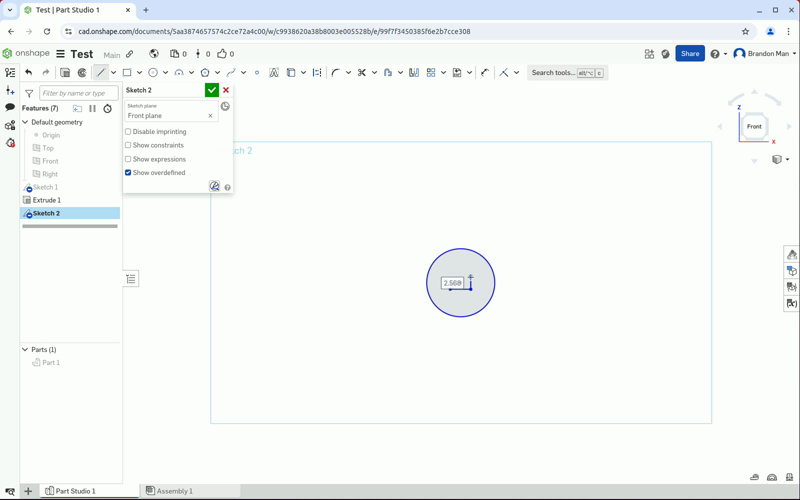
mouse_move(500, 276)
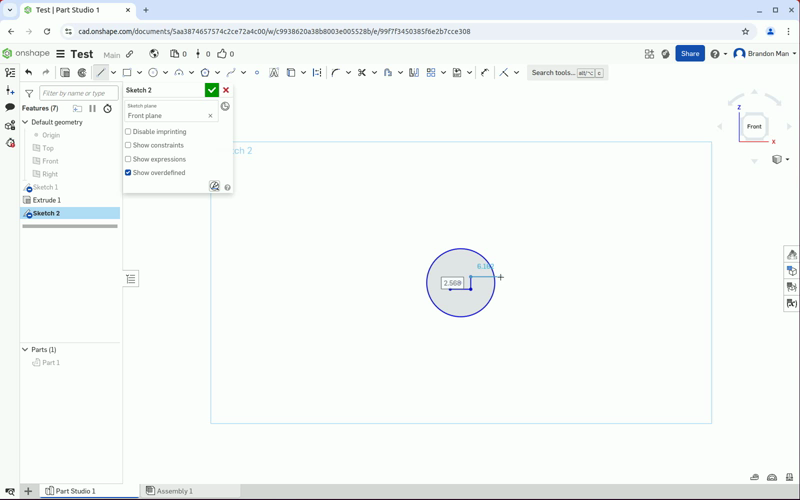
mouse_move(450, 276)
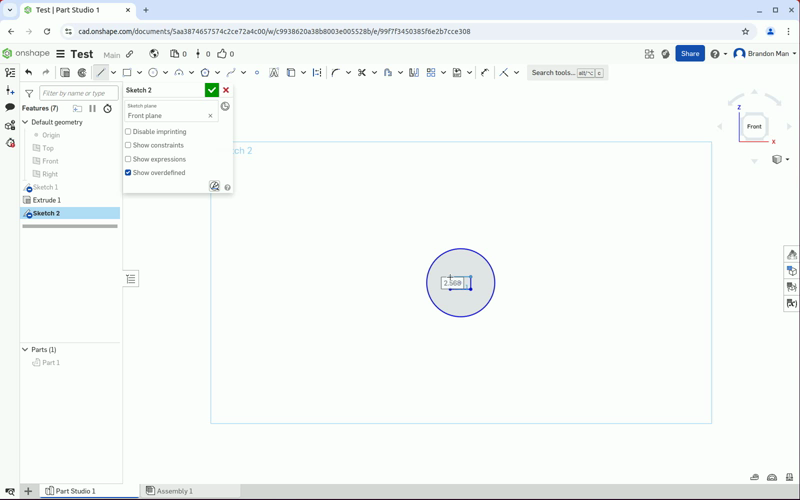
click(450, 276)
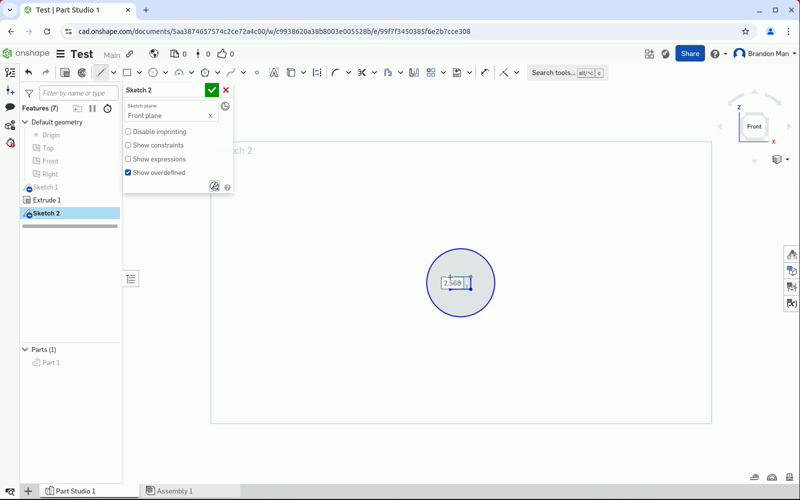
key_up(shift)
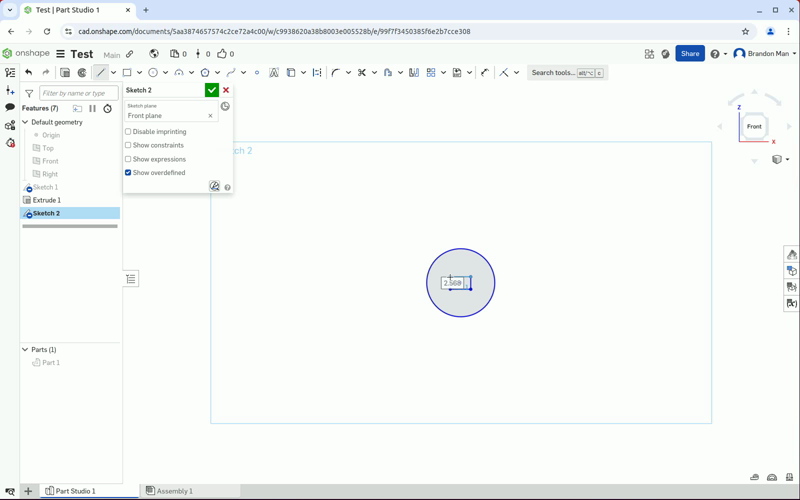
mouse_move(480, 276)
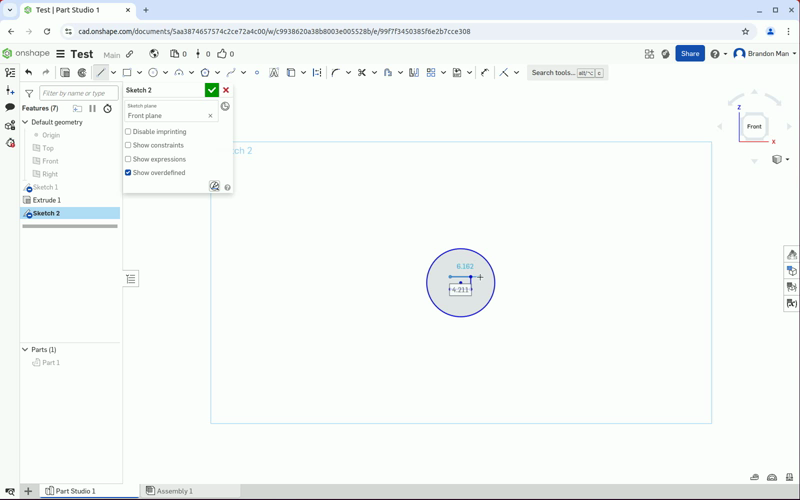
key_down(shift)
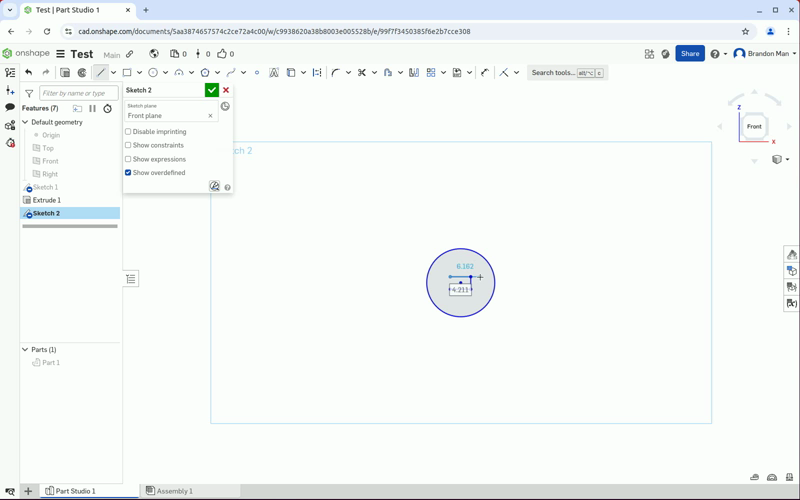
mouse_move(450, 289)
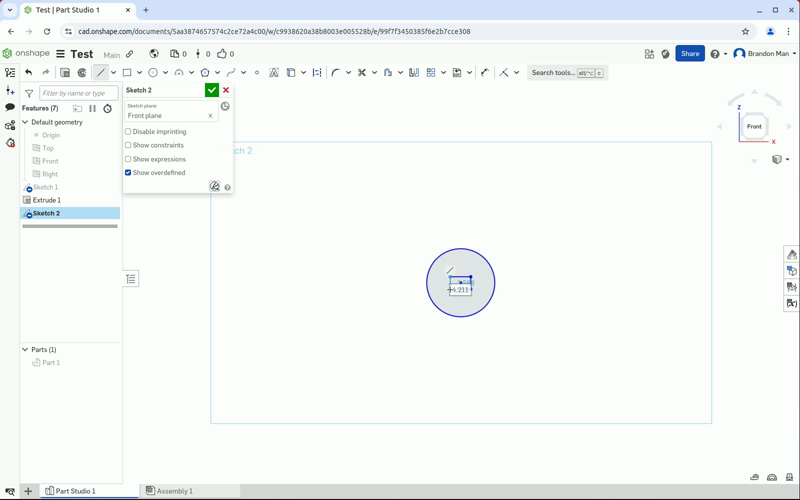
key_up(shift)
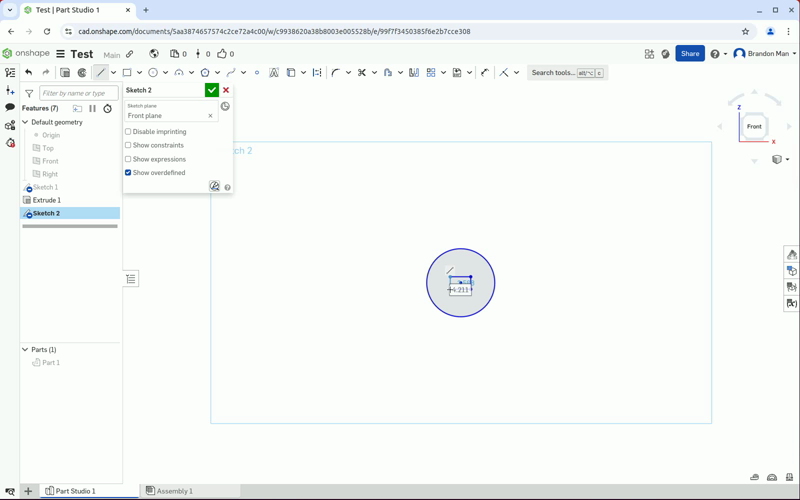
click(450, 289)
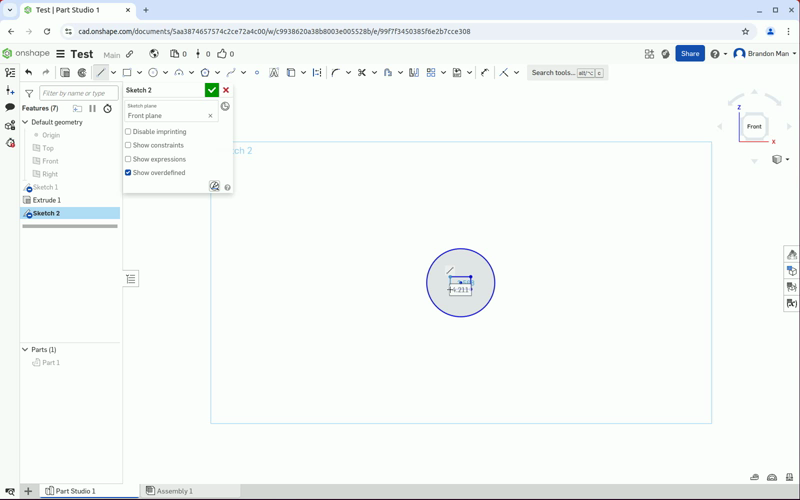
key(esc)
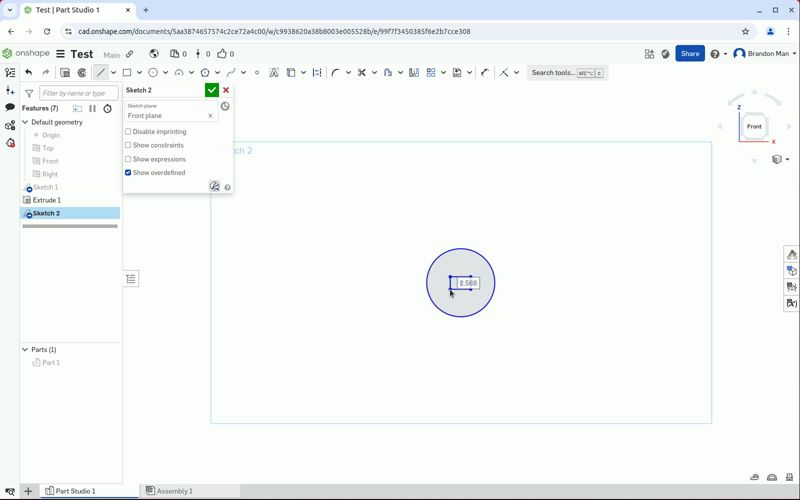
mouse_move(460, 263)
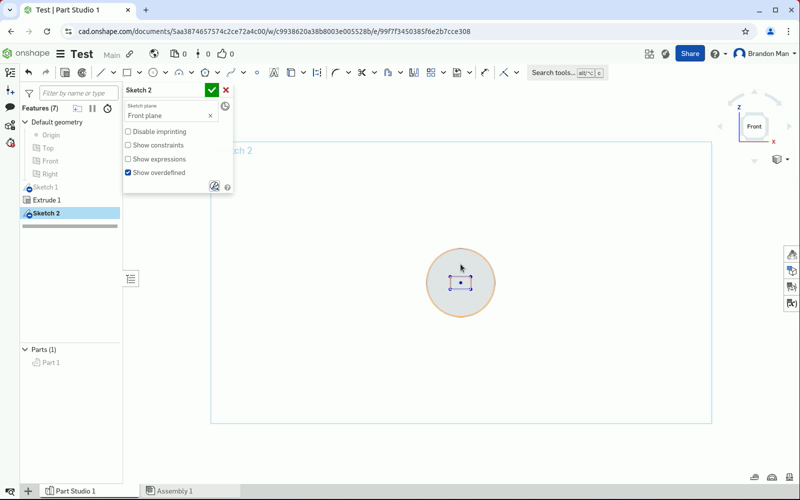
click(460, 263)
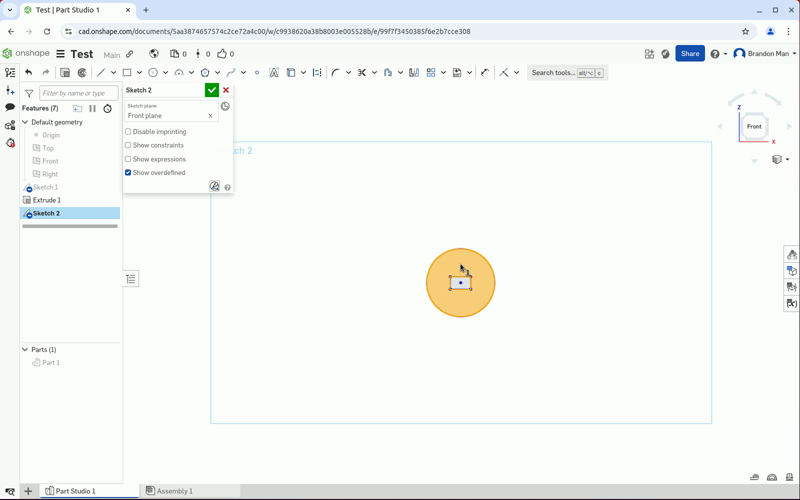
mouse_move(73, 352)
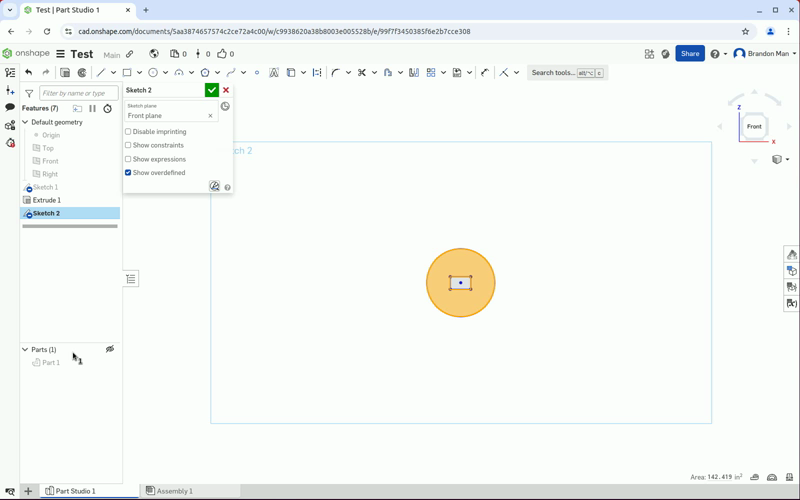
key(shift+y)
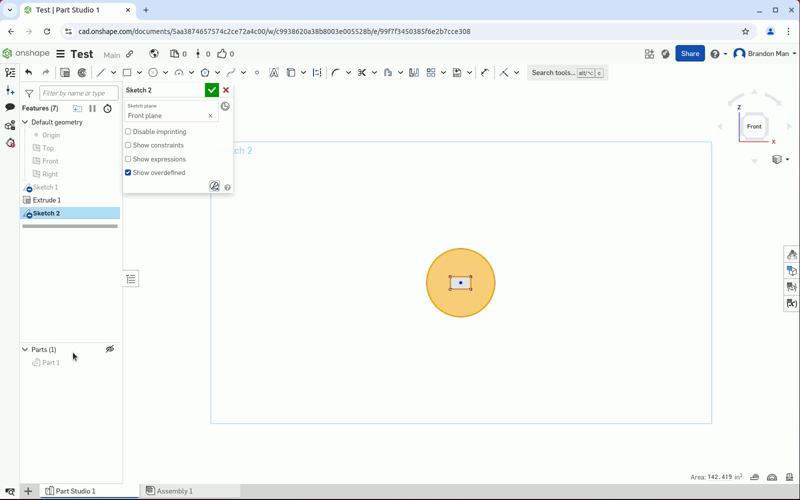
key(shift+e)
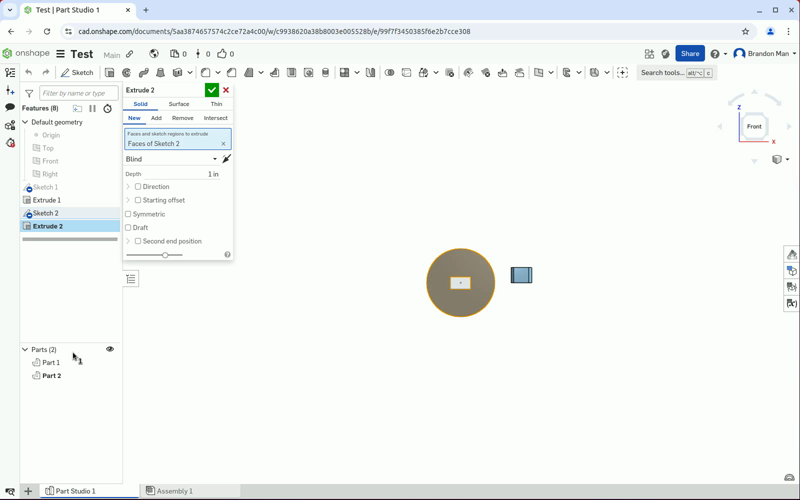
mouse_move(143, 106)
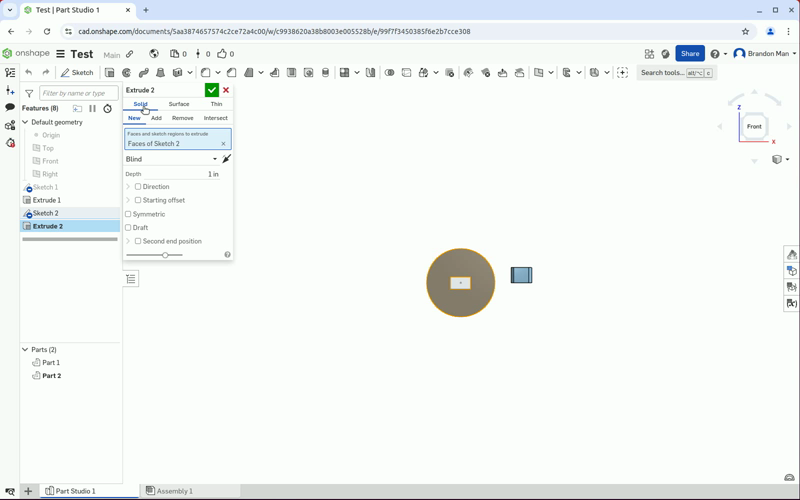
click(143, 106)
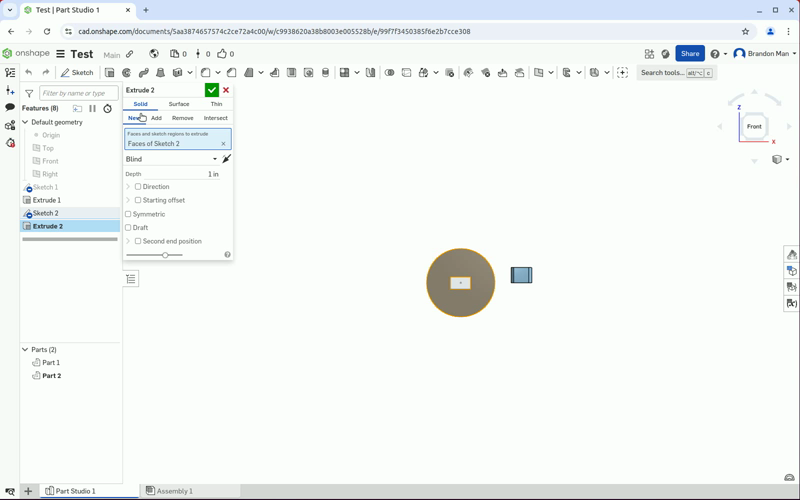
mouse_move(137, 120)
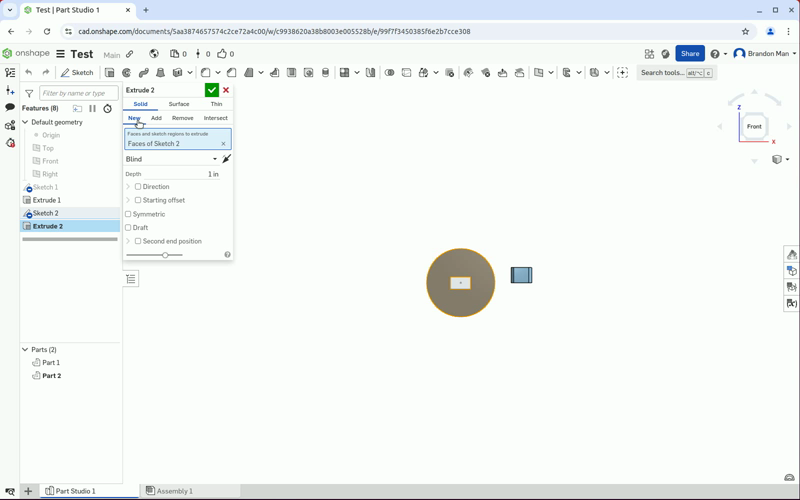
click(137, 120)
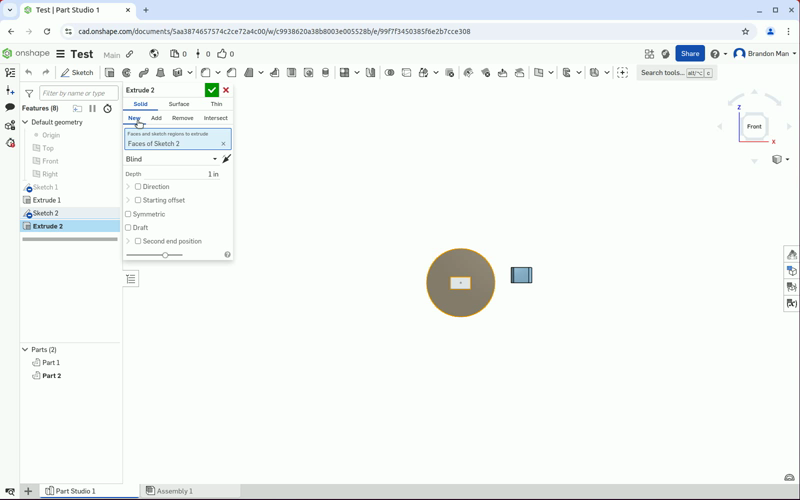
key(tab, 4)
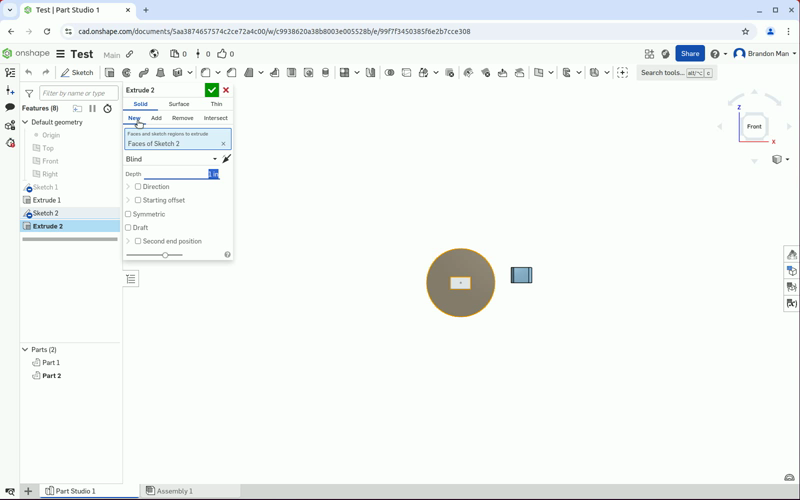
text(13.239)
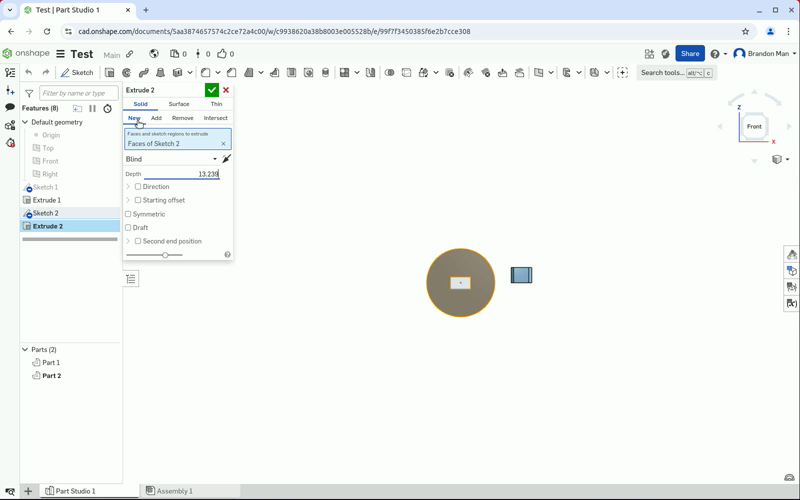
key(tab, 3)
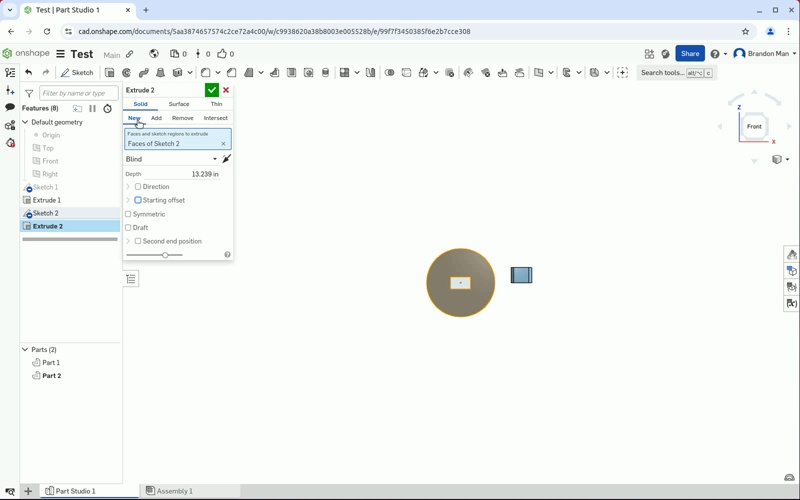
key(tab, 2)
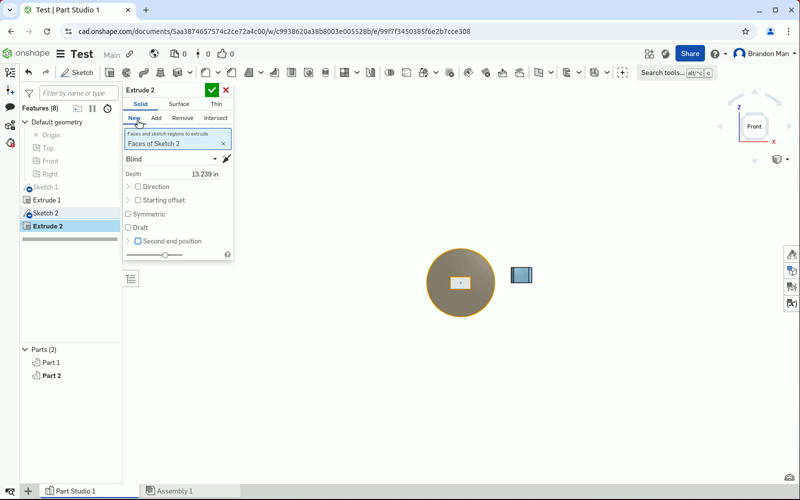
key(space)
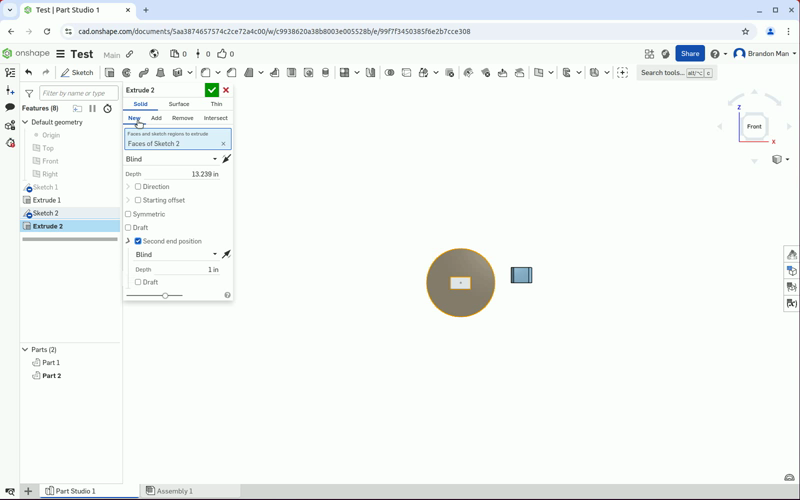
key(tab, 3)
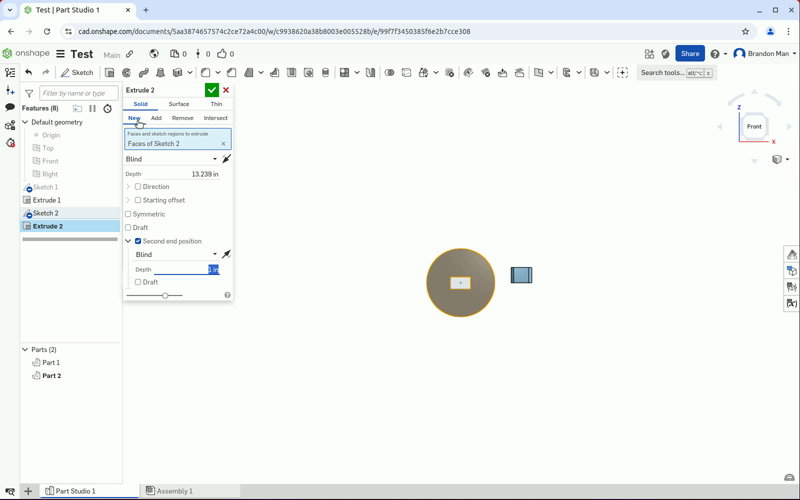
text(10.11)
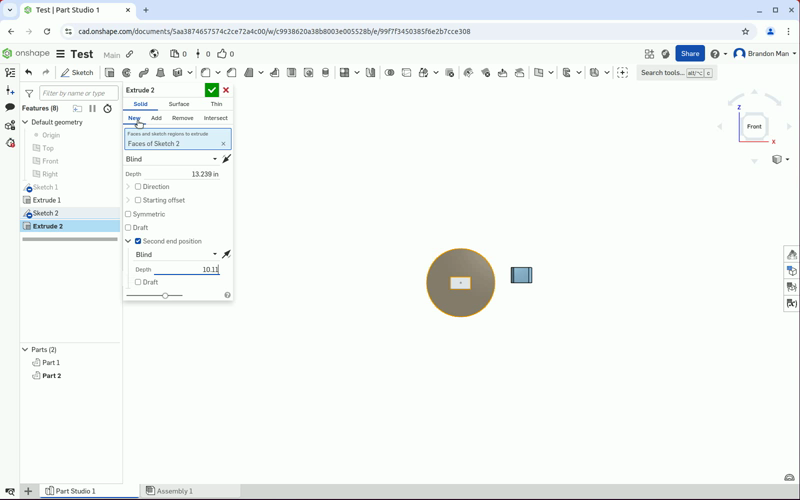
key(enter)
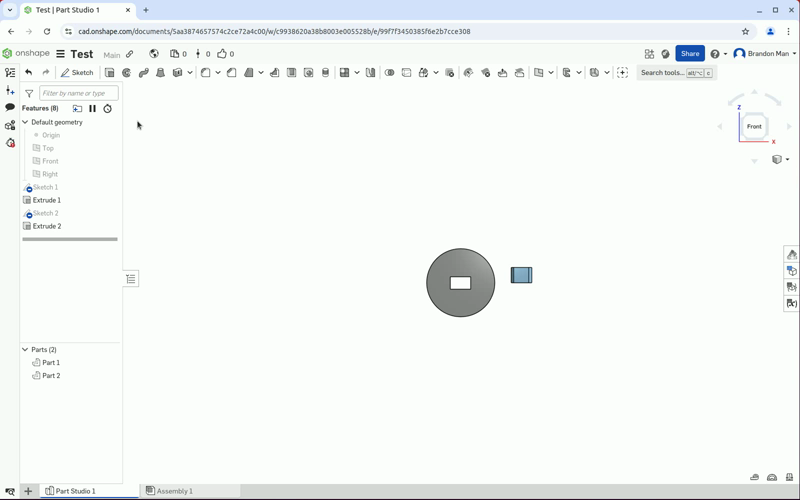
key(shift+h)
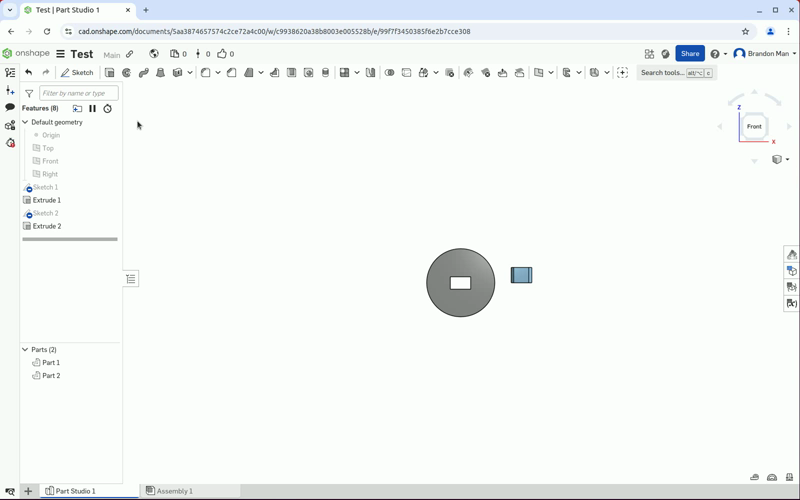
key(shift+h)
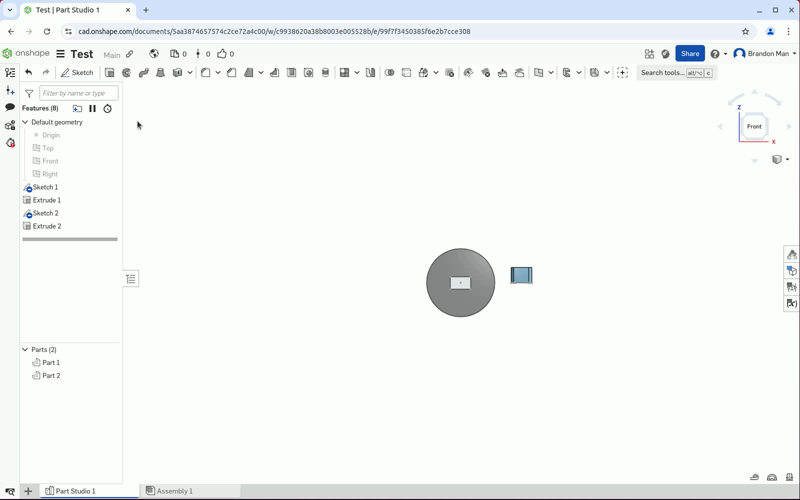
key(shift+7)
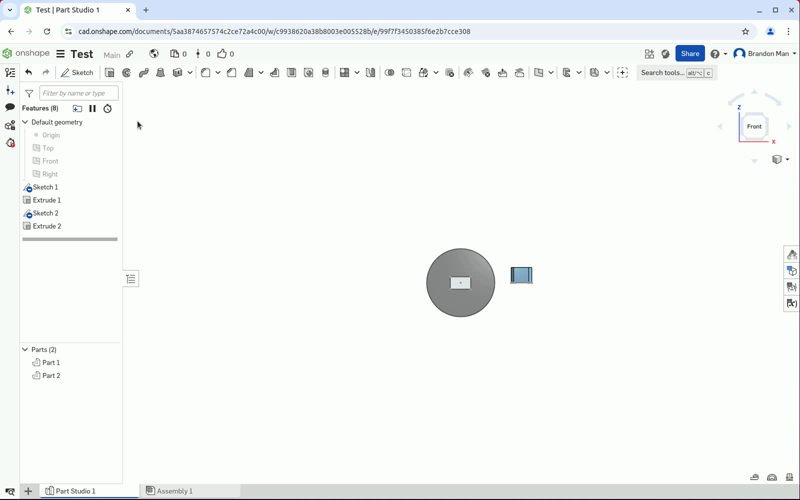
key(left, 2)
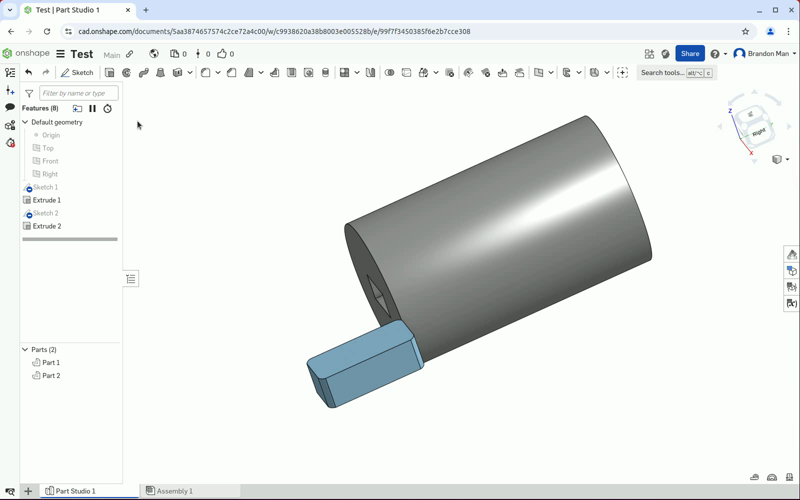
key(down, 2)
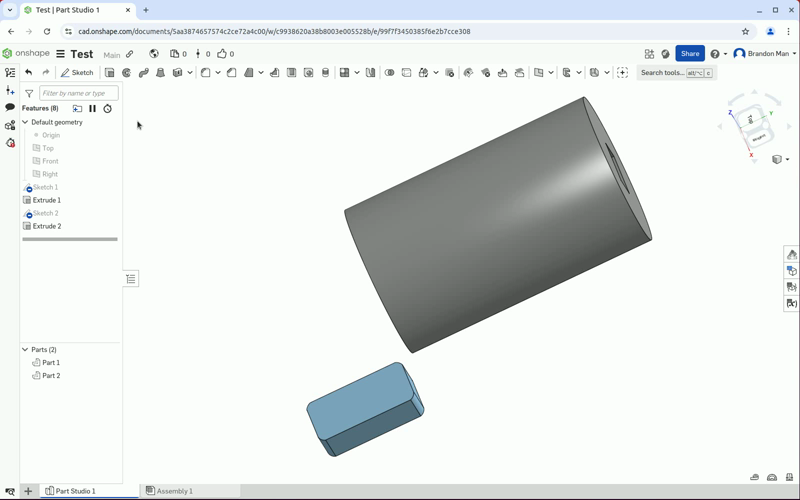
key(up, 2)
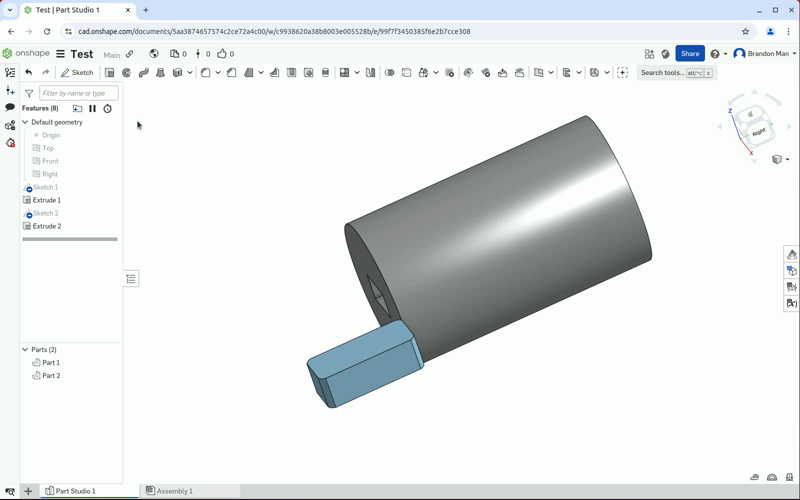
key(right, 2)
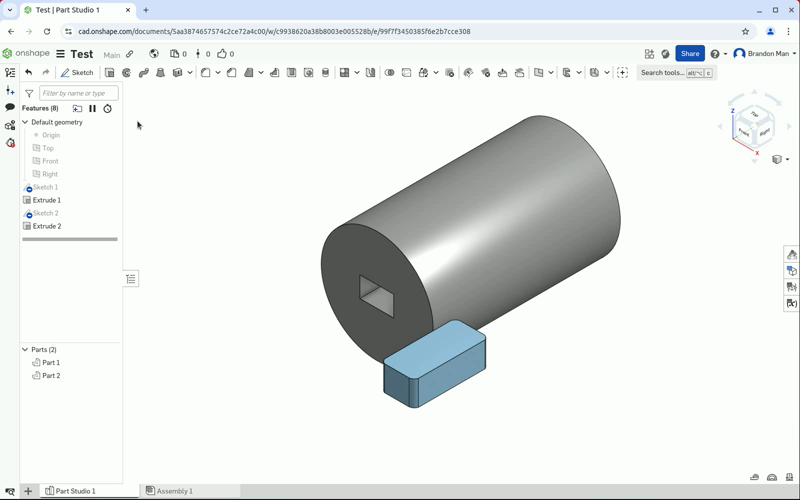
mouse_move(73, 189)
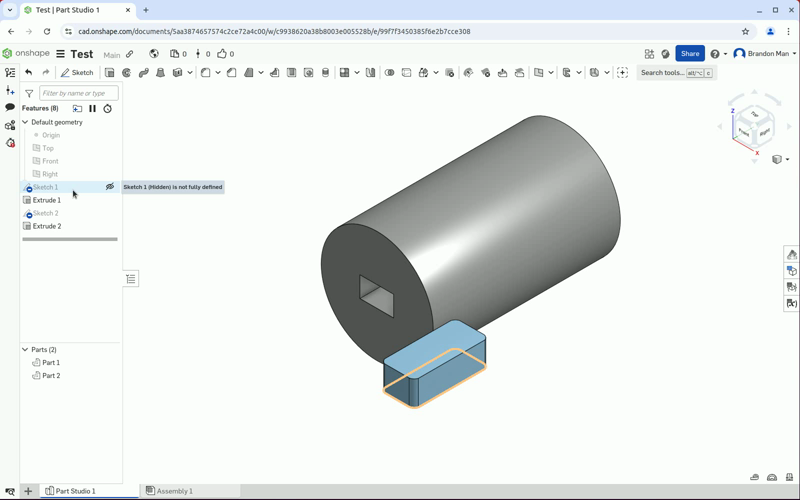
click(73, 189)